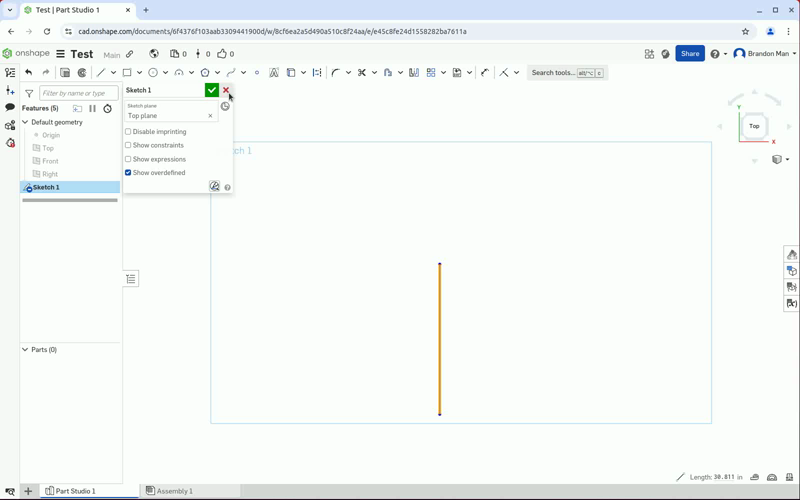
key(shift+h)
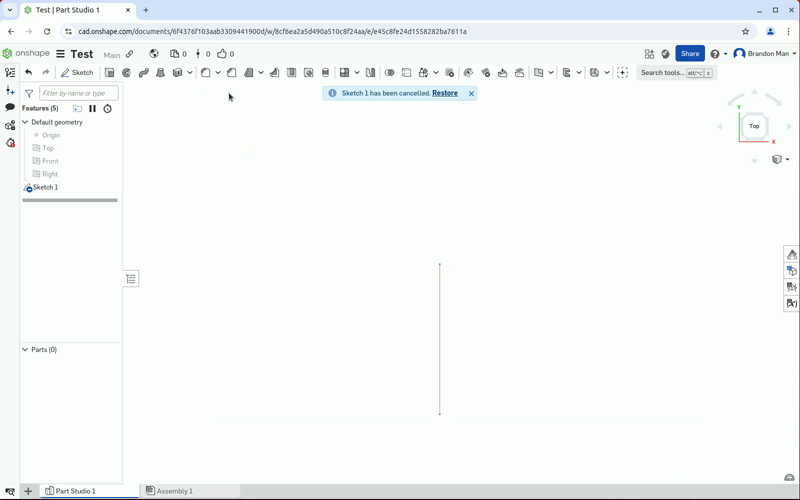
key(shift+s)
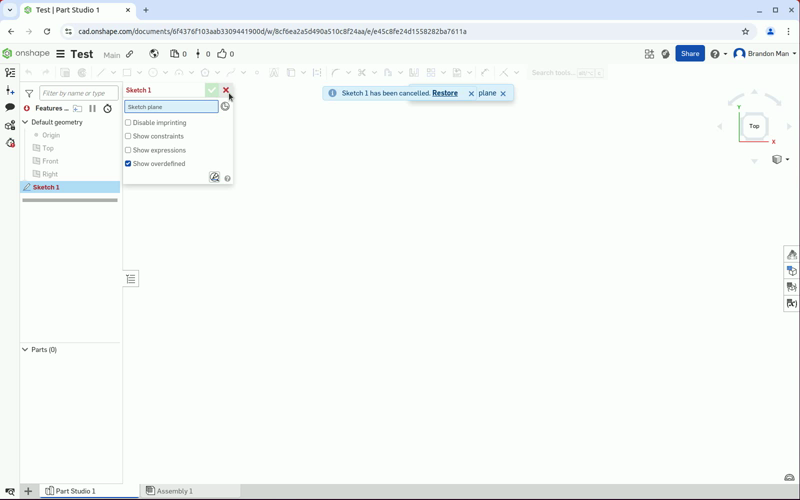
mouse_move(73, 150)
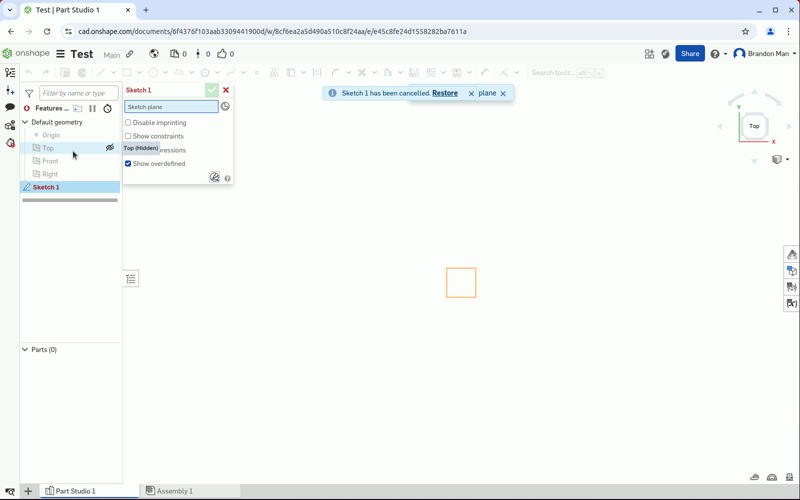
click(73, 150)
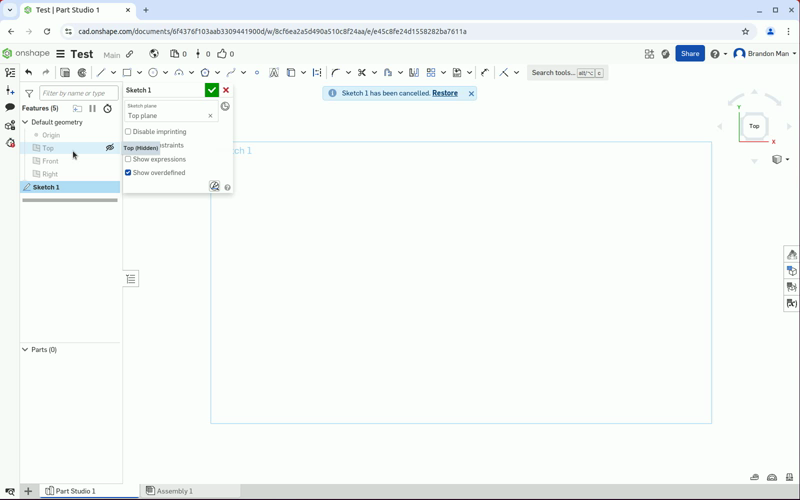
mouse_move(73, 352)
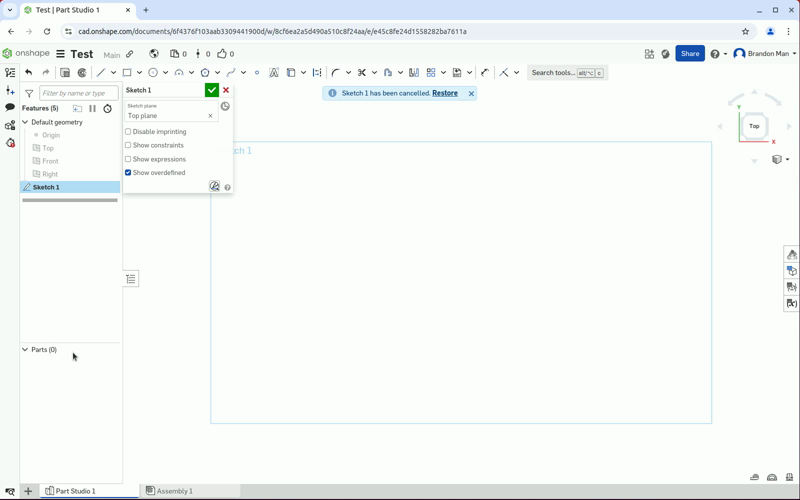
key(y)
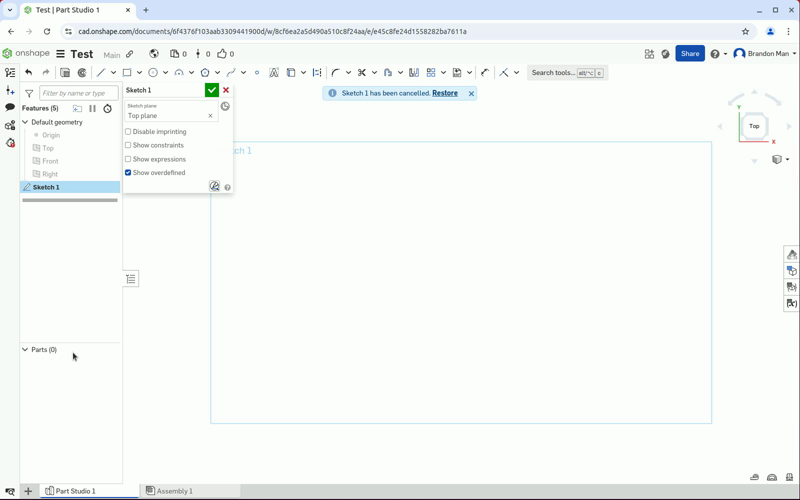
key(c)
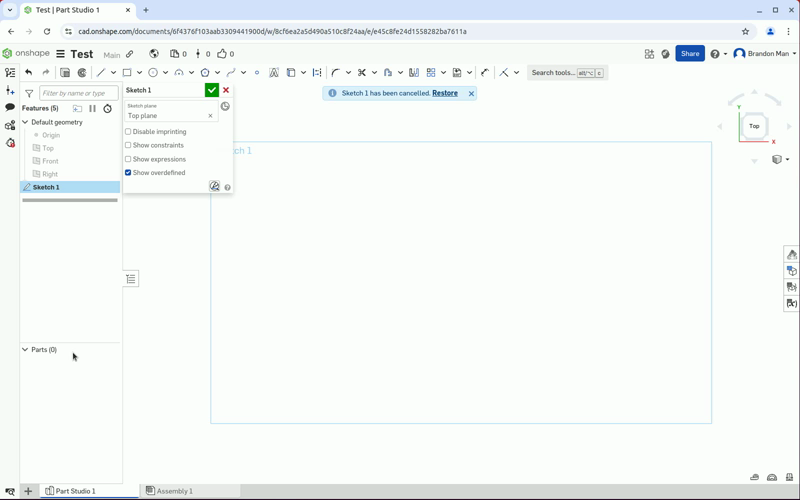
key_down(shift)
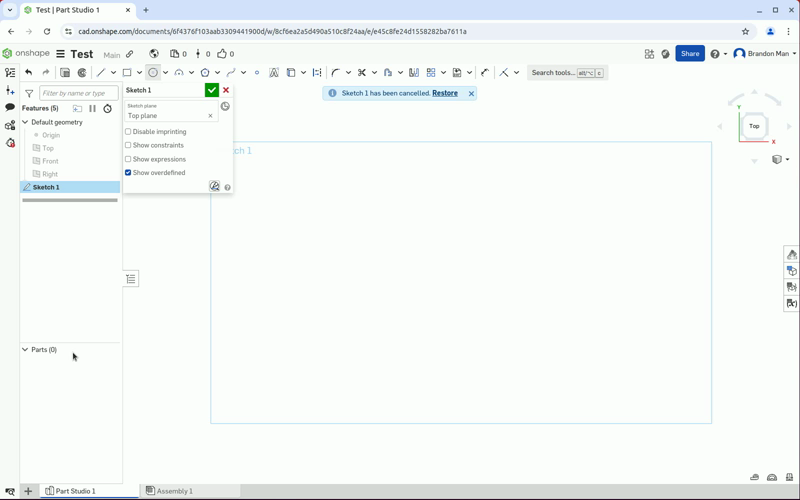
mouse_move(532, 282)
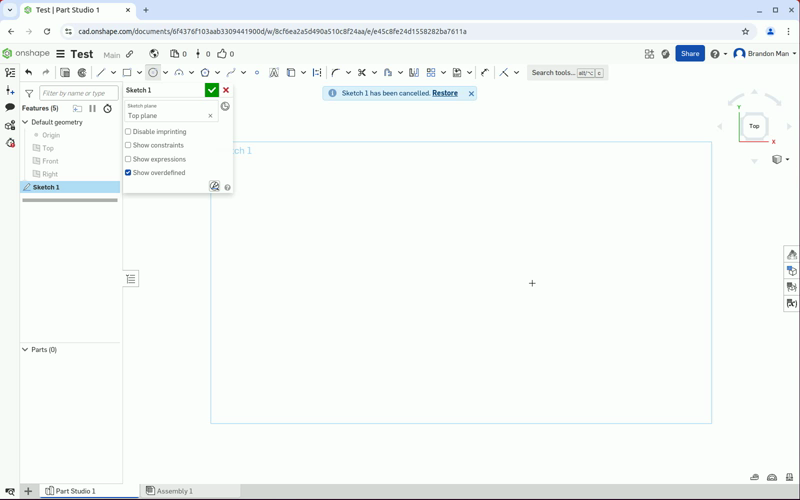
click(532, 282)
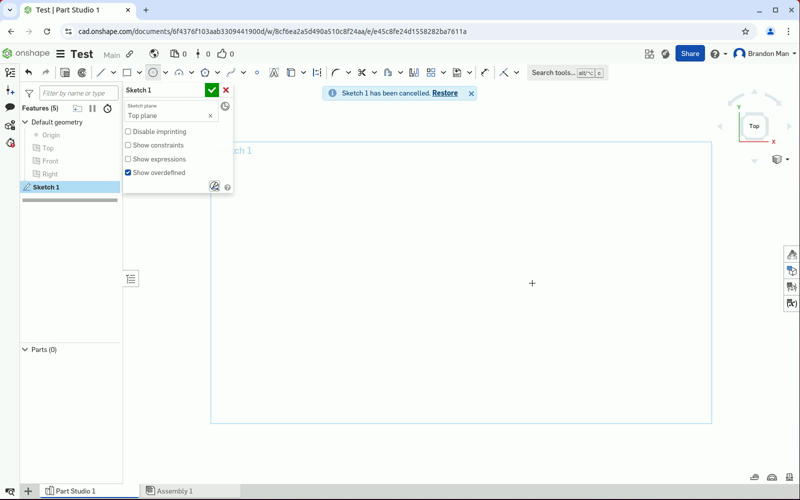
key_up(shift)
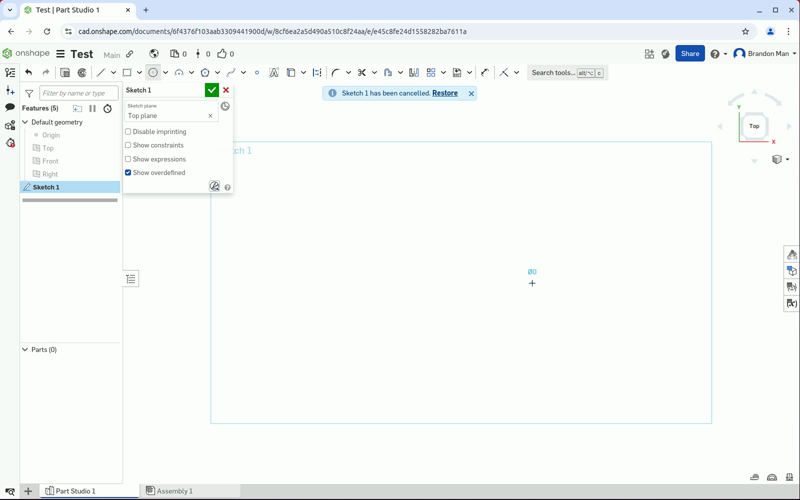
mouse_move(566, 282)
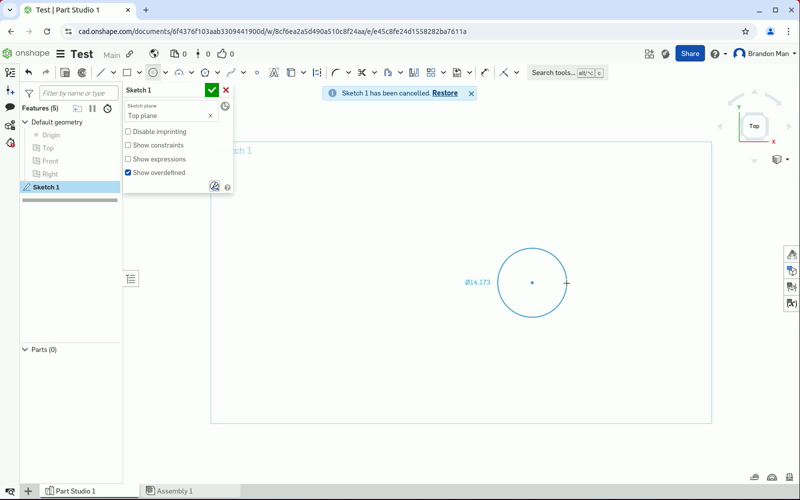
click(566, 282)
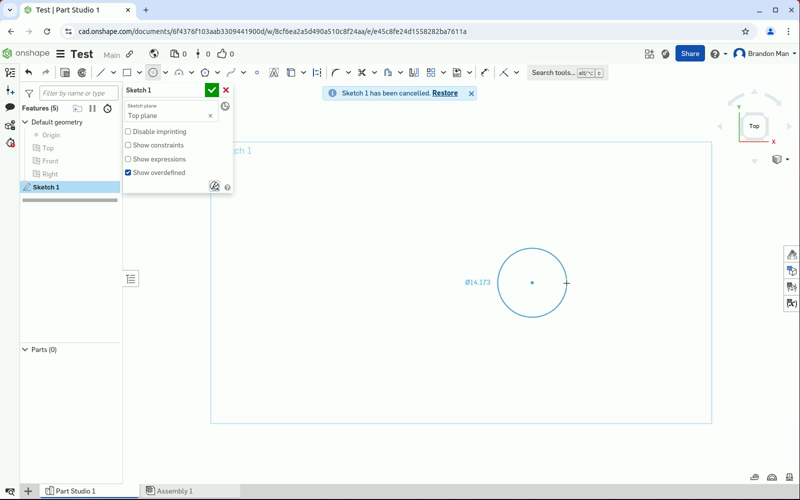
key(esc)
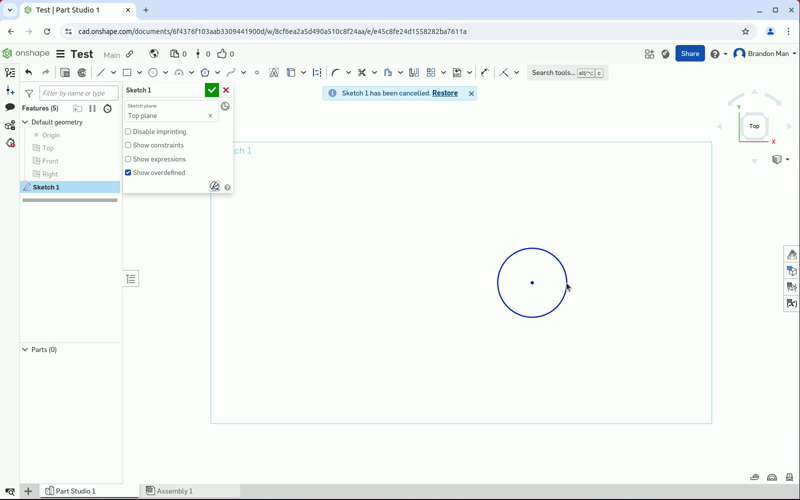
key(c)
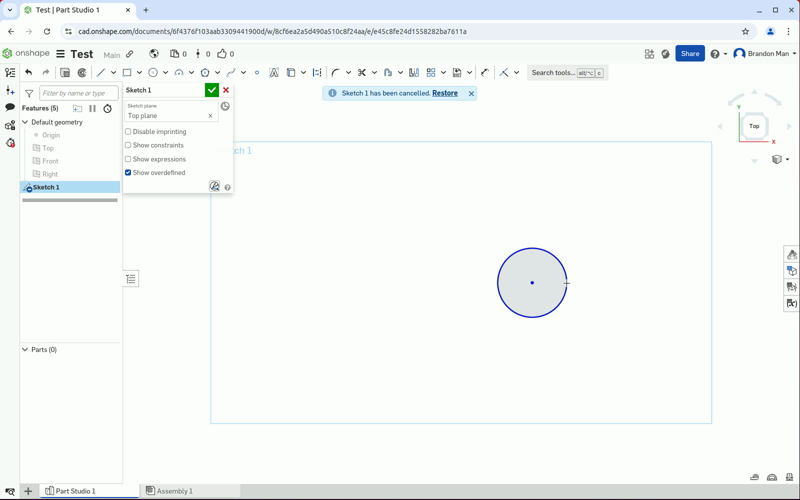
key_down(shift)
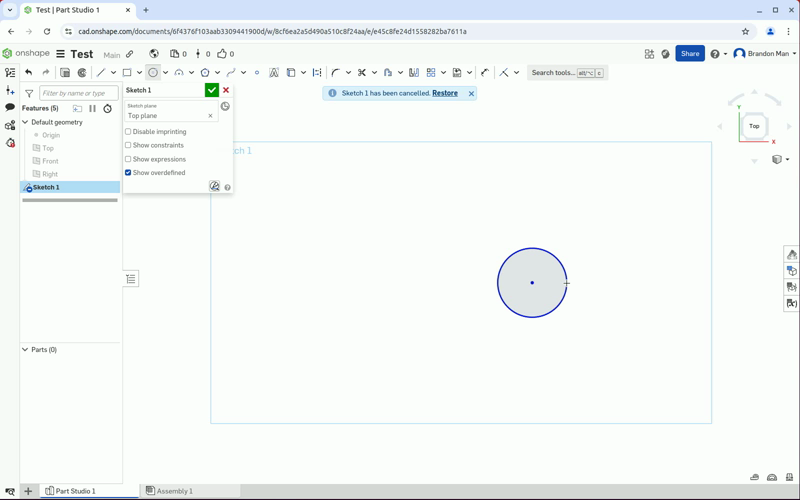
mouse_move(532, 282)
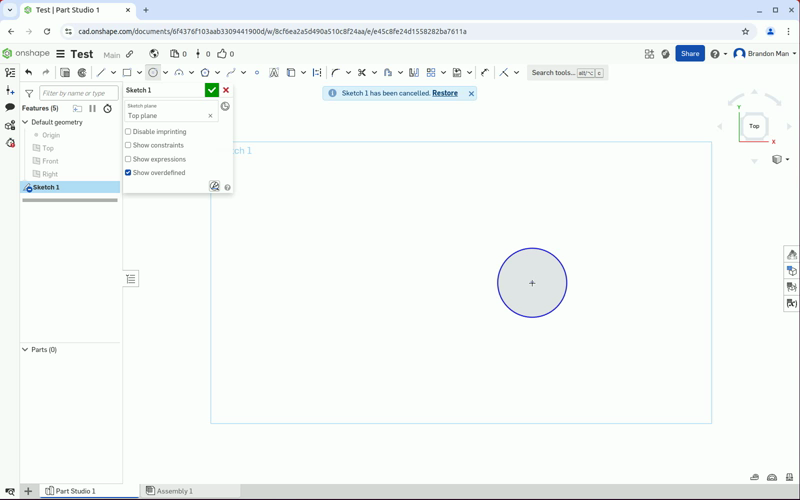
click(532, 282)
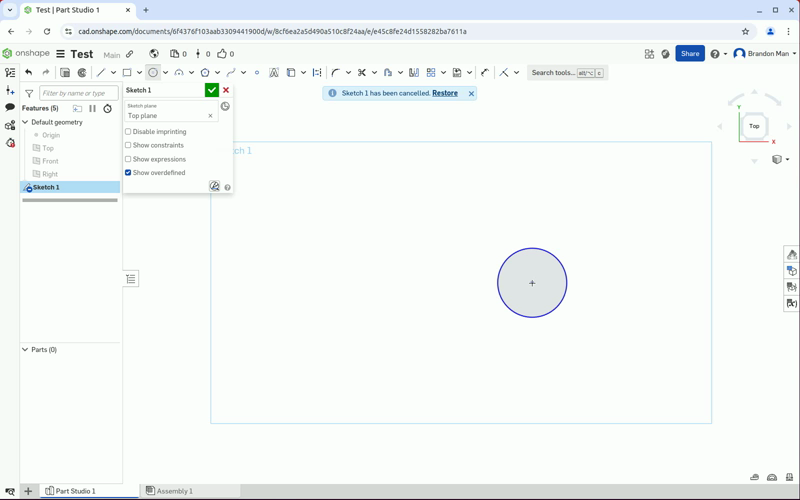
key_up(shift)
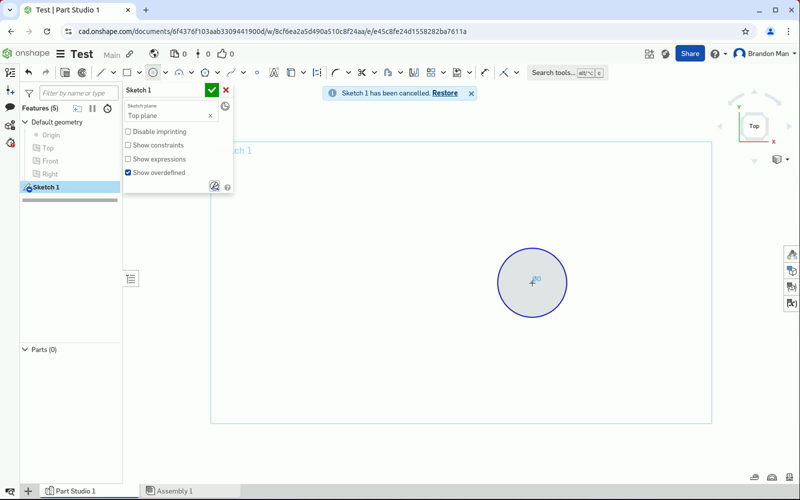
mouse_move(564, 282)
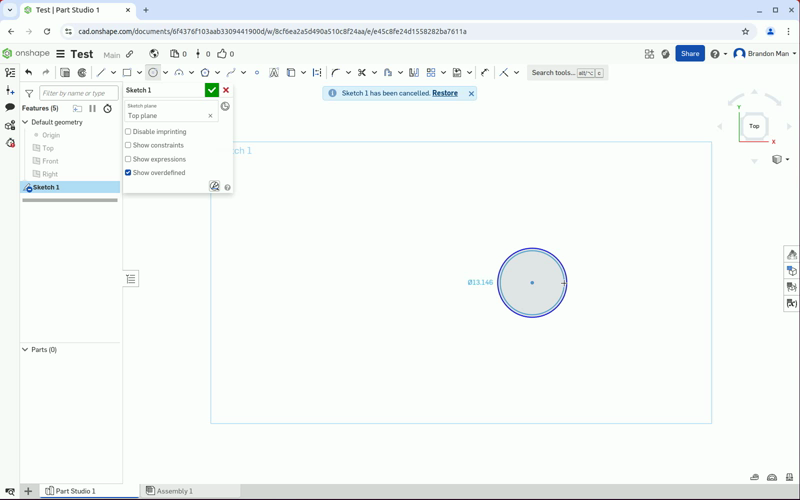
scroll(6)
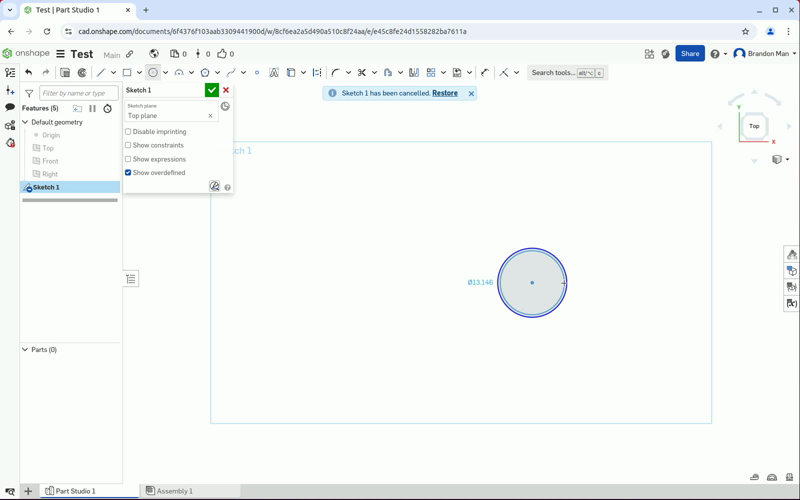
scroll(6)
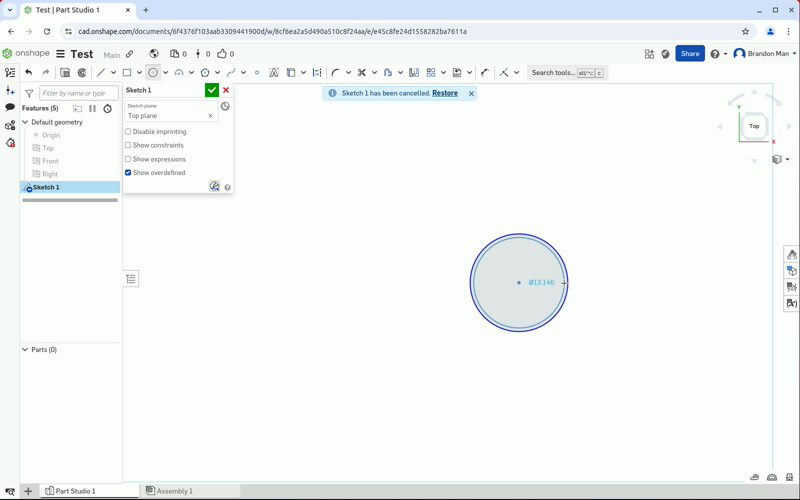
scroll(6)
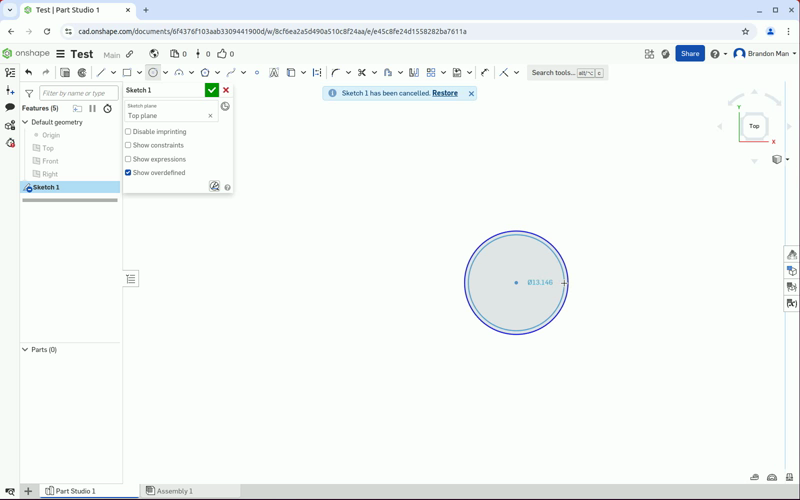
scroll(6)
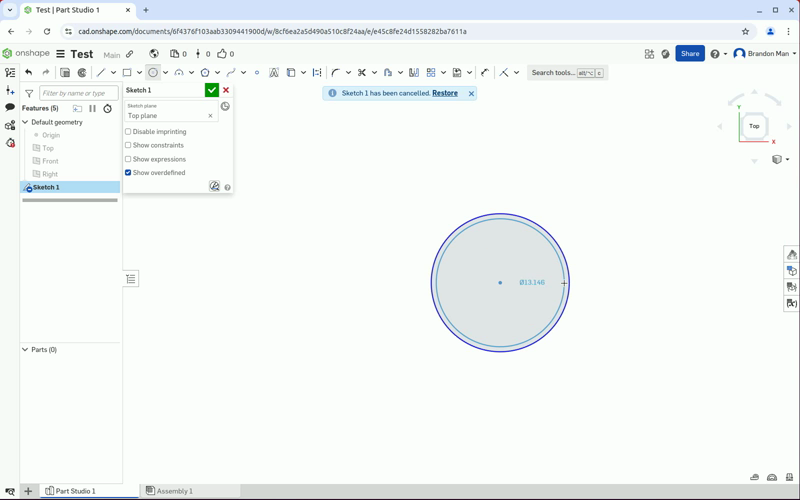
scroll(6)
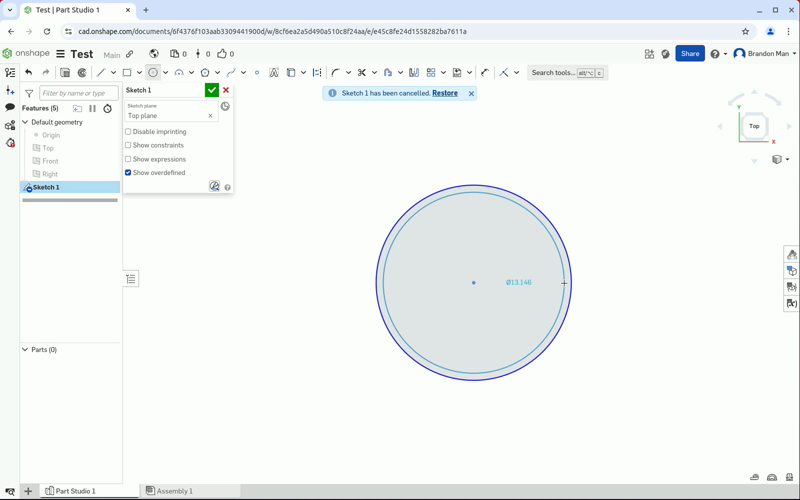
scroll(6)
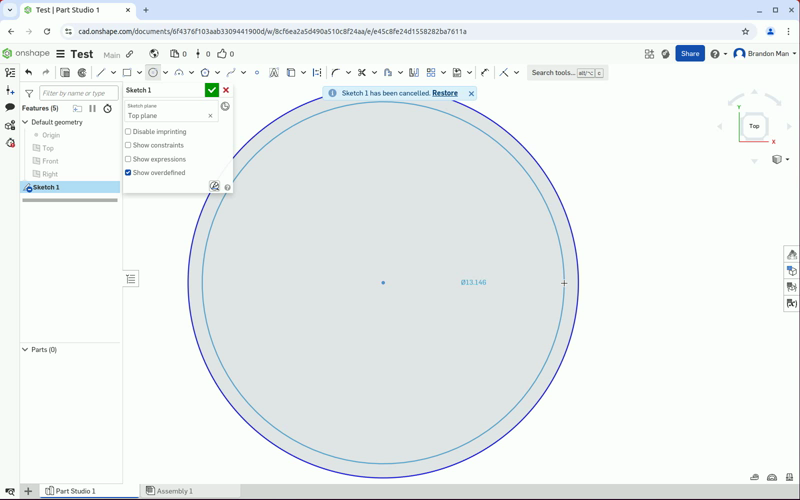
scroll(6)
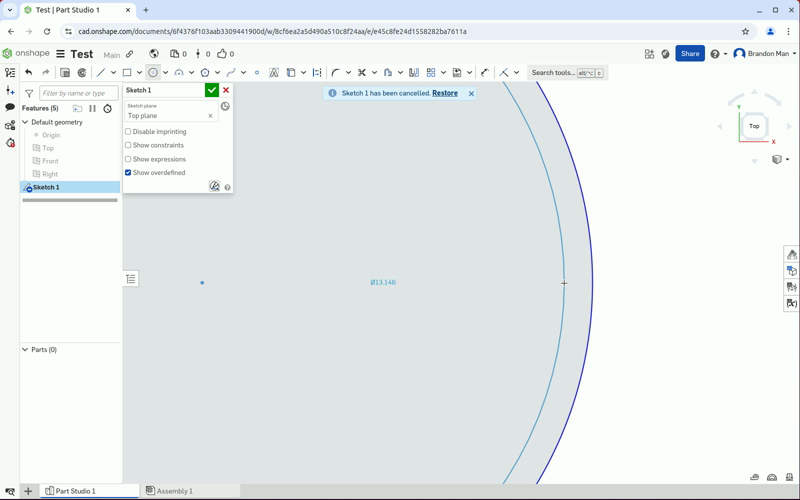
click(564, 282)
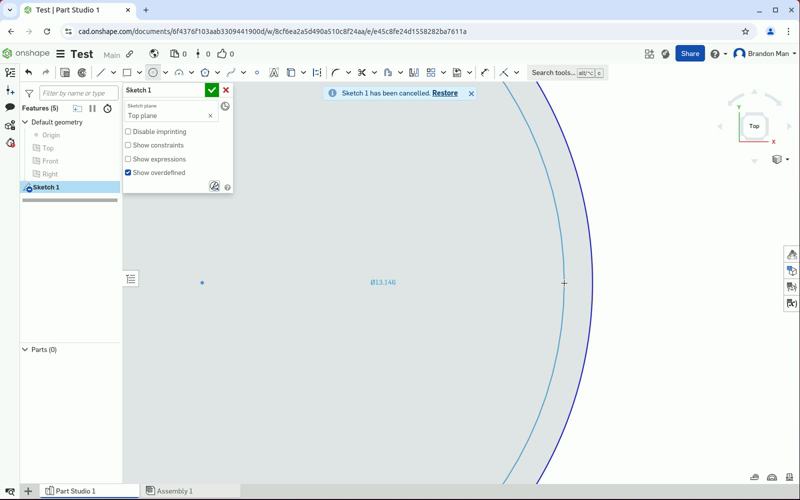
scroll(-6)
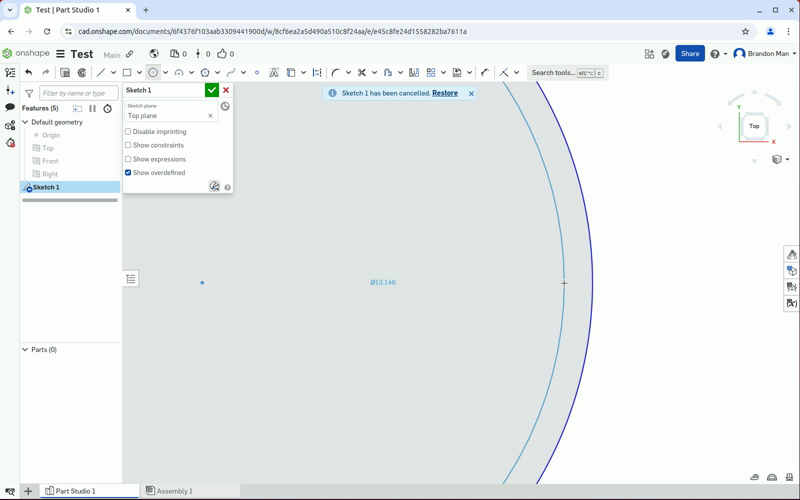
scroll(-6)
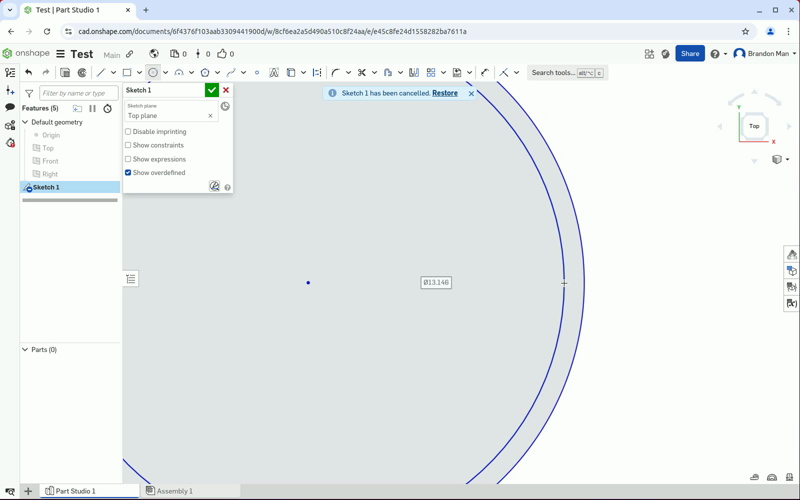
scroll(-6)
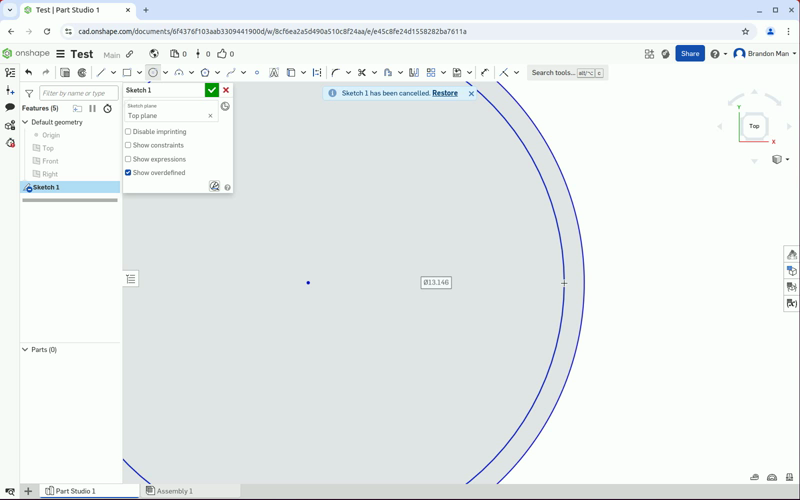
scroll(-6)
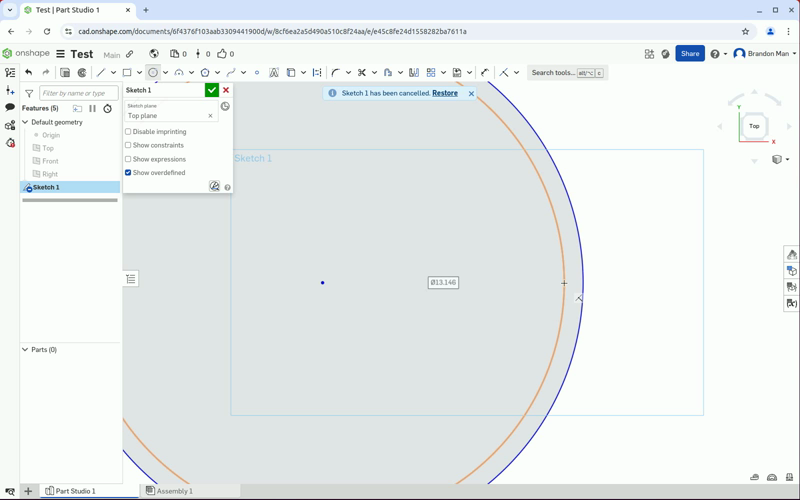
scroll(-6)
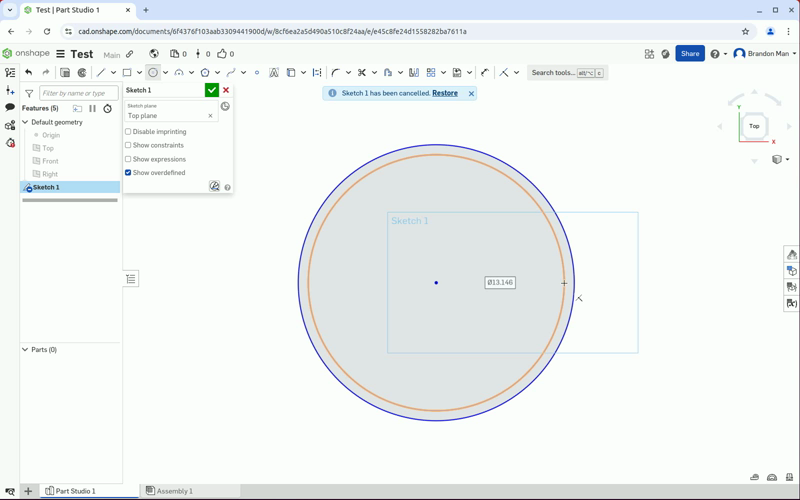
scroll(-6)
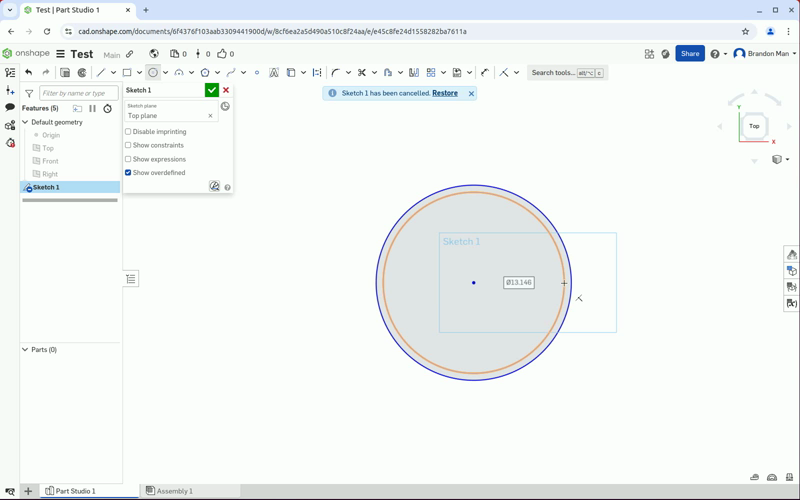
scroll(-6)
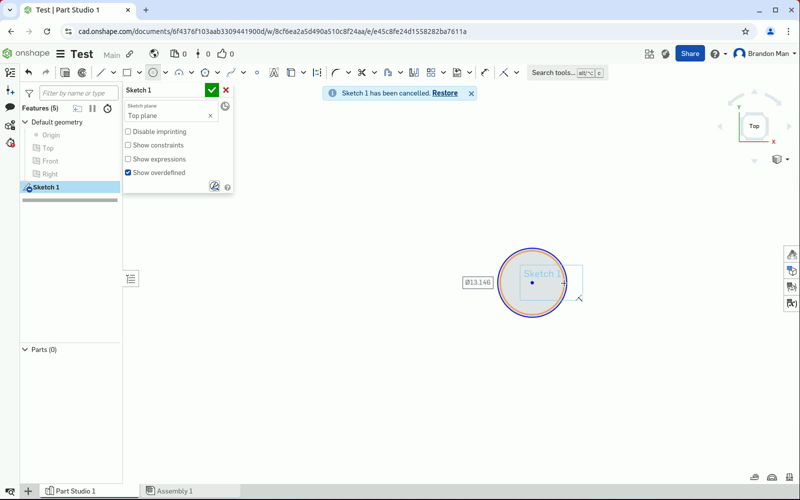
key(esc)
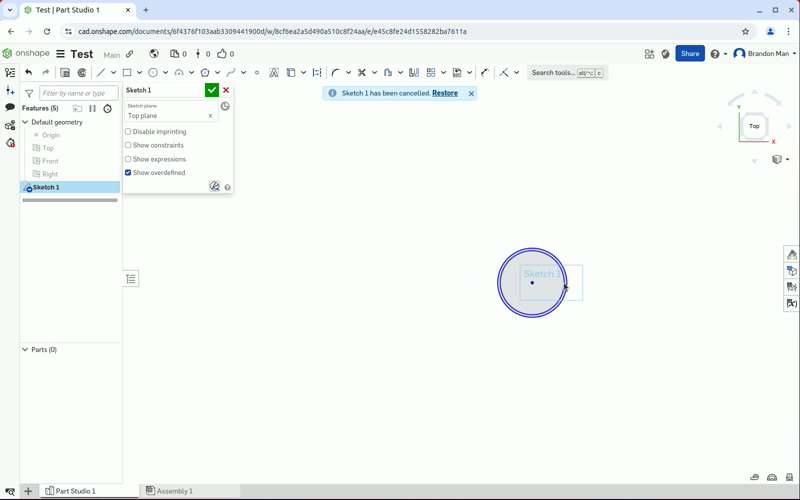
mouse_move(558, 261)
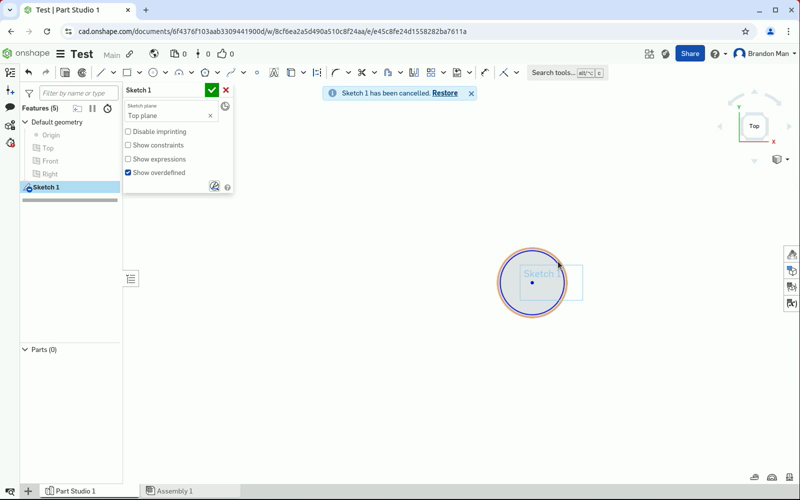
scroll(6)
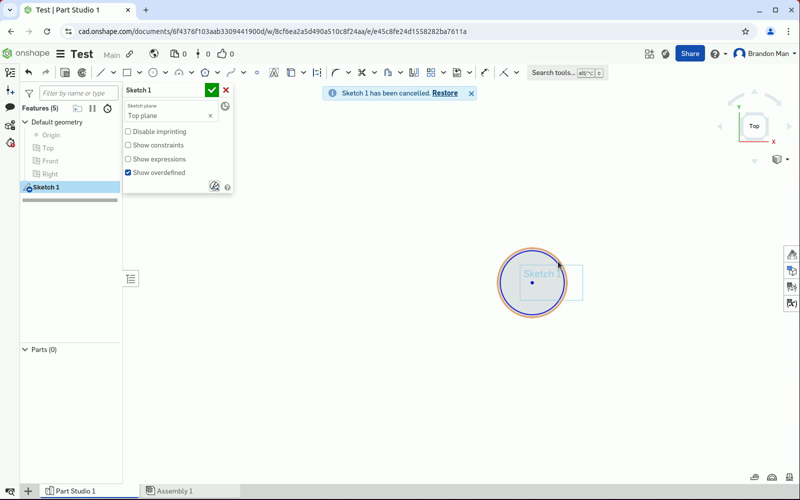
scroll(6)
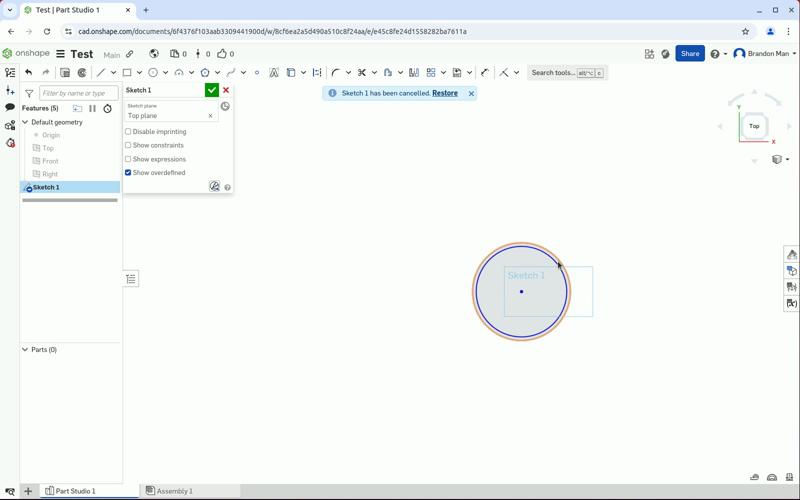
scroll(6)
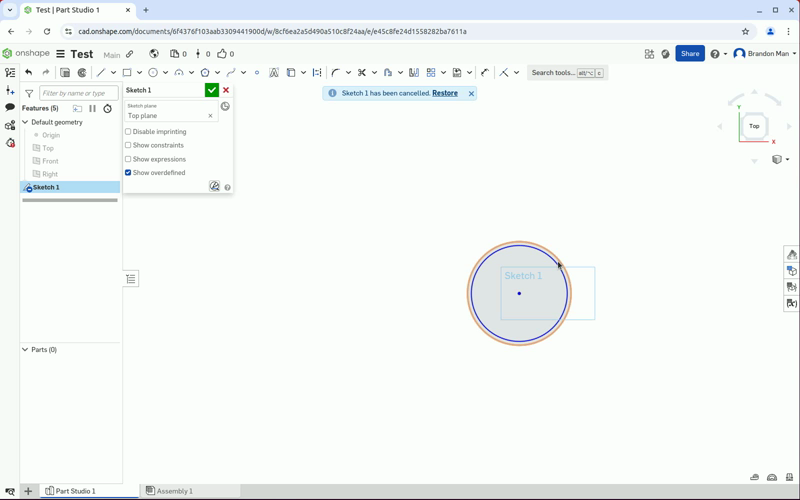
scroll(6)
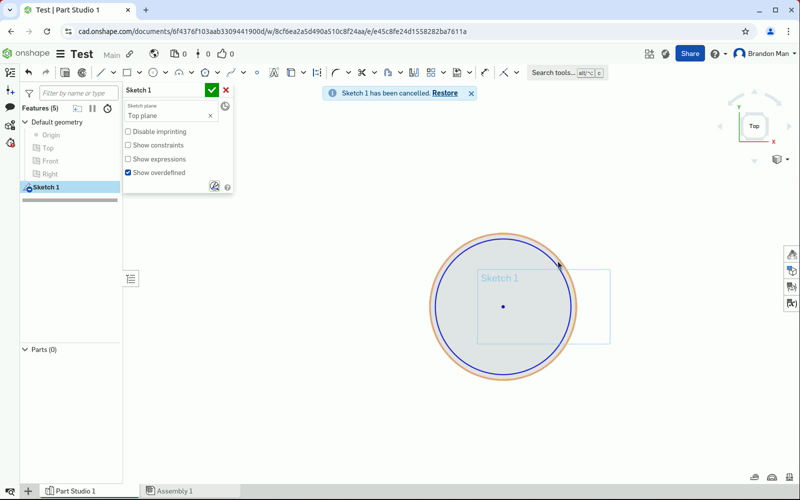
scroll(6)
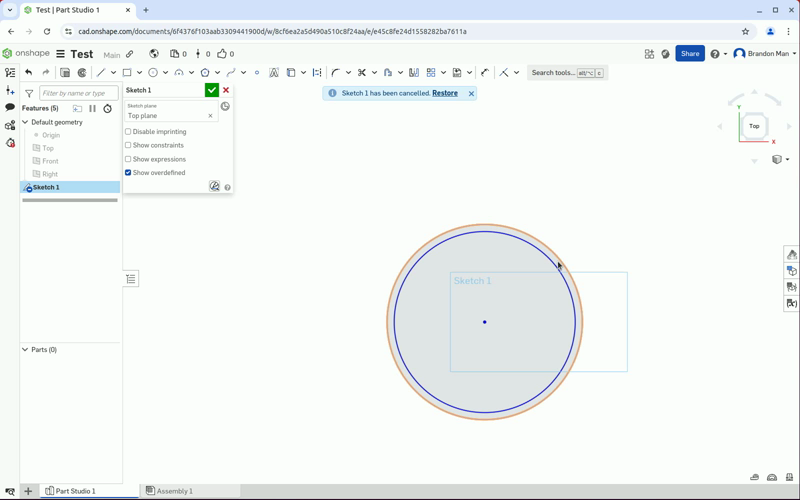
scroll(6)
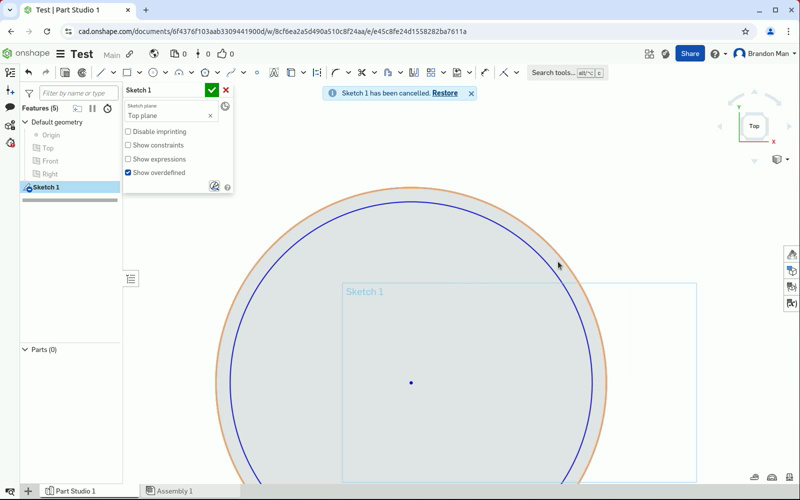
scroll(6)
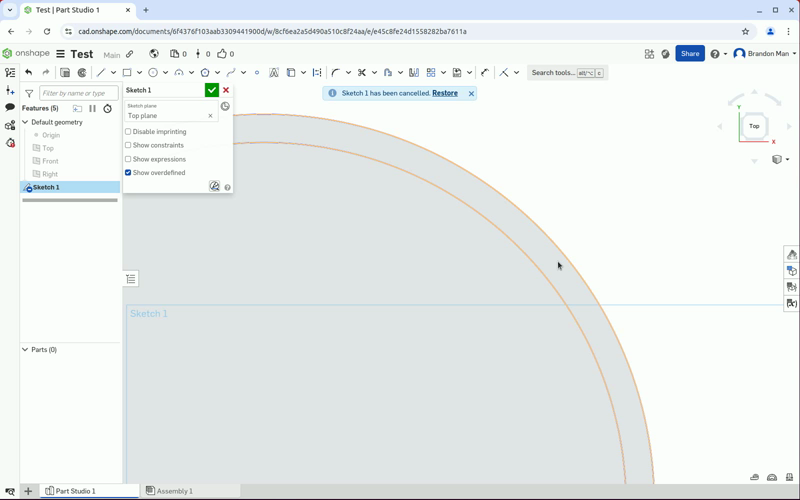
click(558, 261)
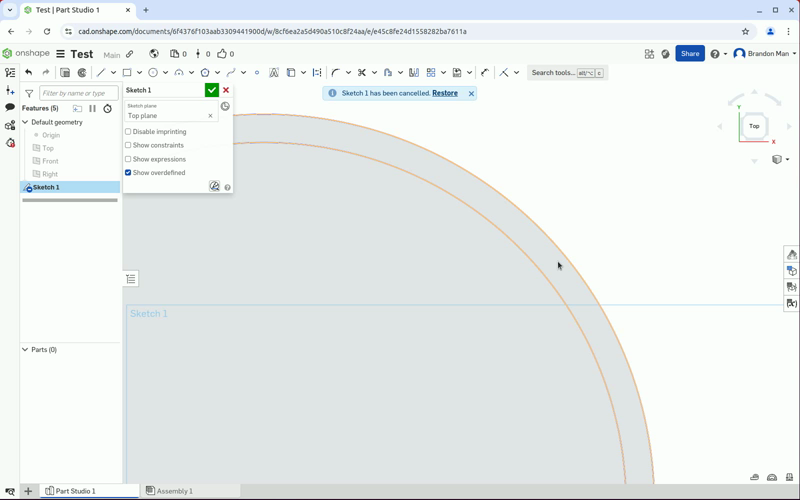
scroll(-6)
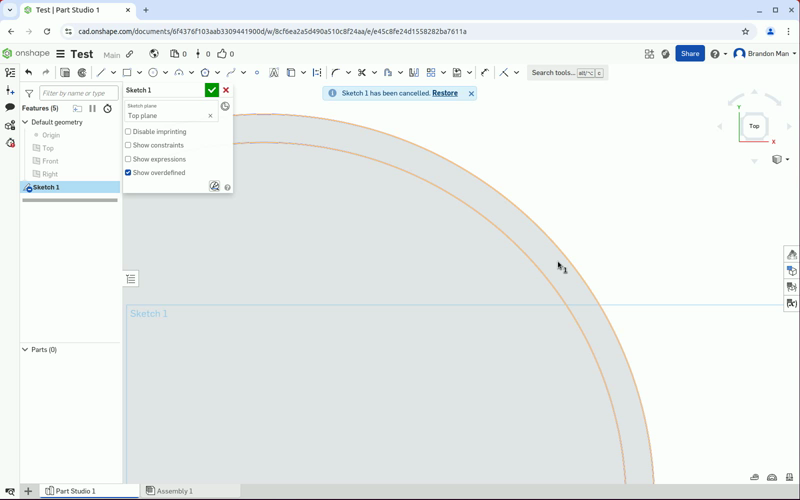
scroll(-6)
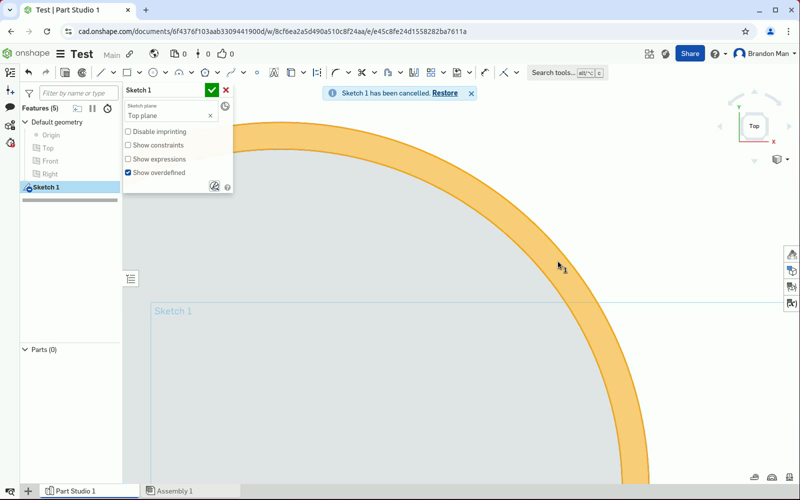
scroll(-6)
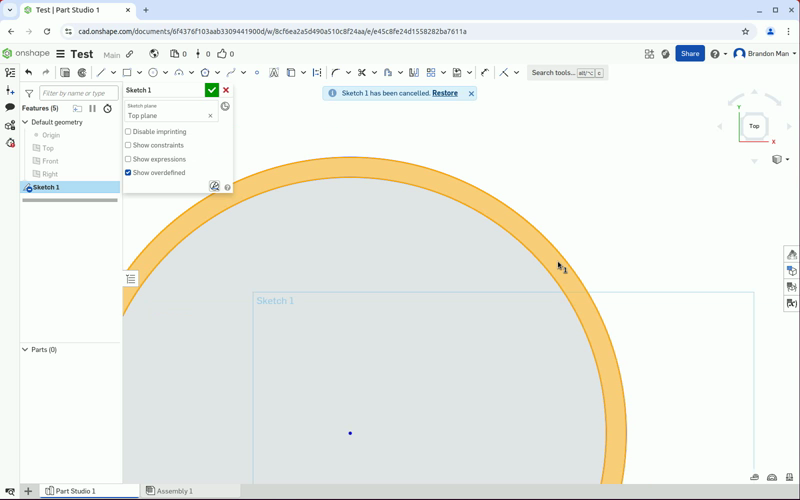
scroll(-6)
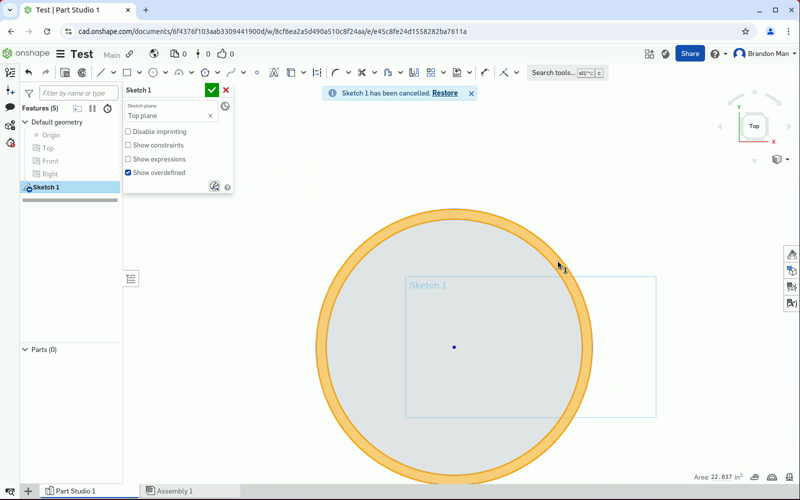
scroll(-6)
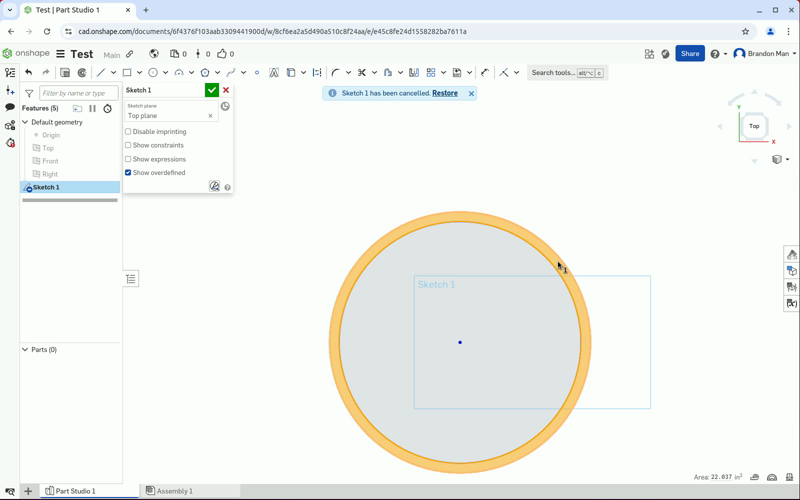
scroll(-6)
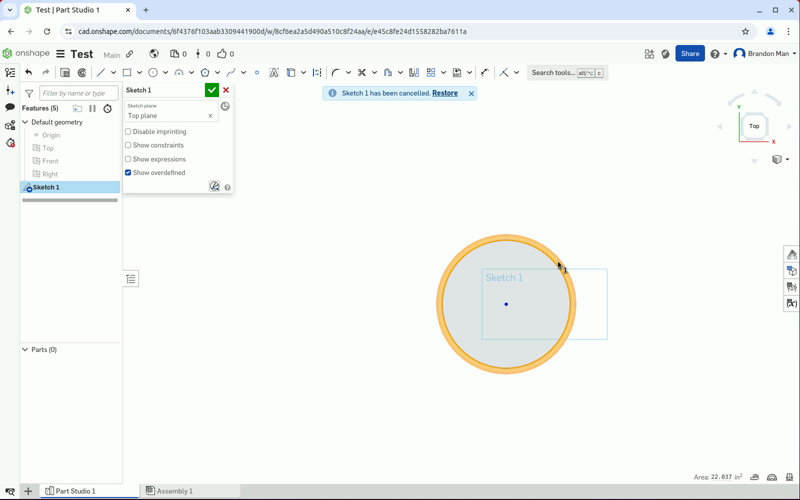
scroll(-6)
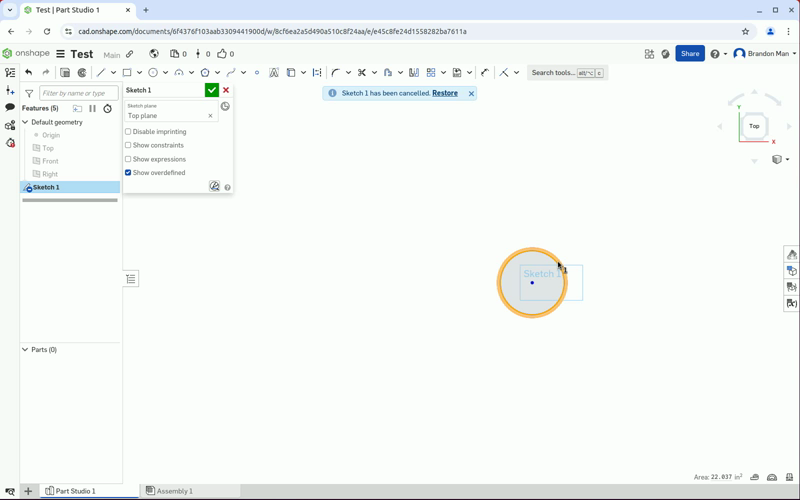
mouse_move(73, 352)
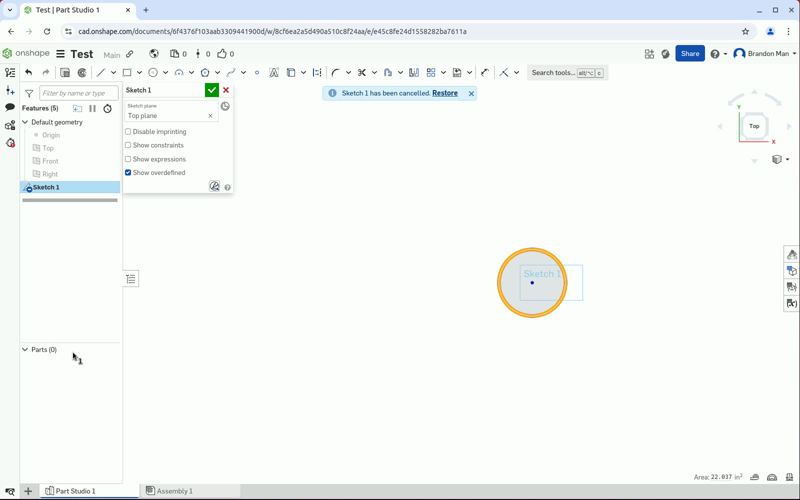
key(shift+y)
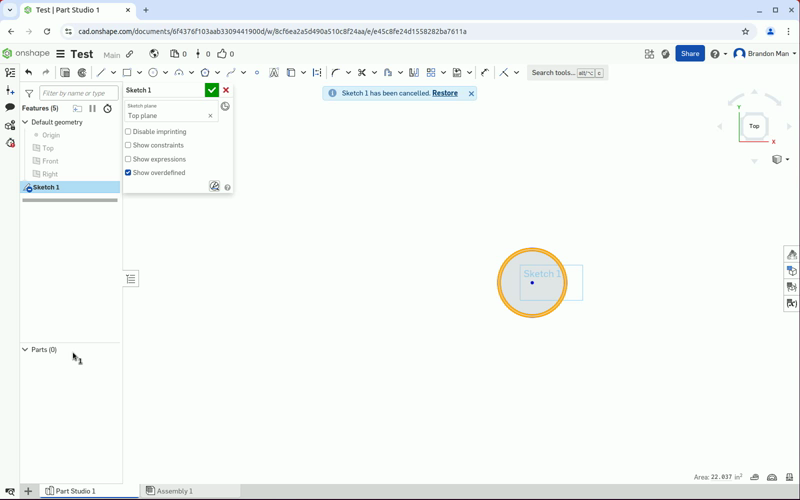
key(shift+e)
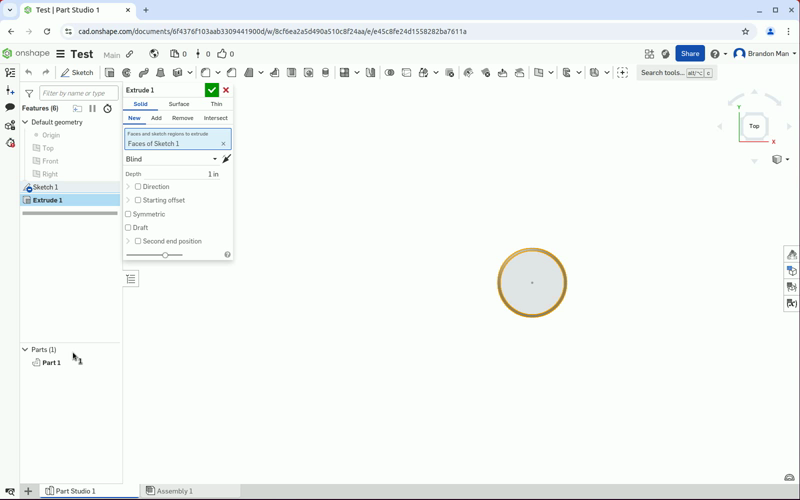
mouse_move(143, 106)
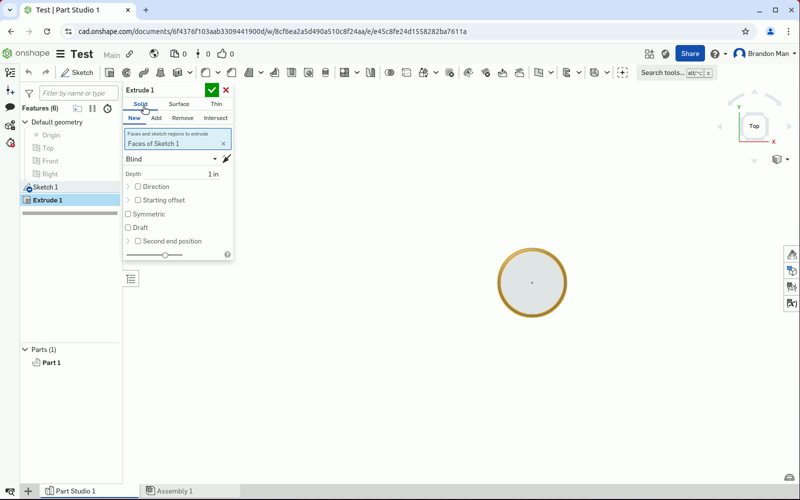
click(143, 106)
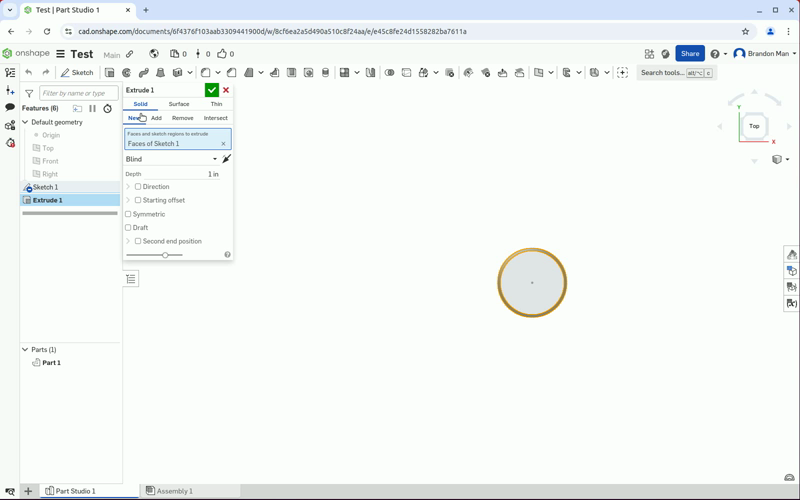
mouse_move(137, 120)
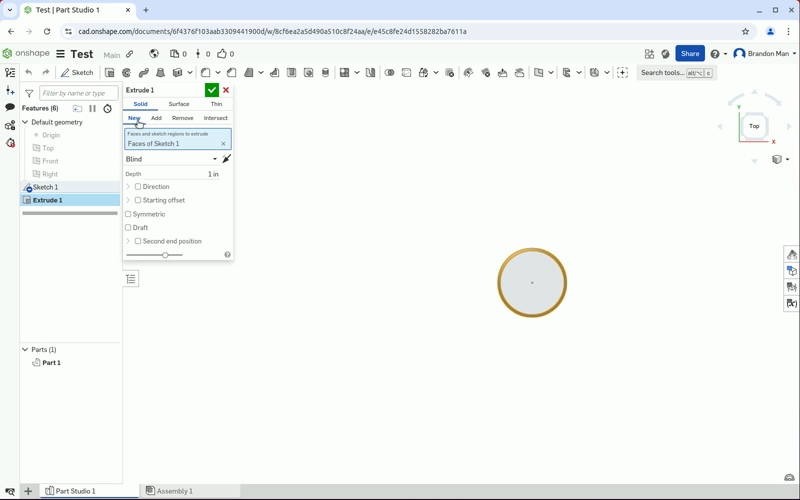
click(137, 120)
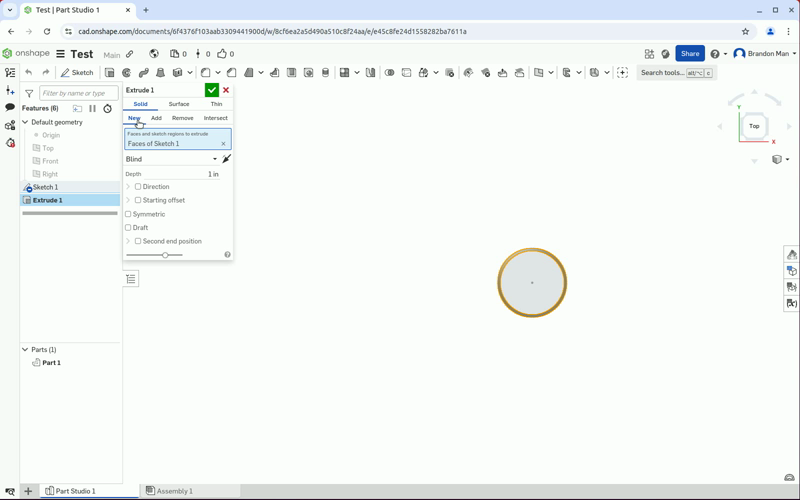
key(tab, 4)
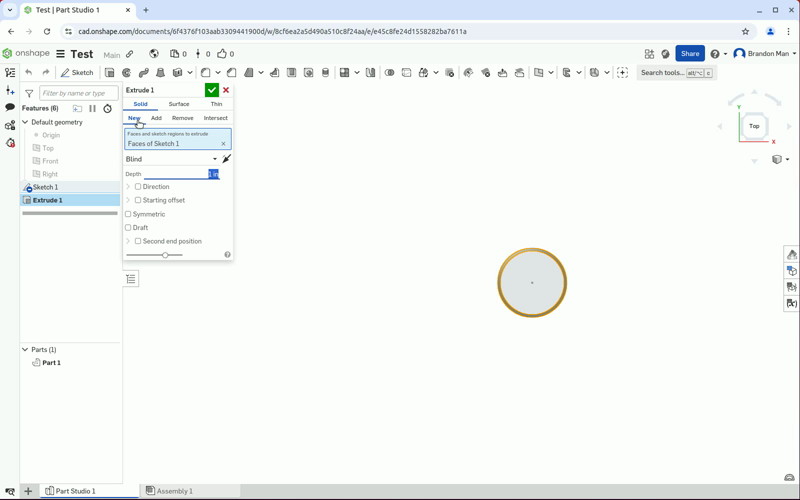
text(-7.462)
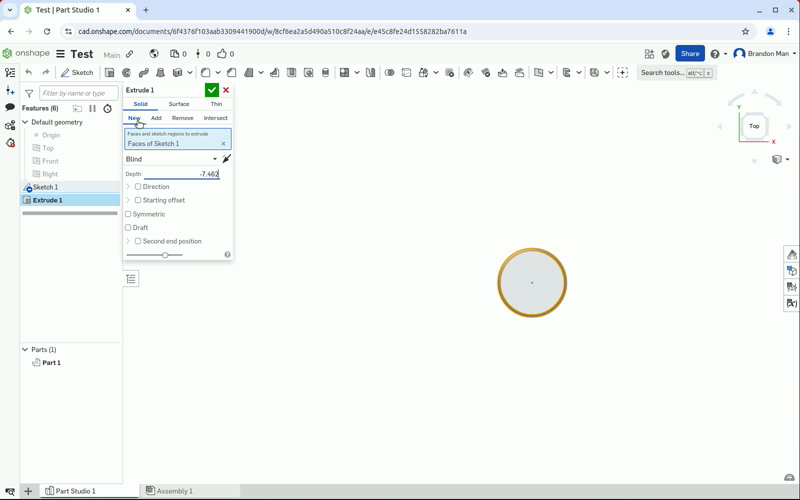
key(enter)
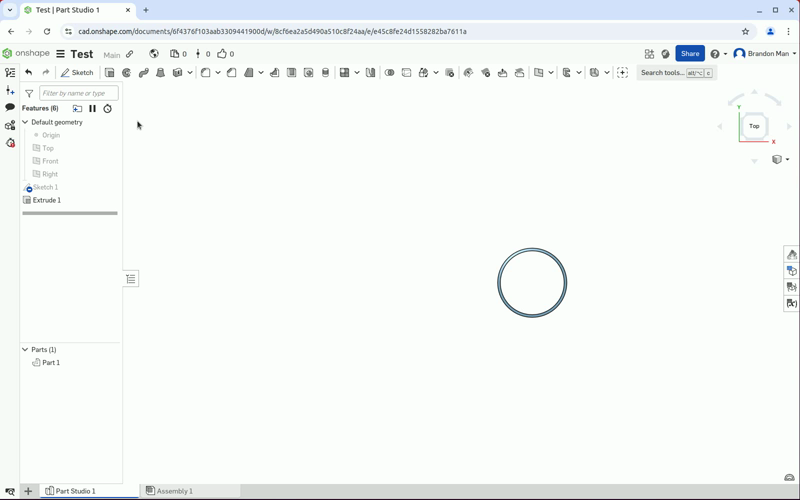
key(shift+h)
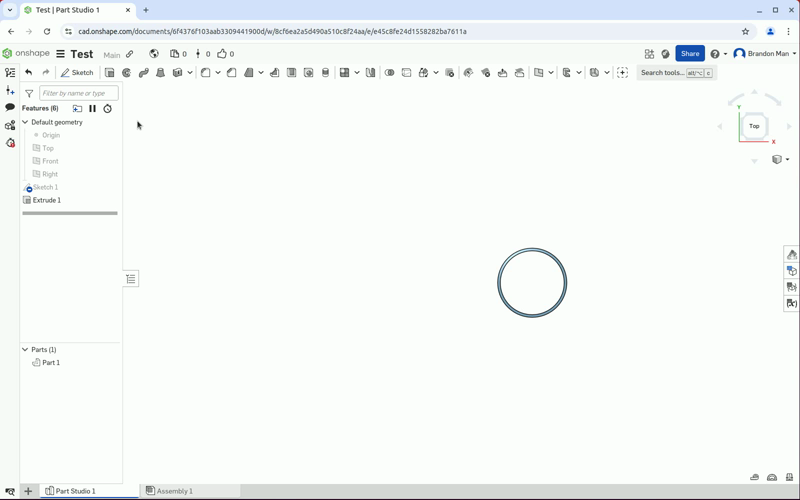
key(shift+h)
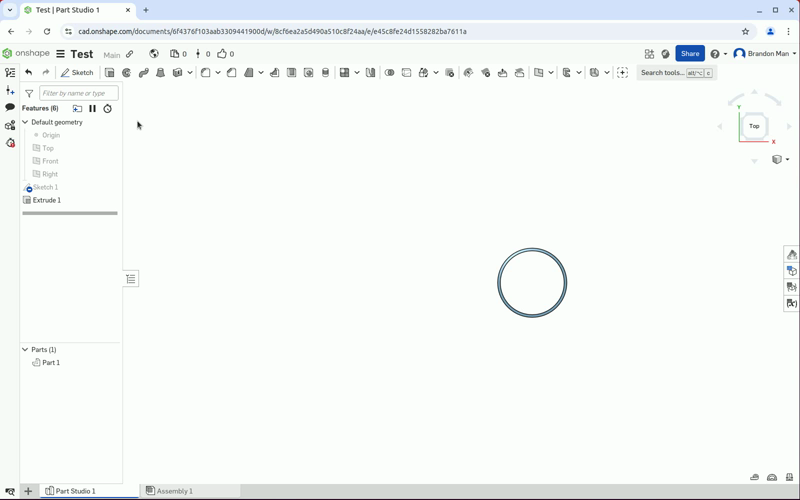
mouse_move(73, 189)
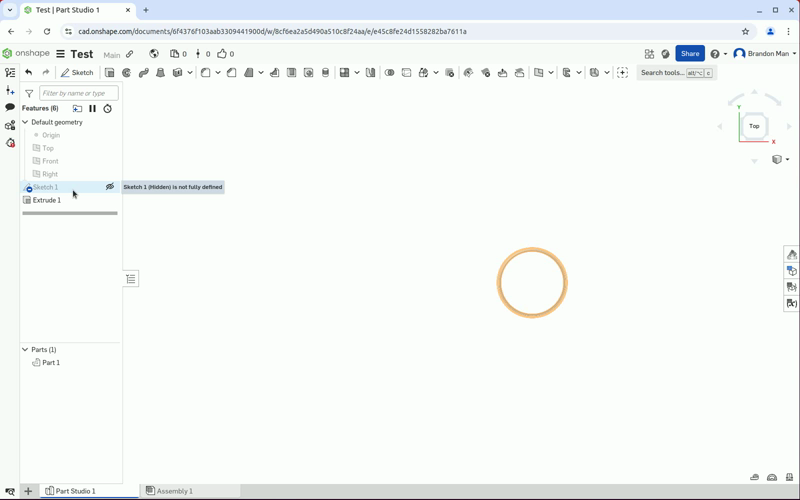
click(73, 189)
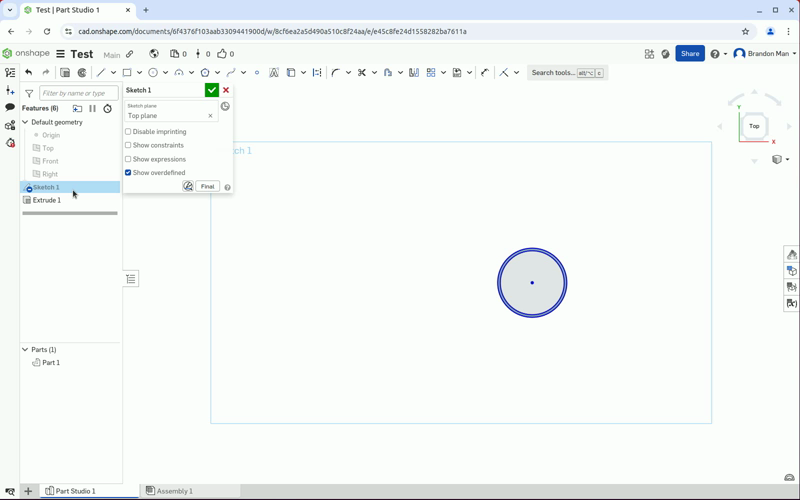
mouse_move(229, 92)
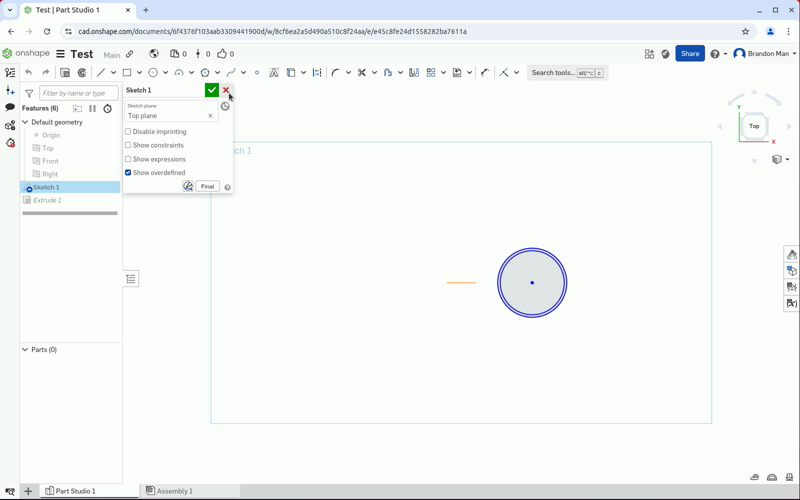
click(229, 92)
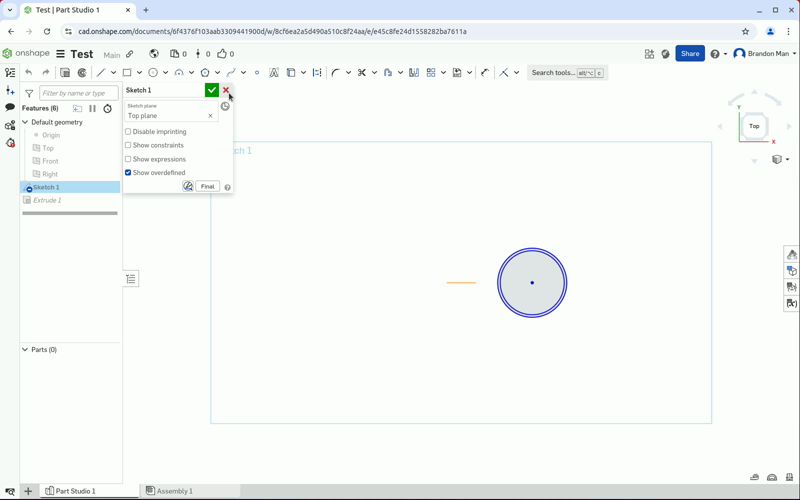
key(shift+s)
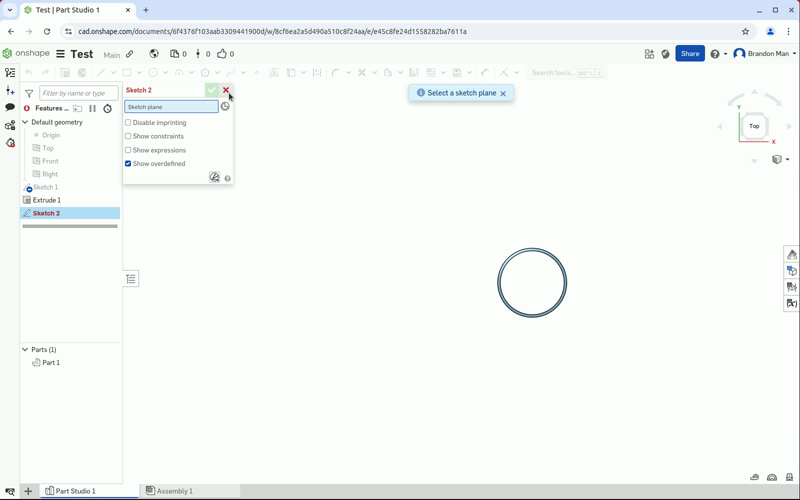
mouse_move(73, 150)
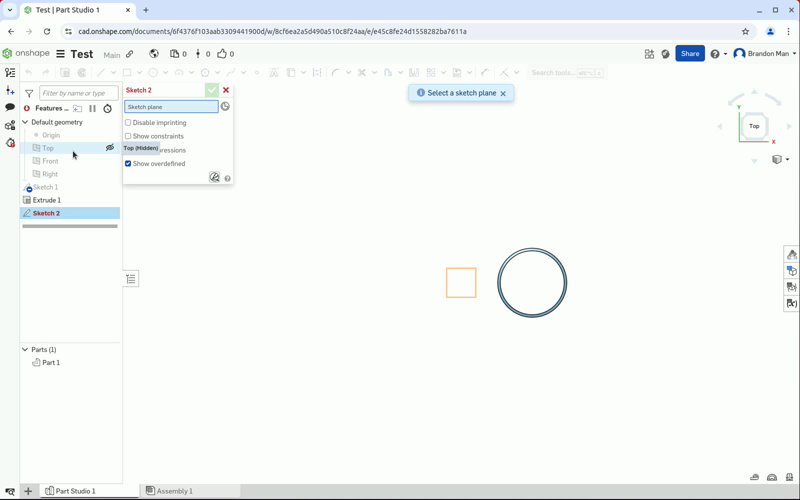
click(73, 150)
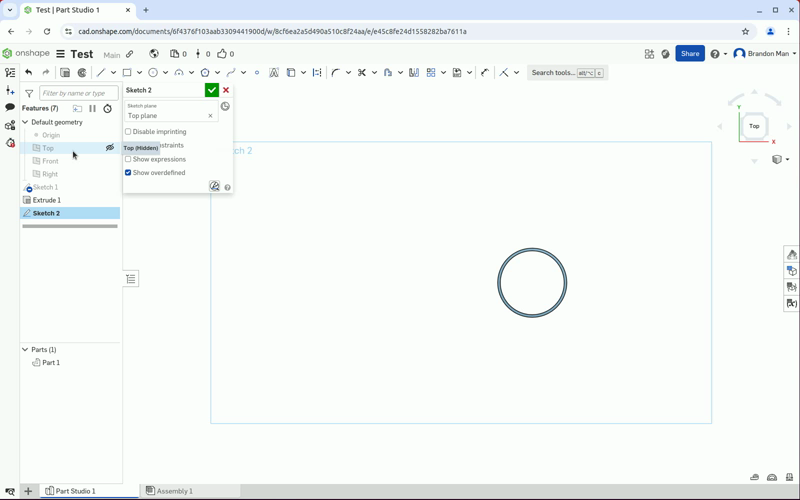
mouse_move(73, 352)
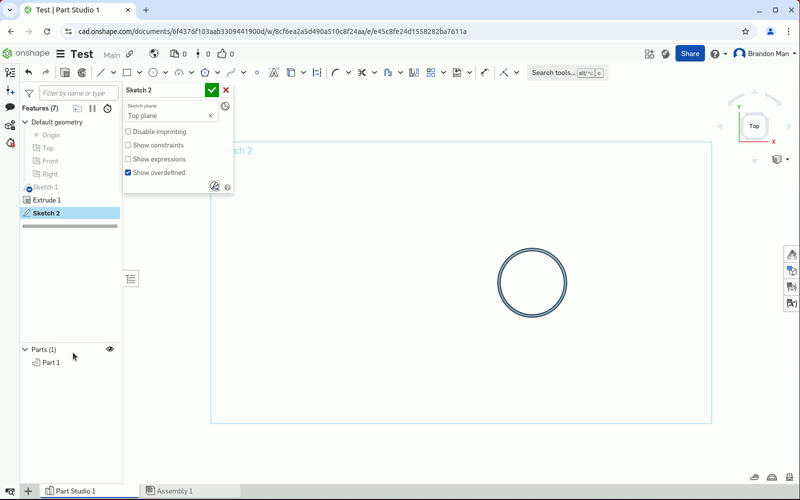
key(y)
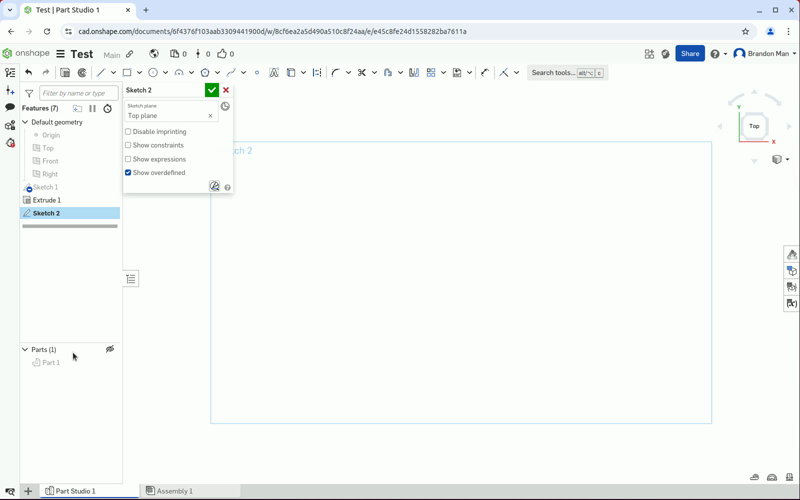
key(c)
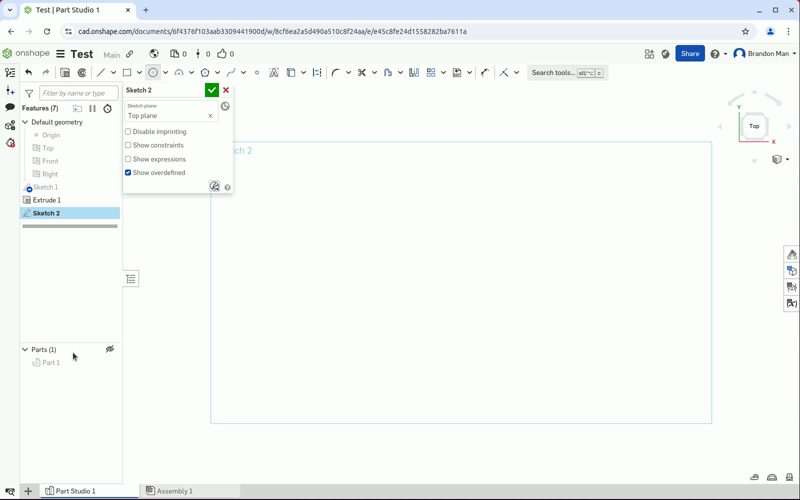
key_down(shift)
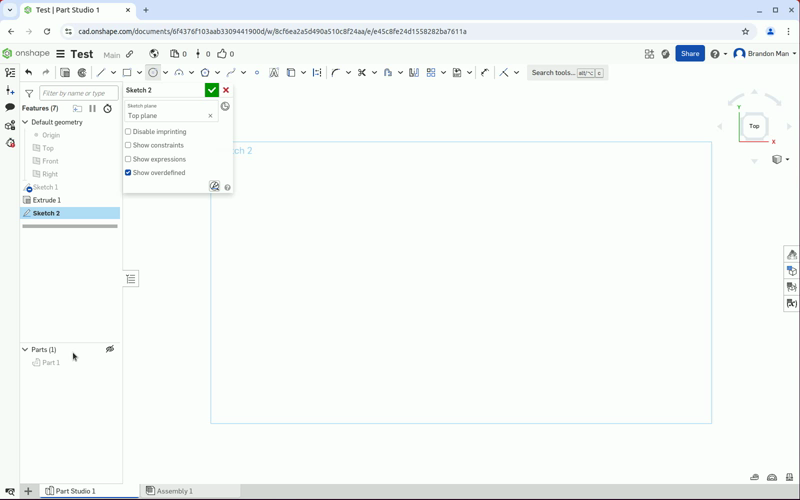
mouse_move(533, 282)
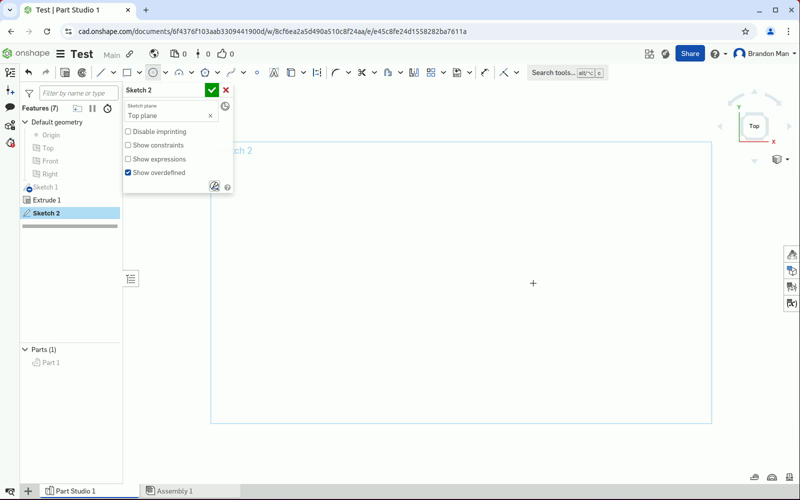
click(533, 282)
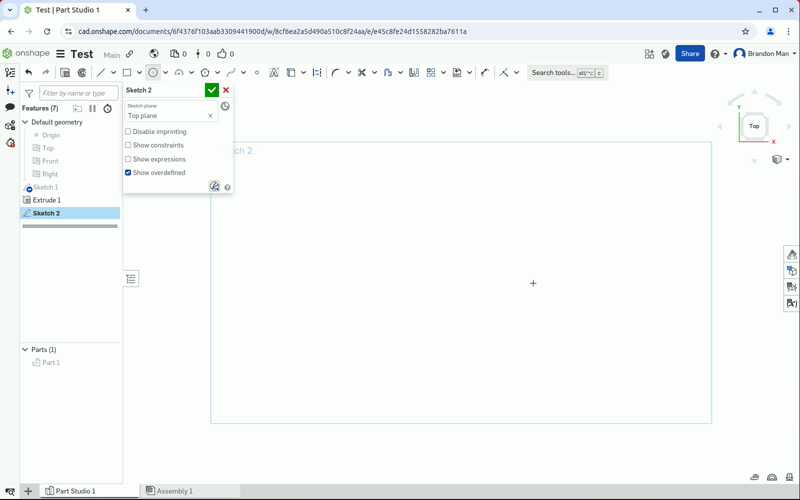
key_up(shift)
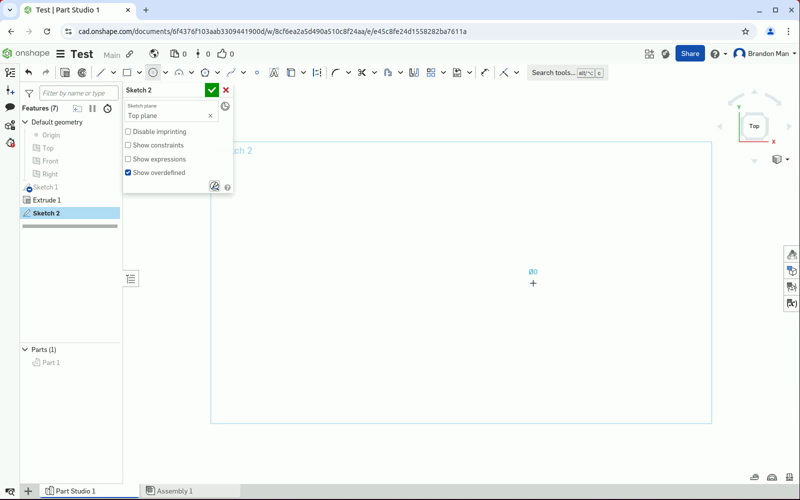
mouse_move(566, 282)
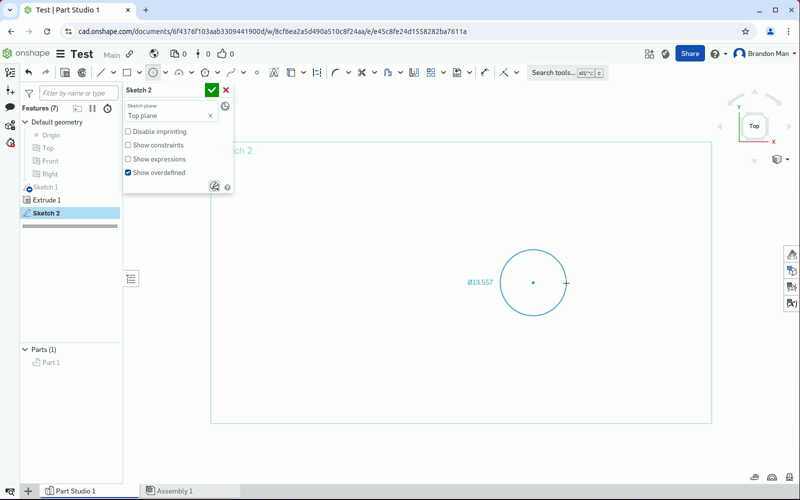
click(566, 282)
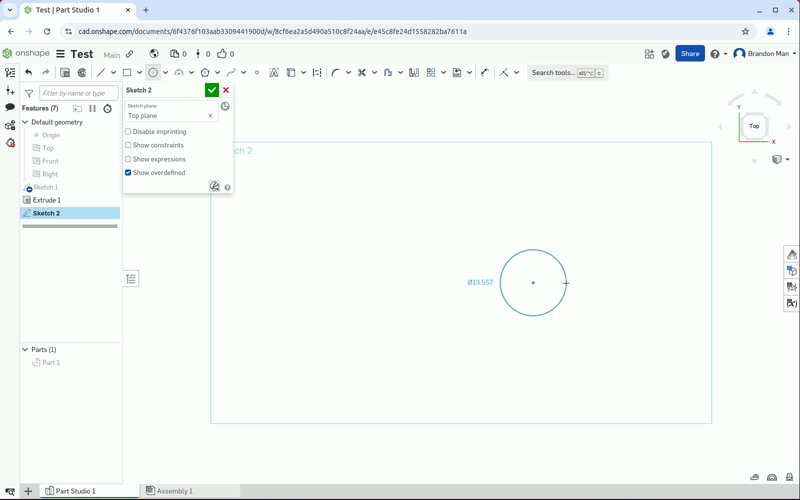
key(esc)
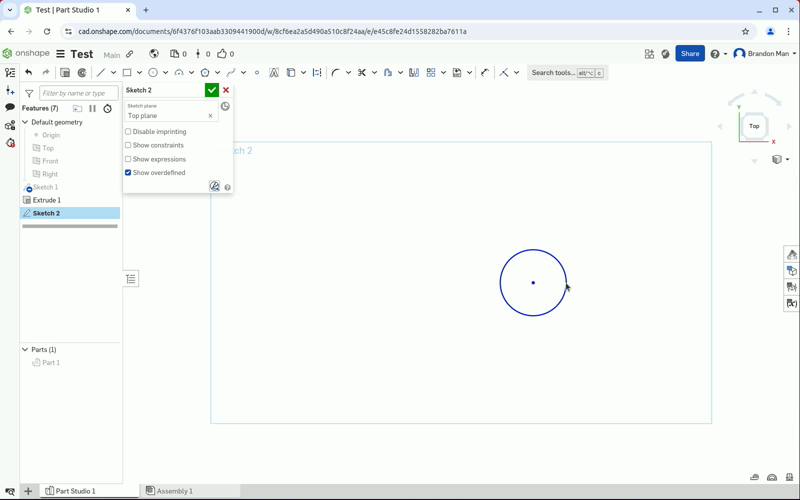
mouse_move(506, 278)
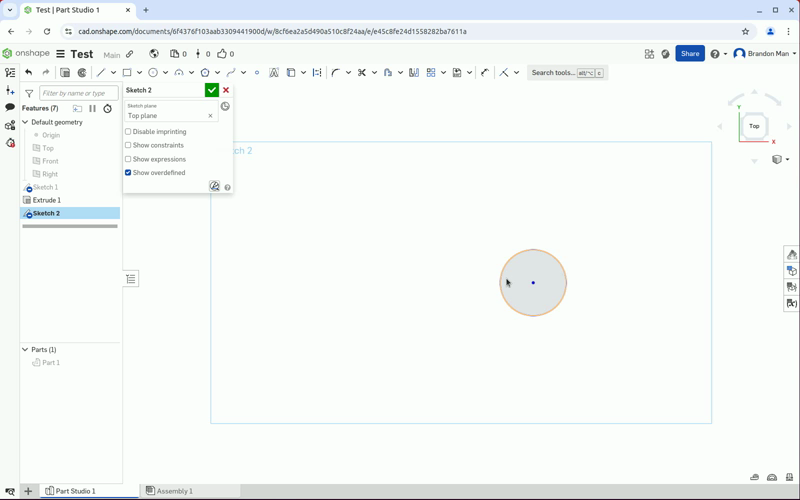
click(506, 278)
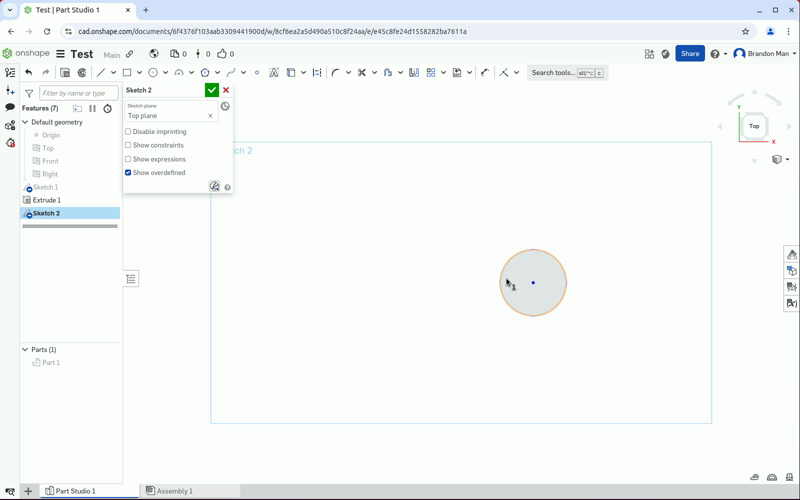
mouse_move(73, 352)
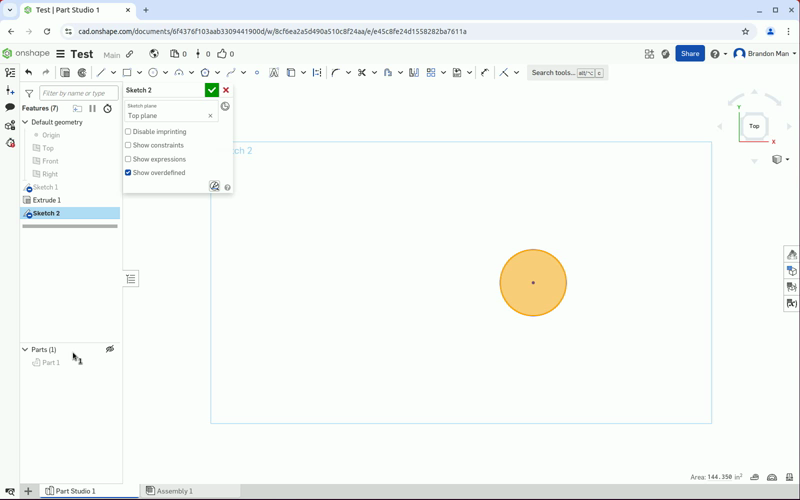
key(shift+y)
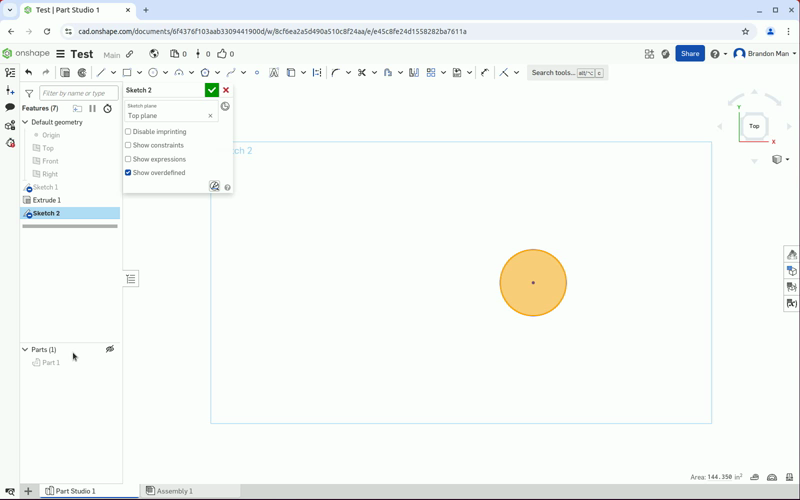
key(shift+e)
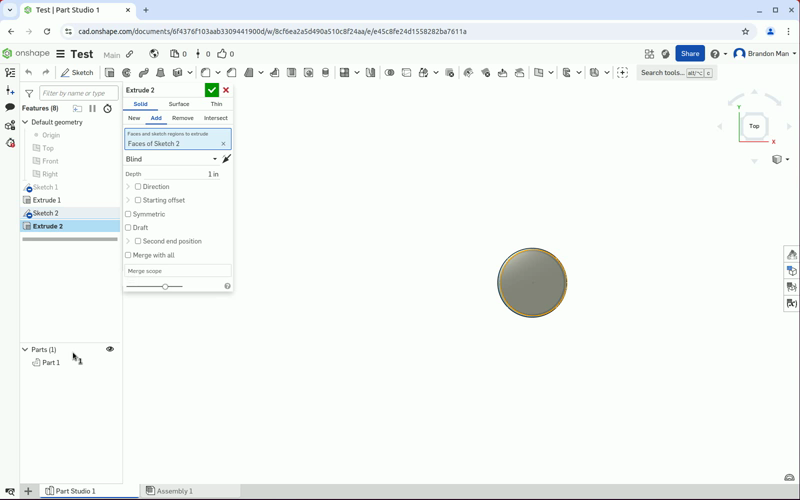
mouse_move(143, 106)
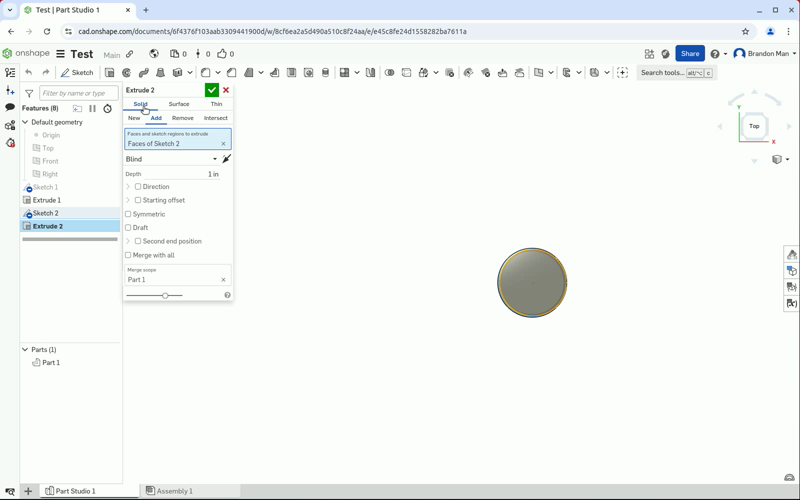
click(143, 106)
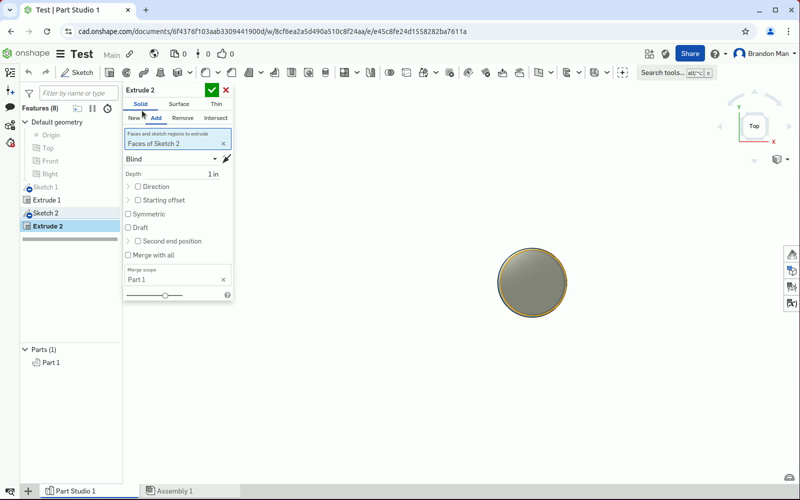
mouse_move(137, 120)
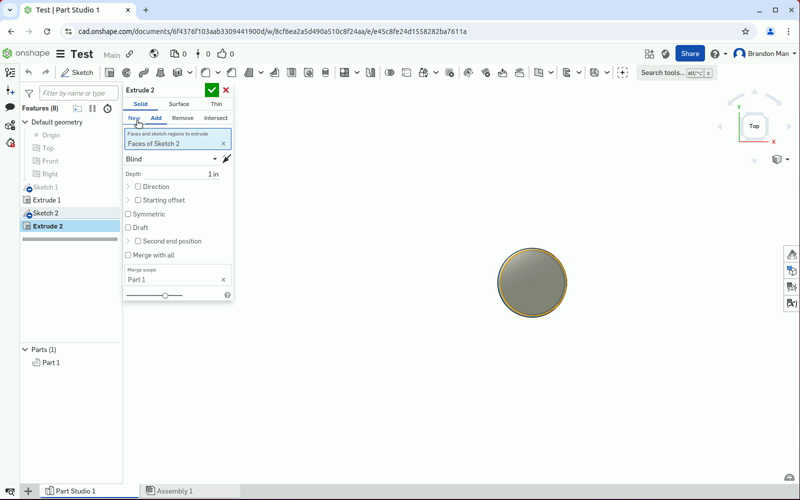
click(137, 120)
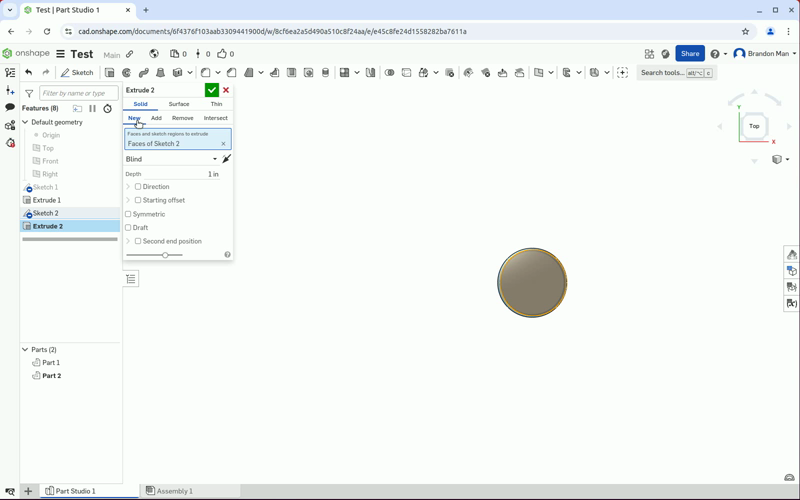
key(tab, 4)
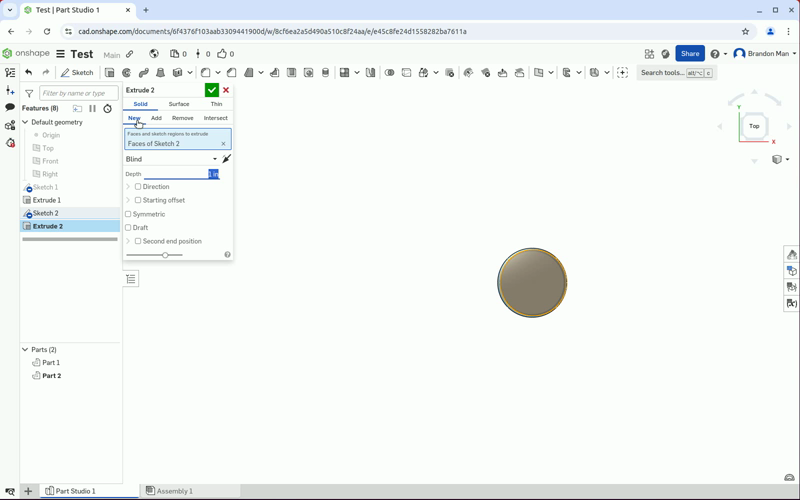
text(-7.462)
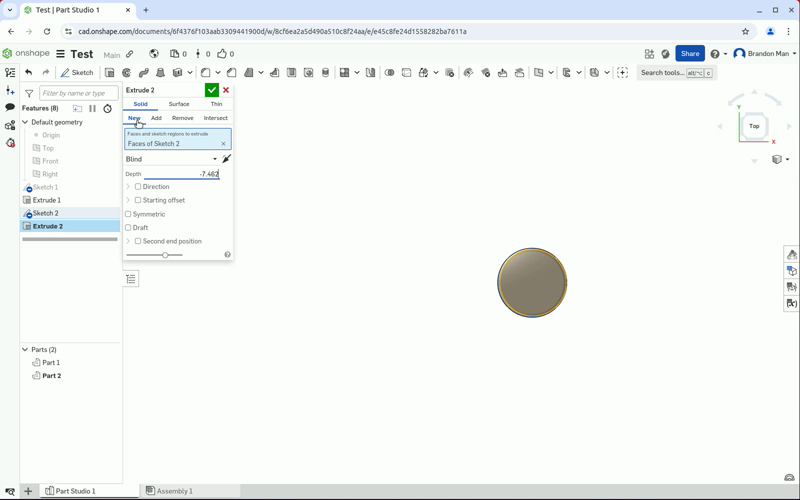
key(enter)
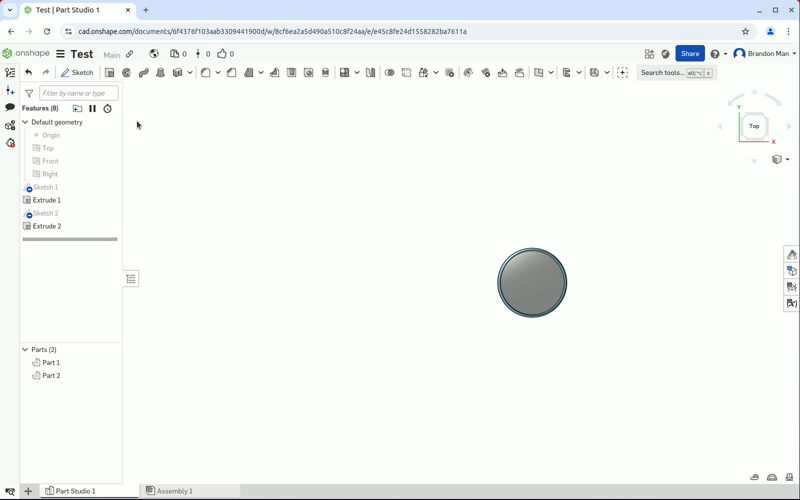
key(shift+h)
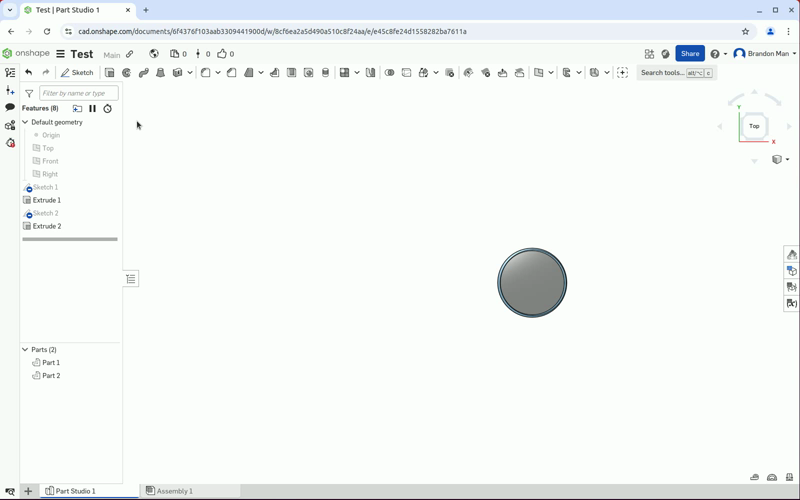
key(shift+h)
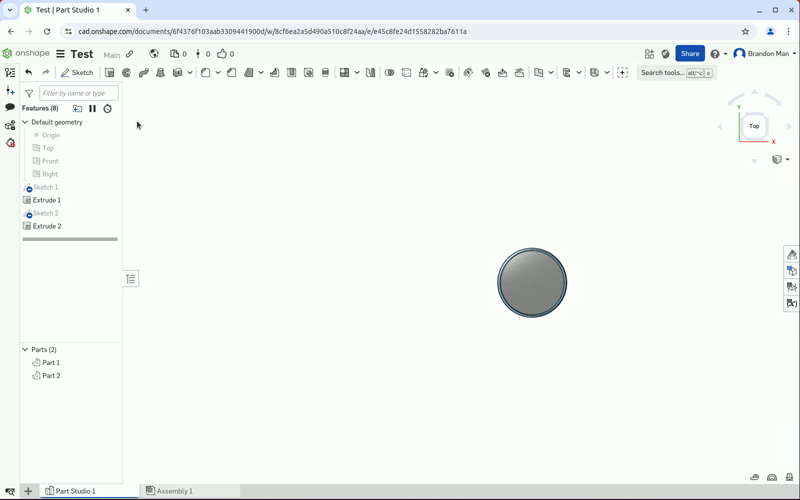
mouse_move(73, 189)
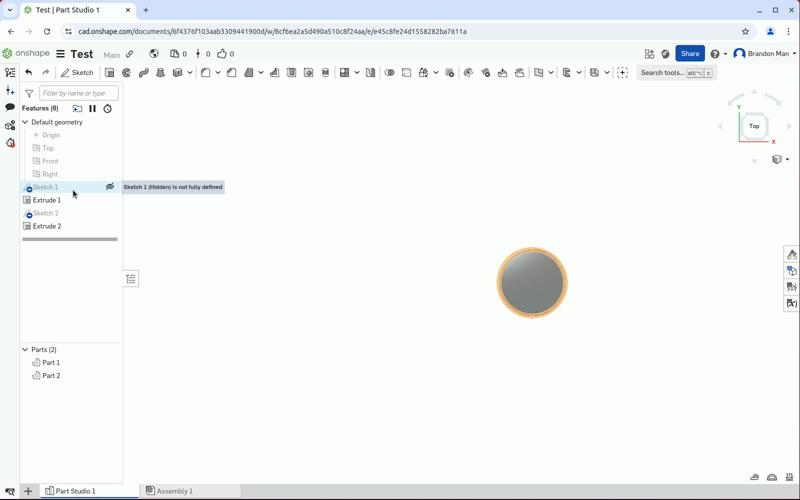
click(73, 189)
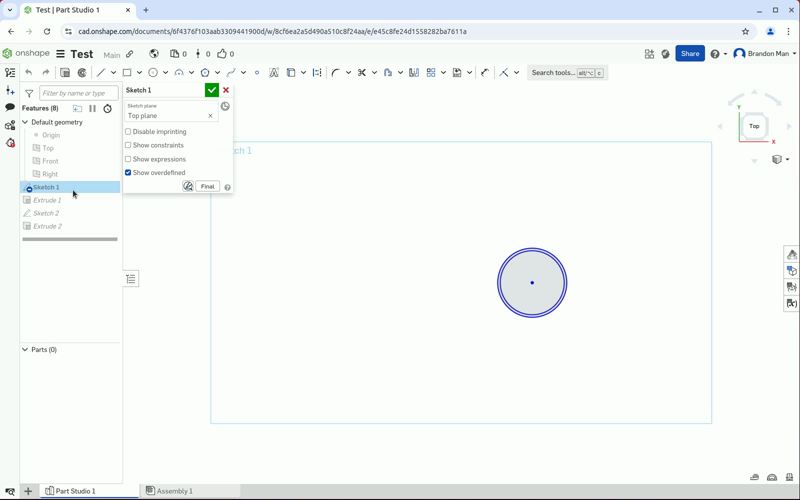
mouse_move(229, 92)
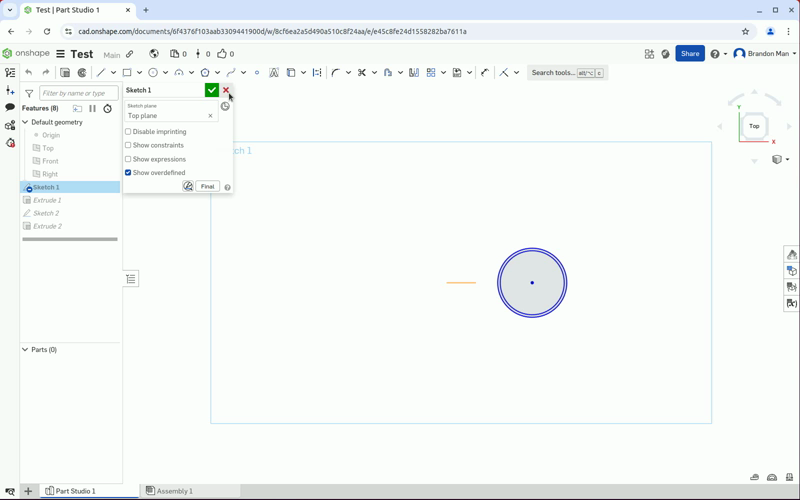
click(229, 92)
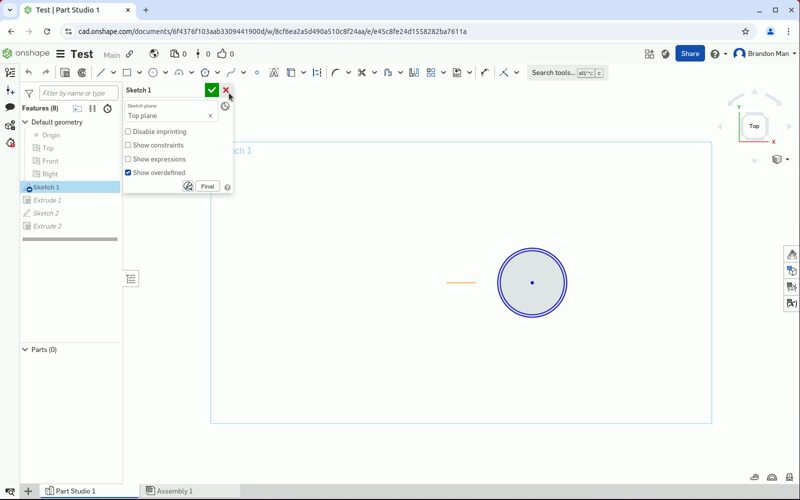
key(shift+s)
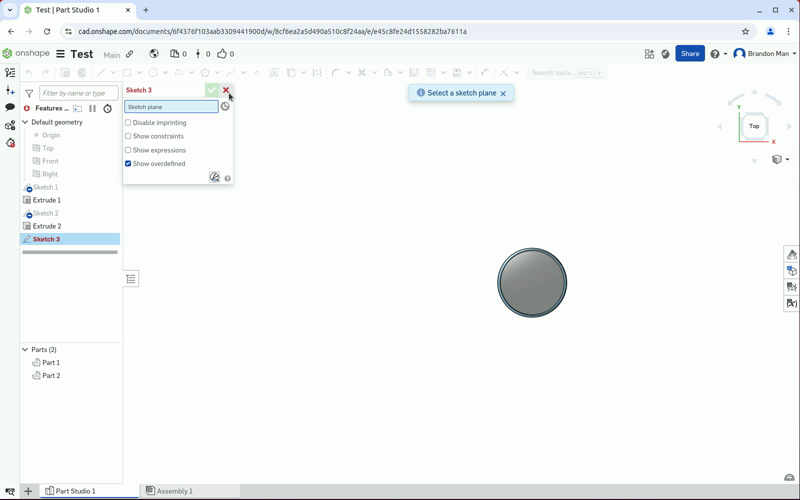
mouse_move(73, 150)
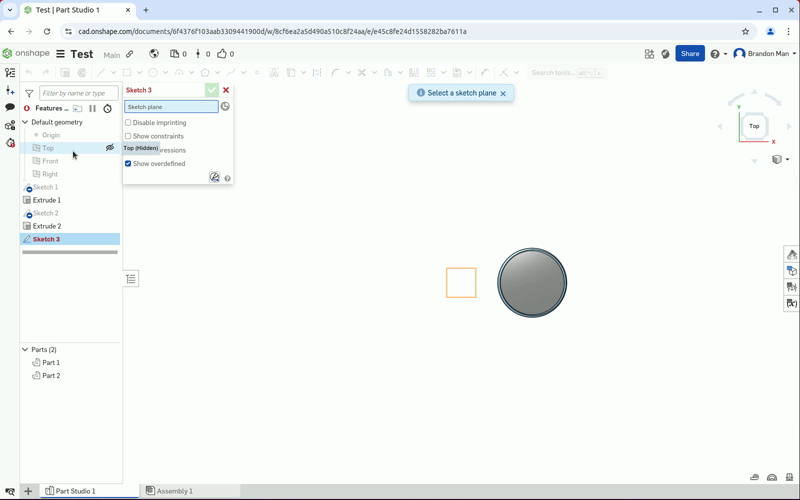
click(73, 150)
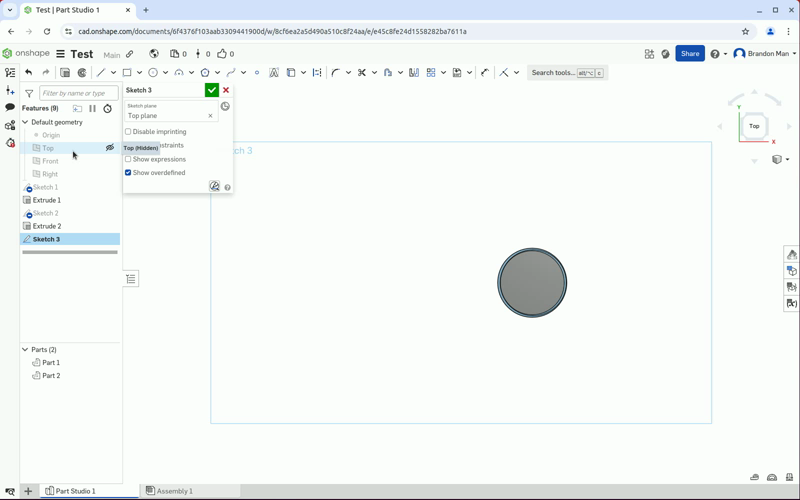
mouse_move(73, 352)
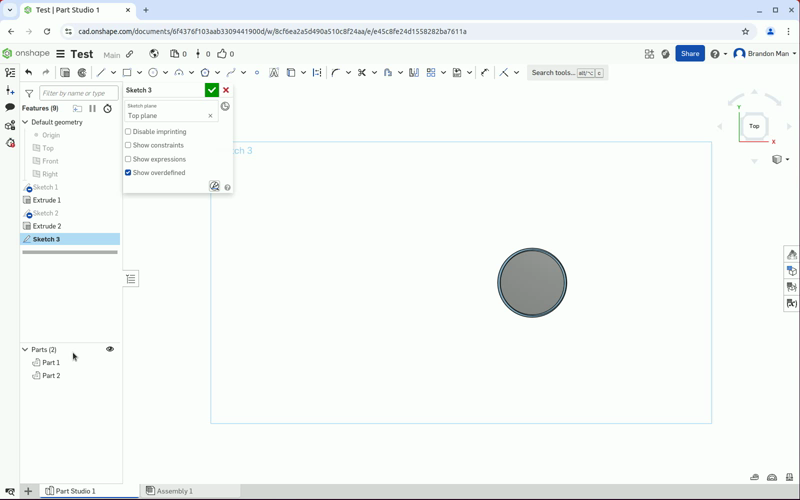
key(y)
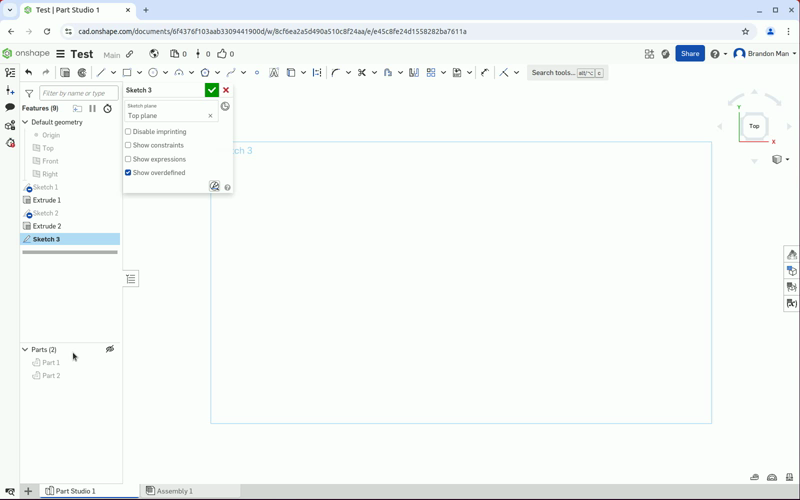
key(c)
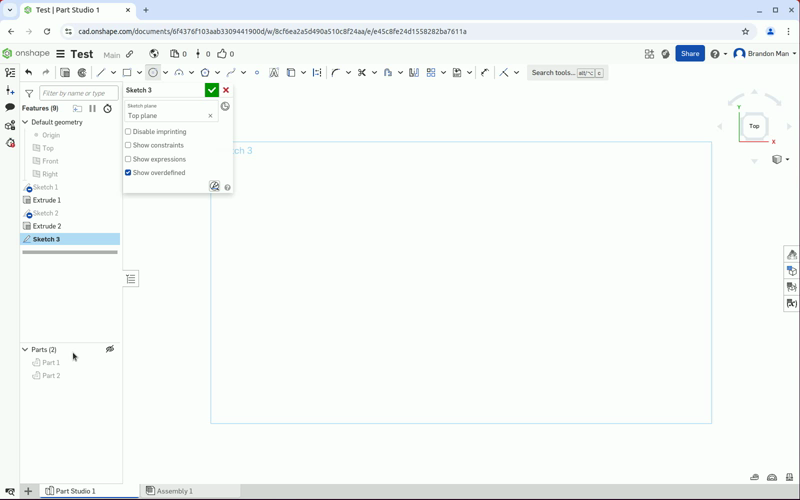
key_down(shift)
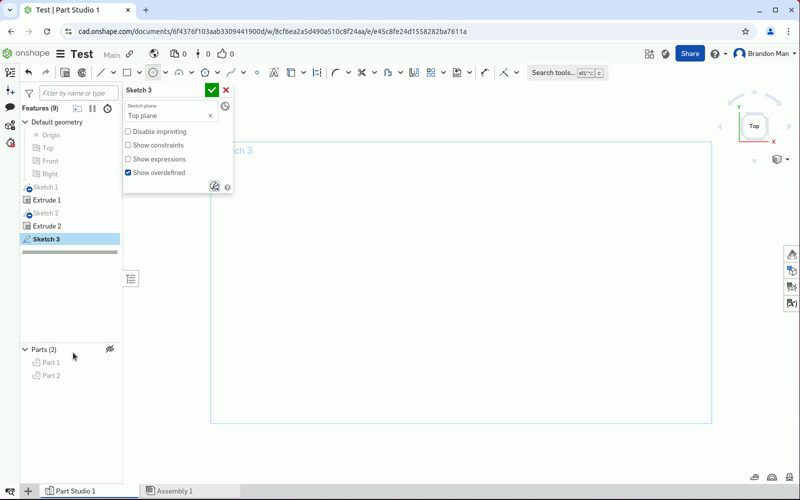
mouse_move(461, 282)
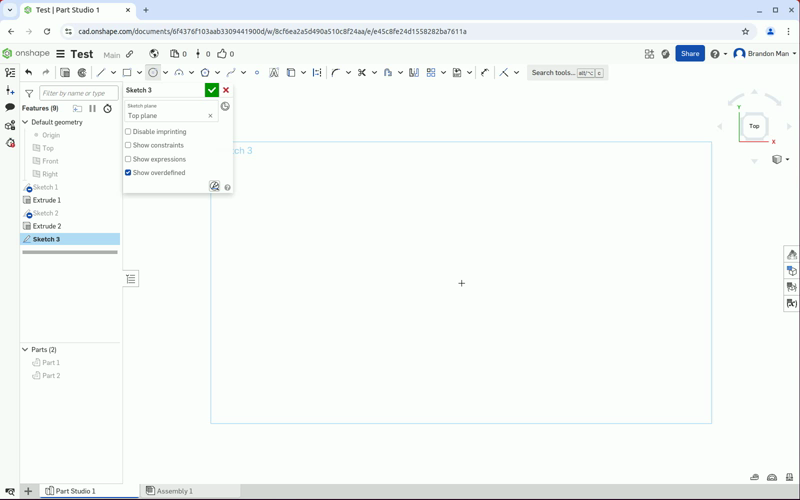
click(461, 282)
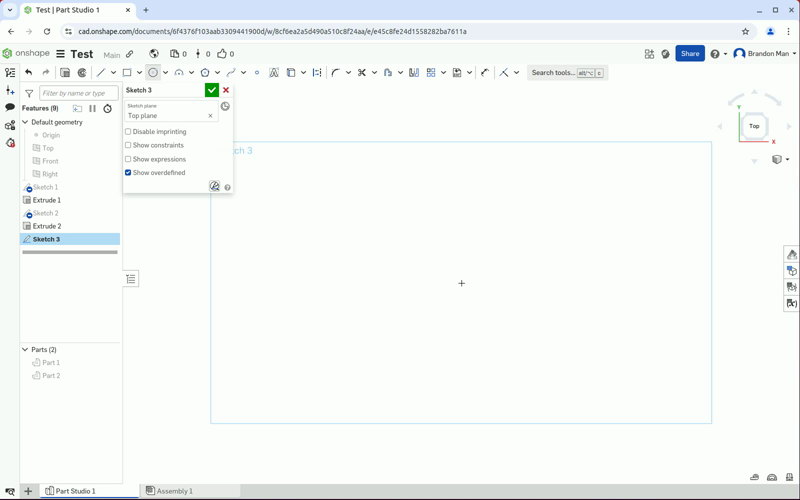
key_up(shift)
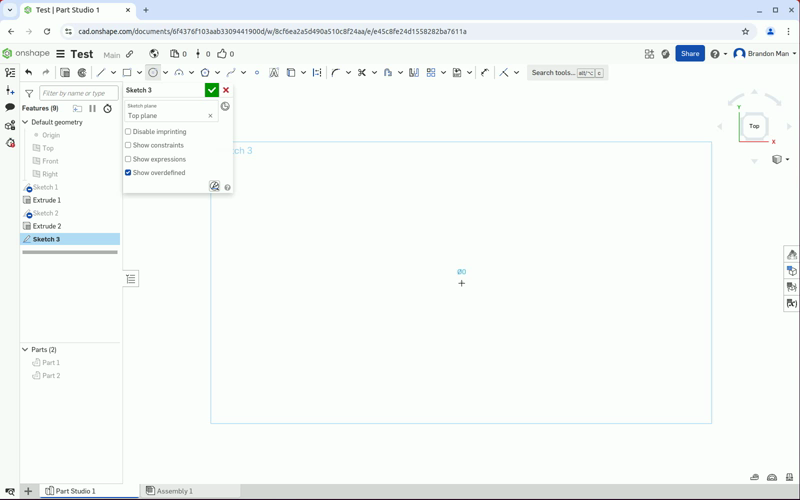
mouse_move(497, 282)
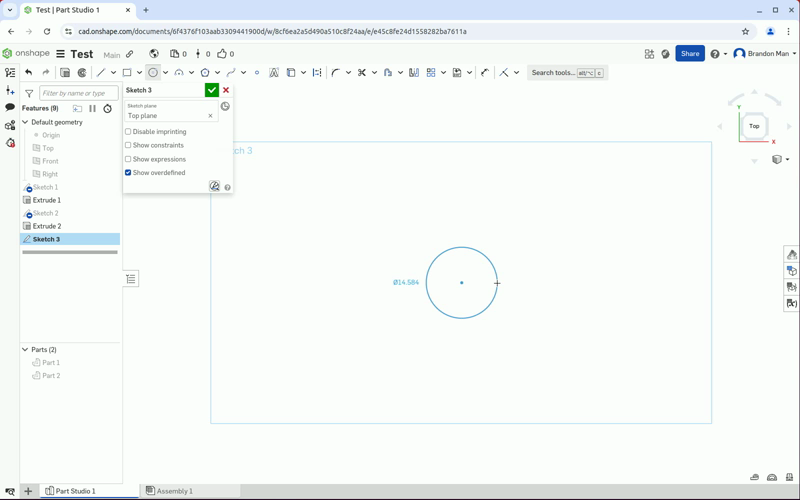
click(497, 282)
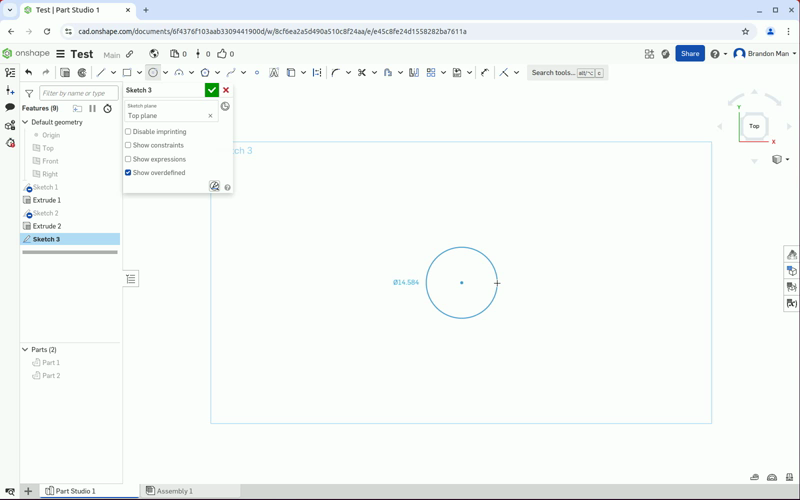
key(esc)
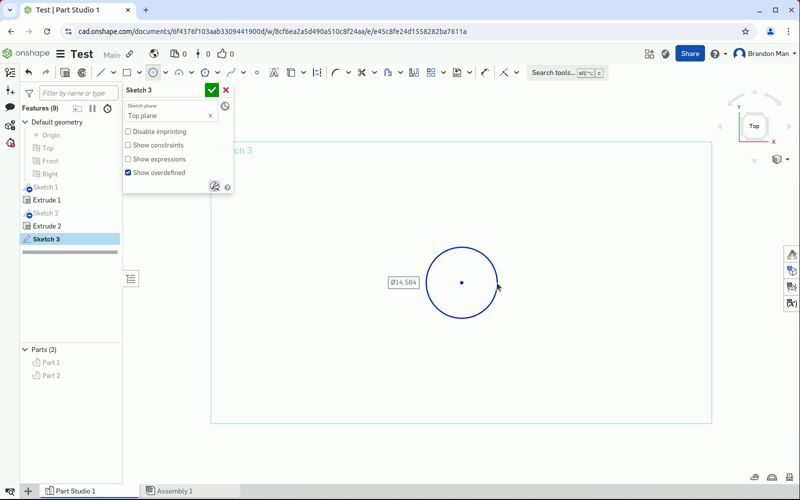
key(c)
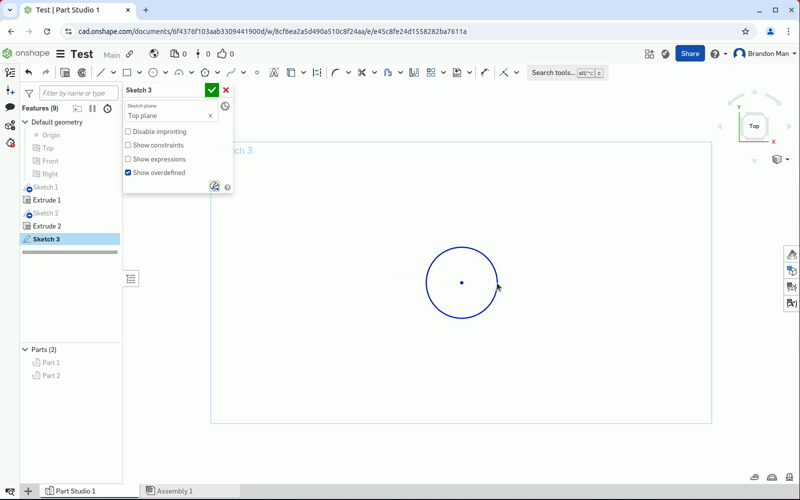
key_down(shift)
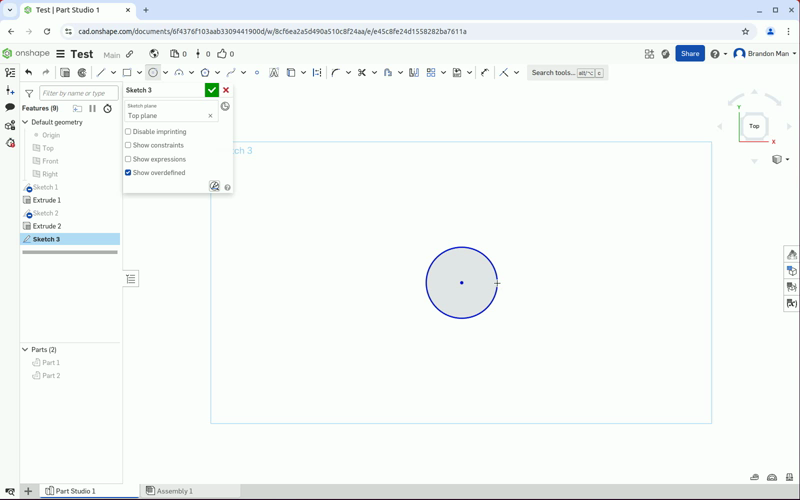
mouse_move(461, 282)
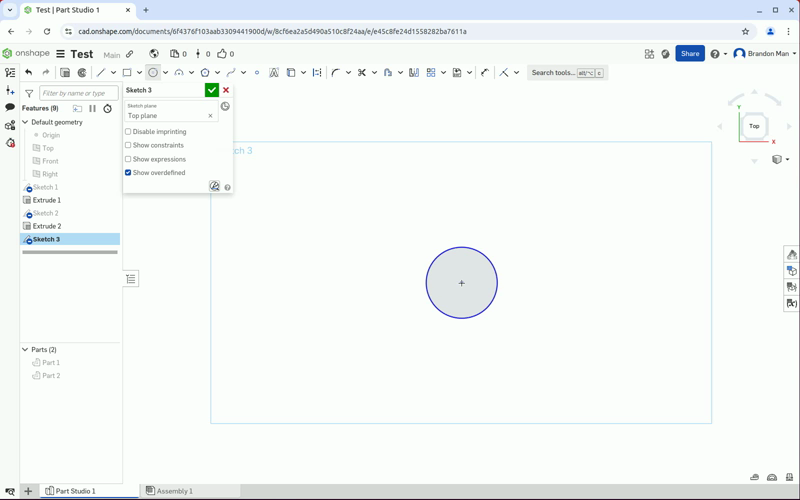
click(461, 282)
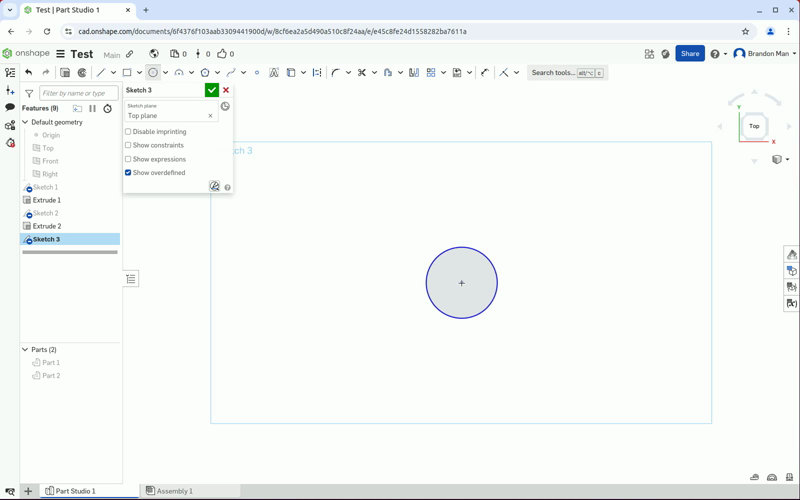
key_up(shift)
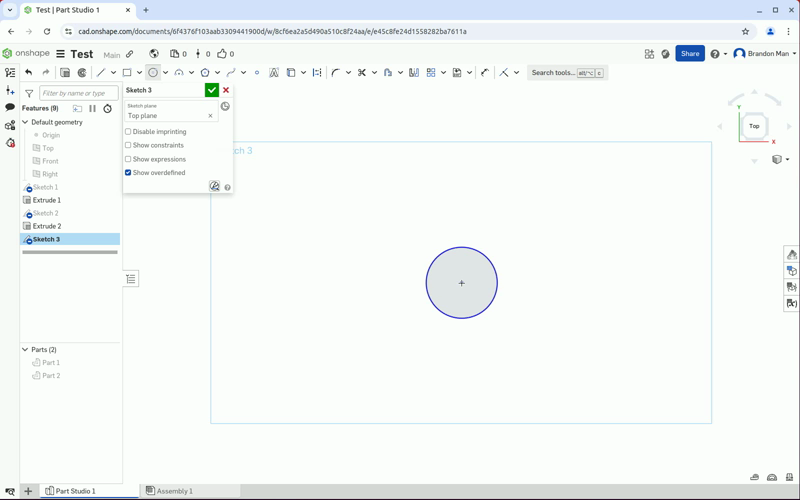
mouse_move(494, 282)
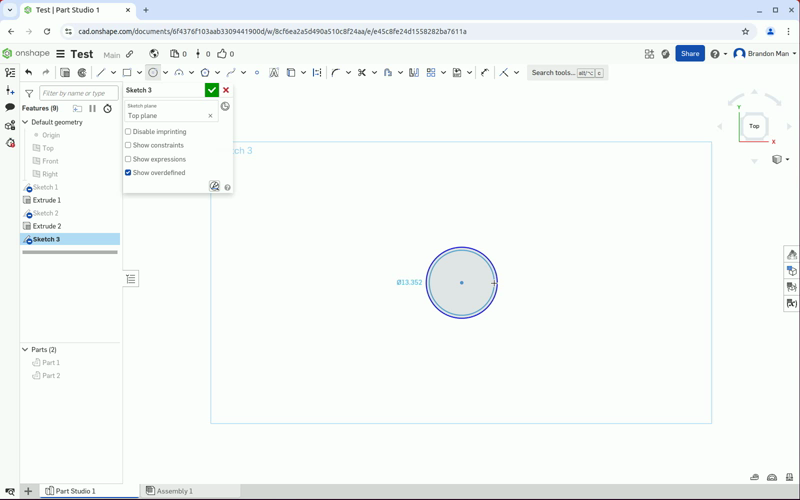
scroll(6)
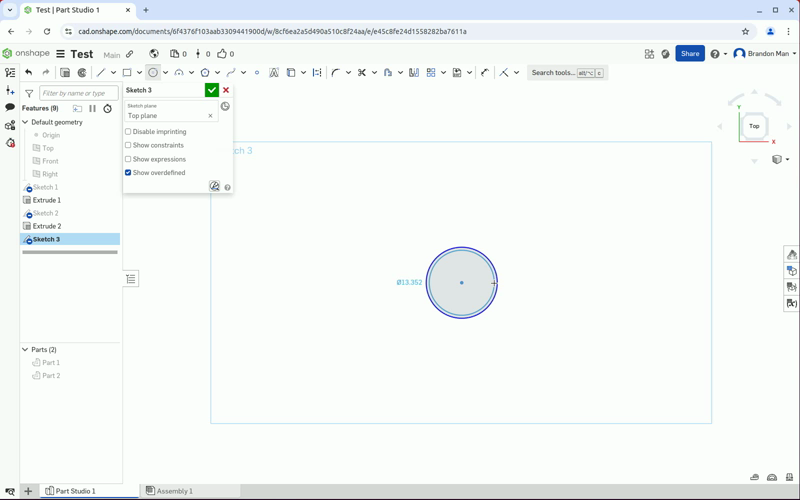
scroll(6)
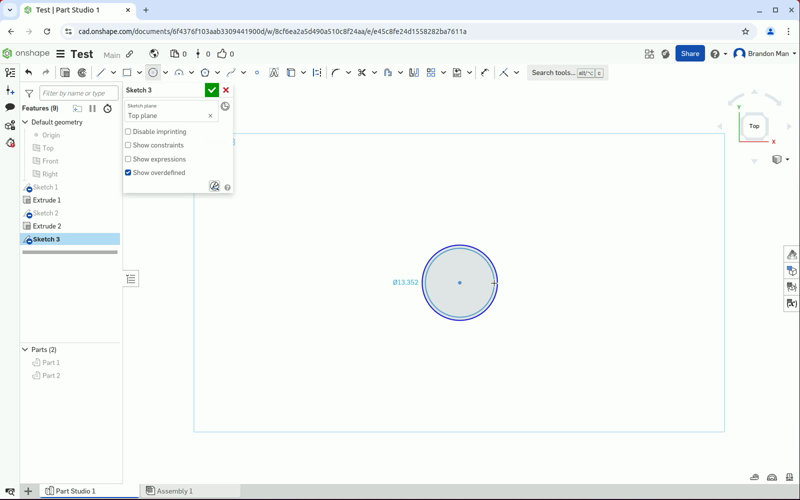
scroll(6)
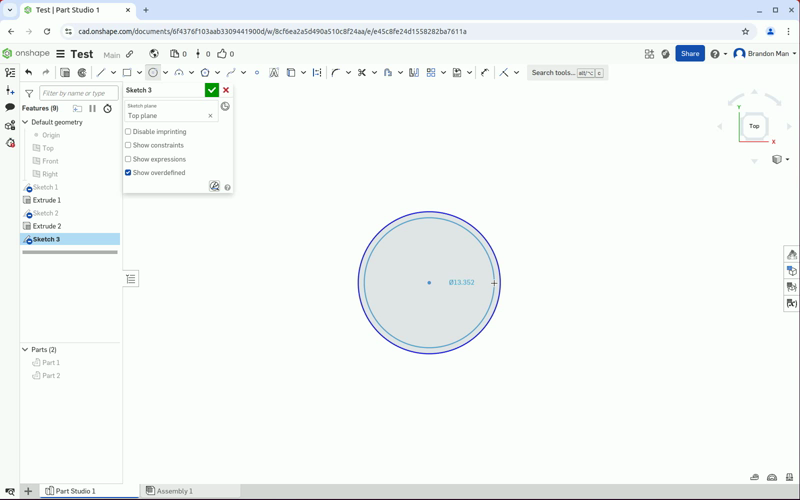
scroll(6)
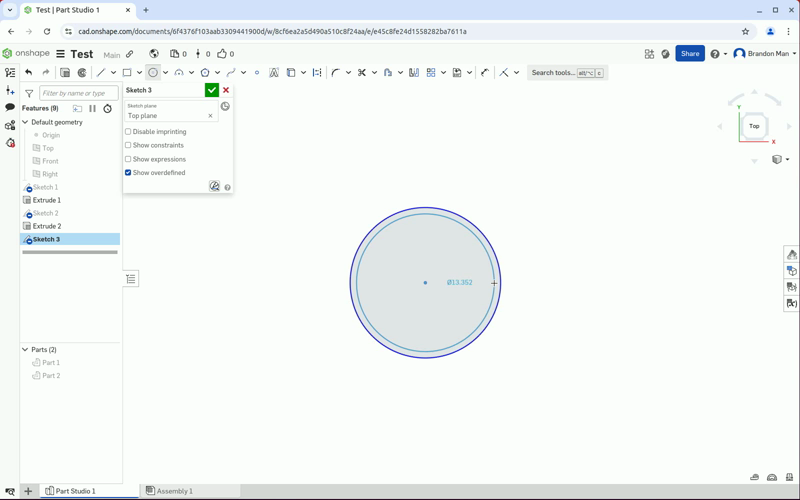
scroll(6)
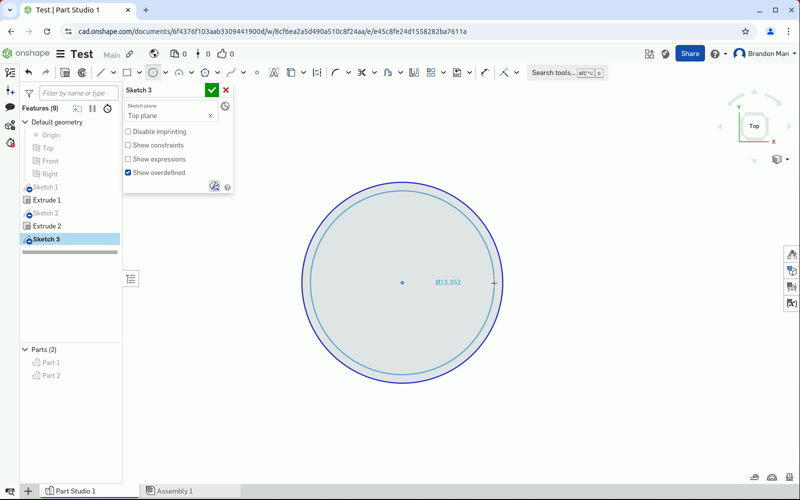
scroll(6)
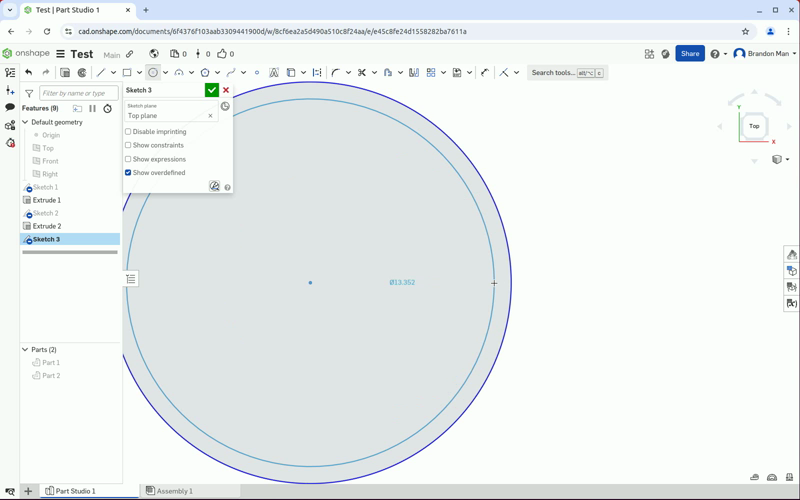
scroll(6)
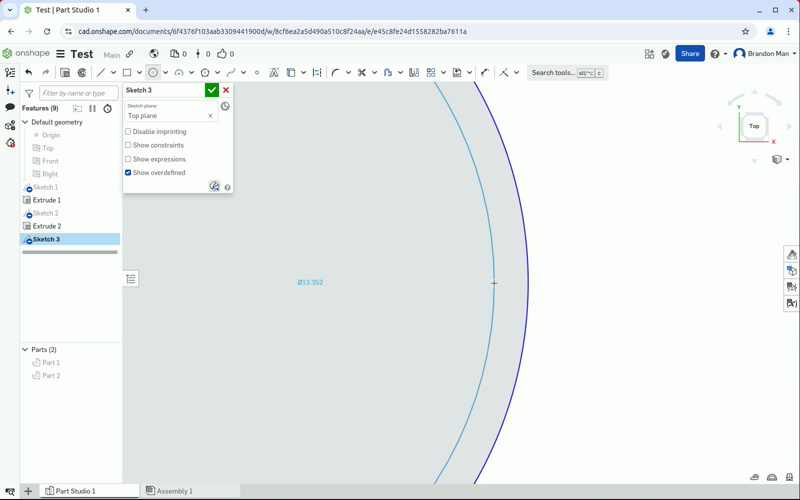
click(494, 282)
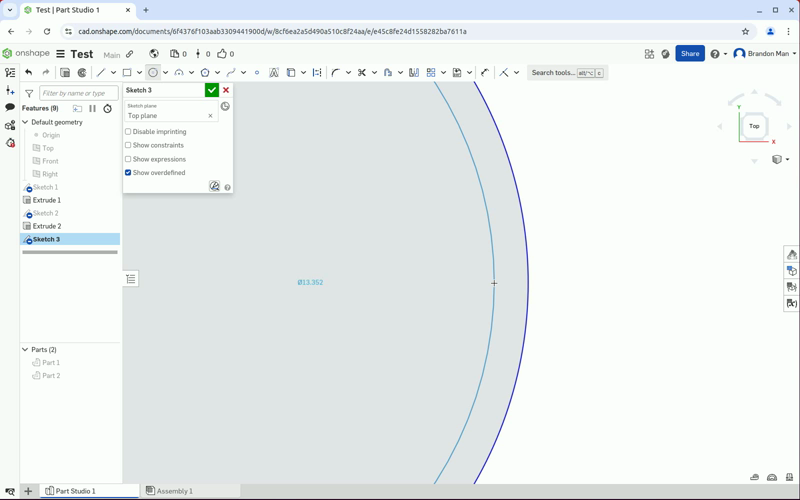
scroll(-6)
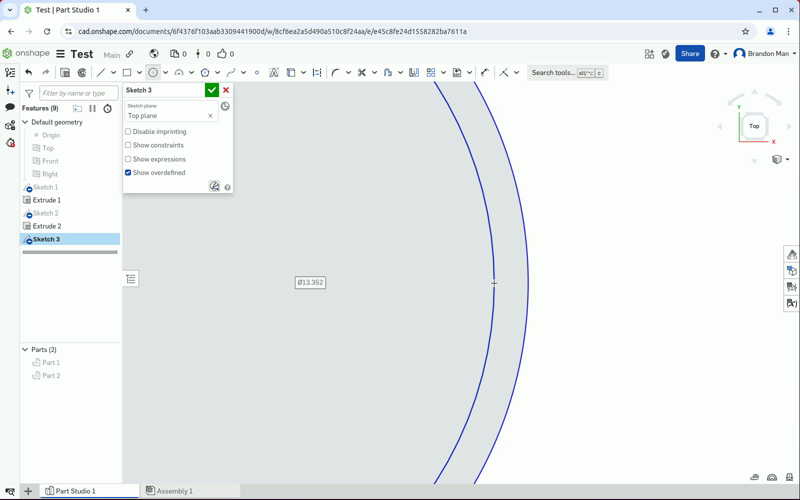
scroll(-6)
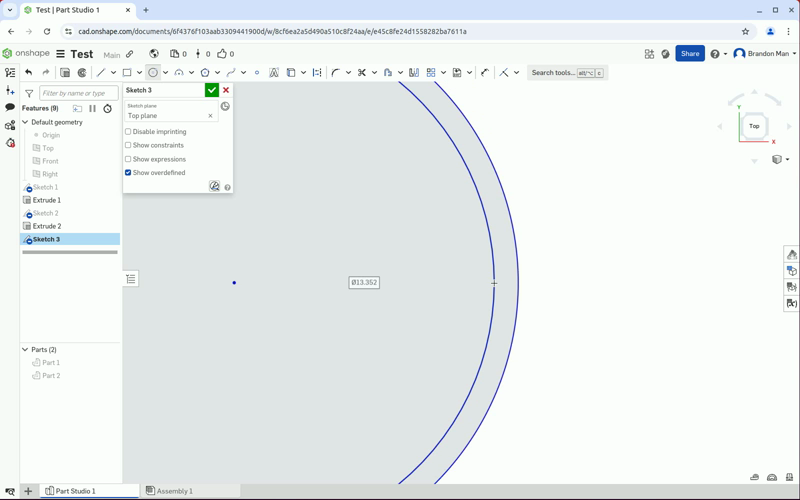
scroll(-6)
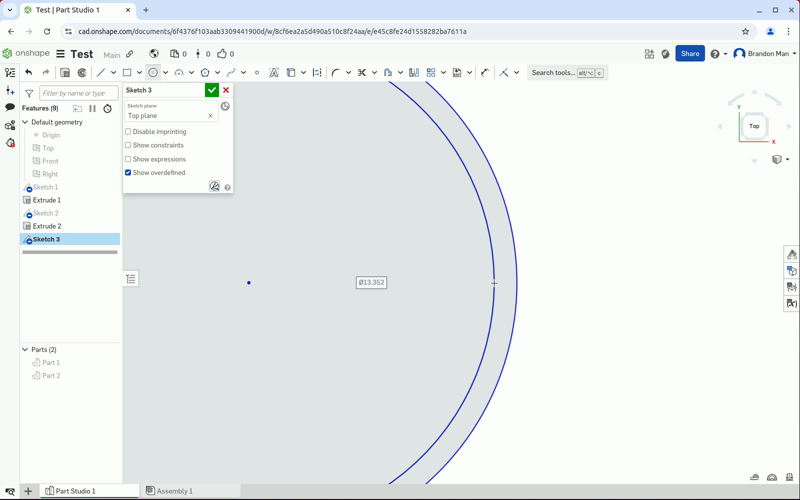
scroll(-6)
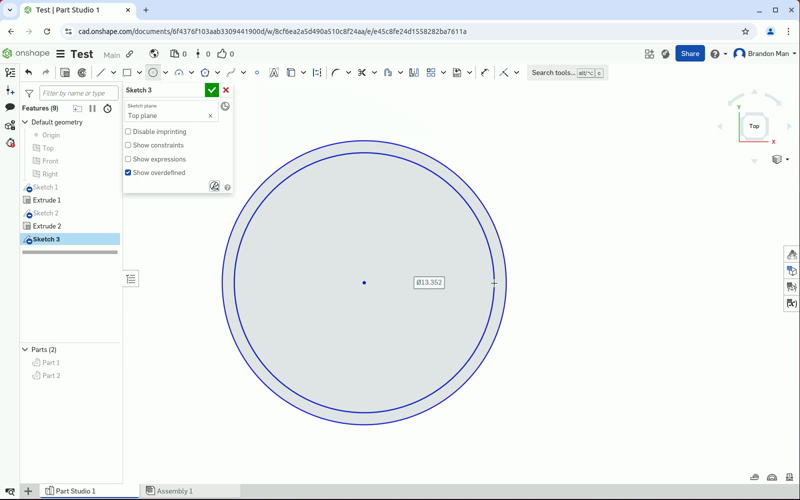
scroll(-6)
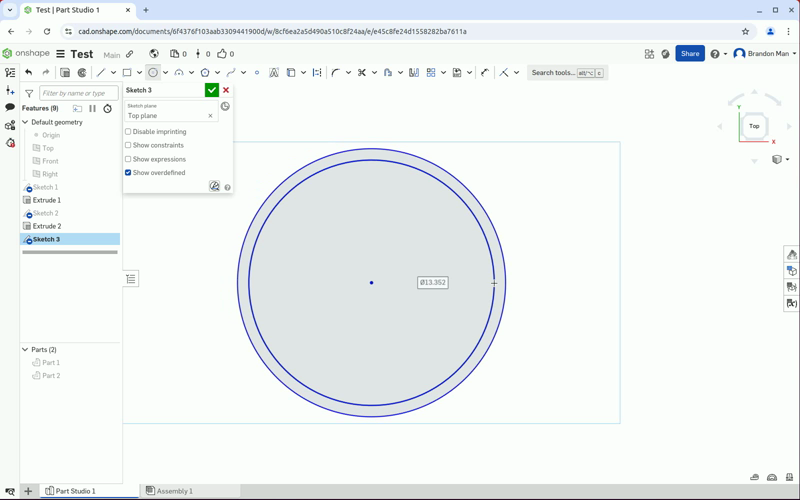
scroll(-6)
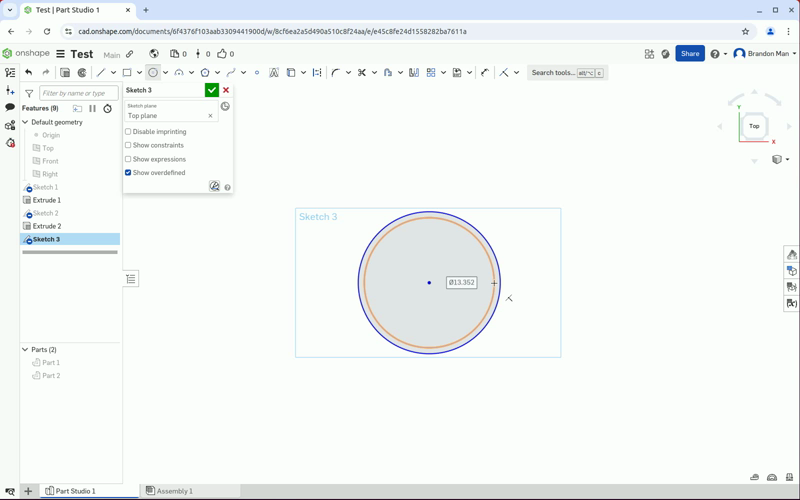
scroll(-6)
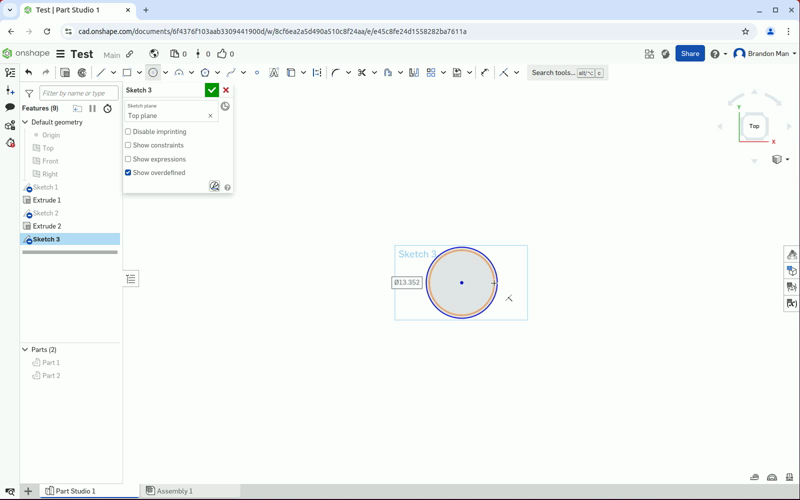
key(esc)
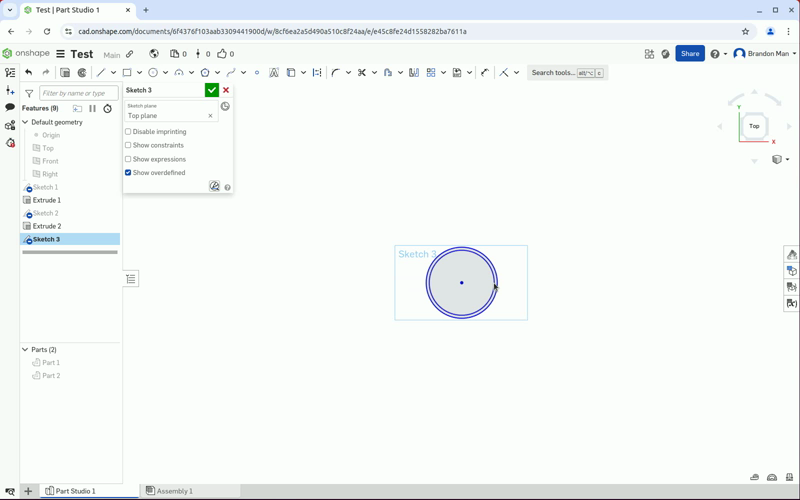
mouse_move(491, 298)
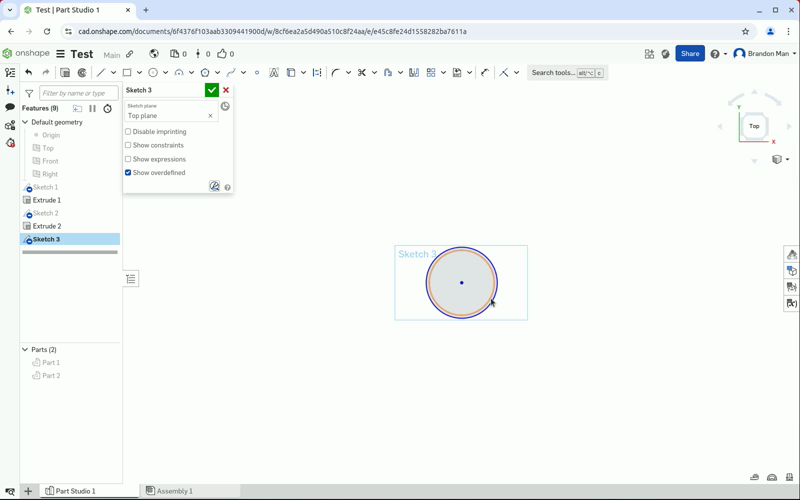
scroll(6)
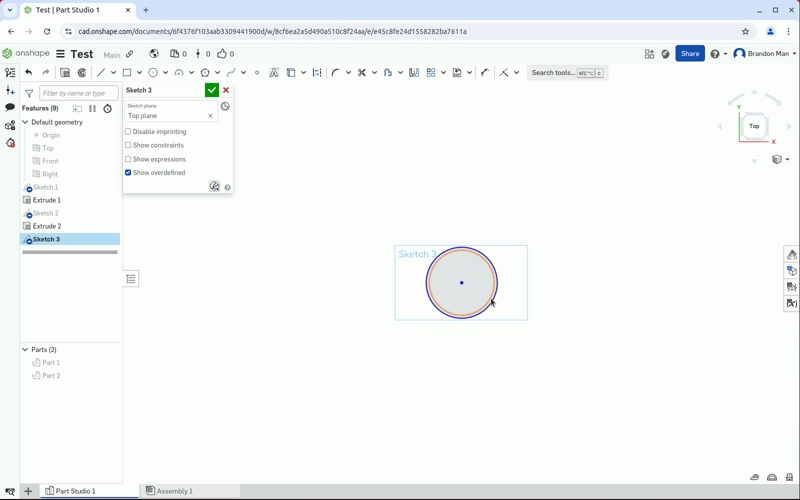
scroll(6)
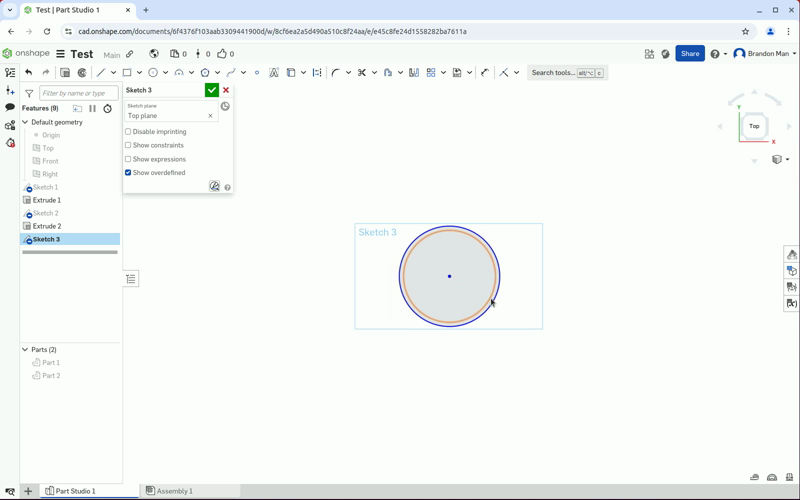
scroll(6)
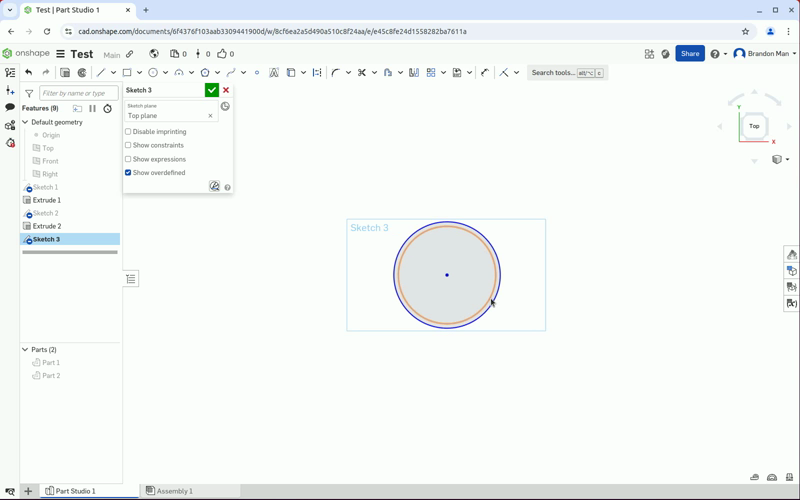
scroll(6)
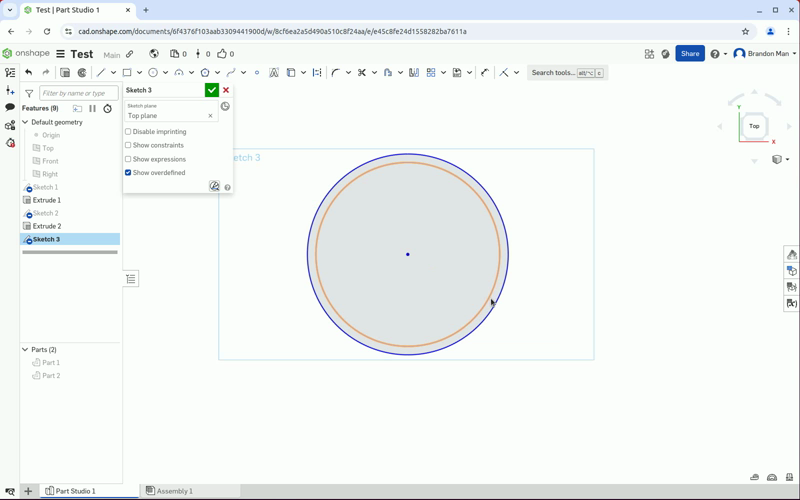
scroll(6)
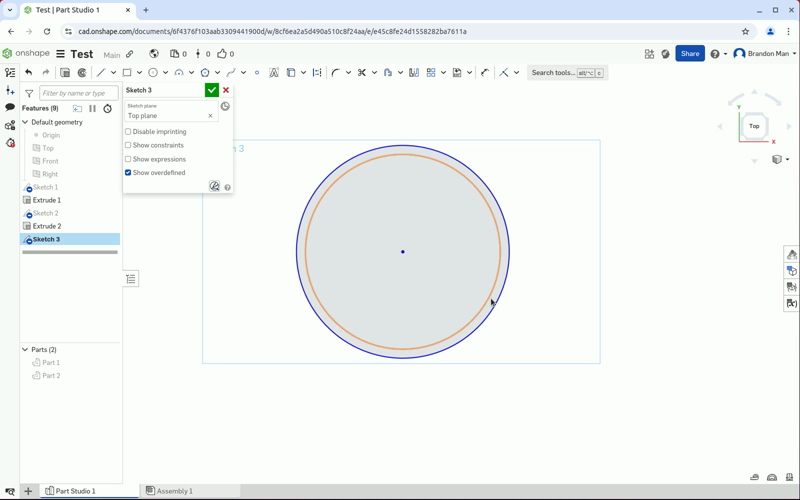
scroll(6)
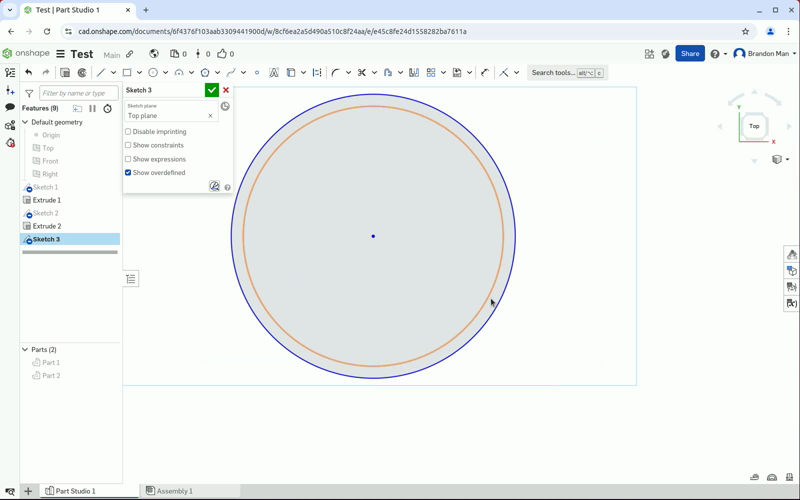
scroll(6)
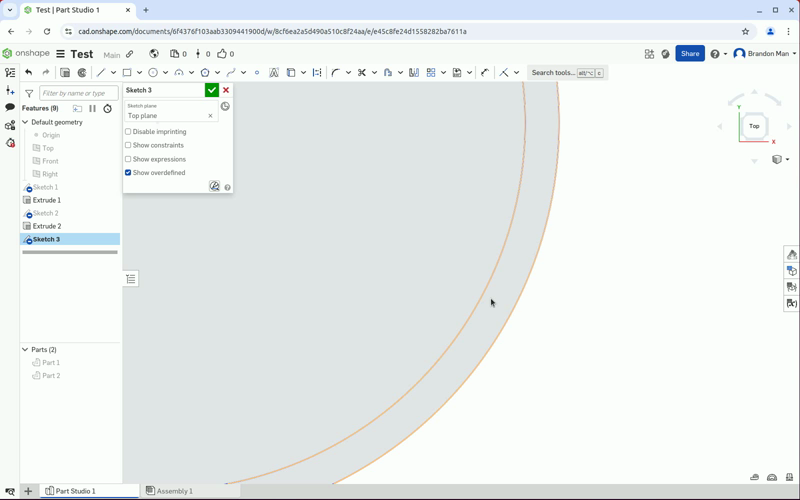
click(491, 298)
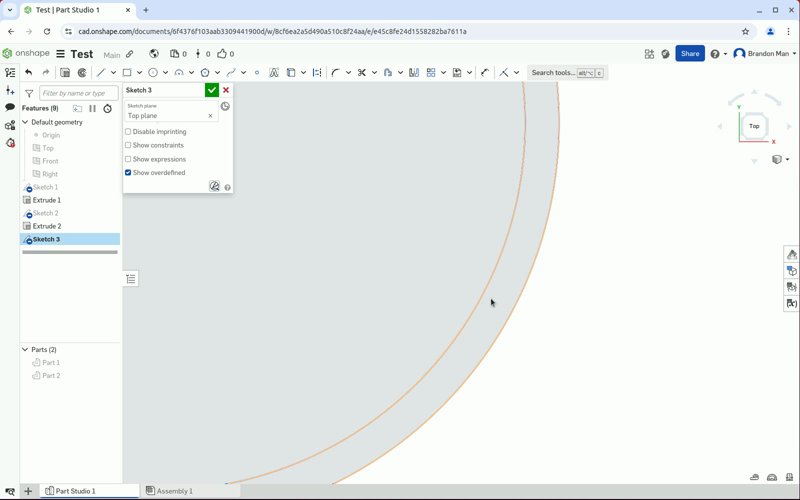
scroll(-6)
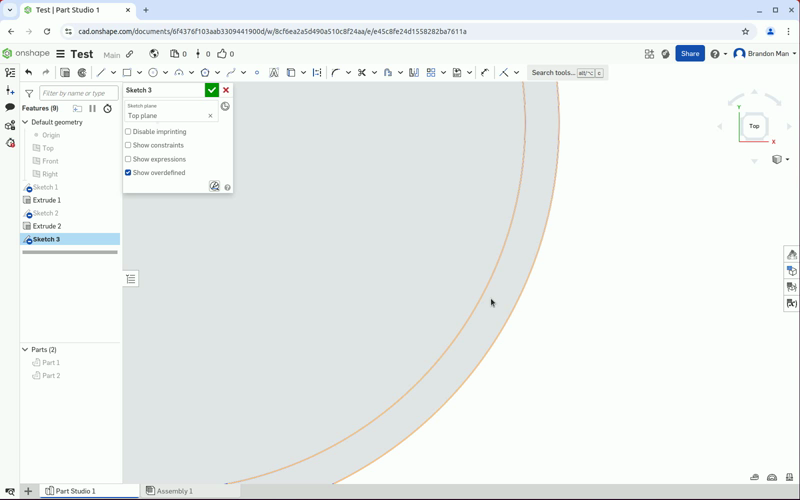
scroll(-6)
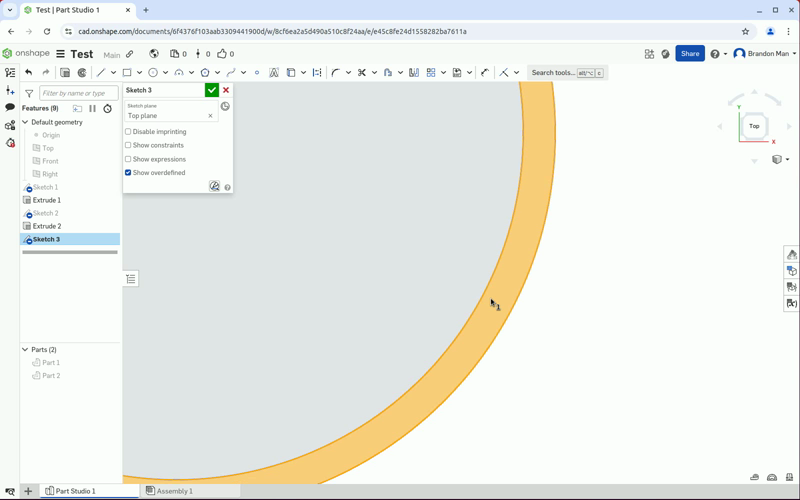
scroll(-6)
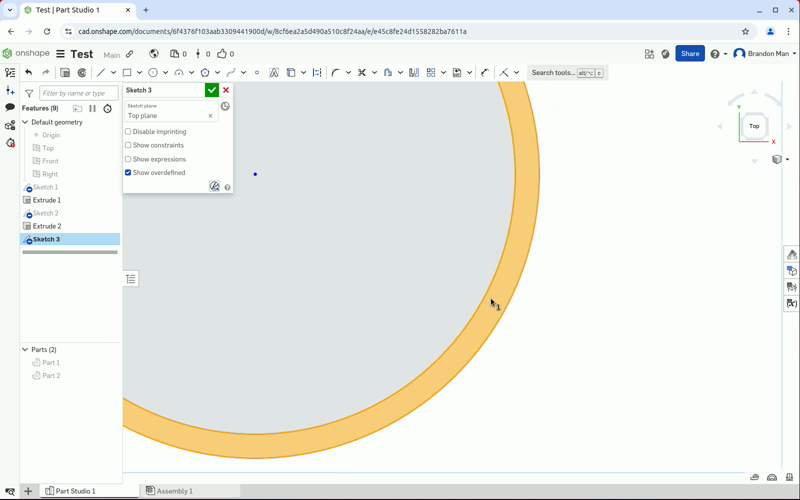
scroll(-6)
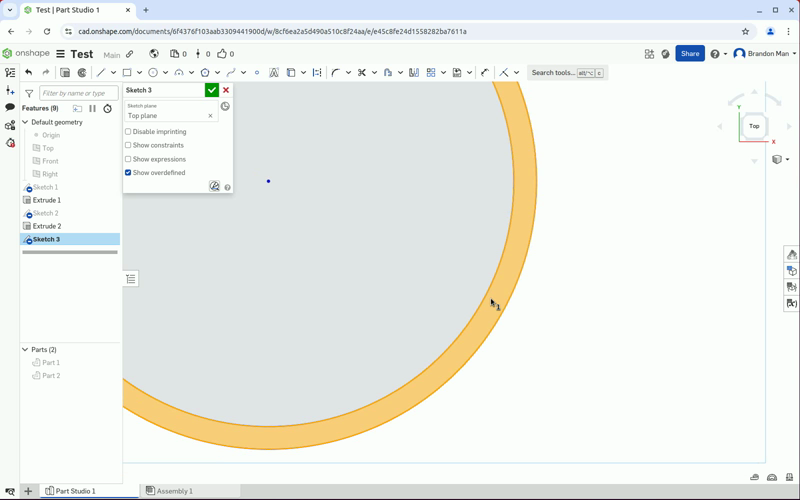
scroll(-6)
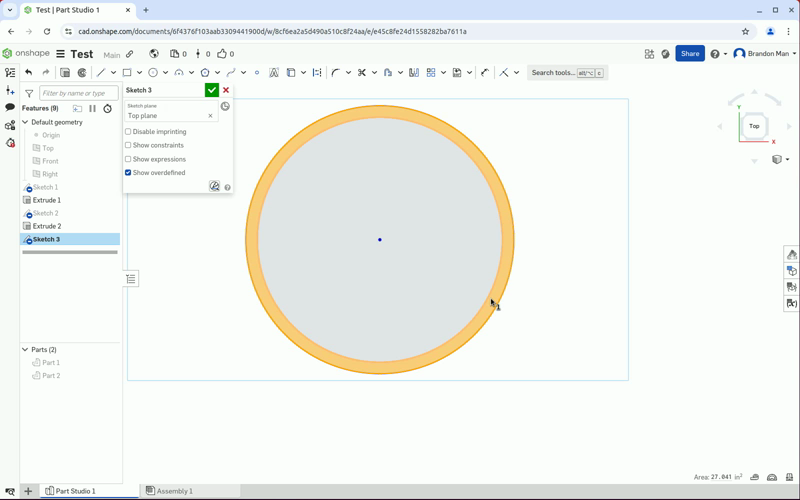
scroll(-6)
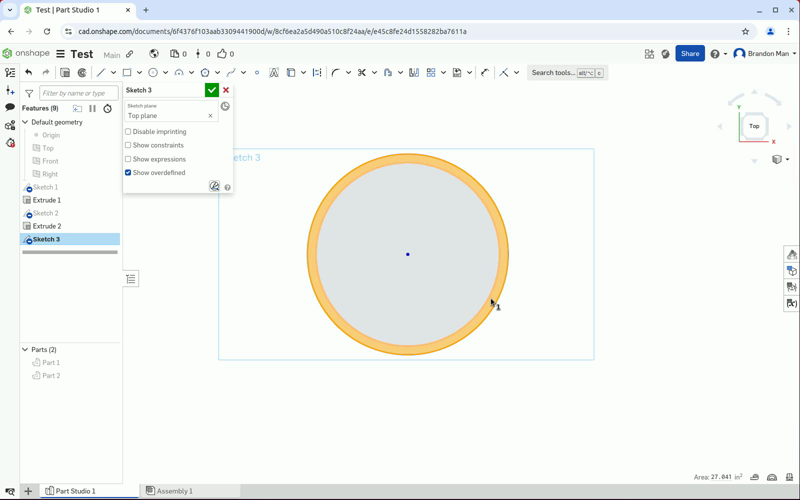
scroll(-6)
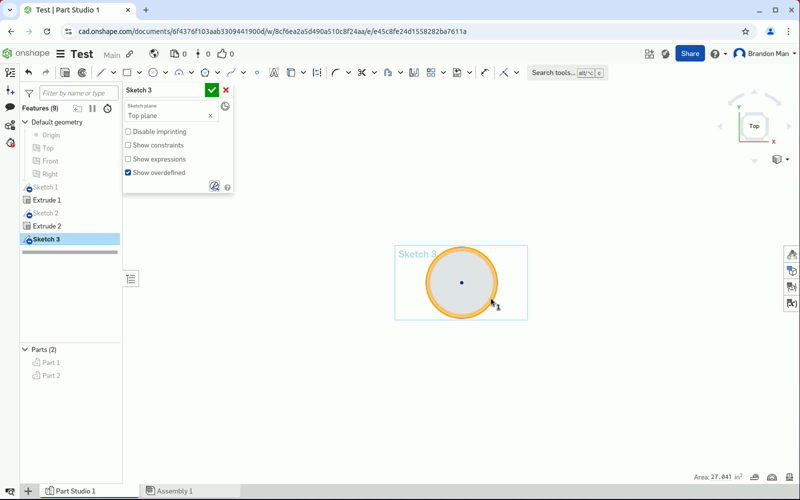
mouse_move(73, 352)
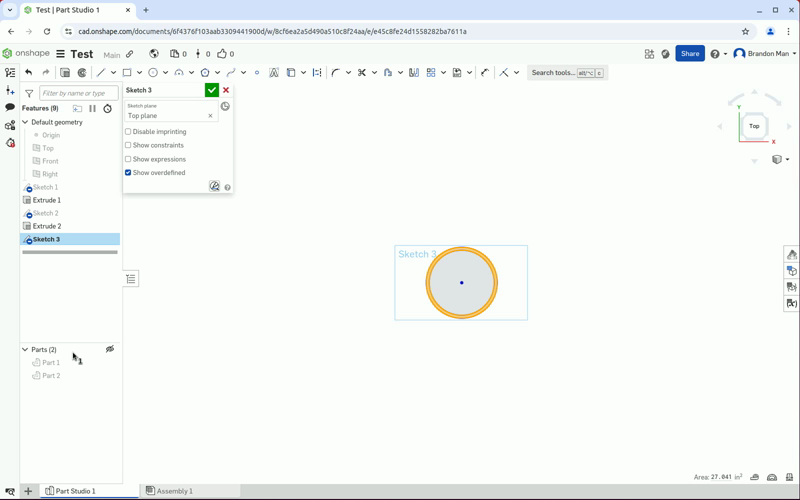
key(shift+y)
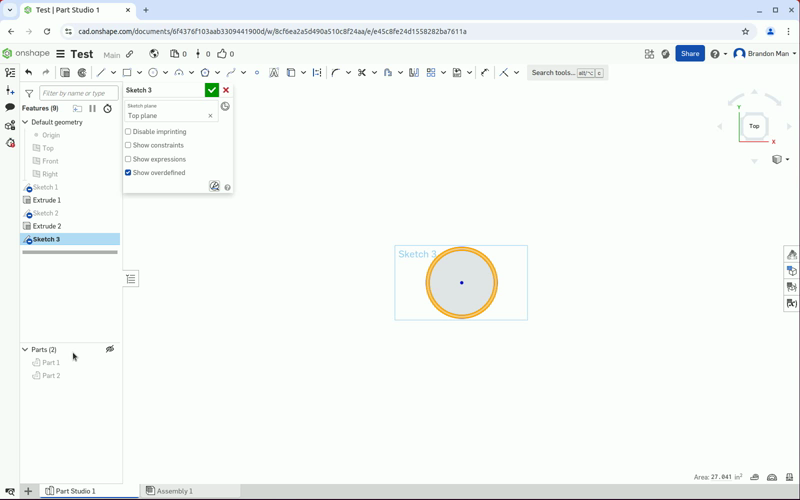
key(shift+e)
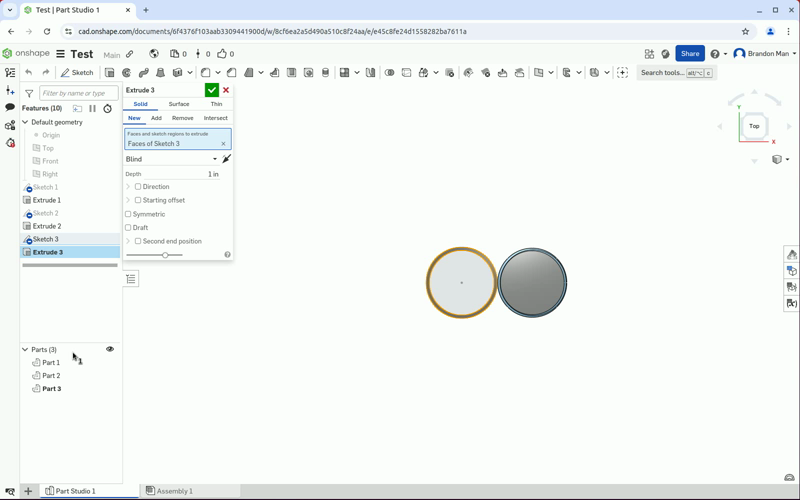
mouse_move(143, 106)
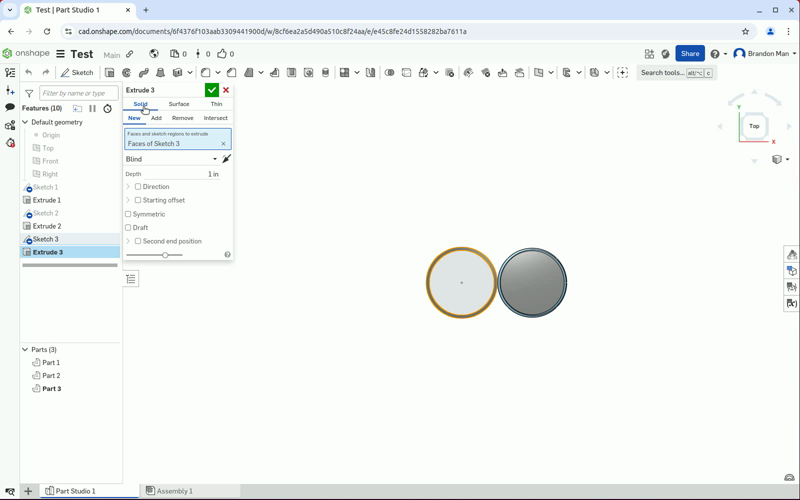
click(143, 106)
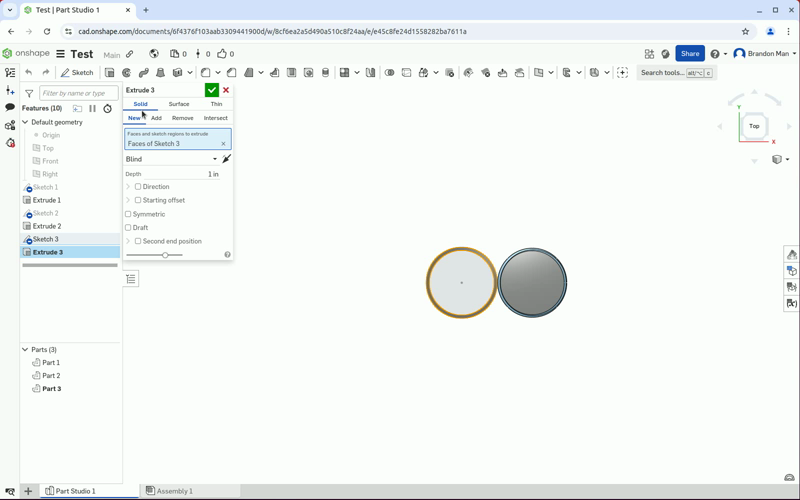
mouse_move(137, 120)
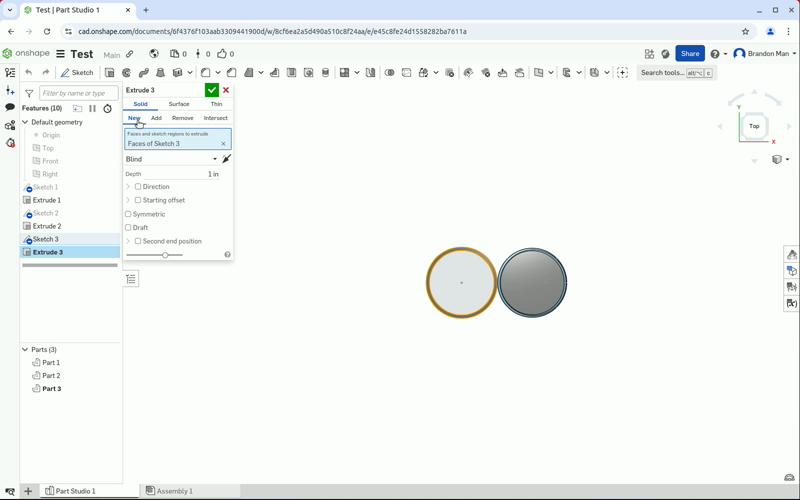
click(137, 120)
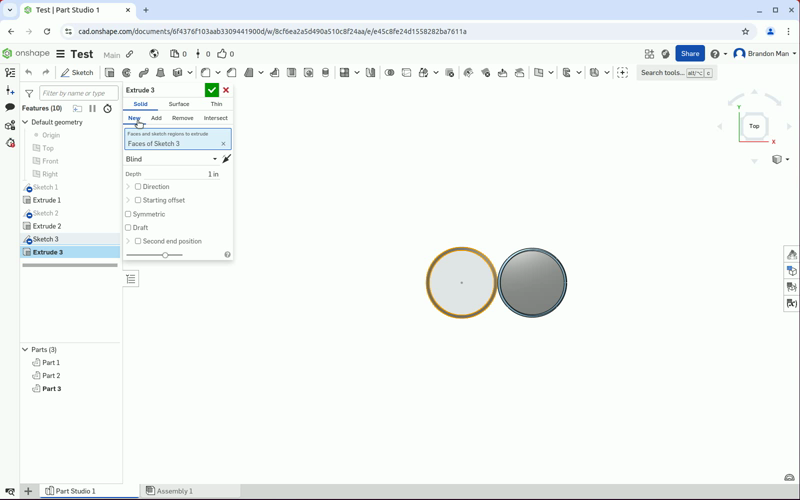
key(tab, 4)
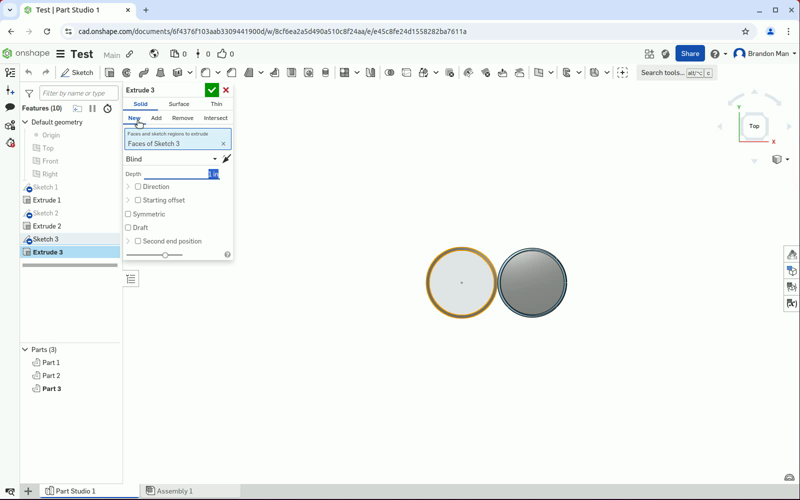
text(-10.11)
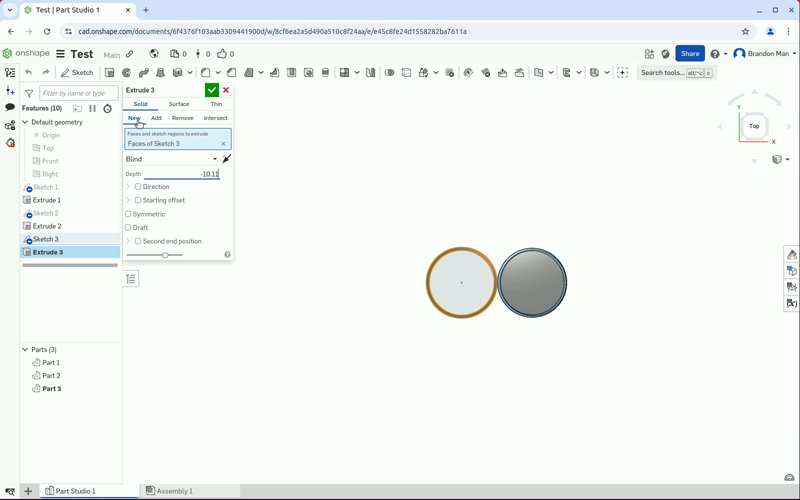
key(tab, 3)
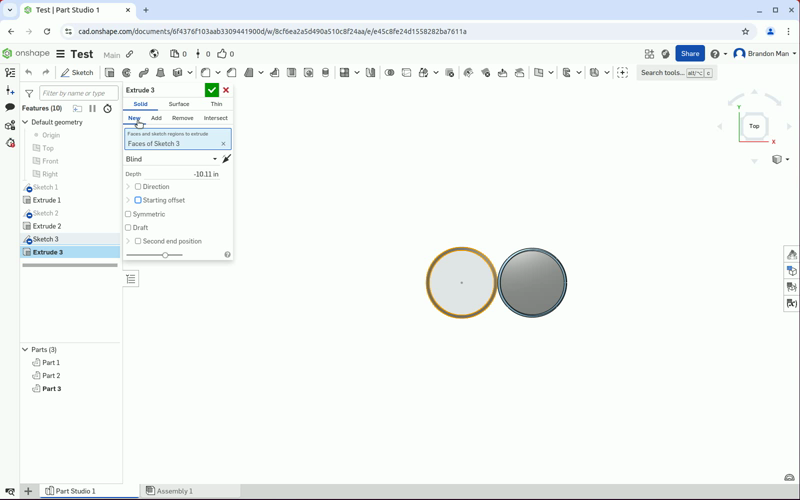
key(tab, 2)
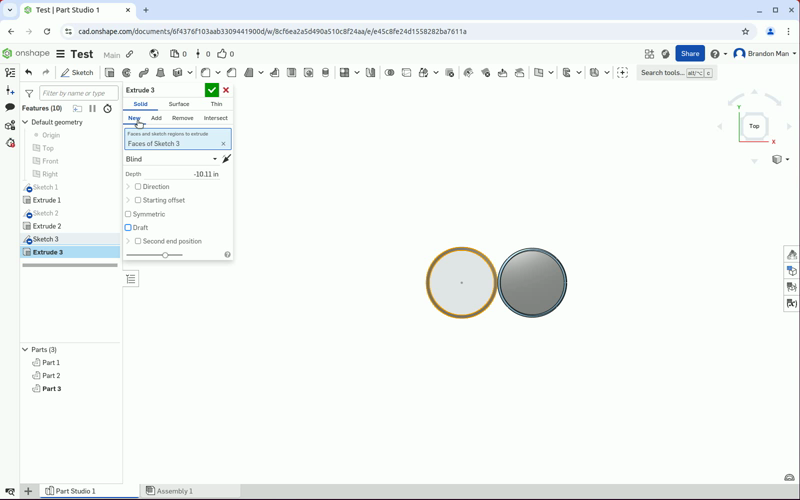
key(space)
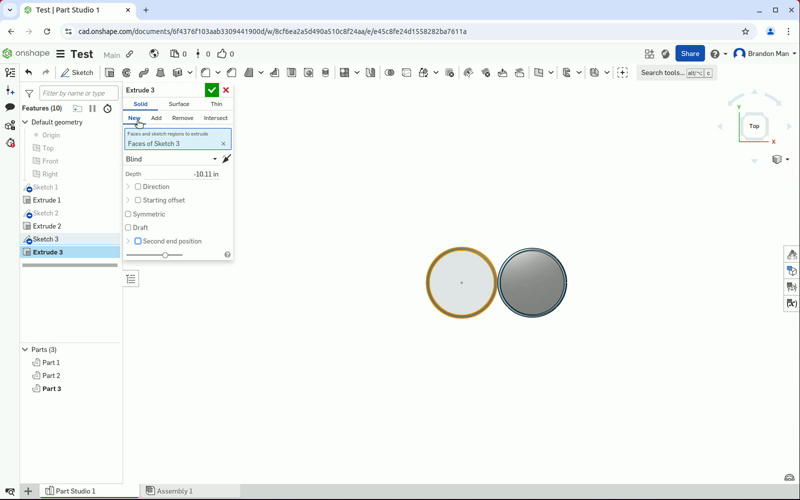
key(tab, 3)
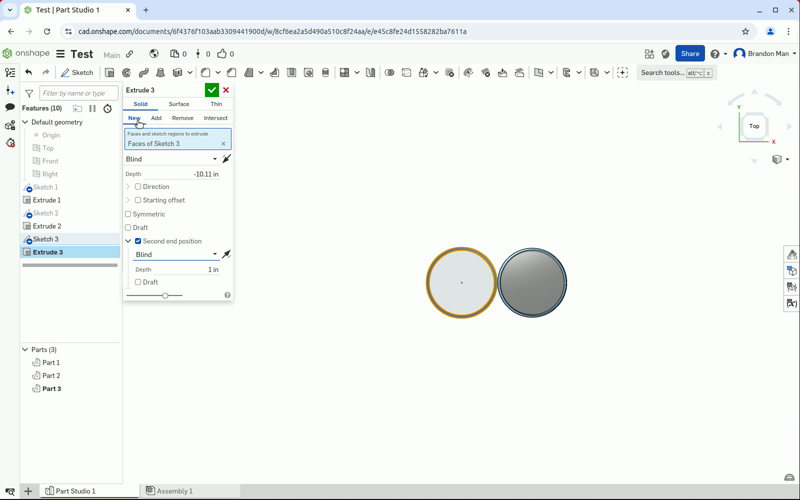
text(2.407)
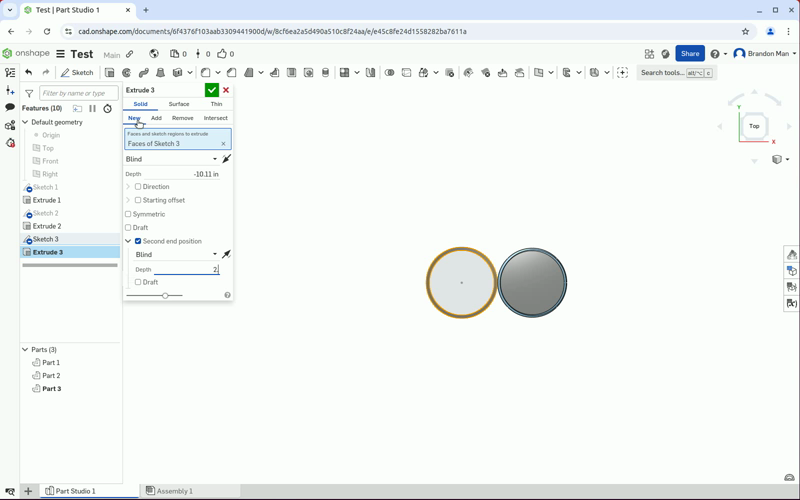
key(enter)
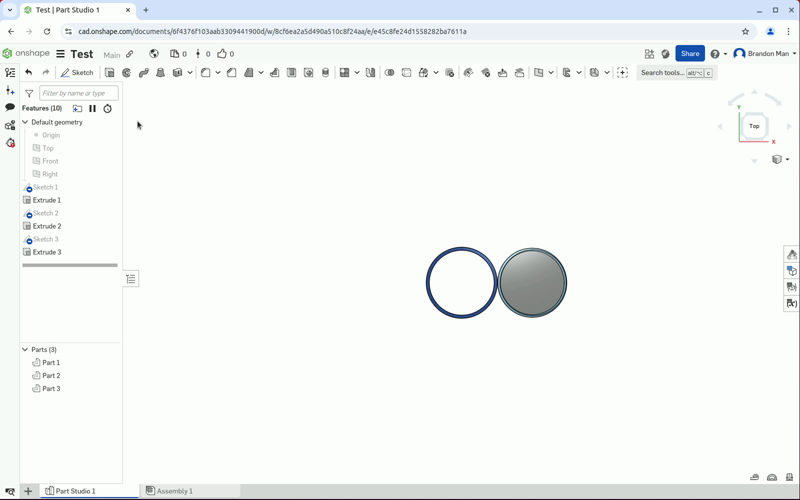
key(shift+h)
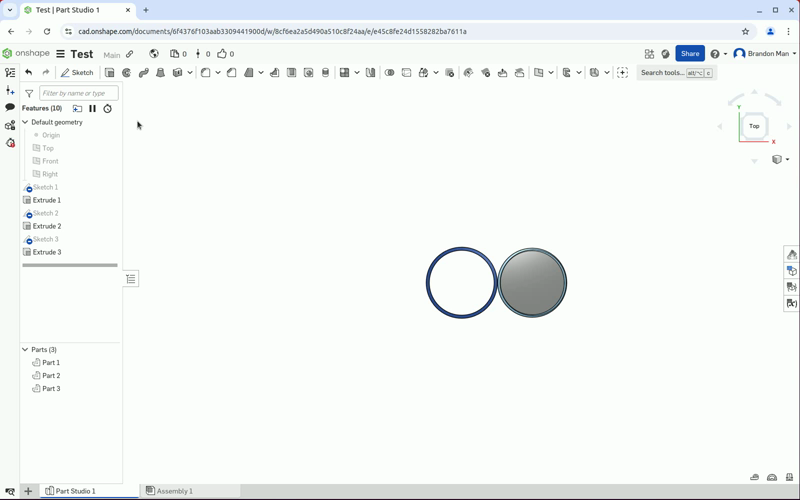
key(shift+h)
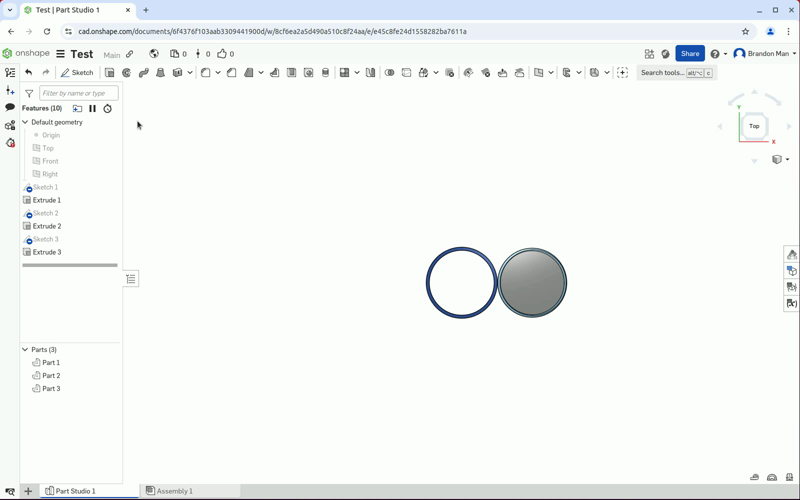
mouse_move(73, 189)
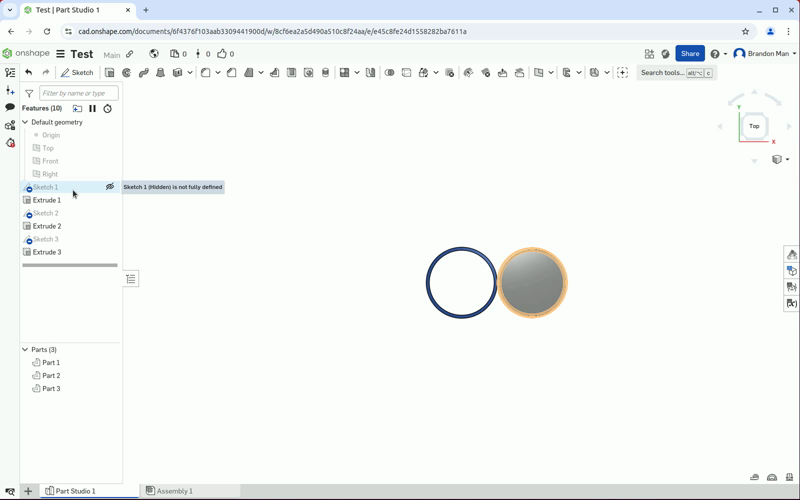
click(73, 189)
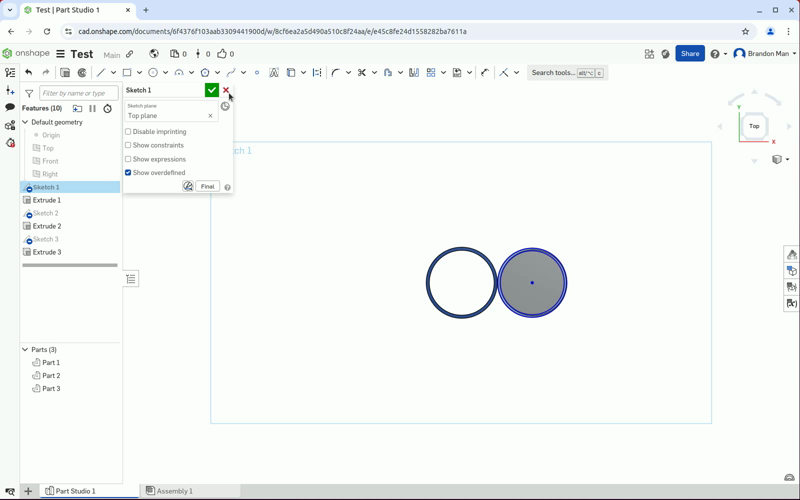
mouse_move(229, 92)
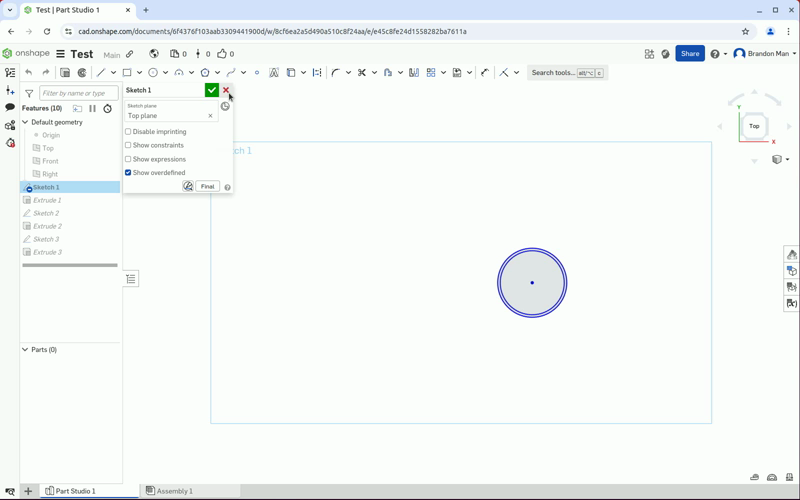
click(229, 92)
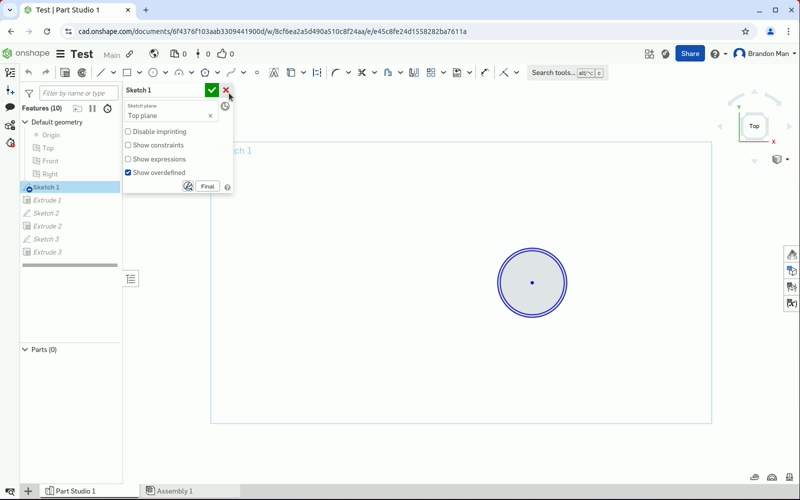
key(shift+s)
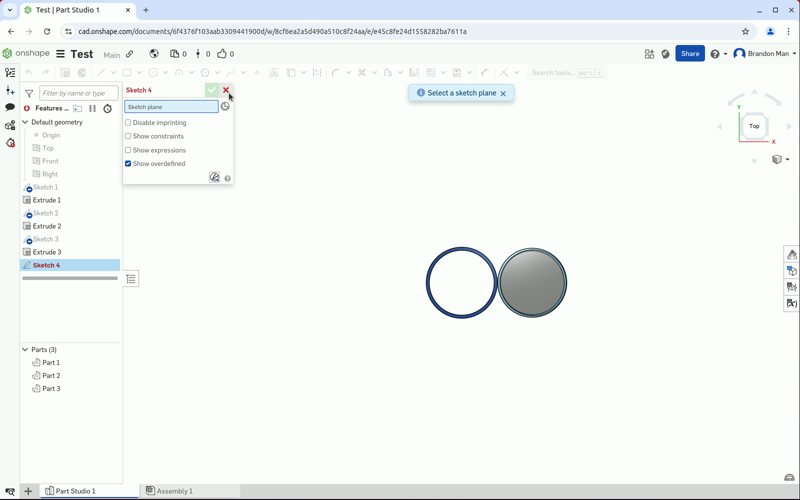
mouse_move(73, 150)
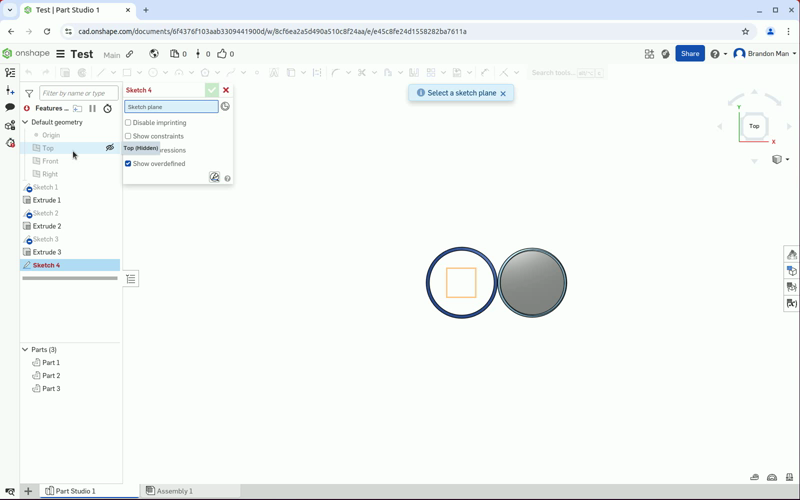
click(73, 150)
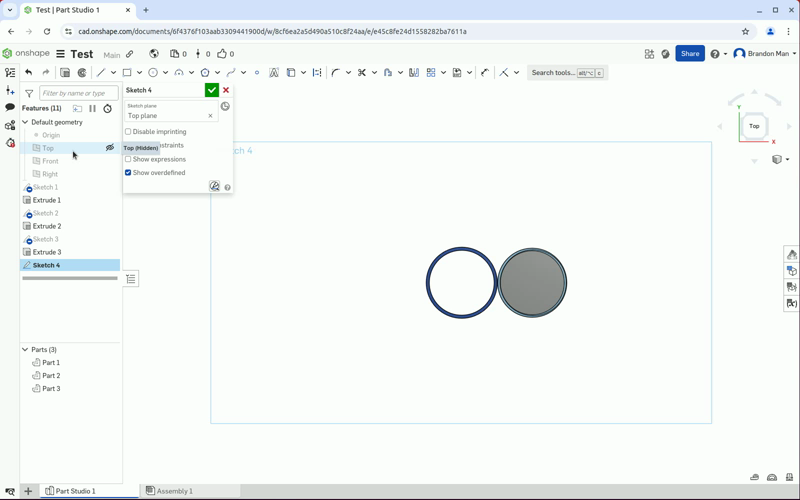
mouse_move(73, 352)
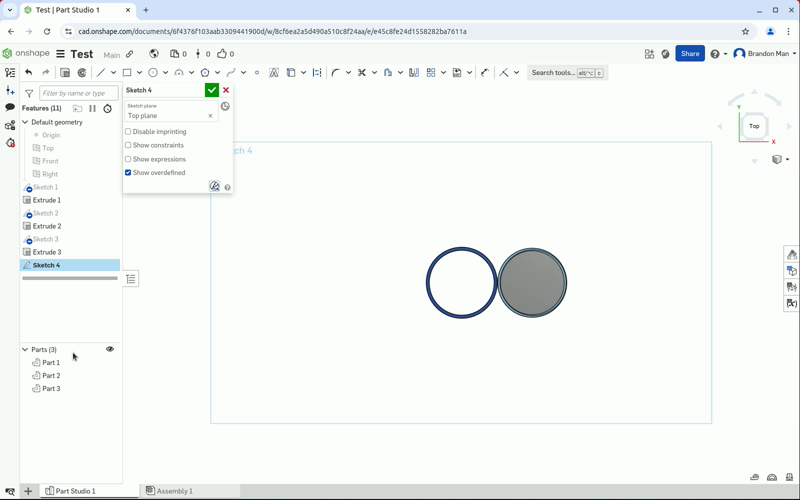
key(y)
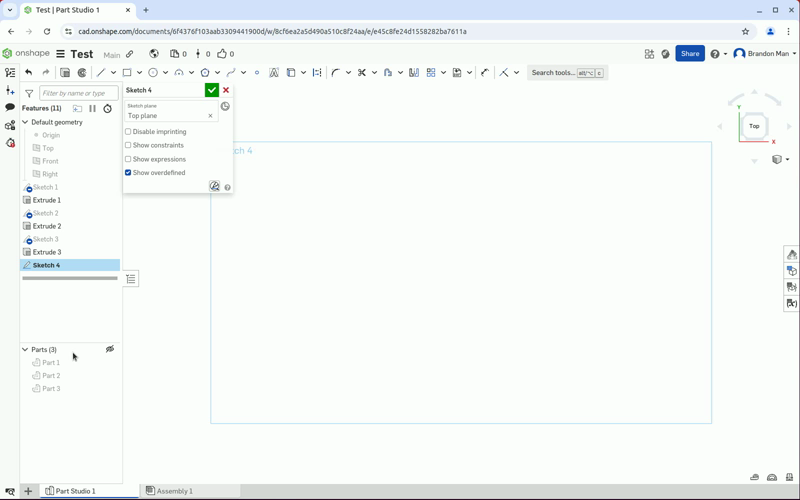
key(c)
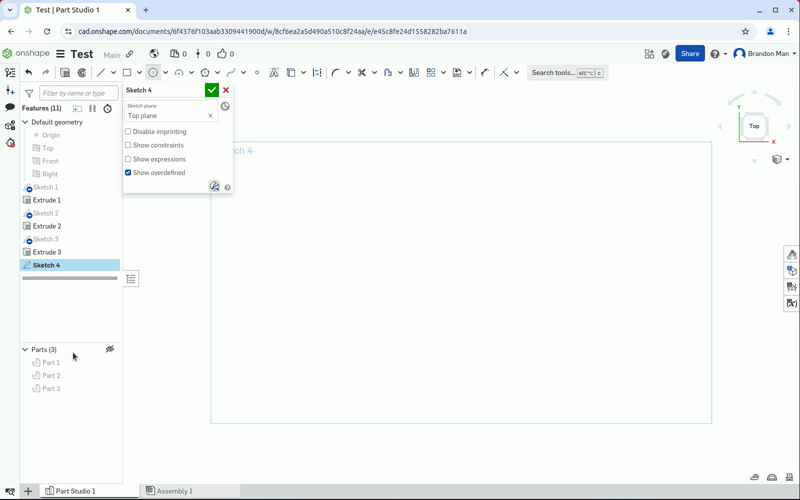
key_down(shift)
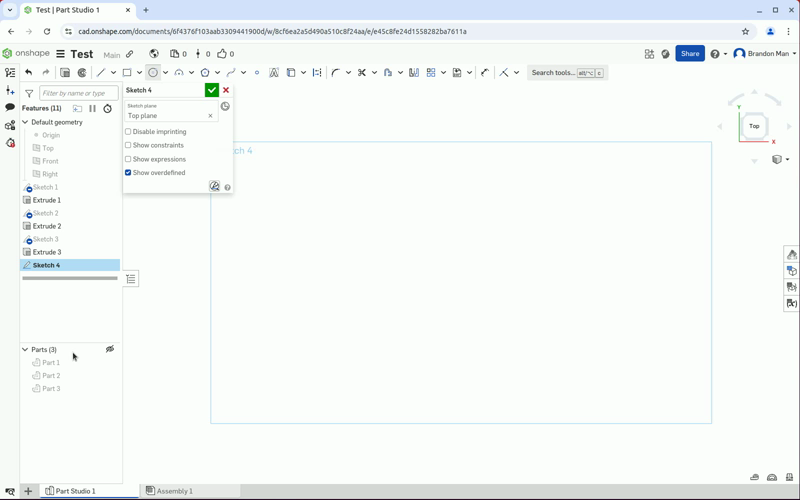
mouse_move(461, 282)
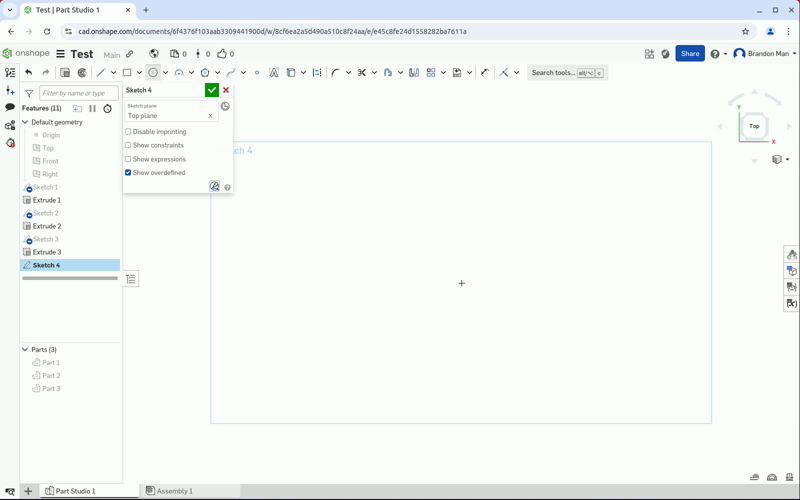
click(461, 282)
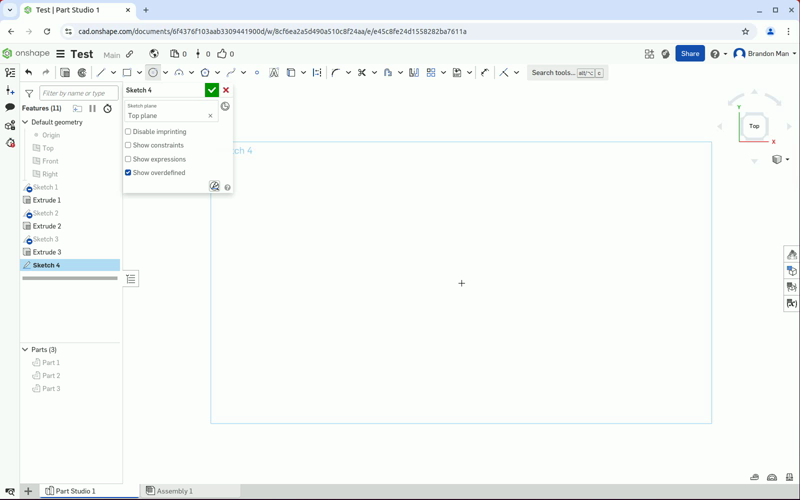
key_up(shift)
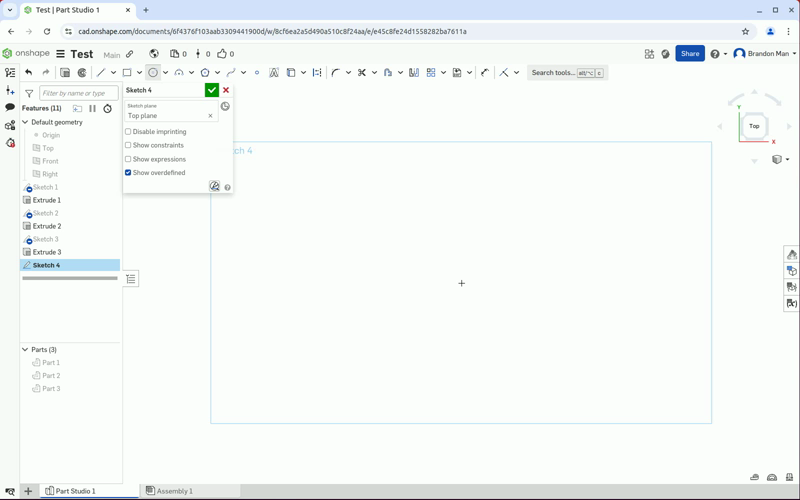
mouse_move(494, 282)
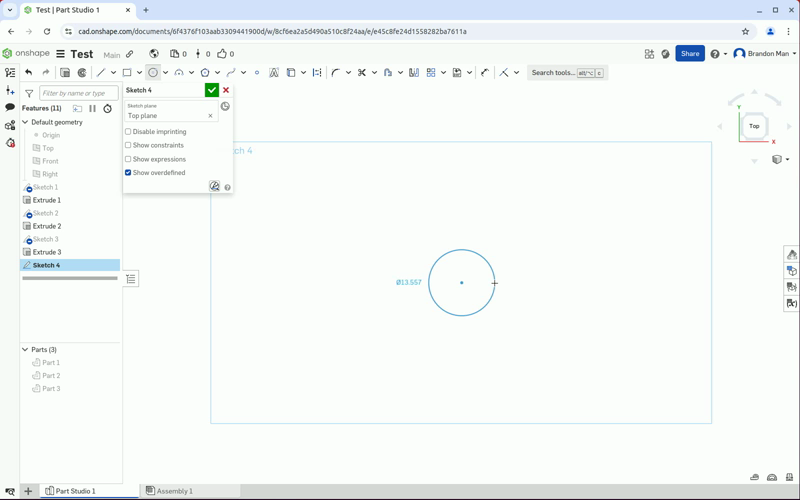
click(494, 282)
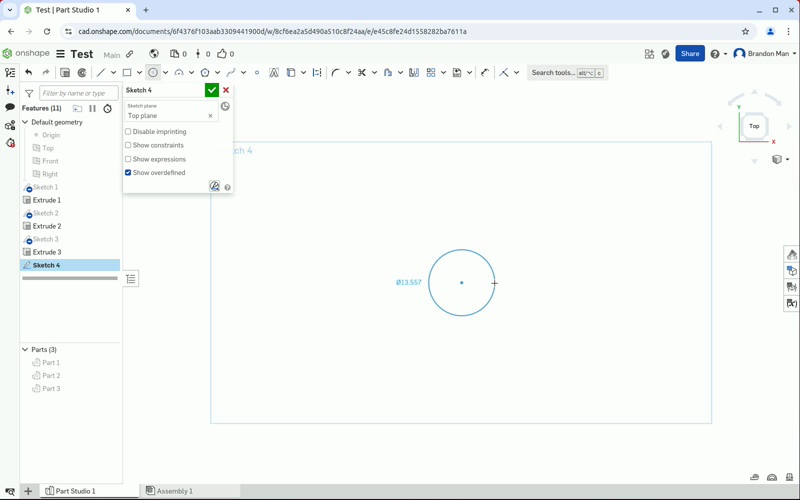
key(esc)
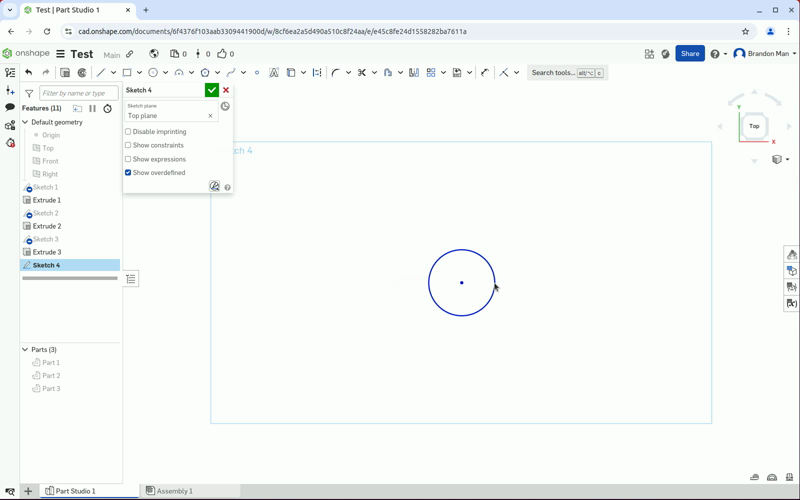
mouse_move(447, 266)
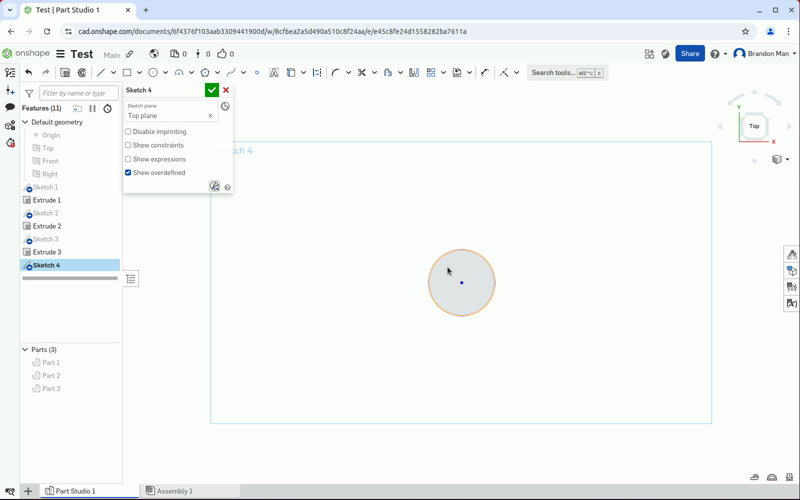
click(447, 266)
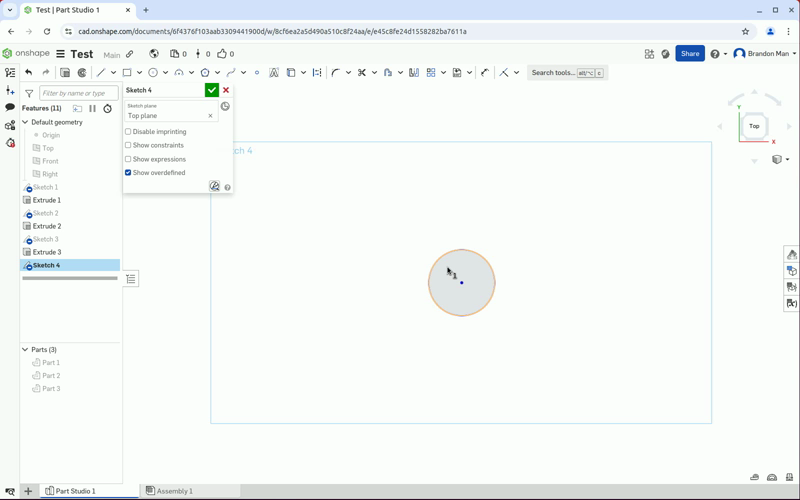
mouse_move(73, 352)
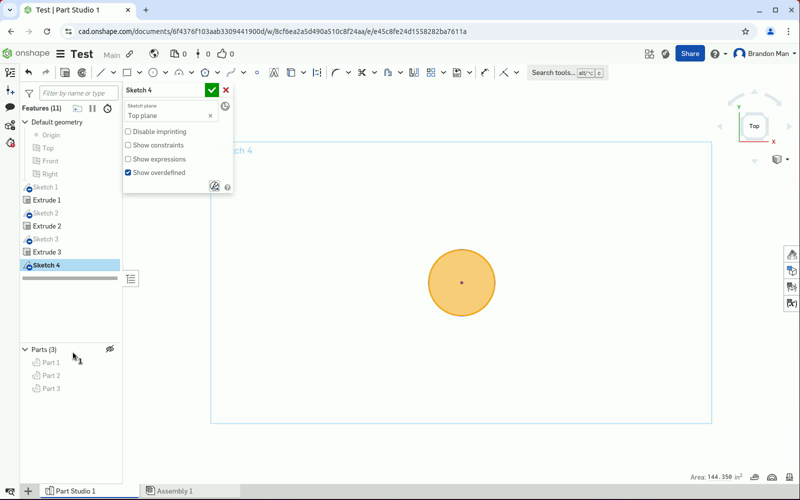
key(shift+y)
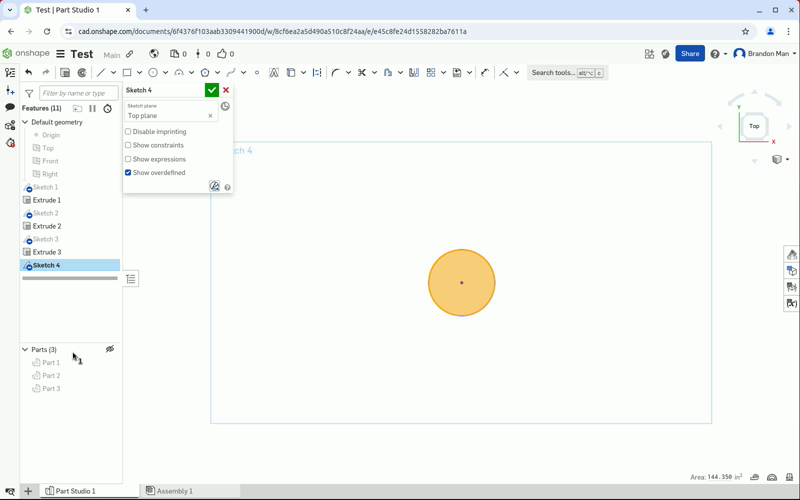
key(shift+e)
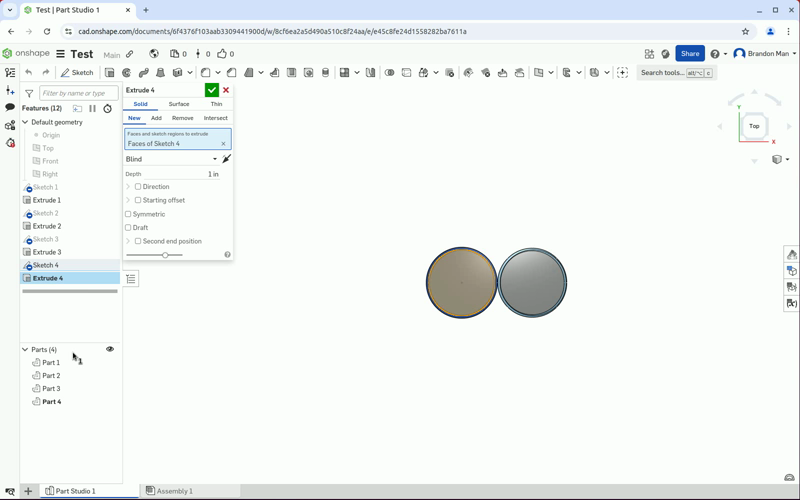
mouse_move(143, 106)
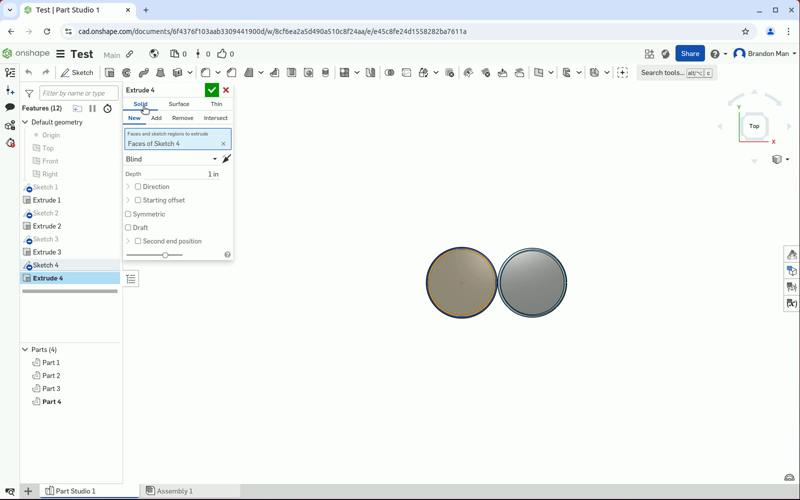
click(143, 106)
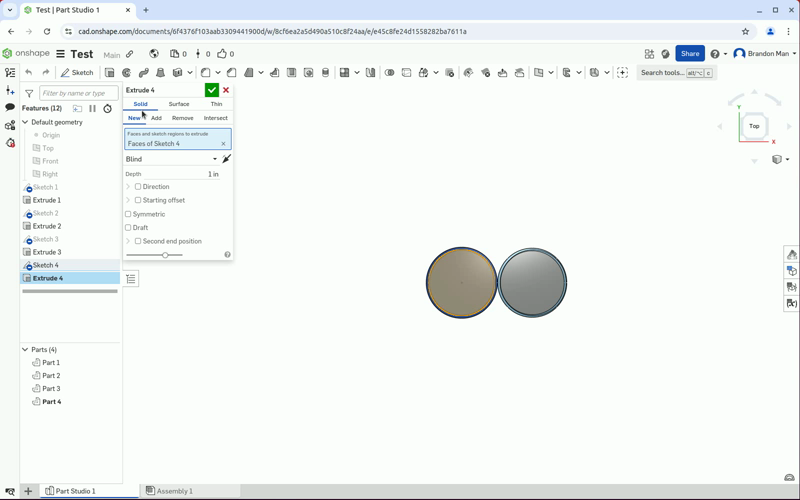
mouse_move(137, 120)
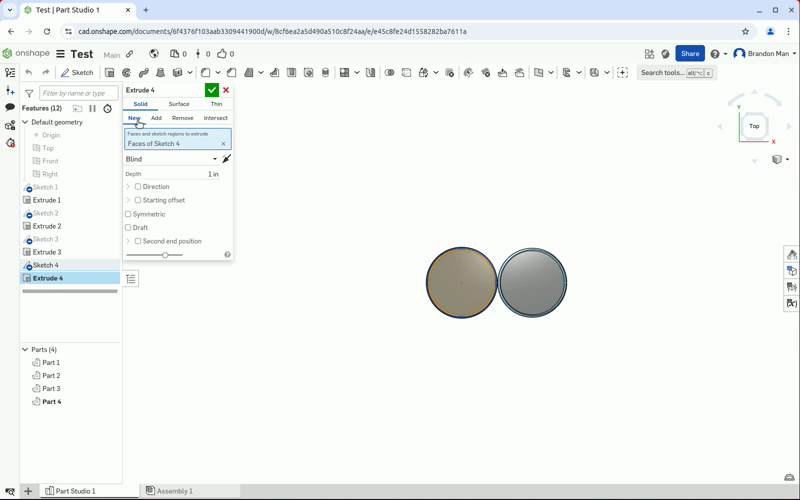
click(137, 120)
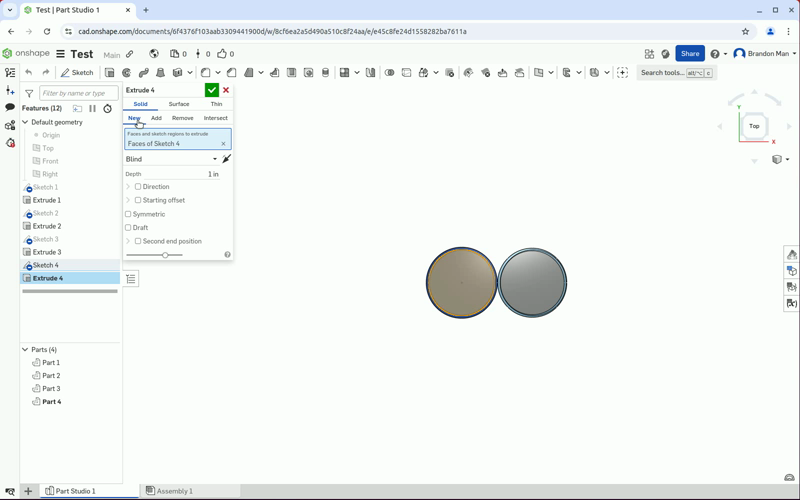
key(tab, 4)
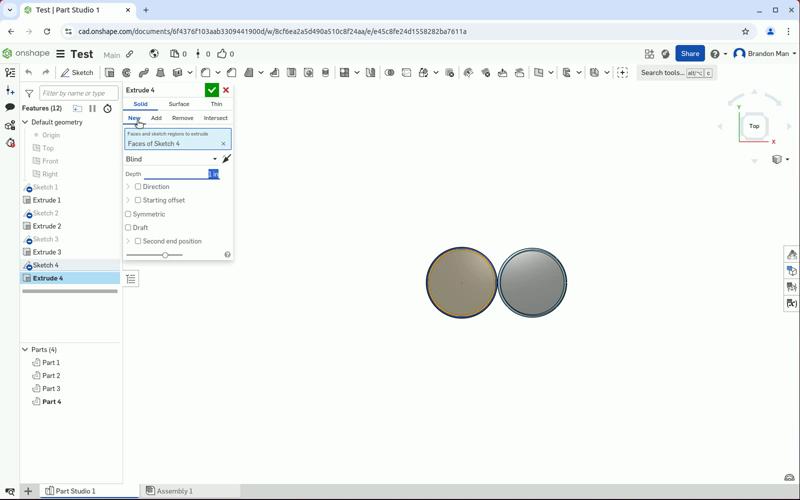
text(-10.11)
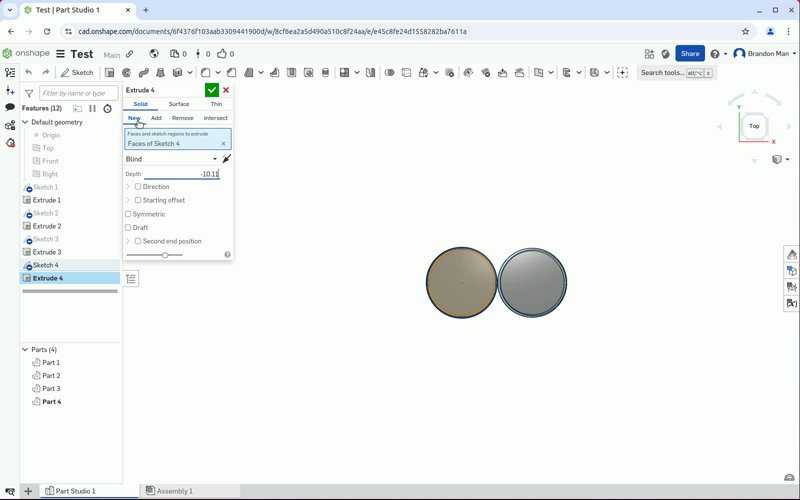
key(tab, 3)
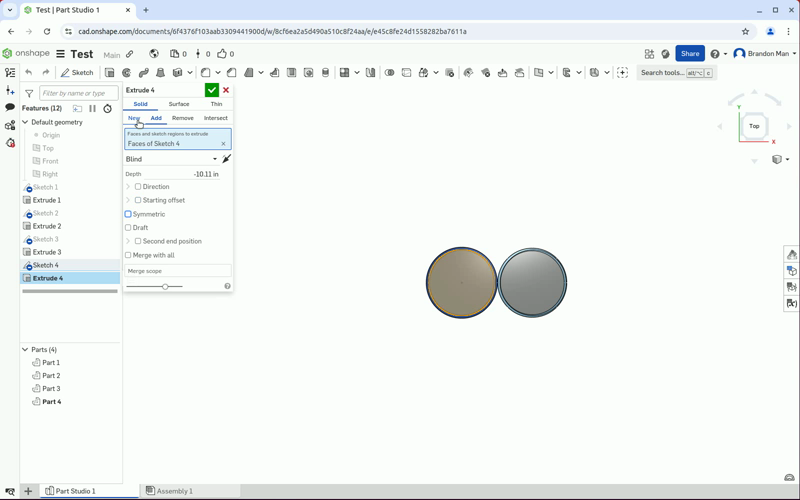
key(tab, 2)
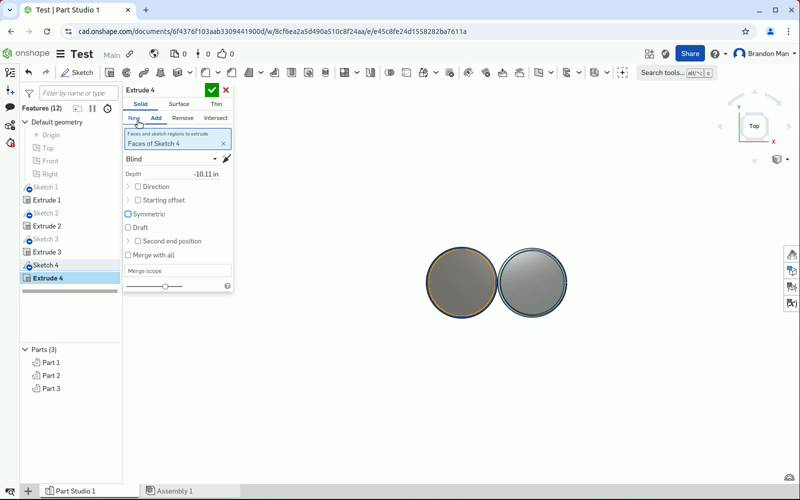
key(space)
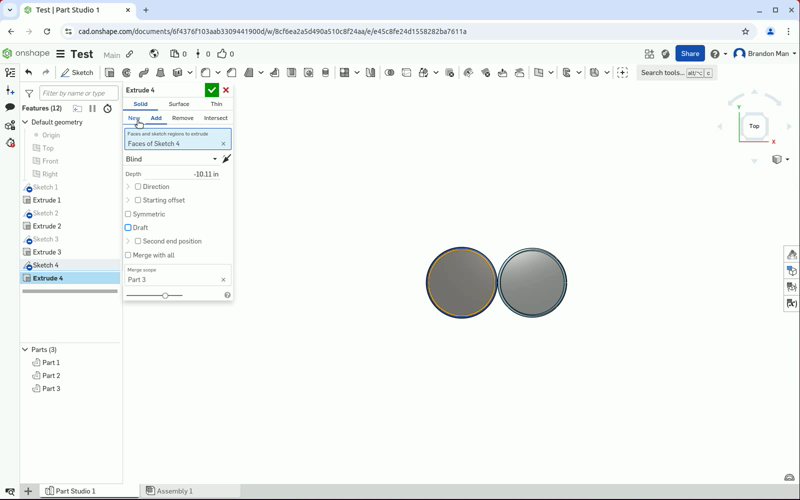
key(tab, 3)
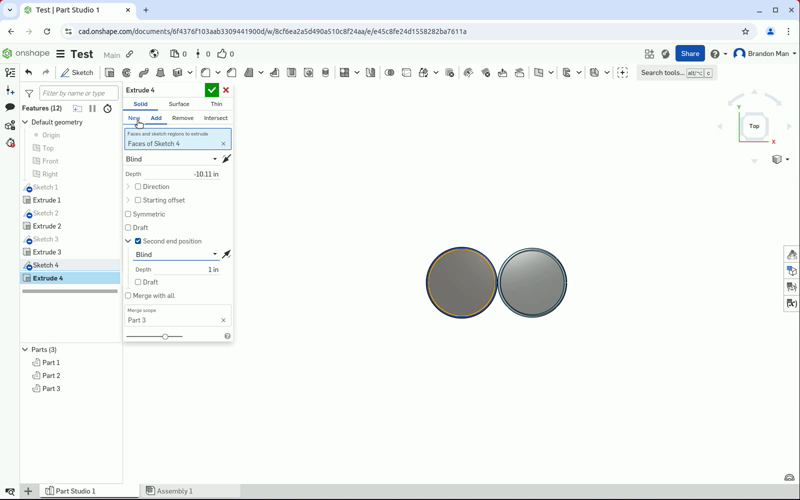
text(2.407)
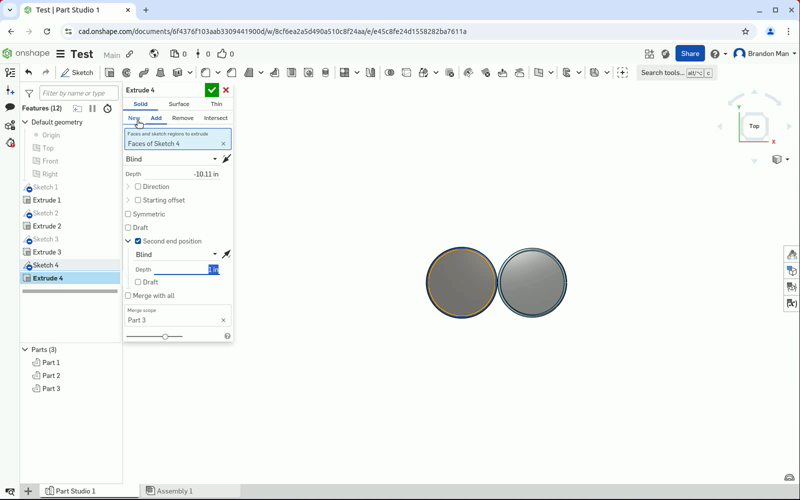
key(enter)
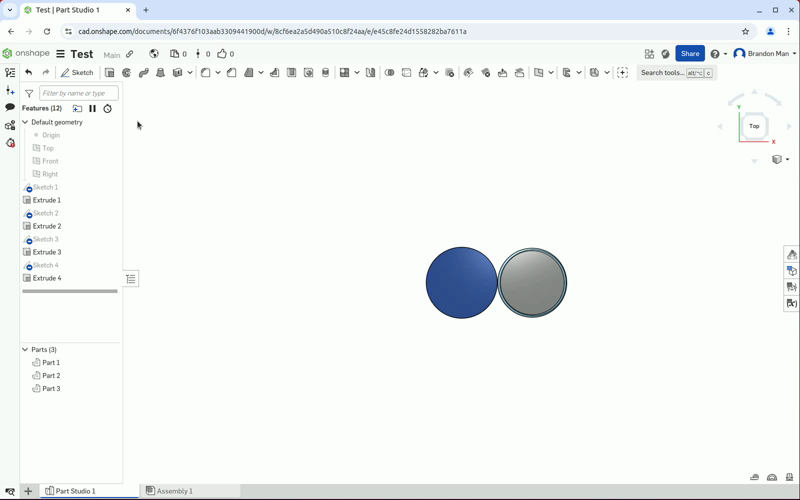
key(shift+h)
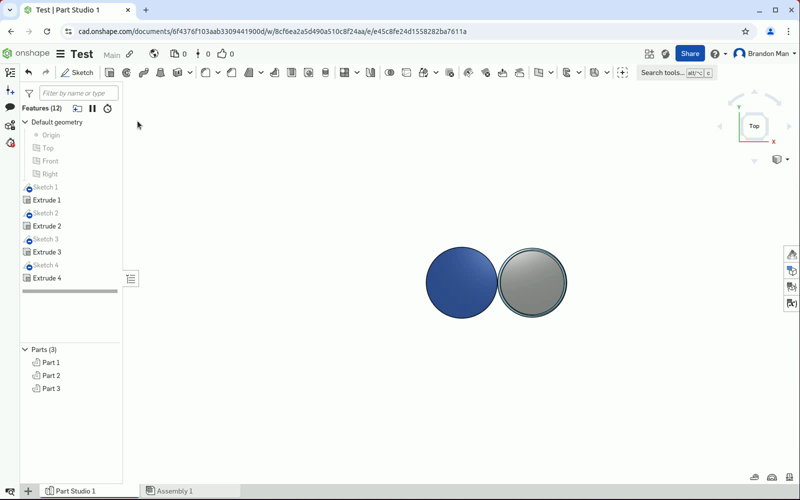
key(shift+h)
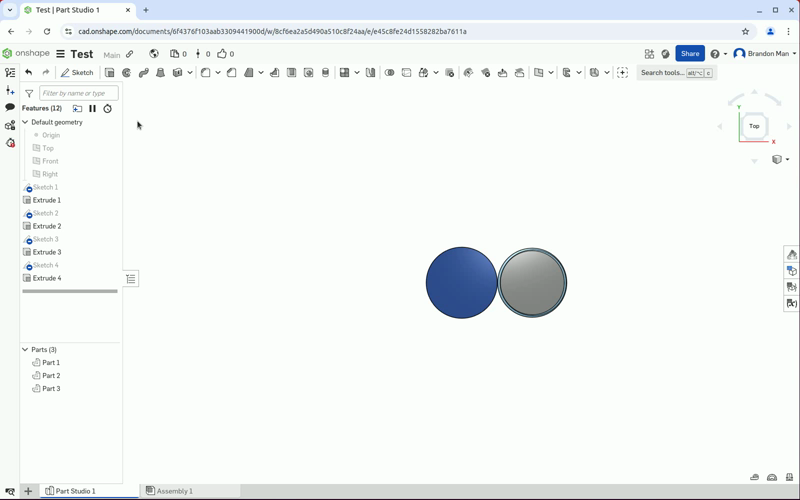
mouse_move(73, 189)
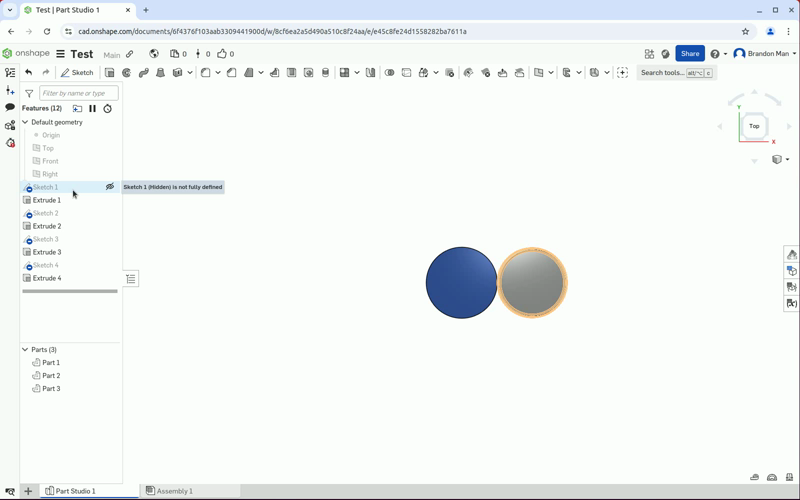
click(73, 189)
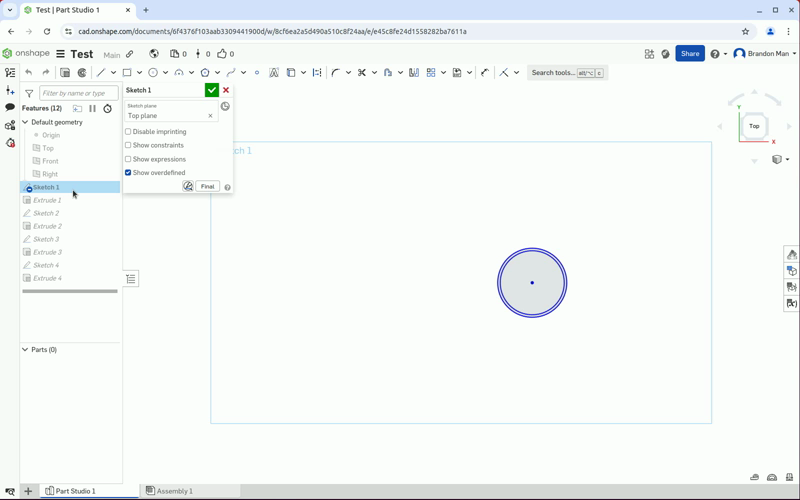
mouse_move(229, 92)
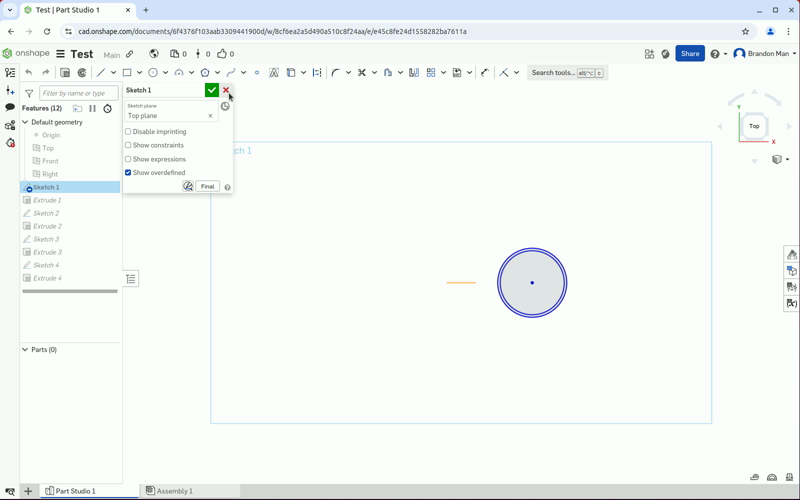
click(229, 92)
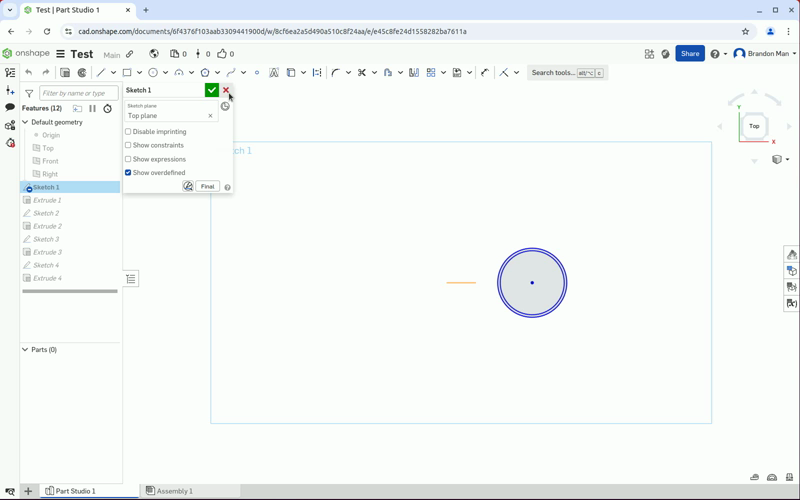
key(shift+s)
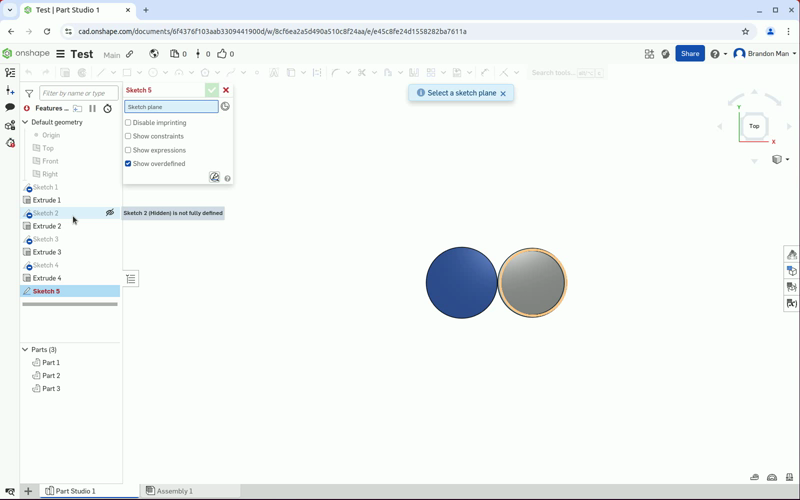
scroll(3)
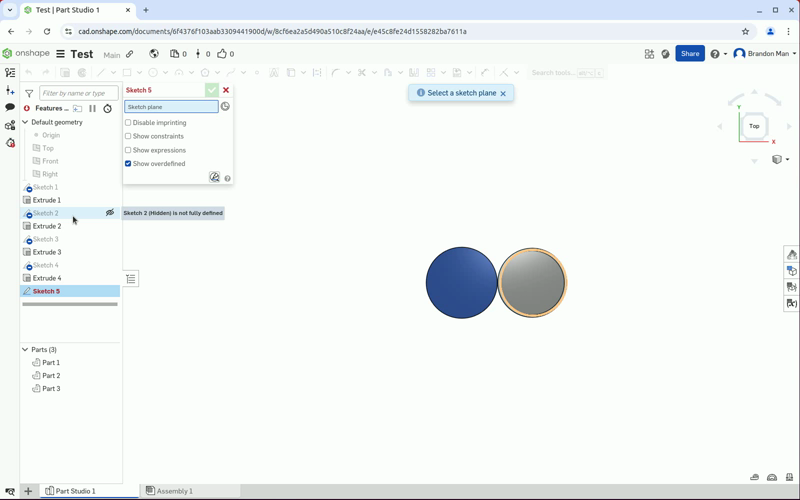
mouse_move(73, 150)
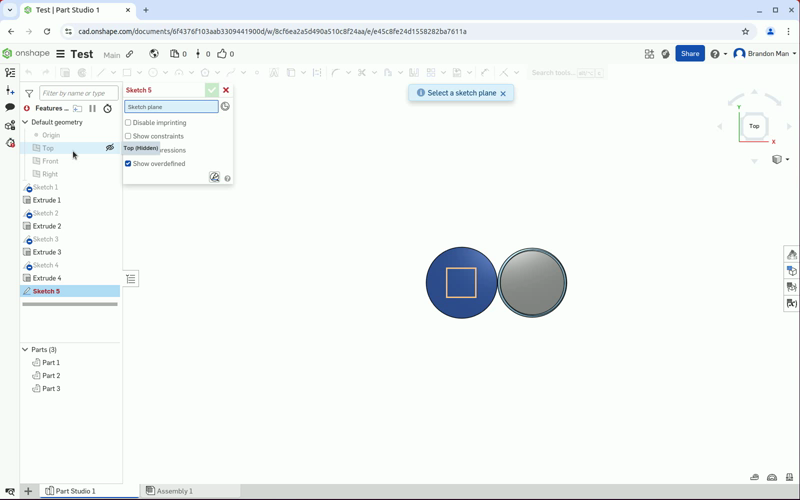
click(73, 150)
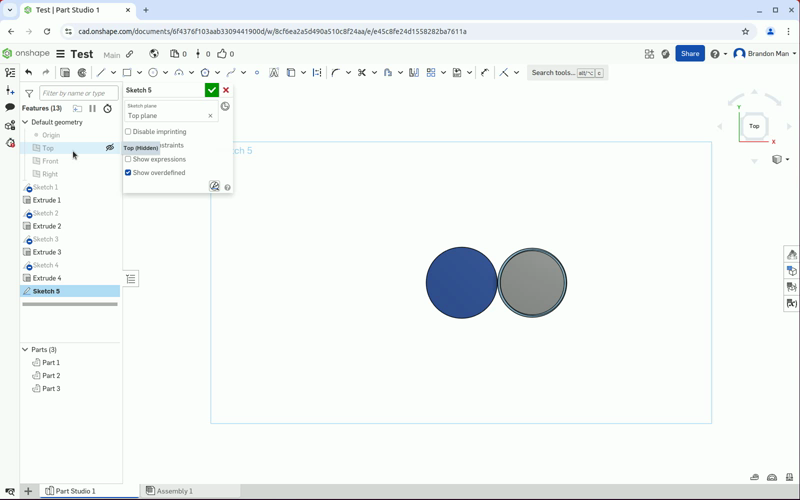
mouse_move(73, 352)
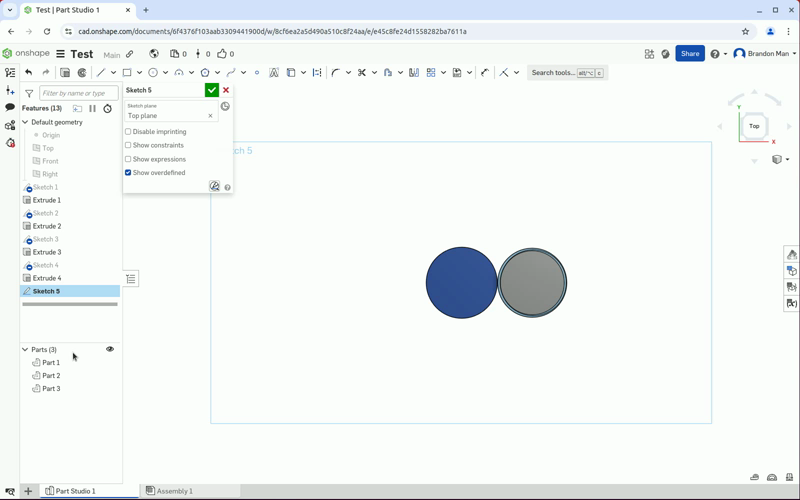
key(y)
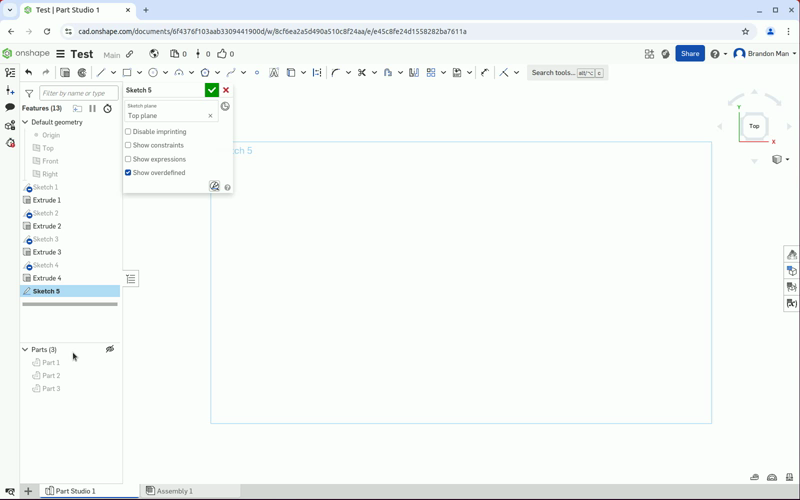
key(c)
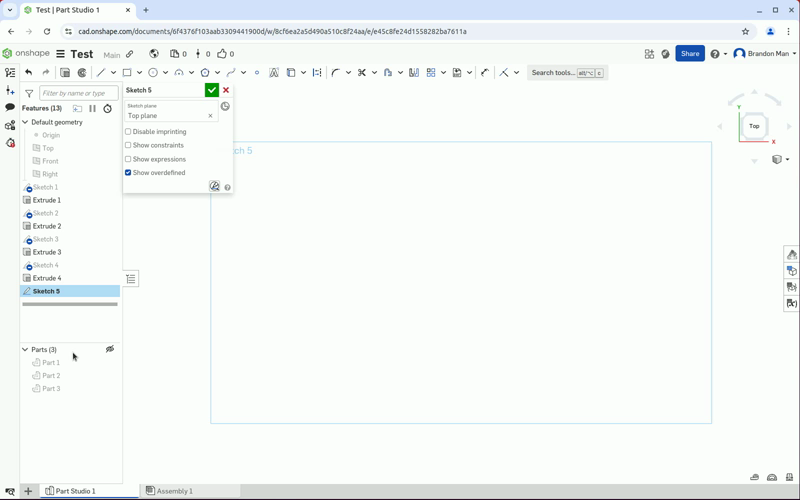
key_down(shift)
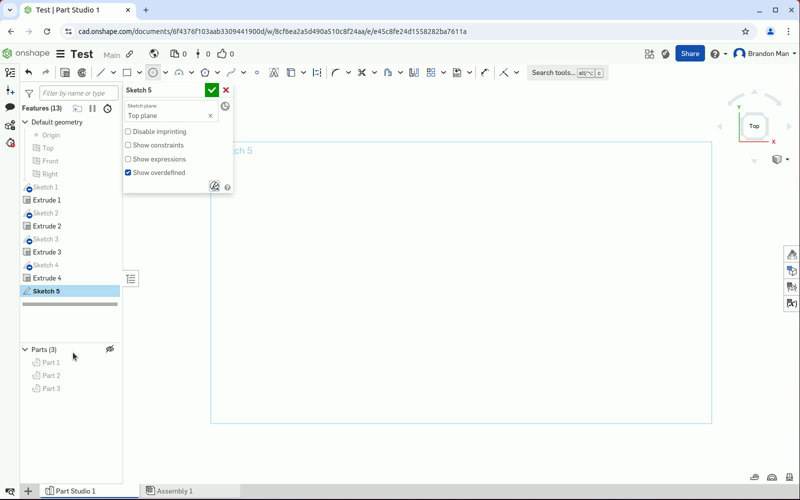
mouse_move(390, 282)
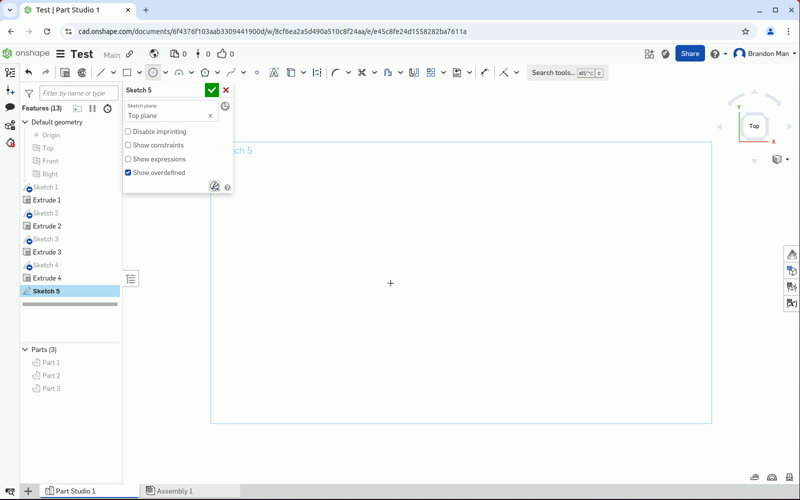
click(390, 282)
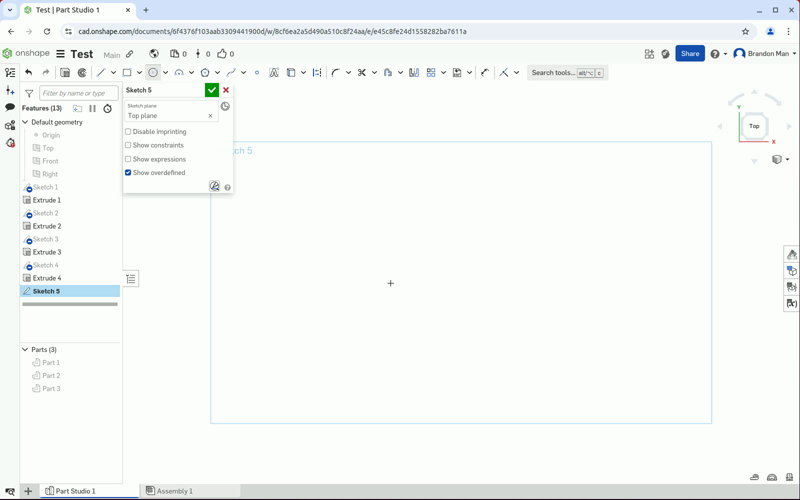
key_up(shift)
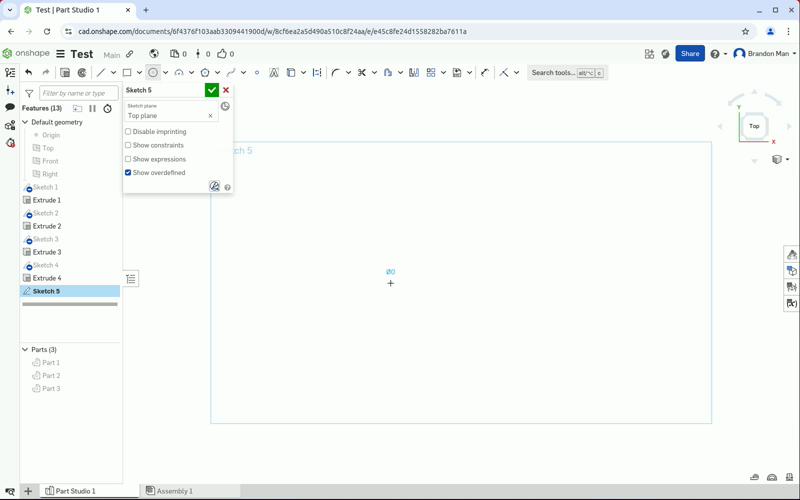
mouse_move(425, 282)
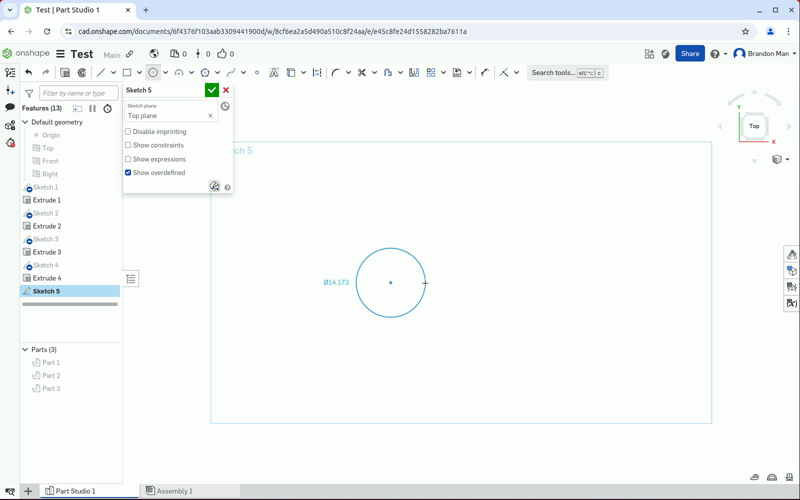
click(425, 282)
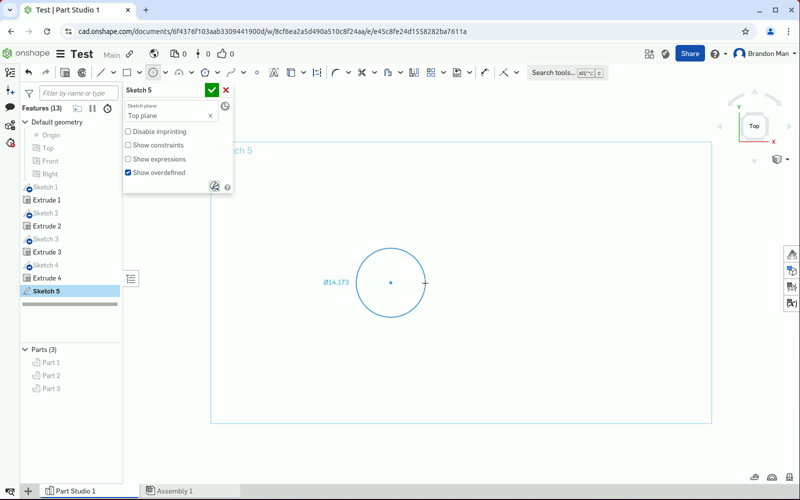
key(esc)
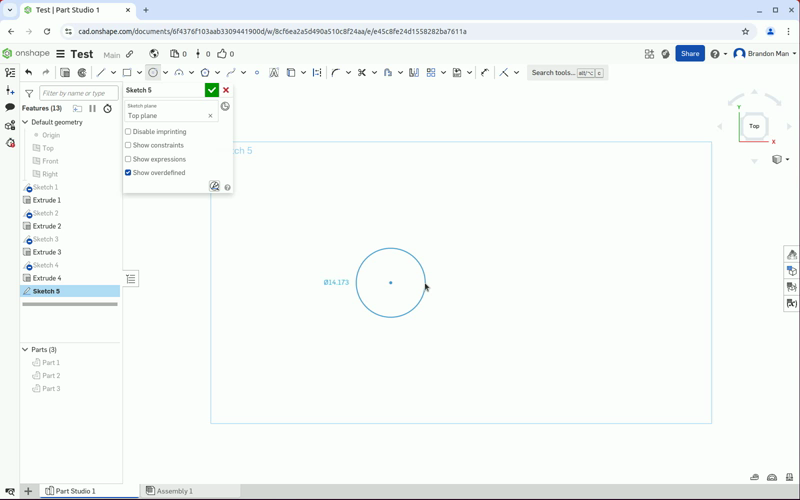
key(c)
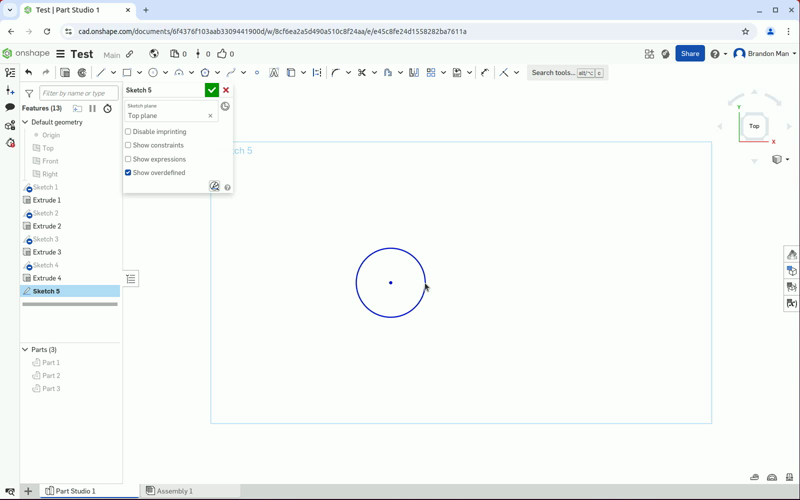
key_down(shift)
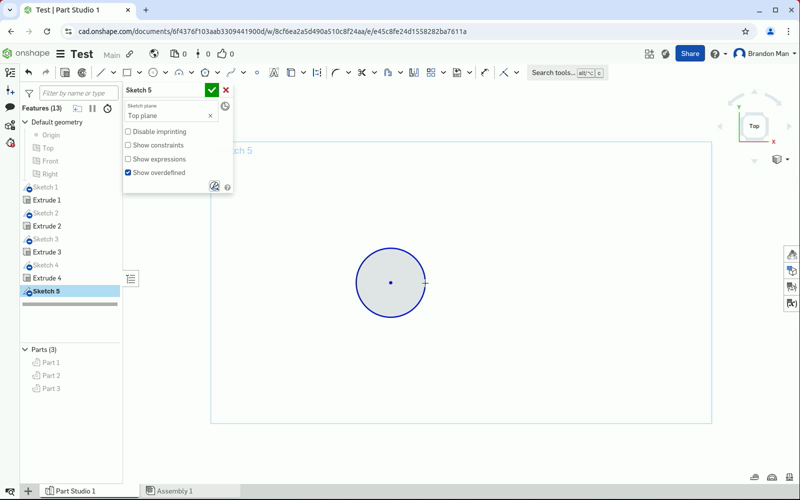
mouse_move(390, 282)
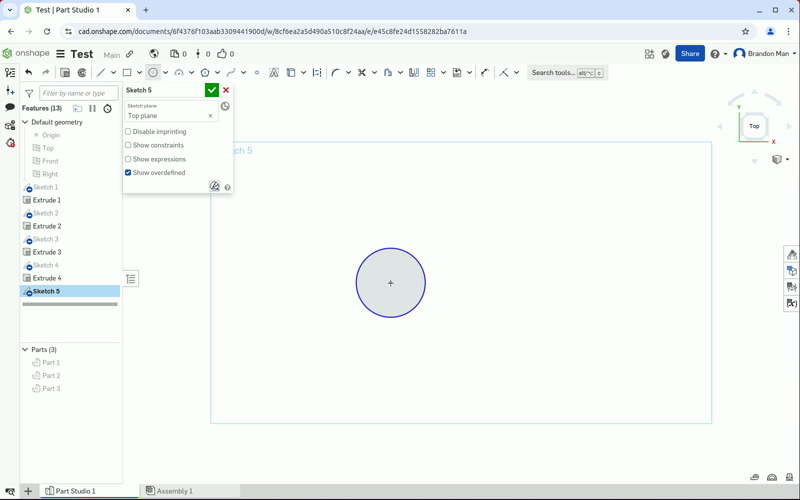
click(390, 282)
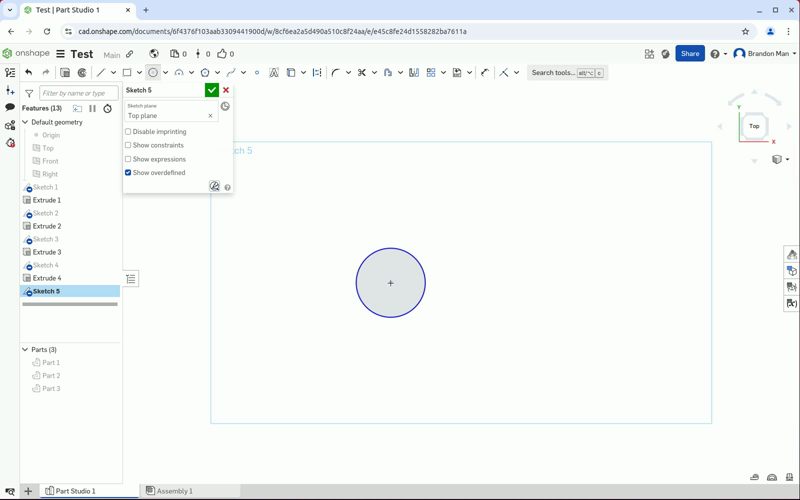
key_up(shift)
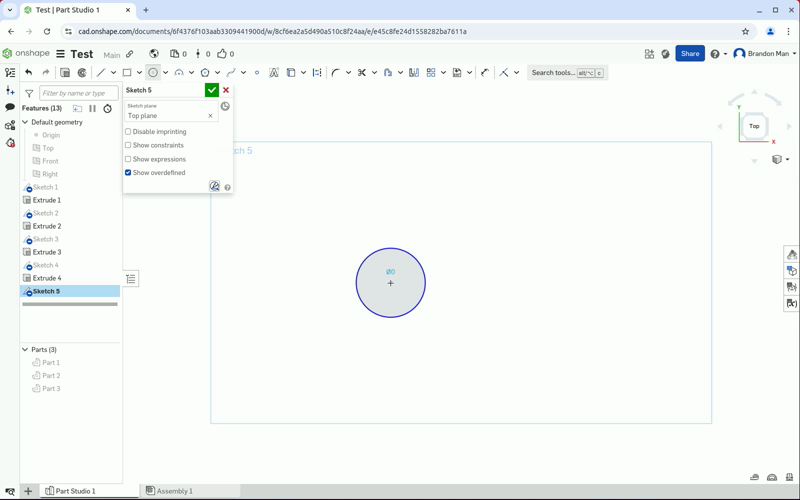
mouse_move(422, 282)
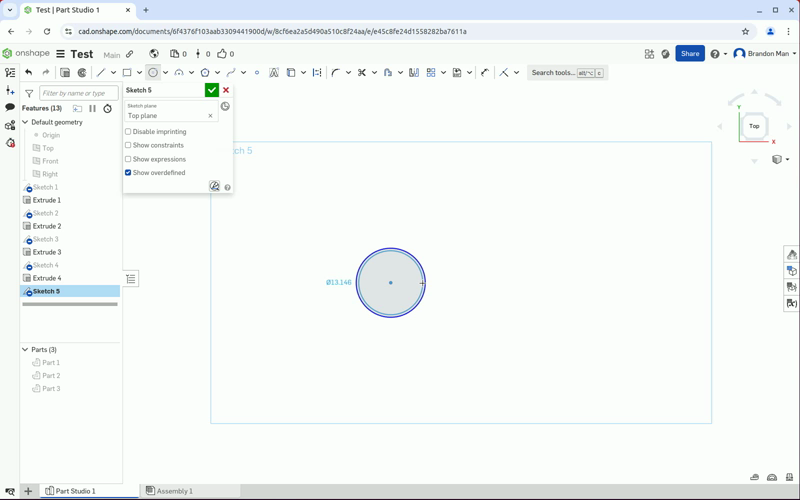
scroll(6)
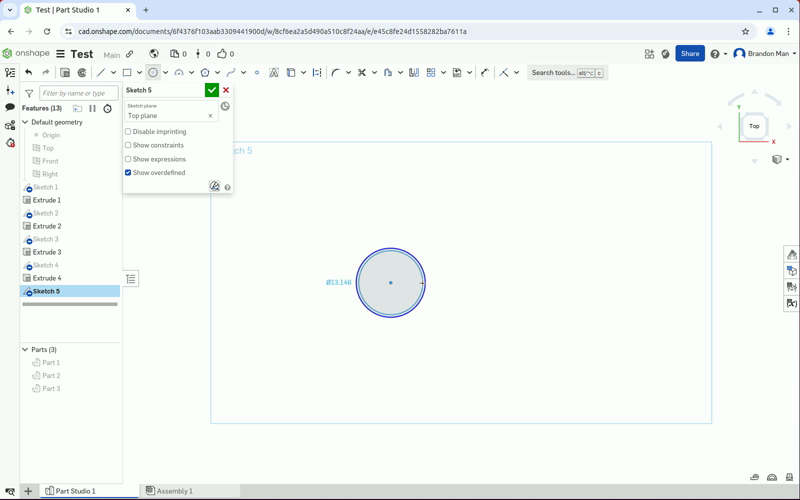
scroll(6)
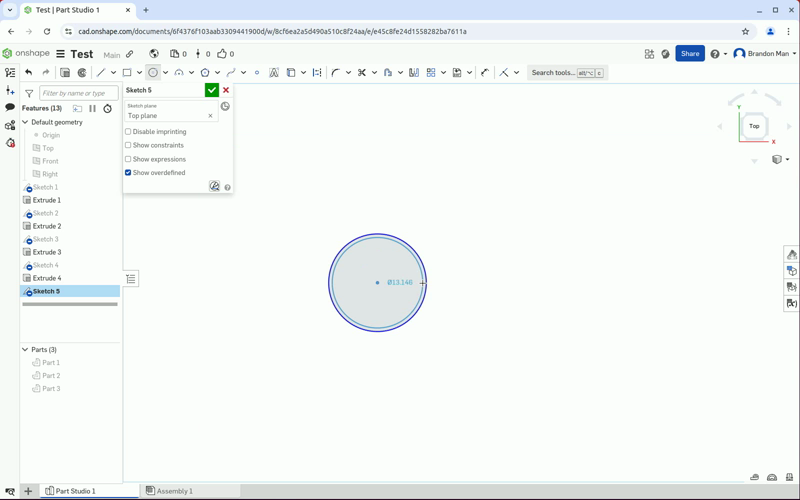
scroll(6)
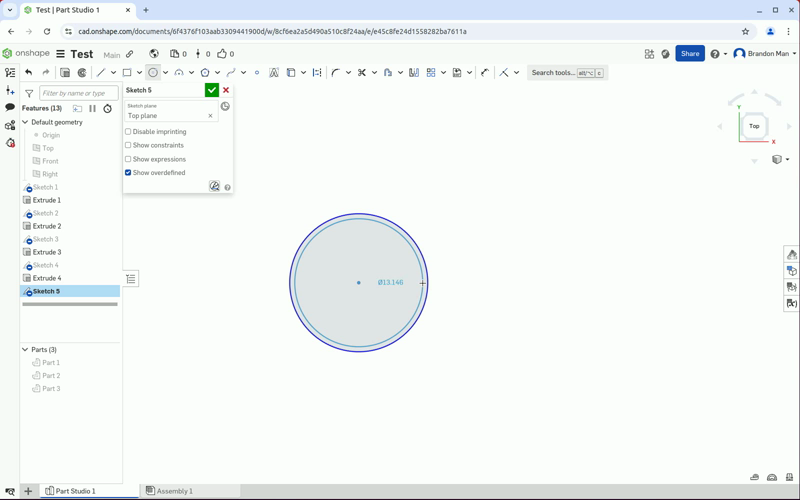
scroll(6)
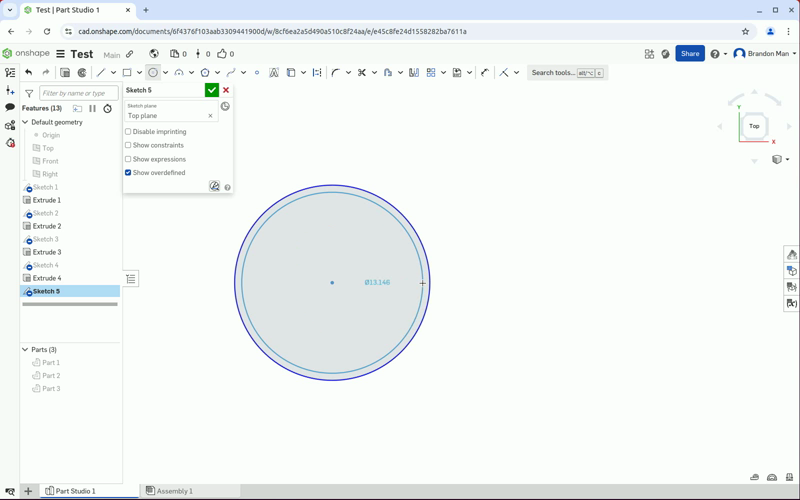
scroll(6)
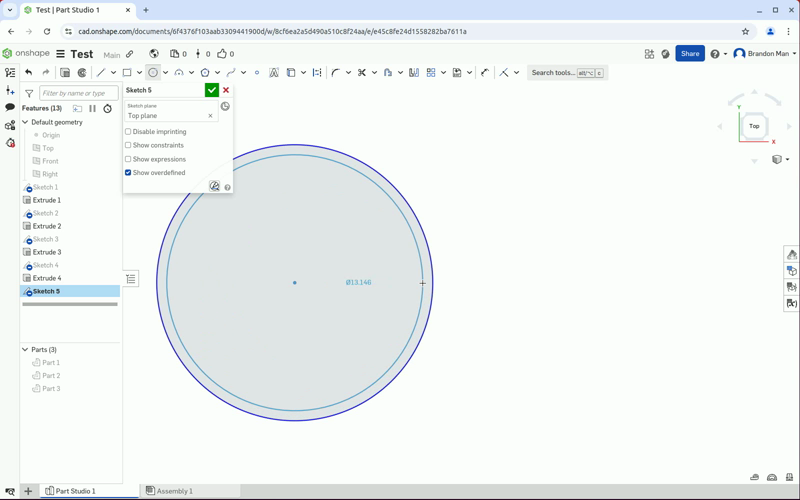
scroll(6)
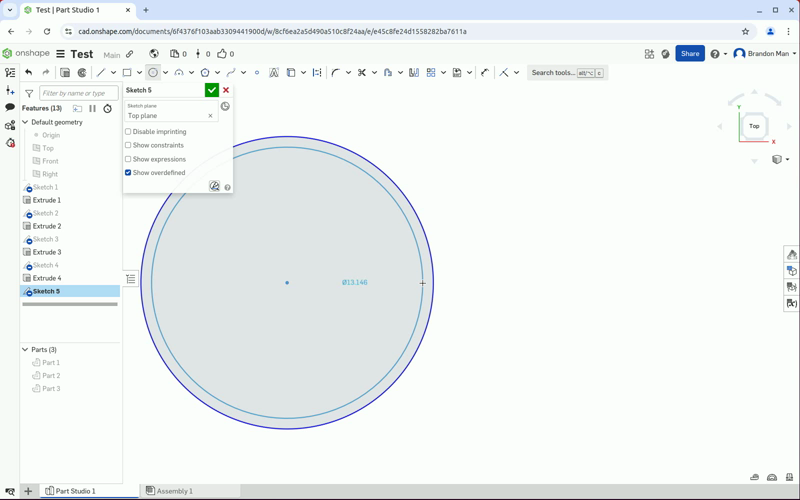
scroll(6)
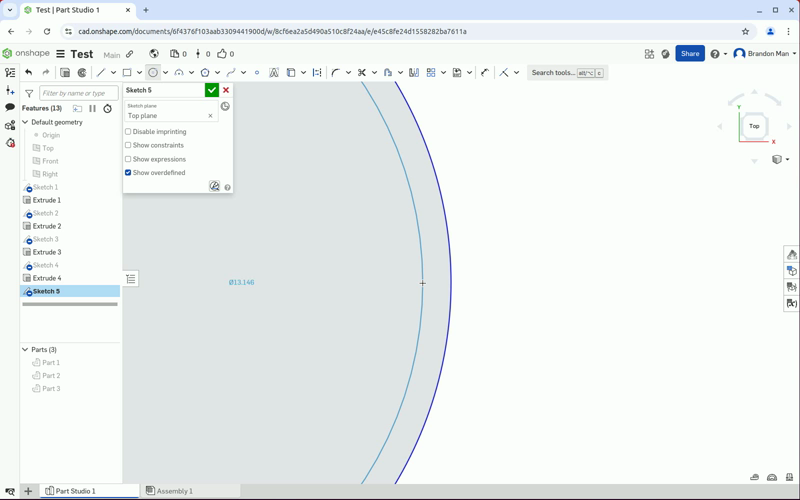
click(422, 282)
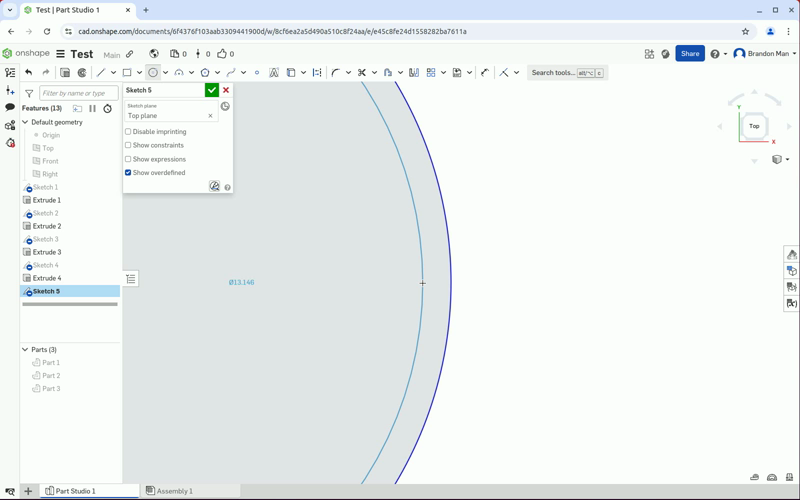
scroll(-6)
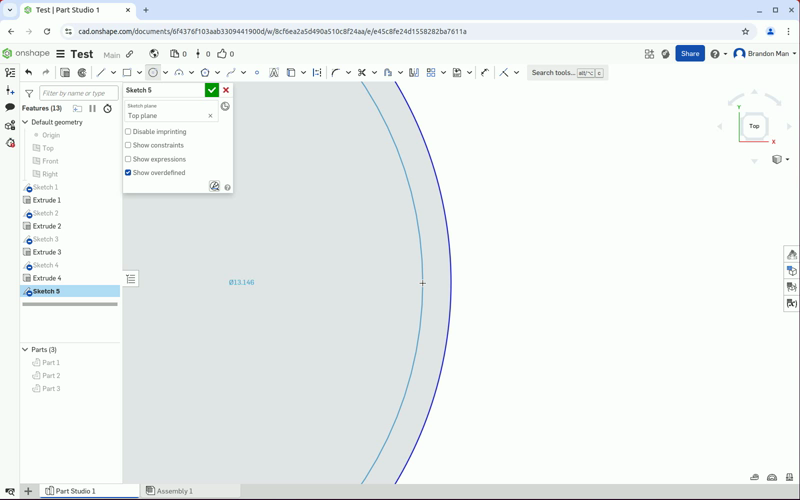
scroll(-6)
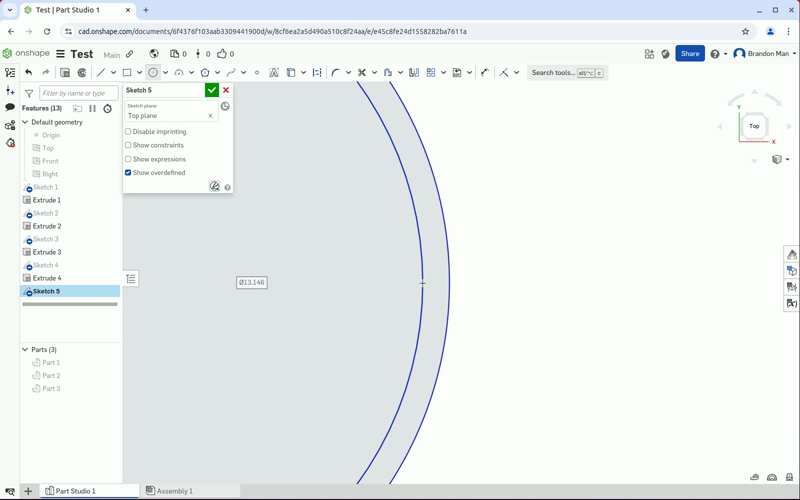
scroll(-6)
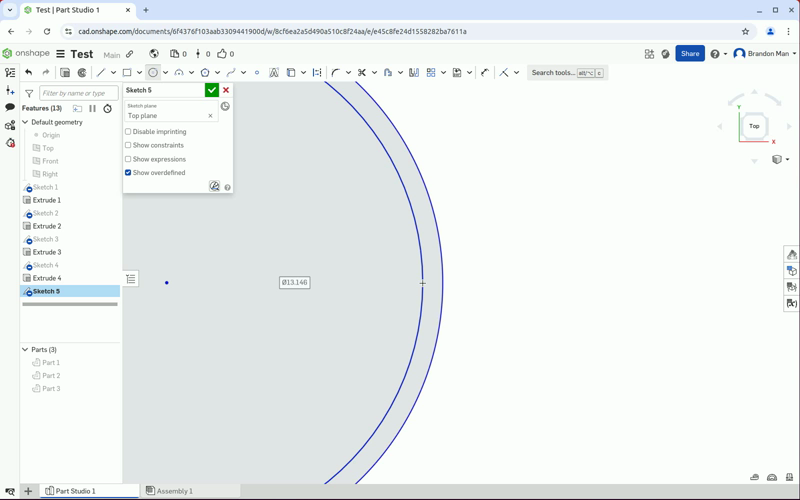
scroll(-6)
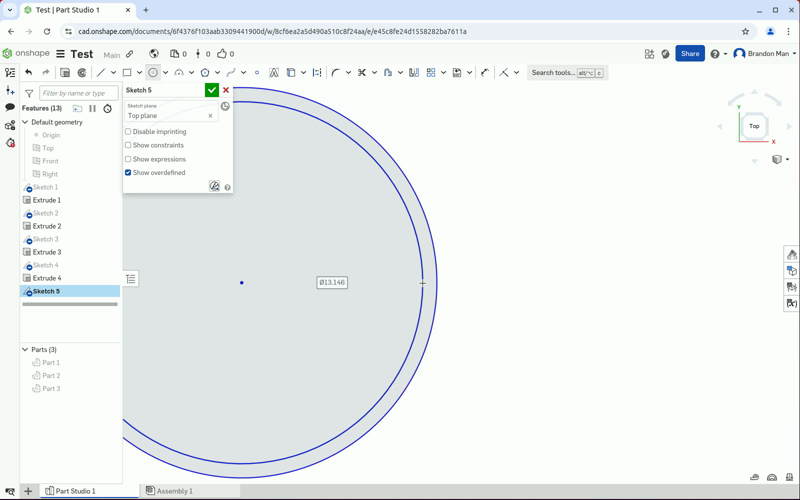
scroll(-6)
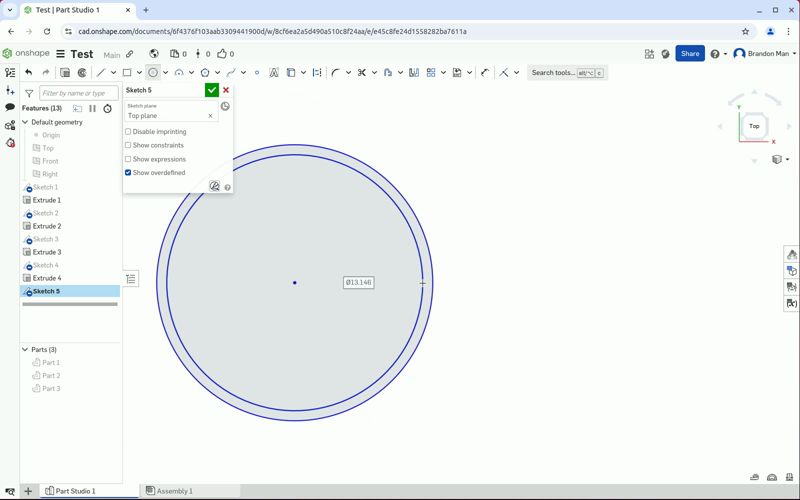
scroll(-6)
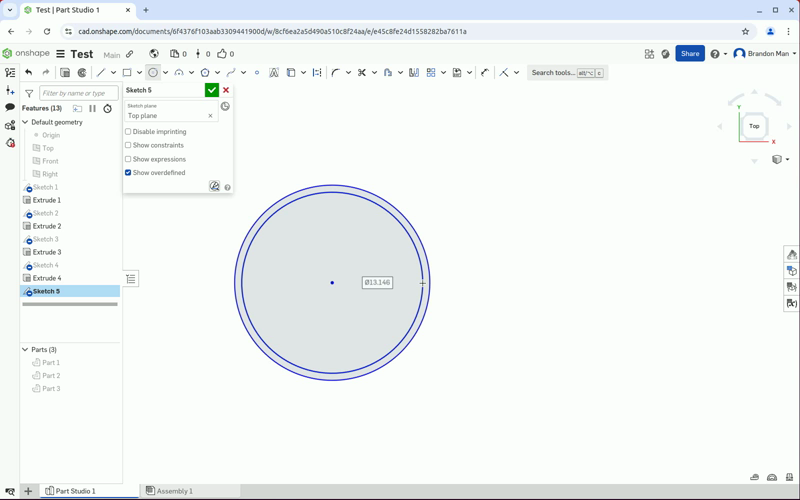
scroll(-6)
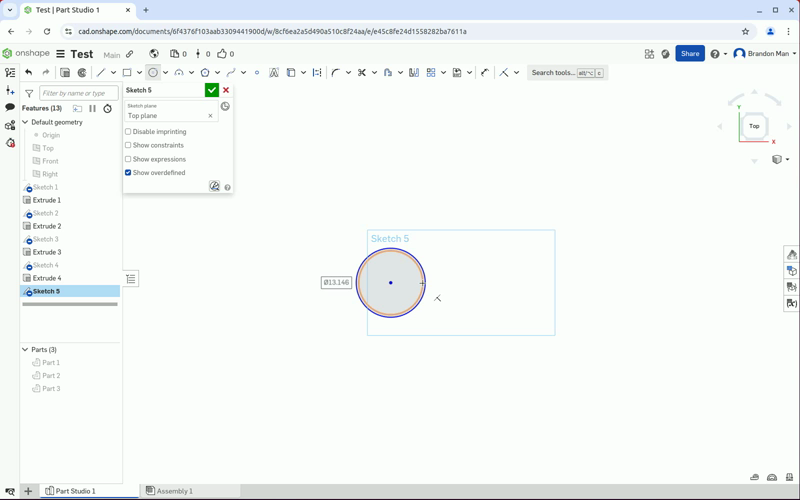
key(esc)
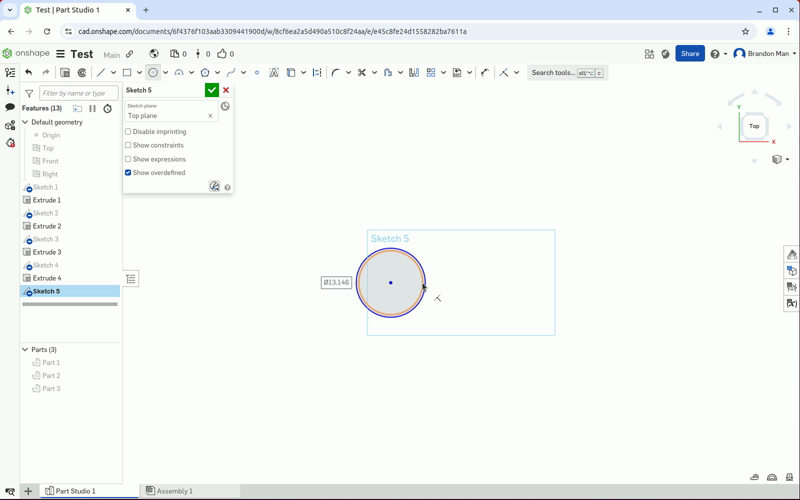
mouse_move(406, 311)
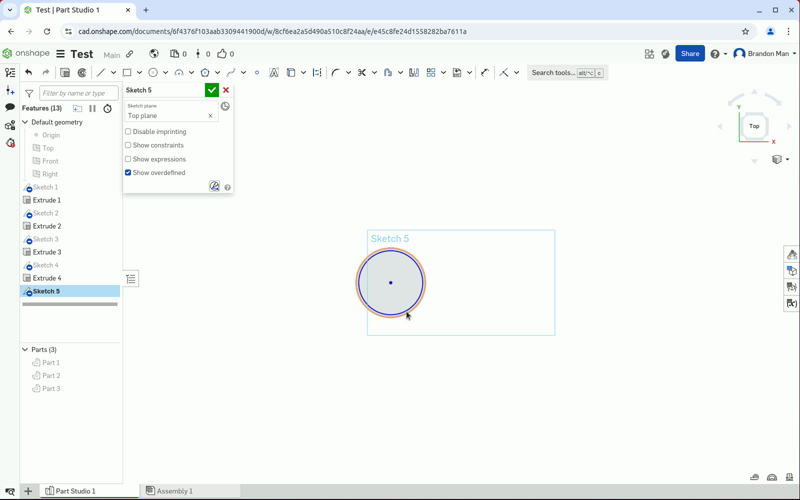
scroll(6)
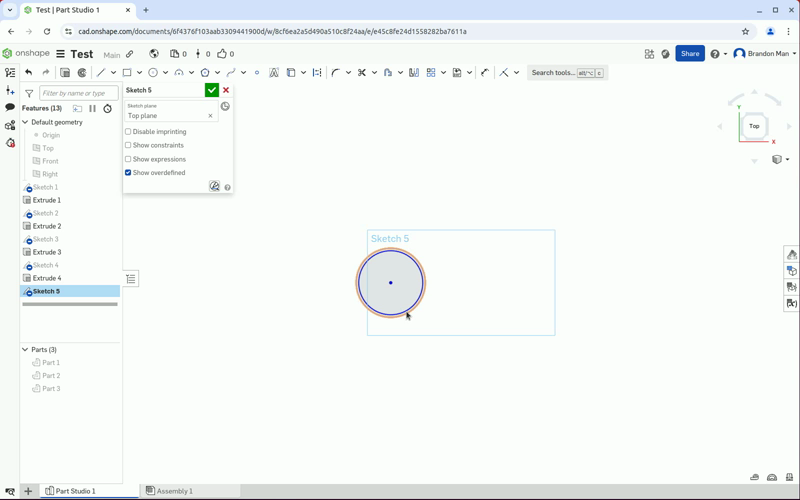
scroll(6)
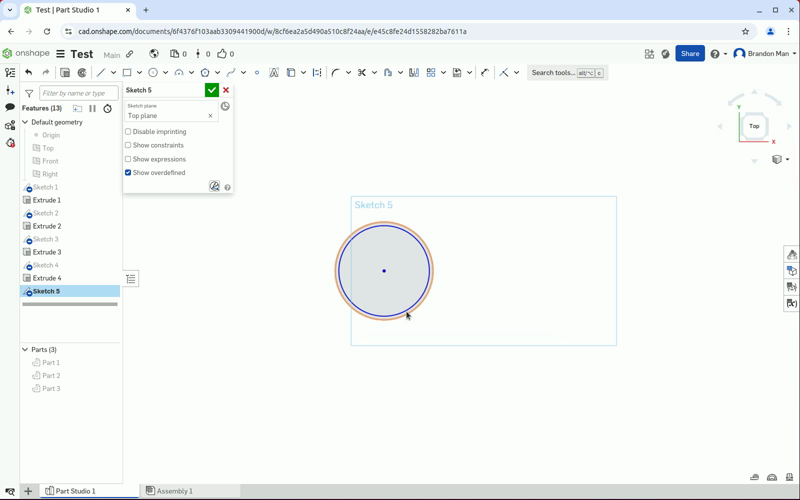
scroll(6)
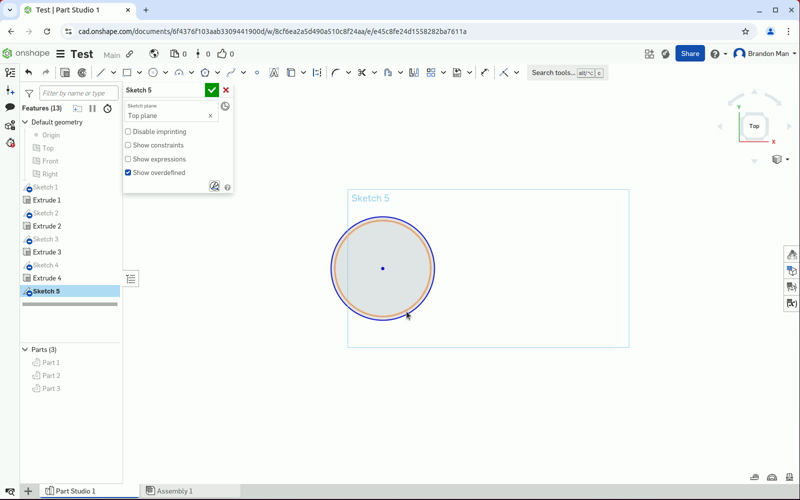
scroll(6)
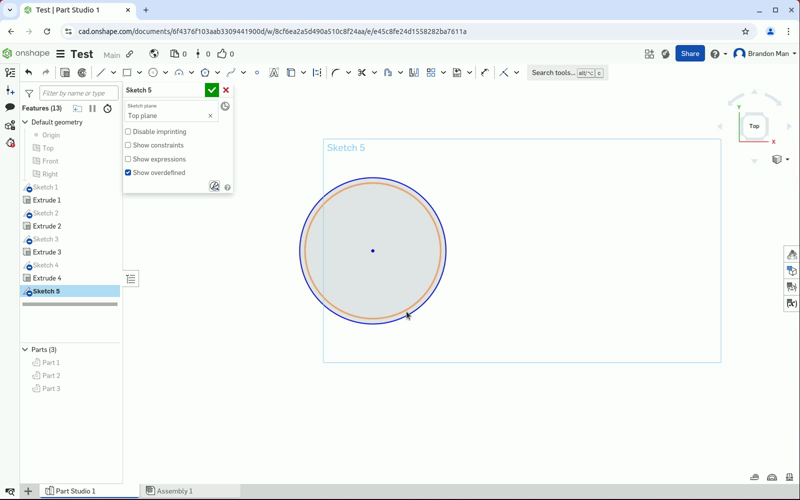
scroll(6)
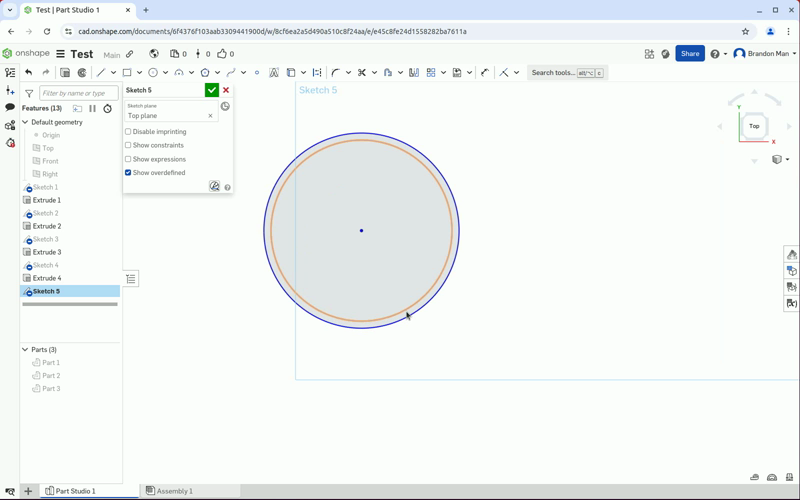
scroll(6)
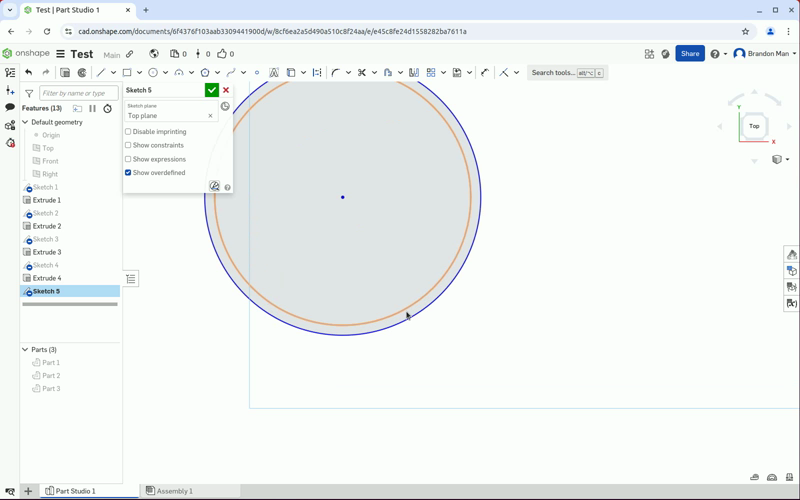
scroll(6)
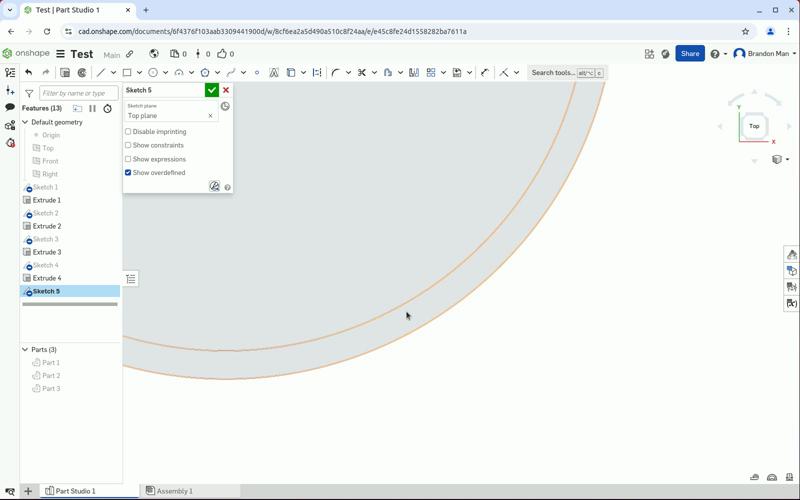
click(406, 311)
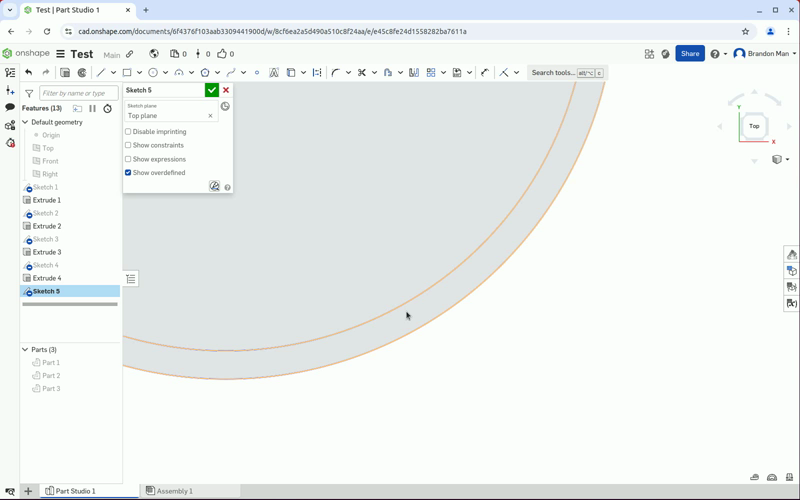
scroll(-6)
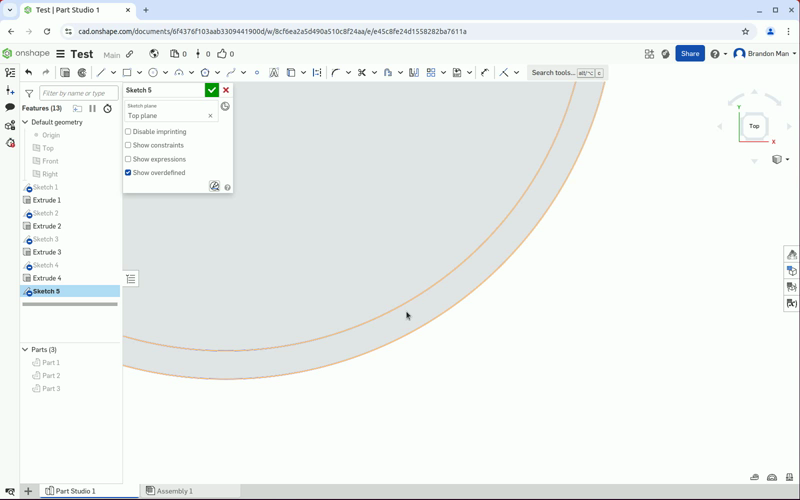
scroll(-6)
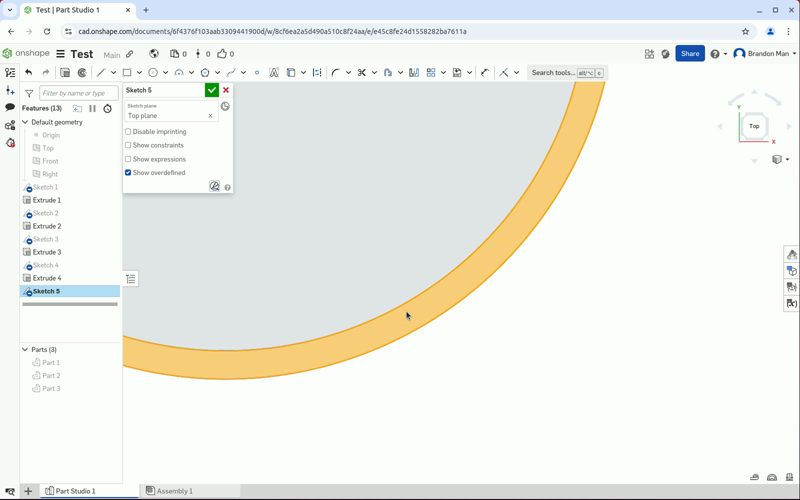
scroll(-6)
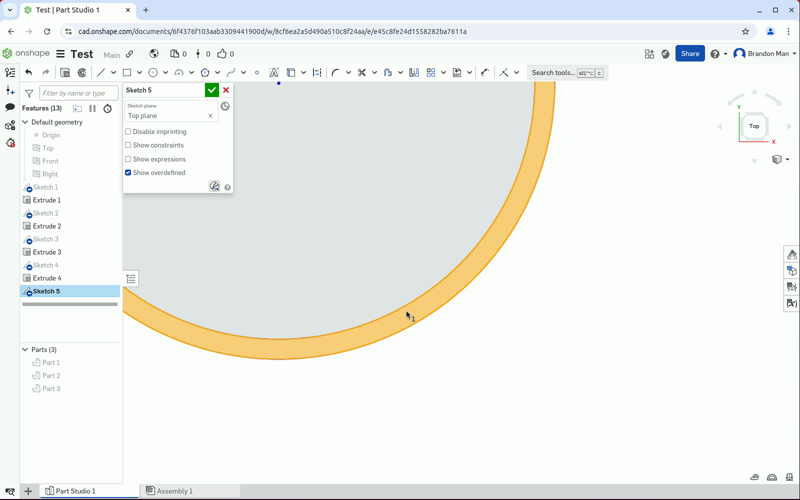
scroll(-6)
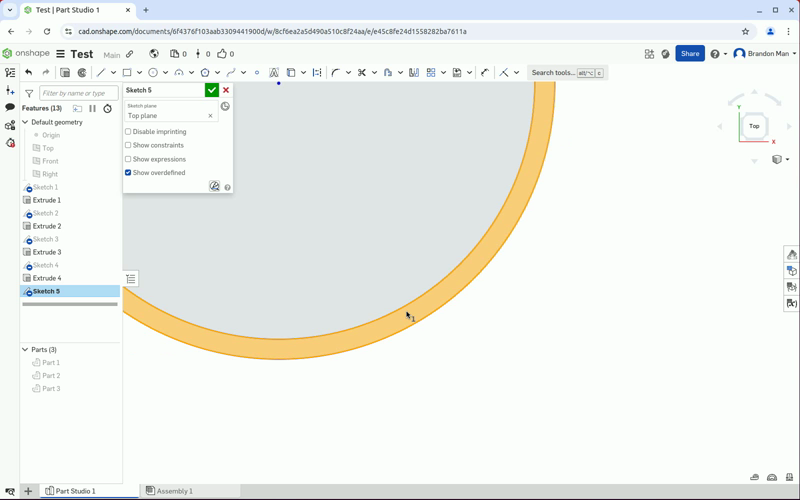
scroll(-6)
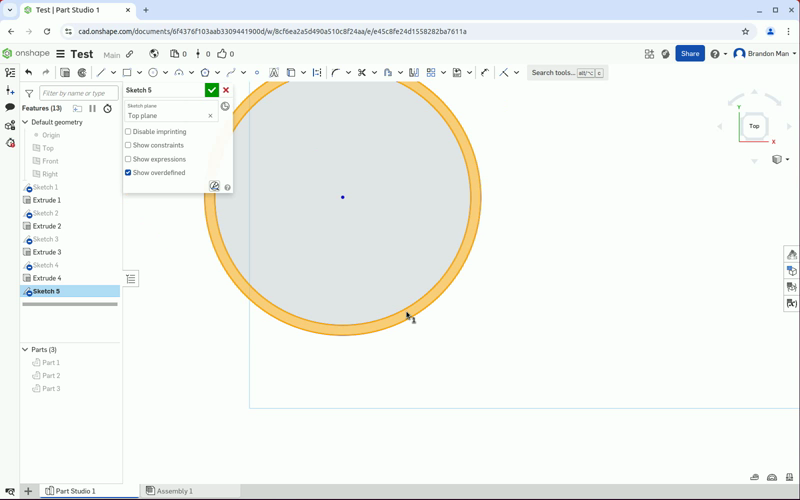
scroll(-6)
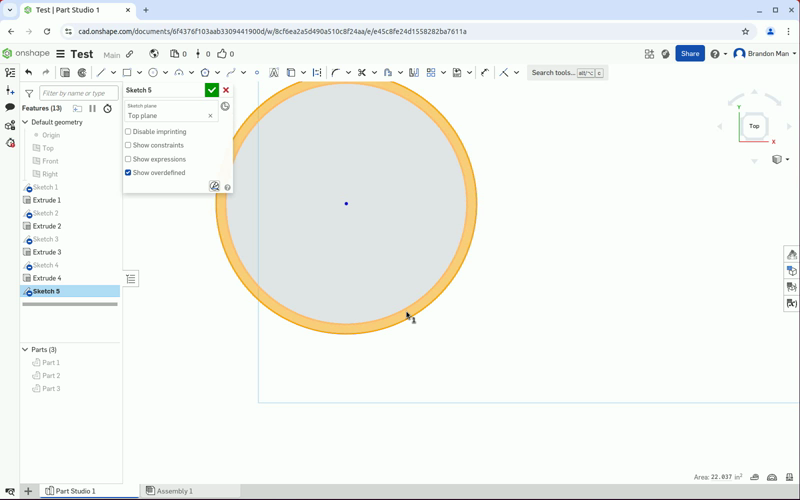
scroll(-6)
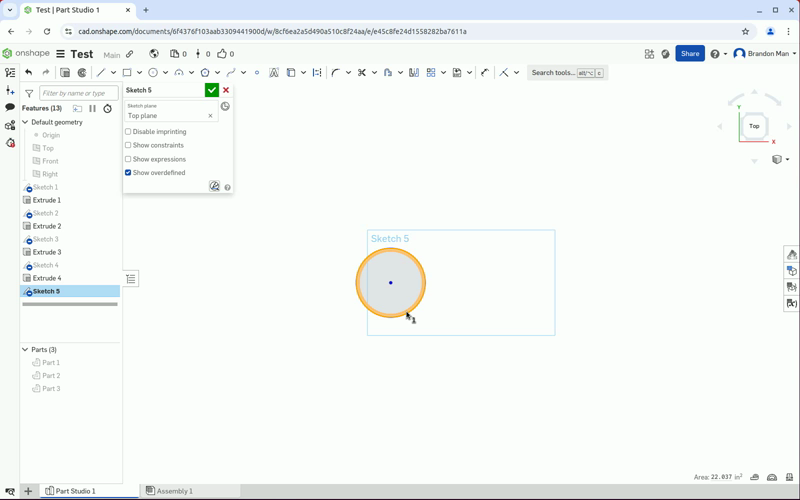
mouse_move(73, 352)
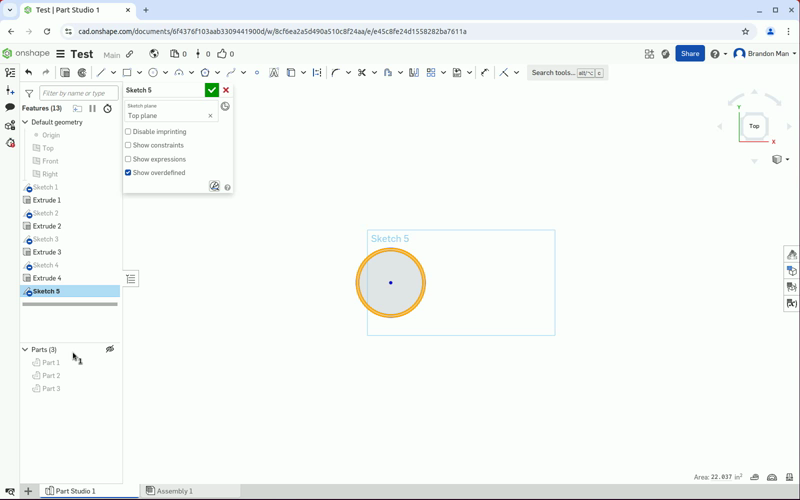
key(shift+y)
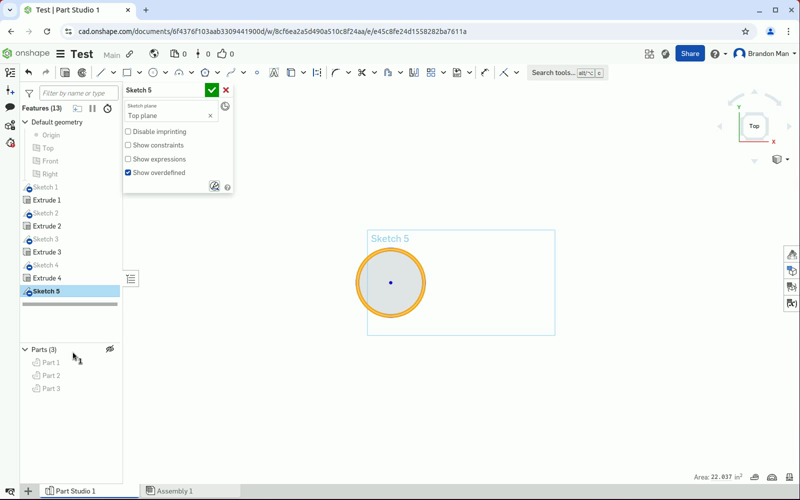
key(shift+e)
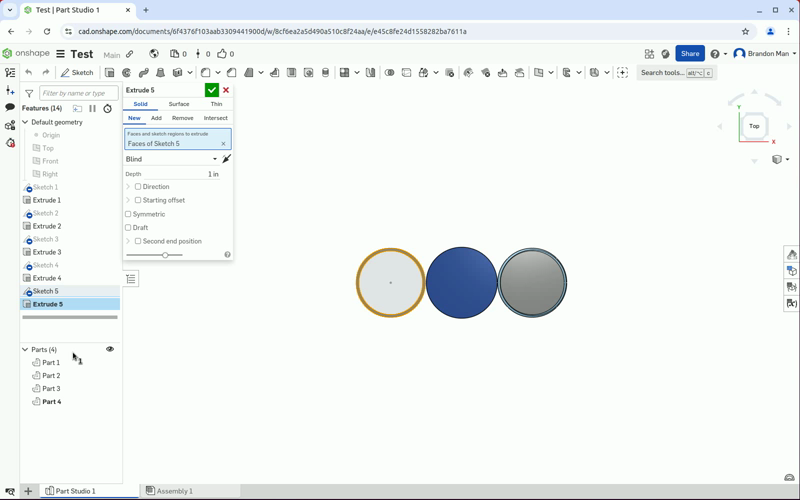
mouse_move(143, 106)
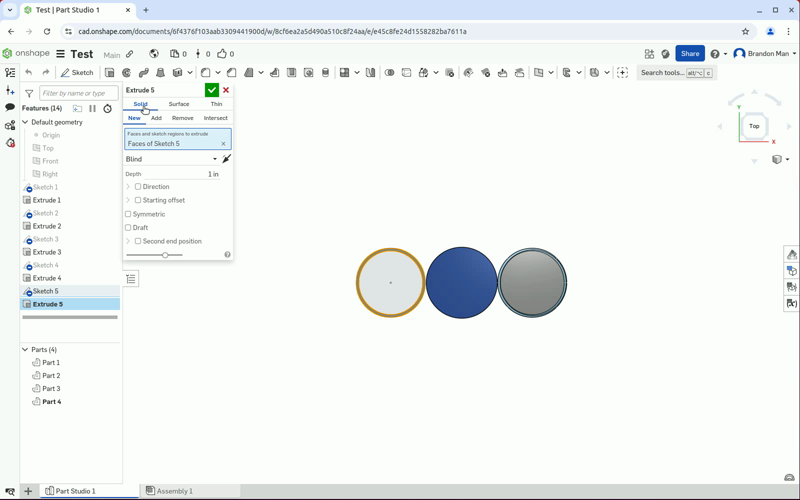
click(143, 106)
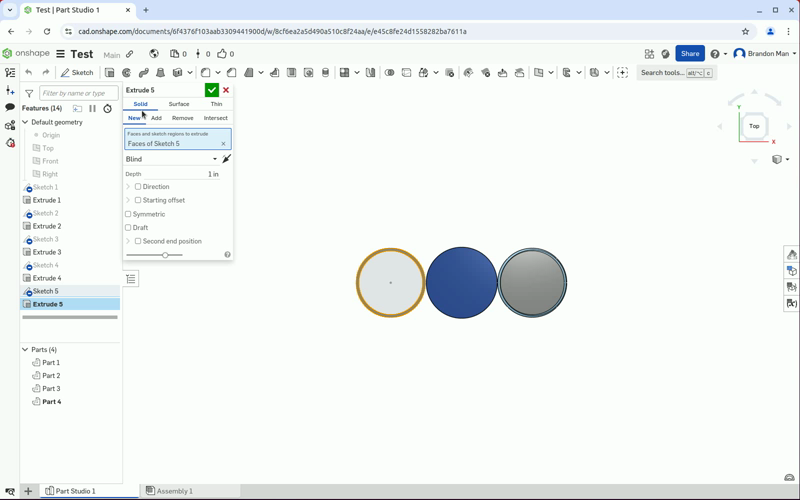
mouse_move(137, 120)
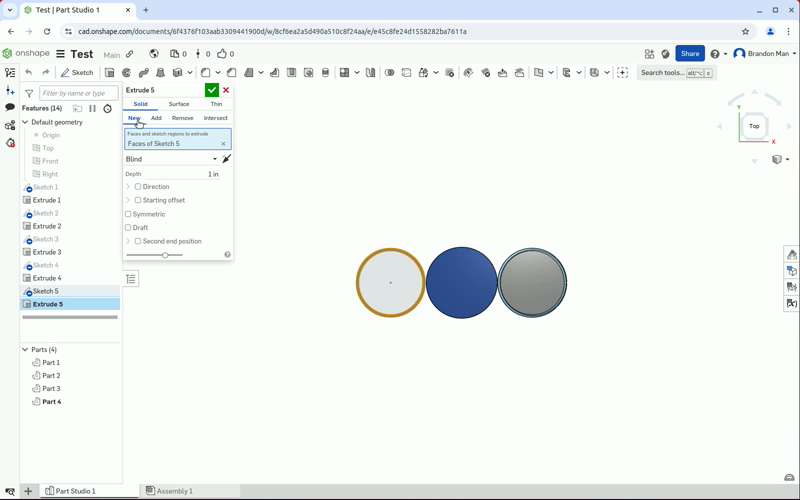
click(137, 120)
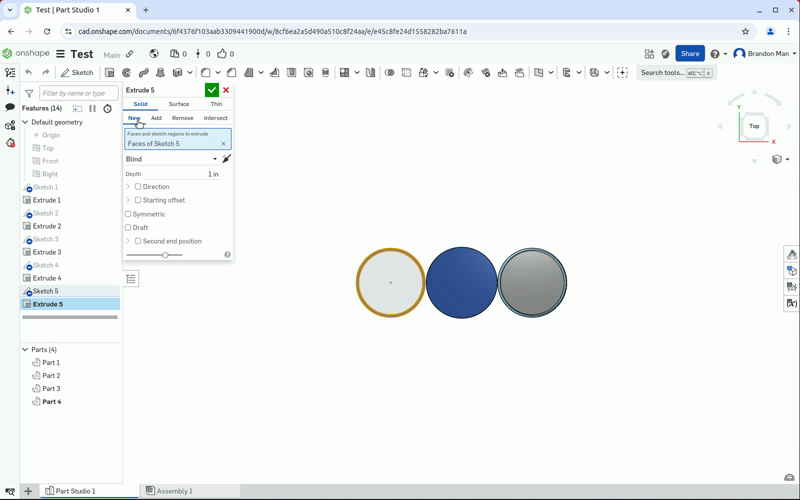
key(tab, 4)
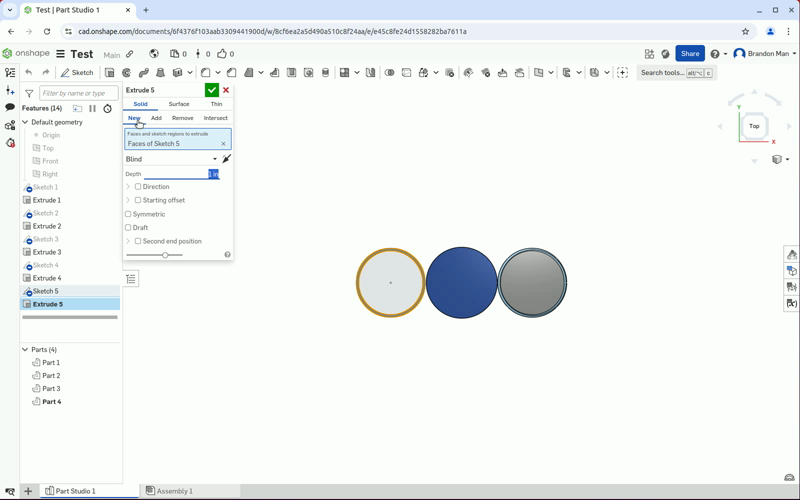
text(-12.517)
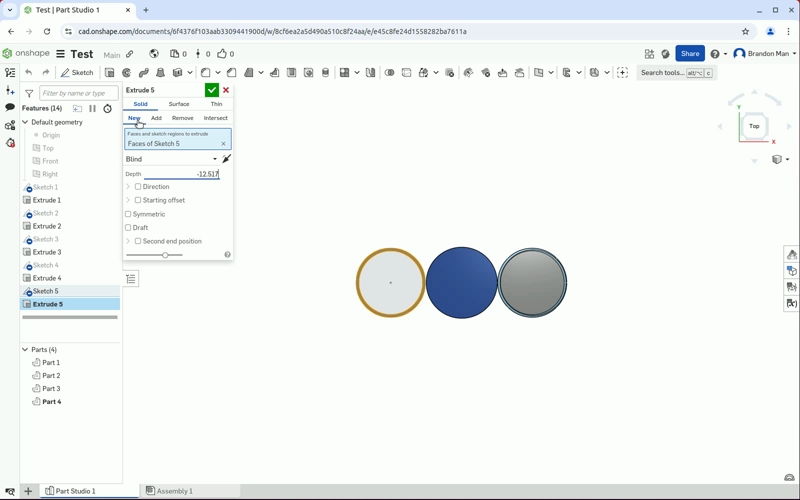
key(tab, 3)
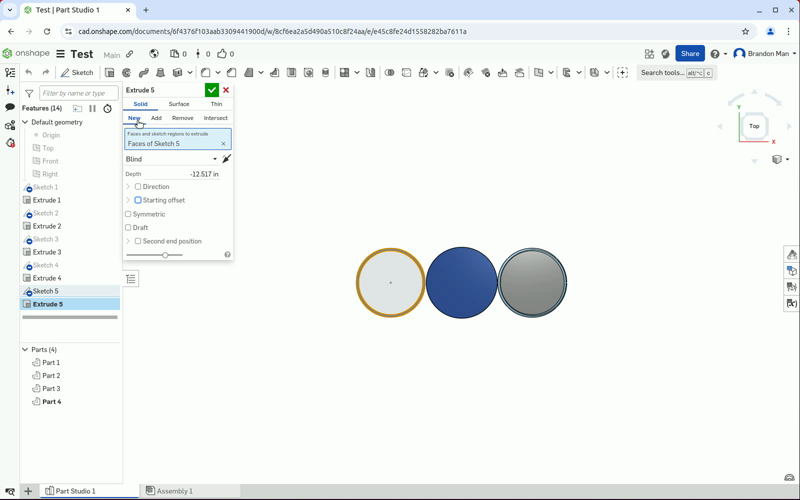
key(tab, 2)
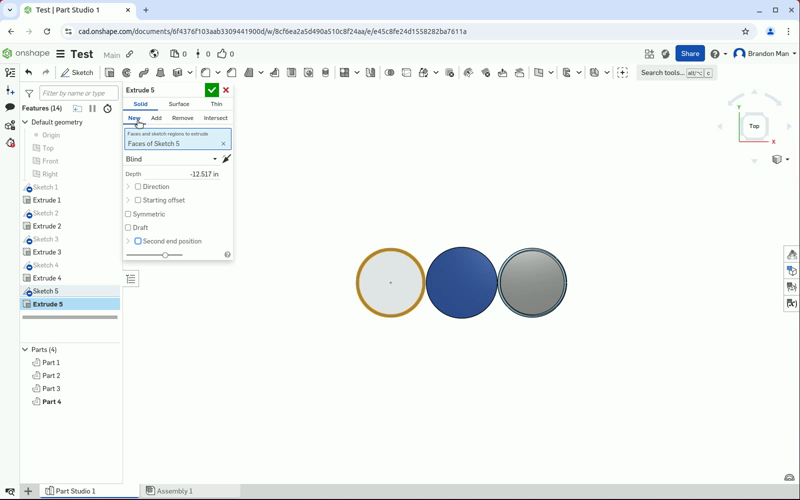
key(space)
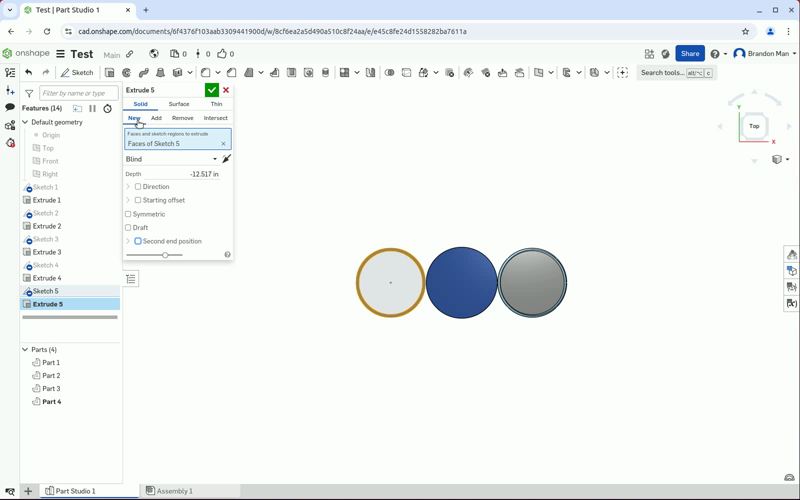
key(tab, 3)
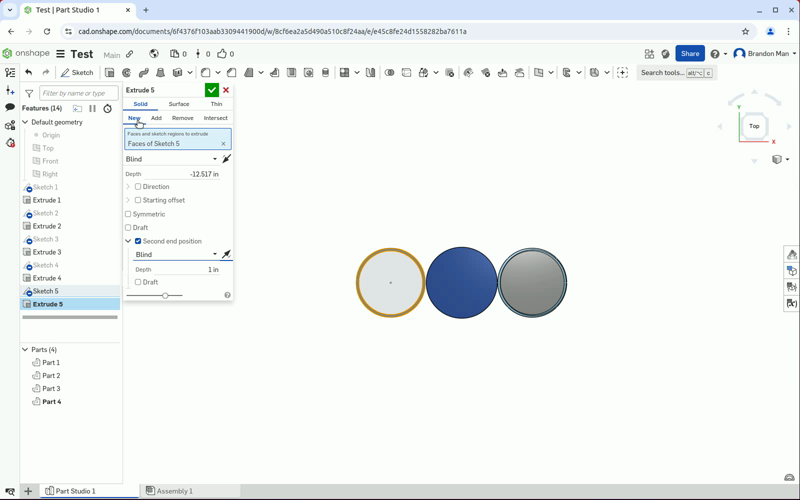
text(5.055)
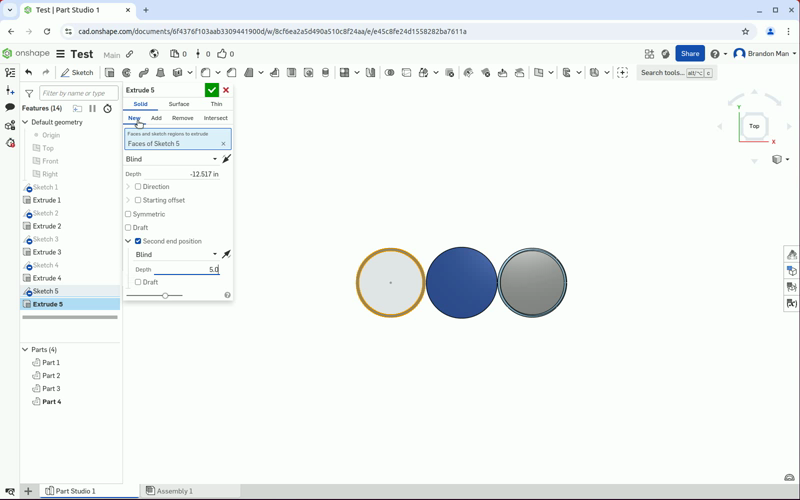
key(enter)
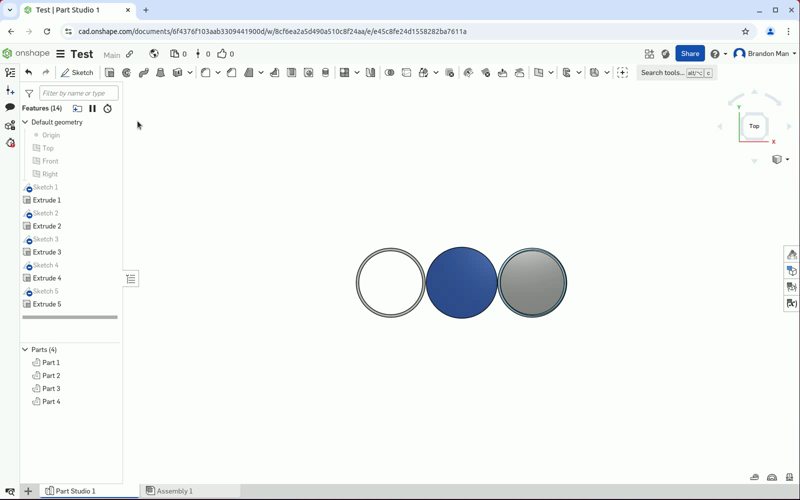
key(shift+h)
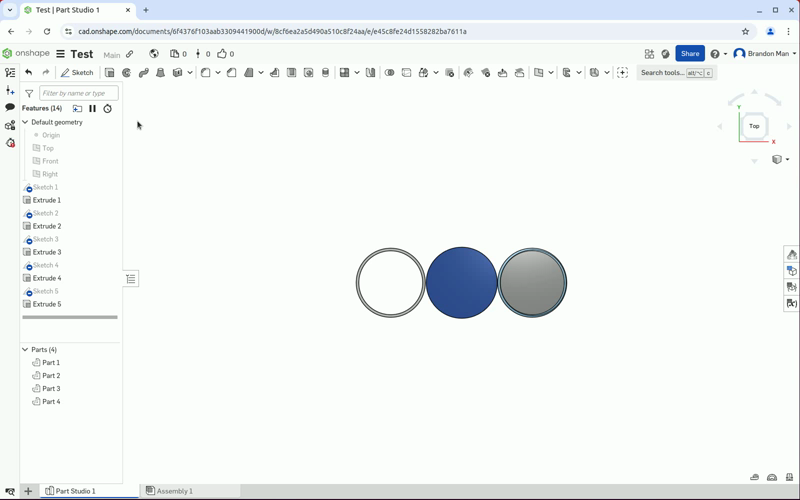
key(shift+h)
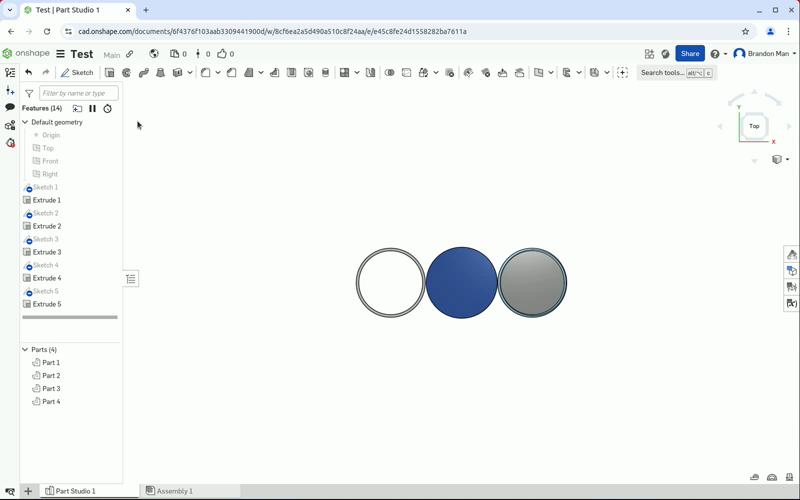
mouse_move(73, 189)
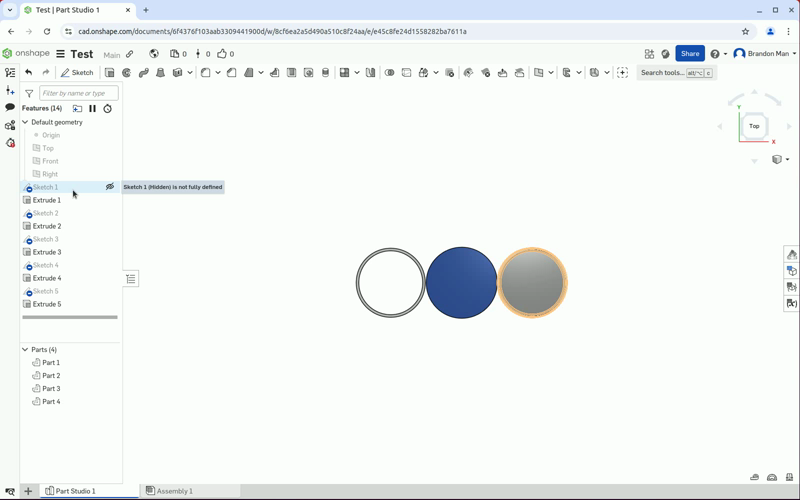
click(73, 189)
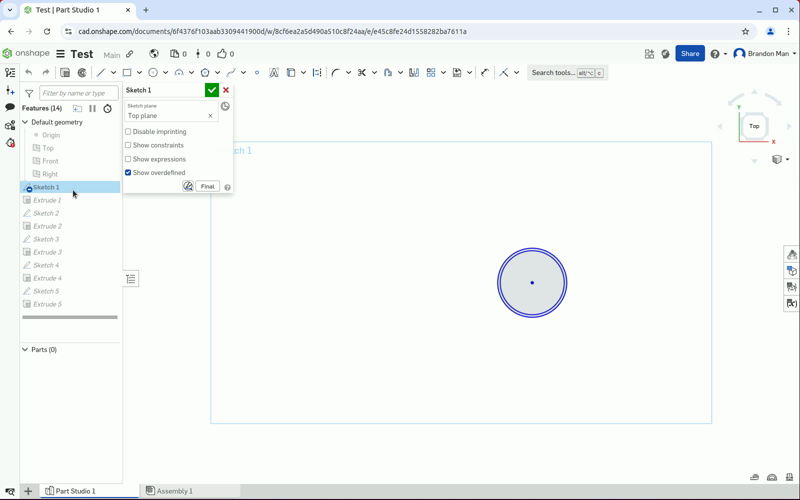
mouse_move(229, 92)
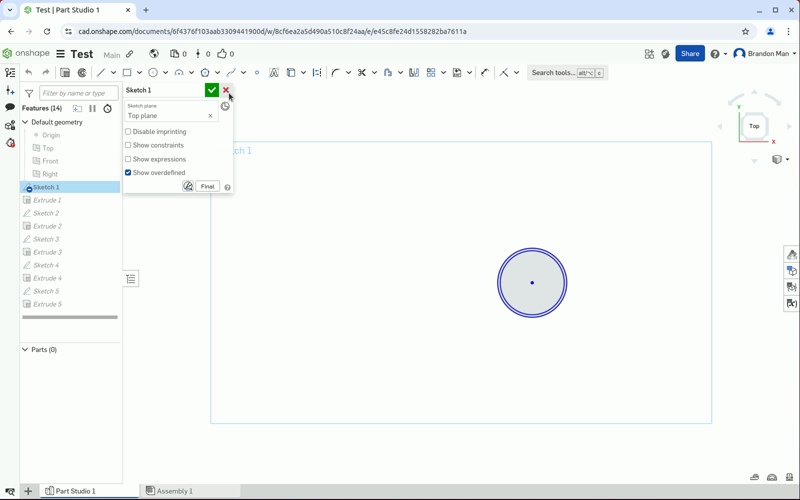
click(229, 92)
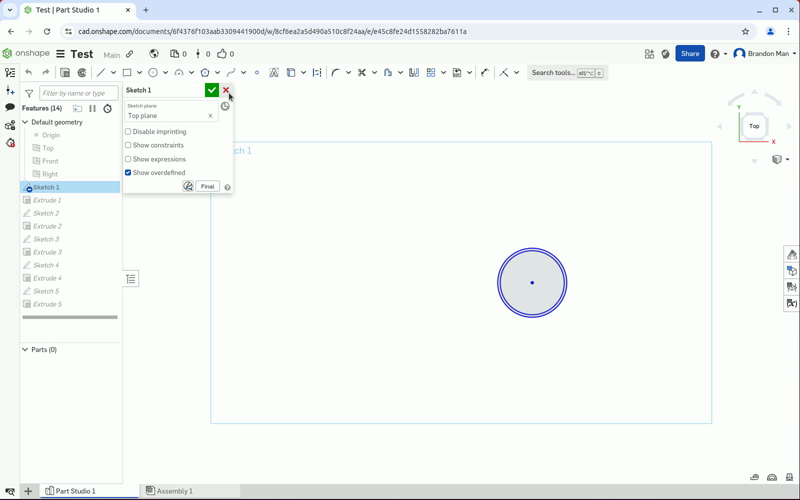
key(shift+s)
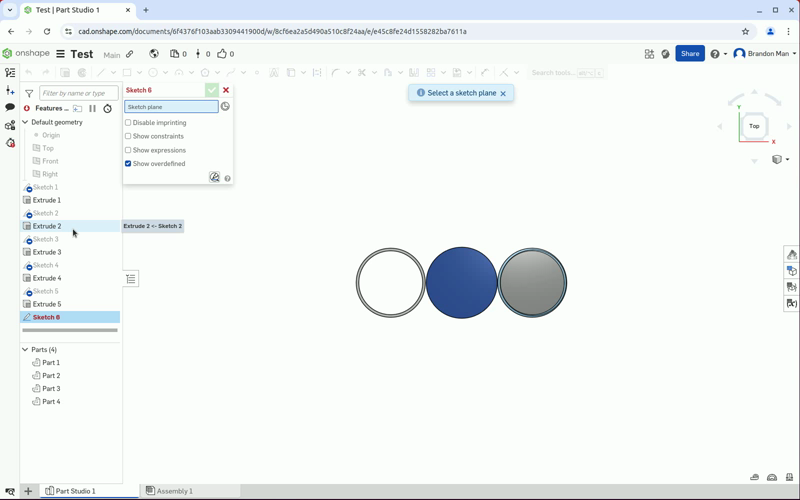
scroll(3)
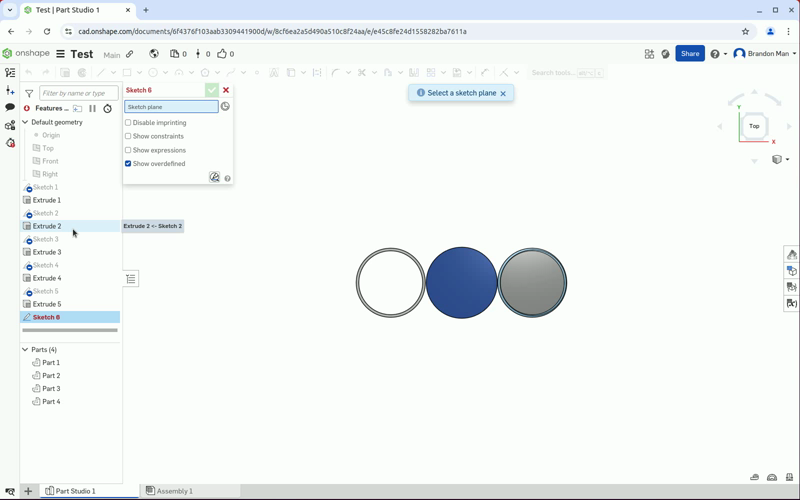
mouse_move(73, 150)
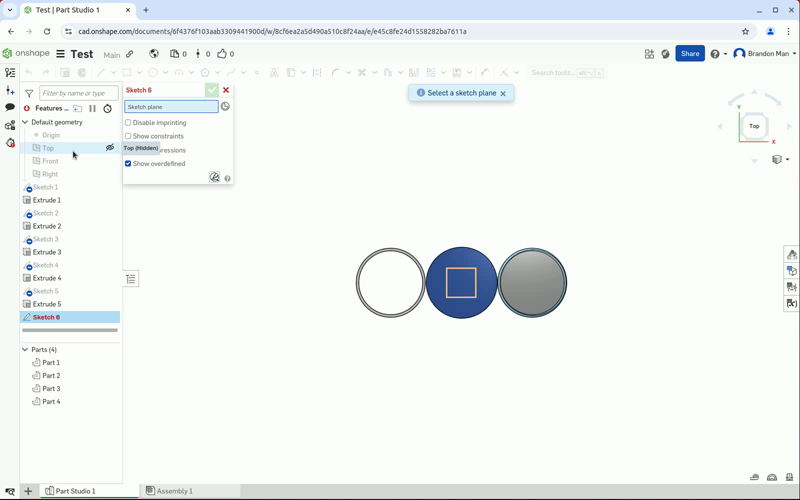
click(73, 150)
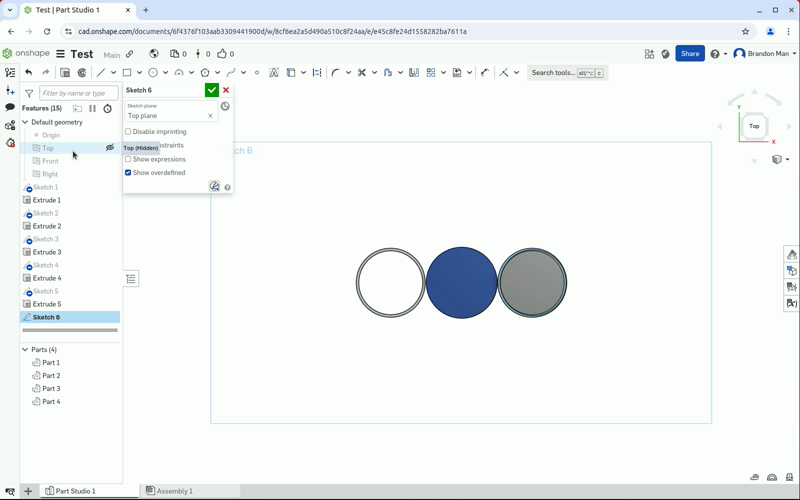
mouse_move(73, 352)
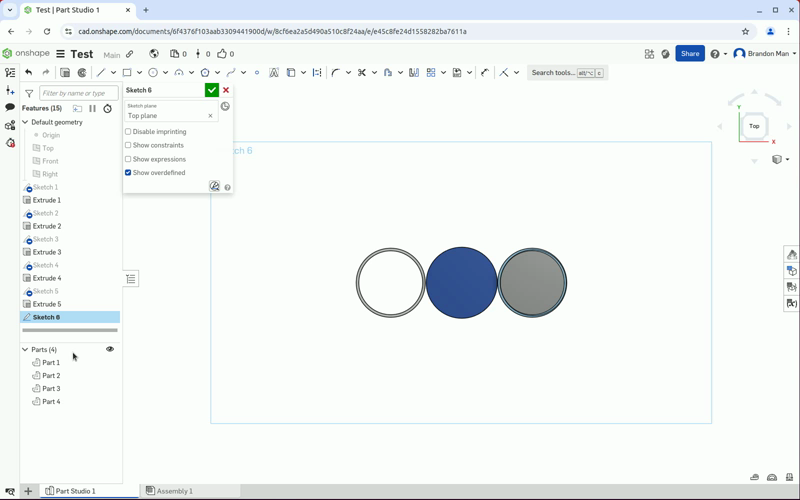
key(y)
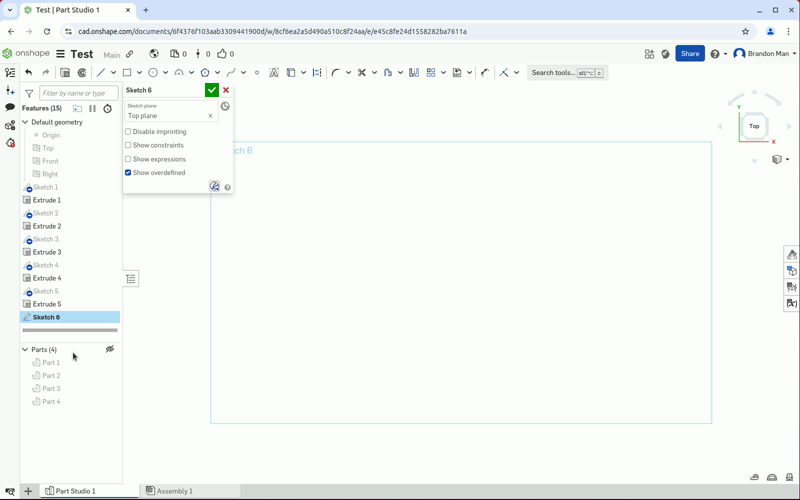
key(c)
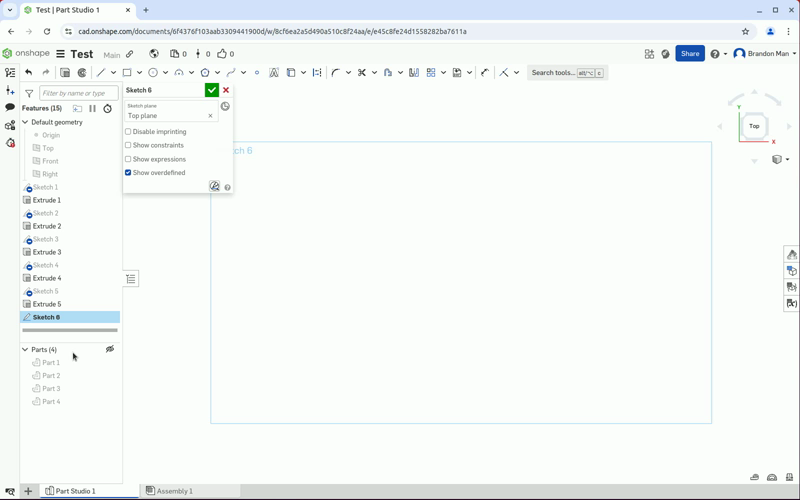
key_down(shift)
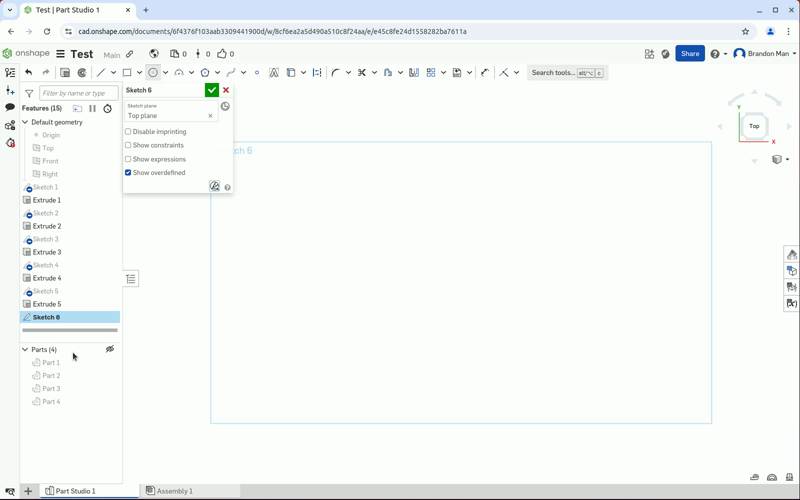
mouse_move(390, 282)
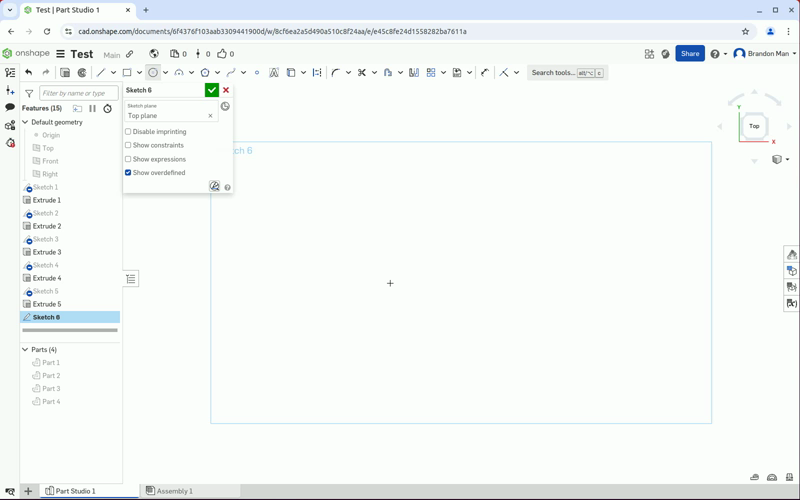
click(390, 282)
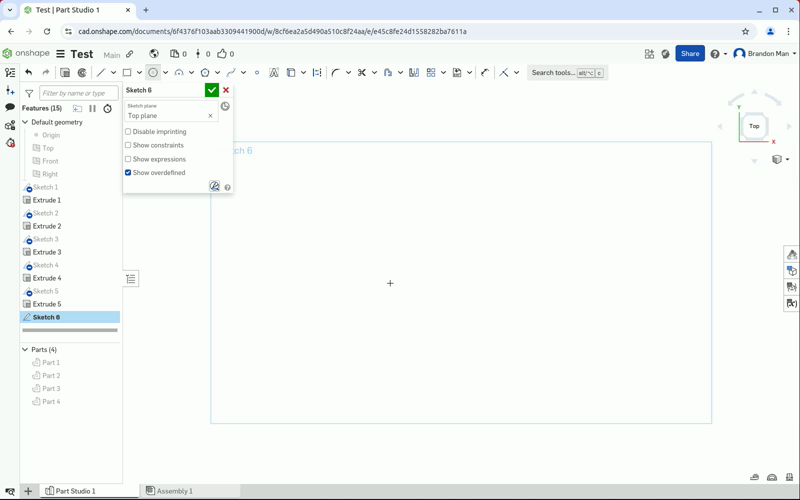
key_up(shift)
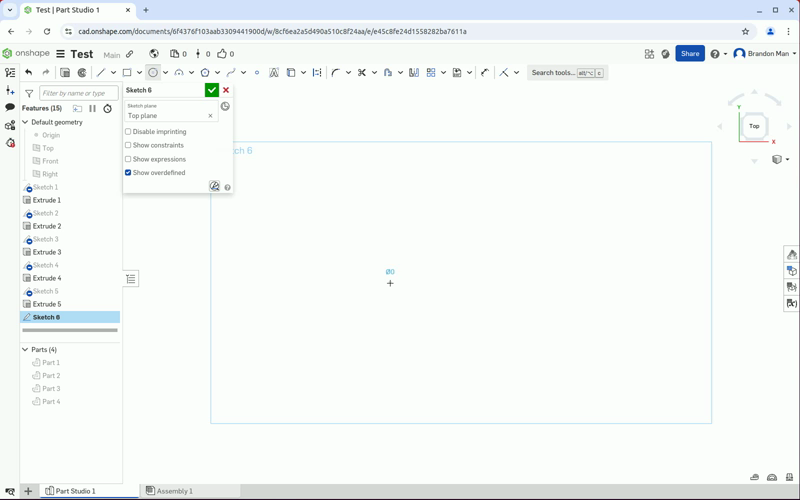
mouse_move(422, 282)
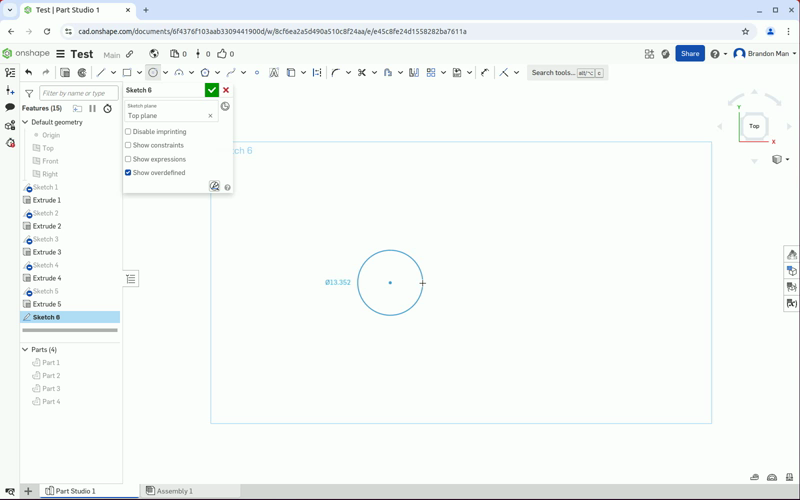
click(422, 282)
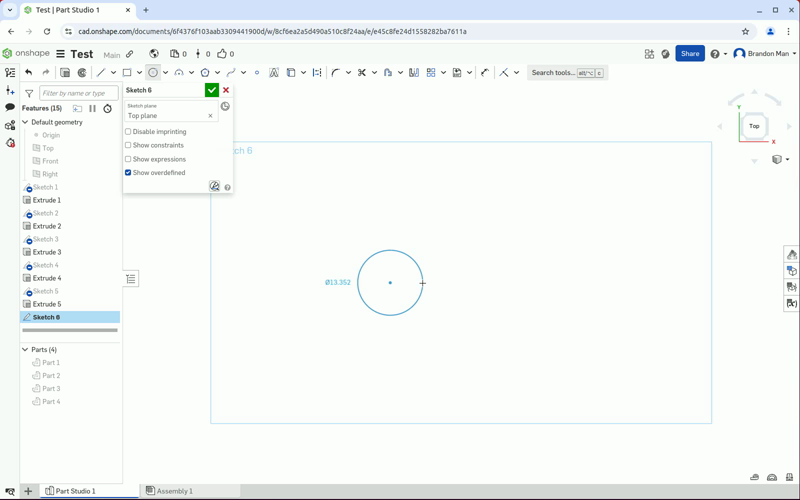
key(esc)
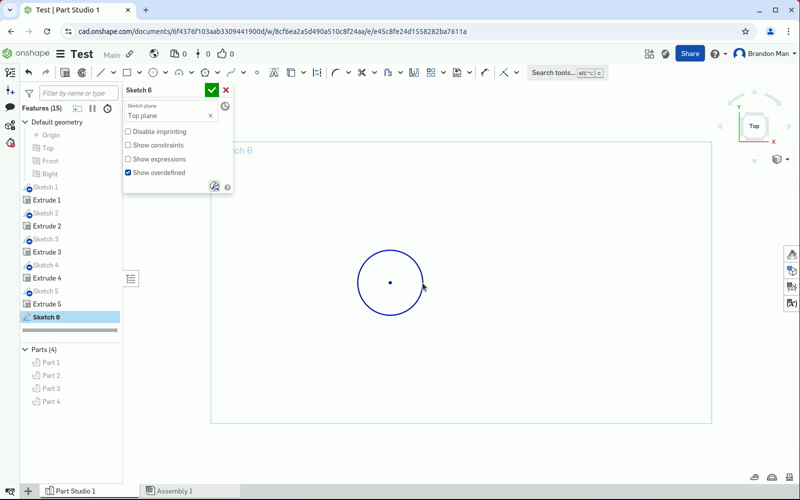
mouse_move(379, 298)
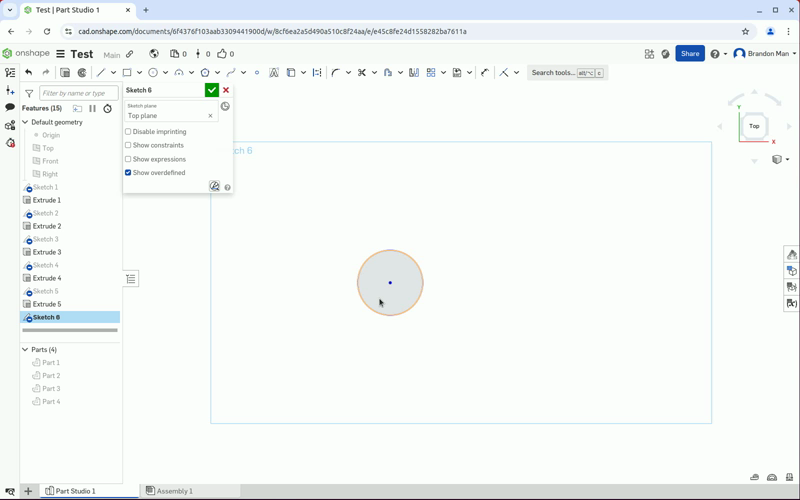
click(379, 298)
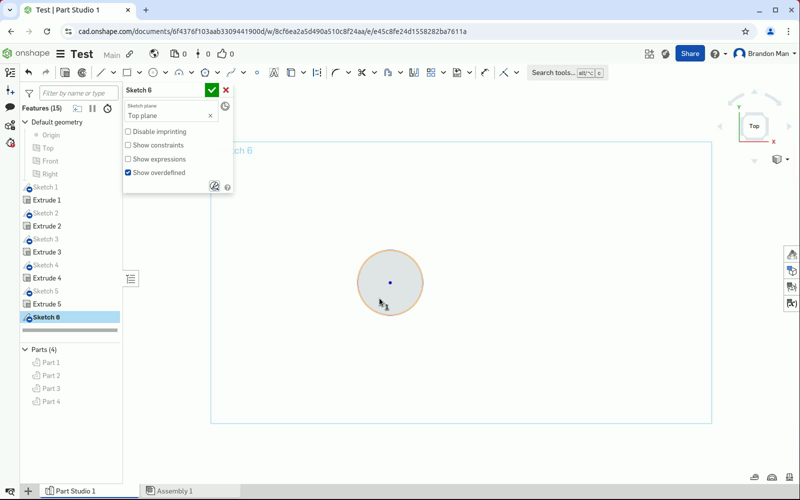
mouse_move(73, 352)
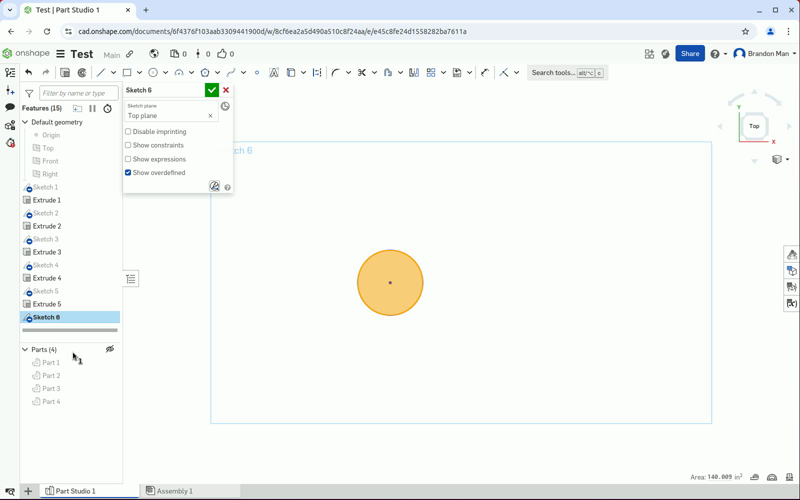
key(shift+y)
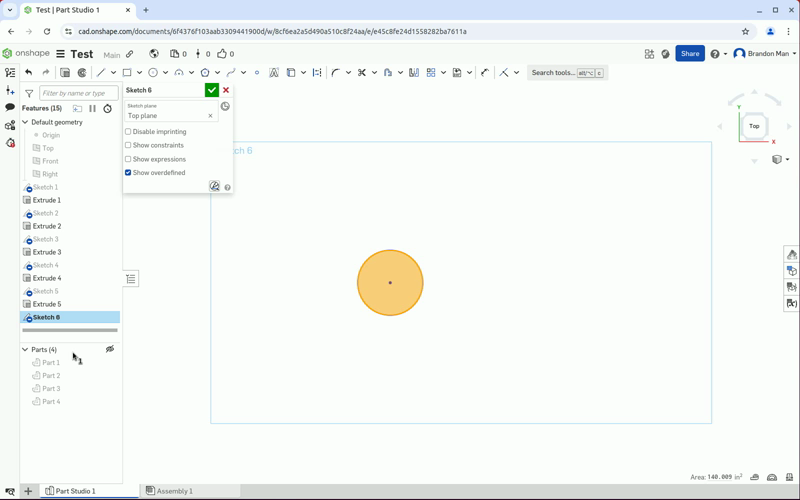
key(shift+e)
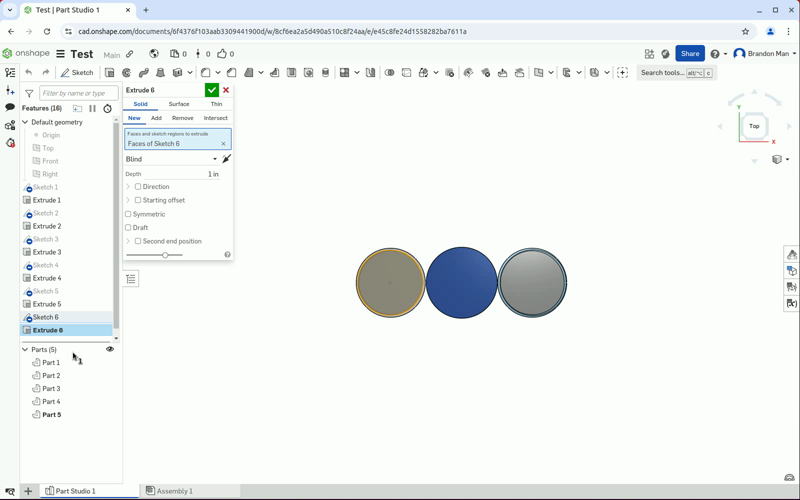
mouse_move(143, 106)
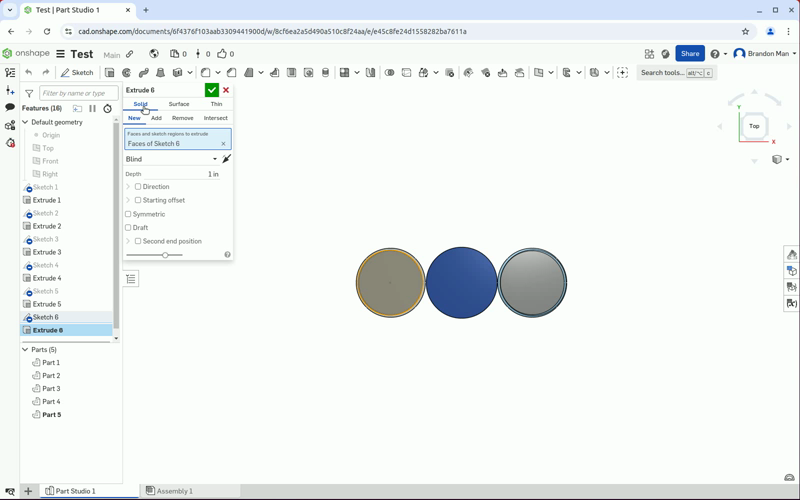
click(143, 106)
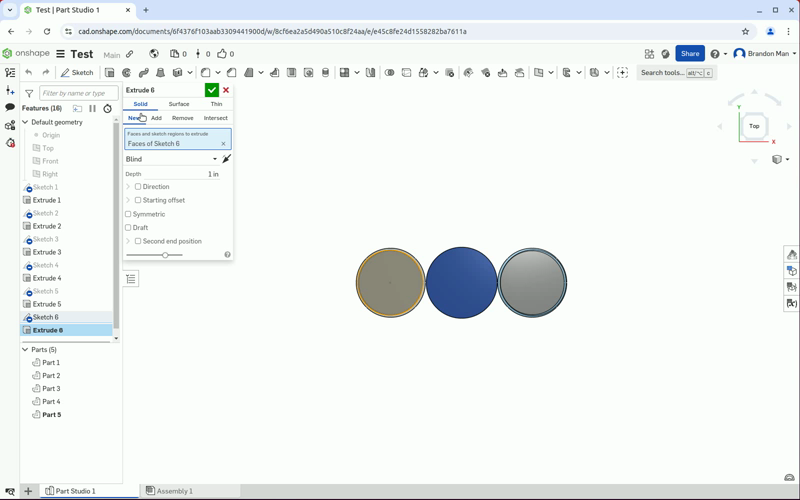
mouse_move(137, 120)
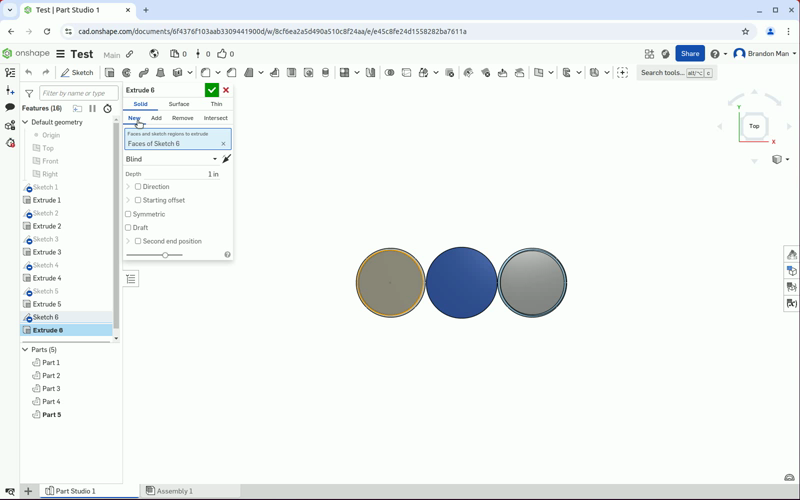
click(137, 120)
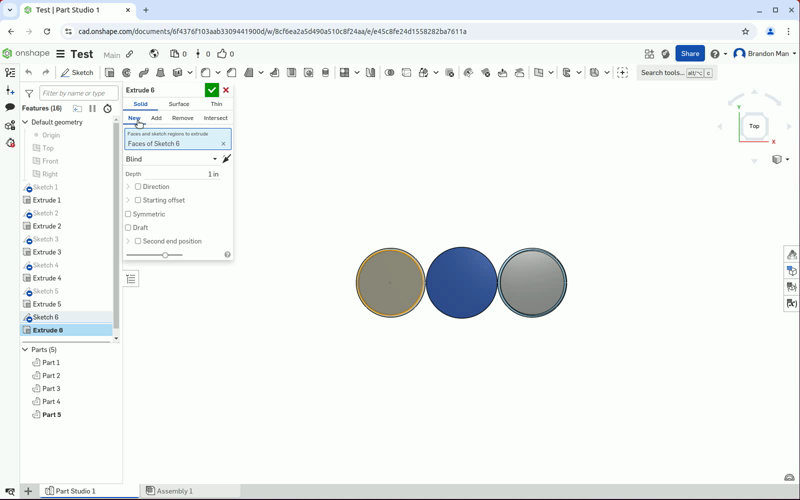
key(tab, 4)
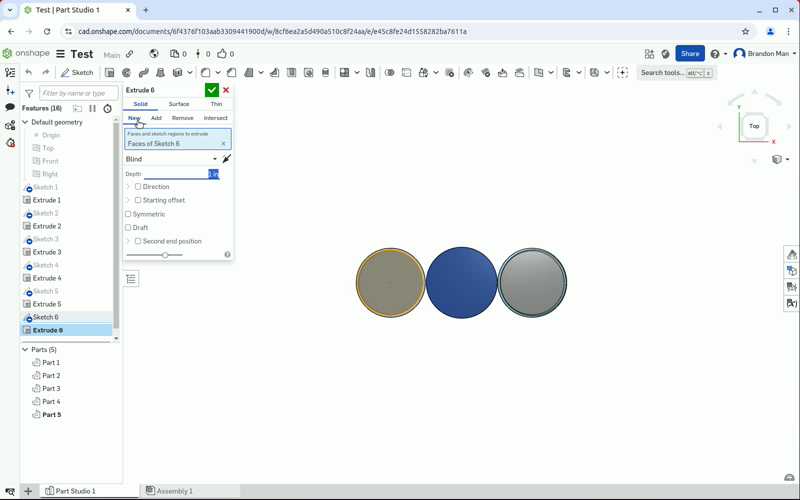
text(-12.517)
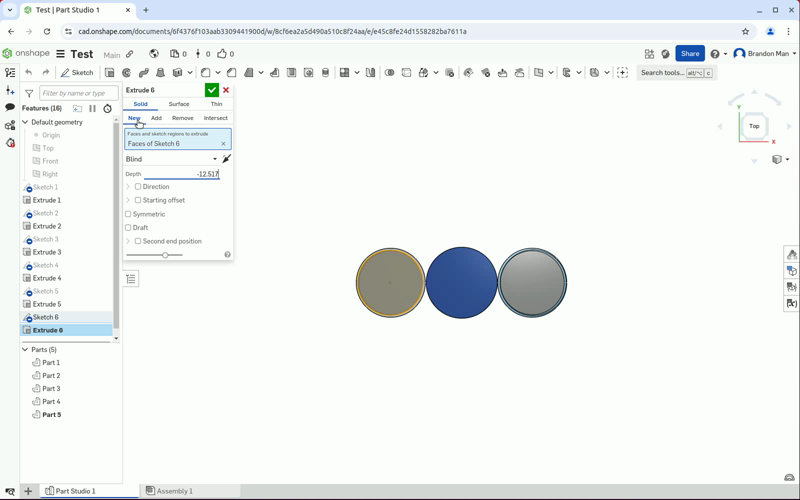
key(tab, 3)
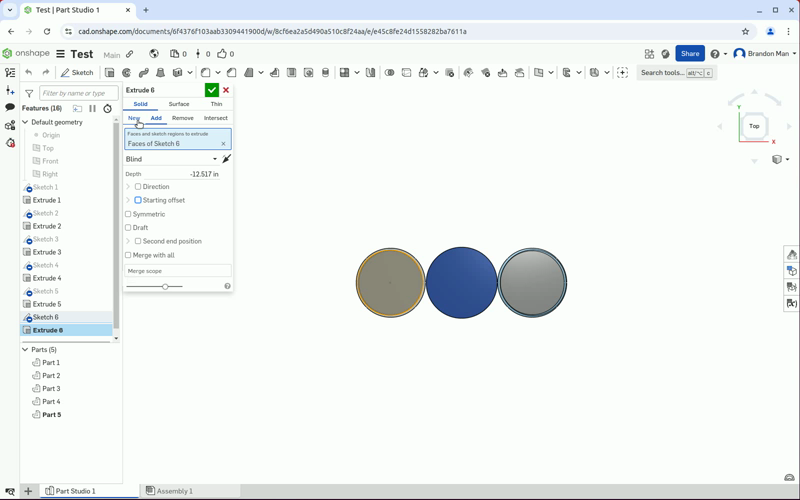
key(tab, 2)
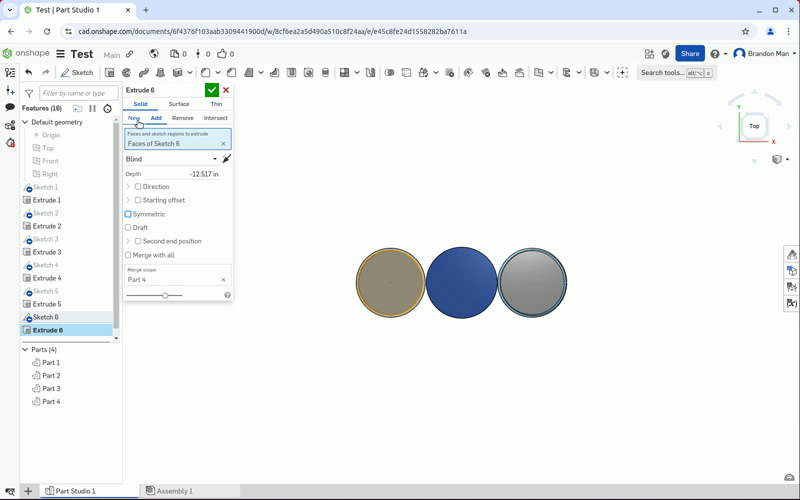
key(space)
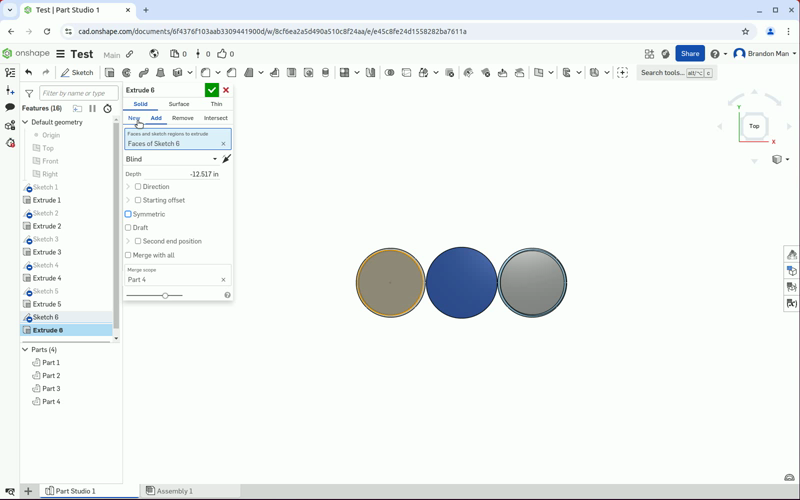
key(tab, 3)
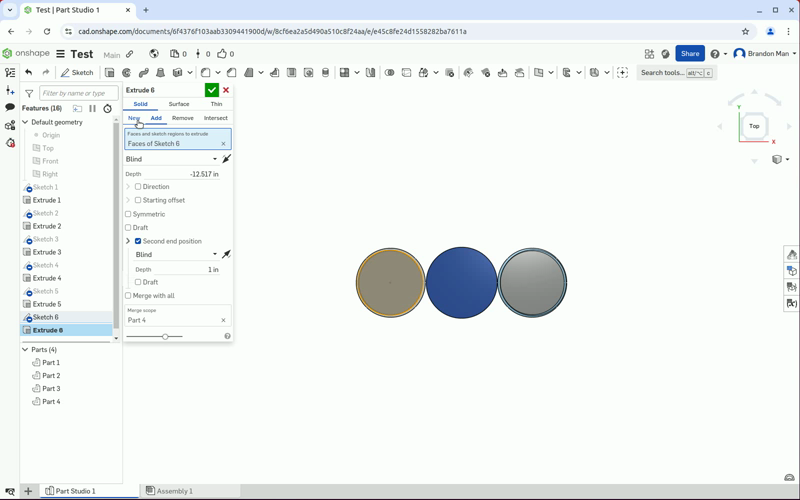
text(5.055)
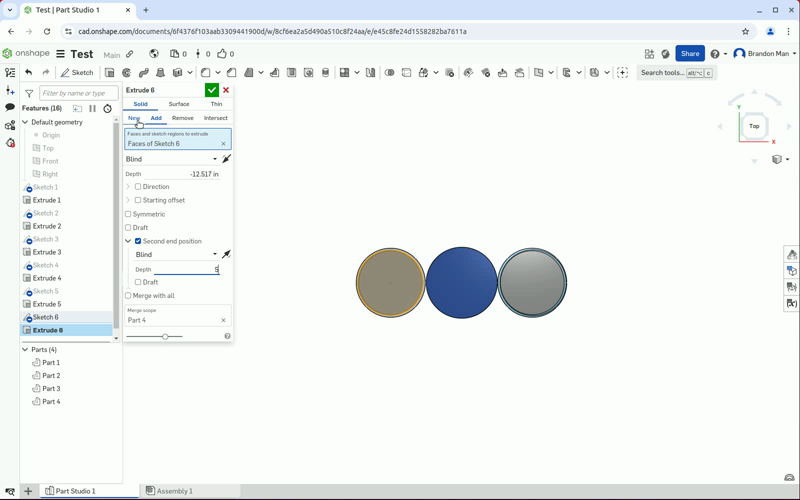
key(enter)
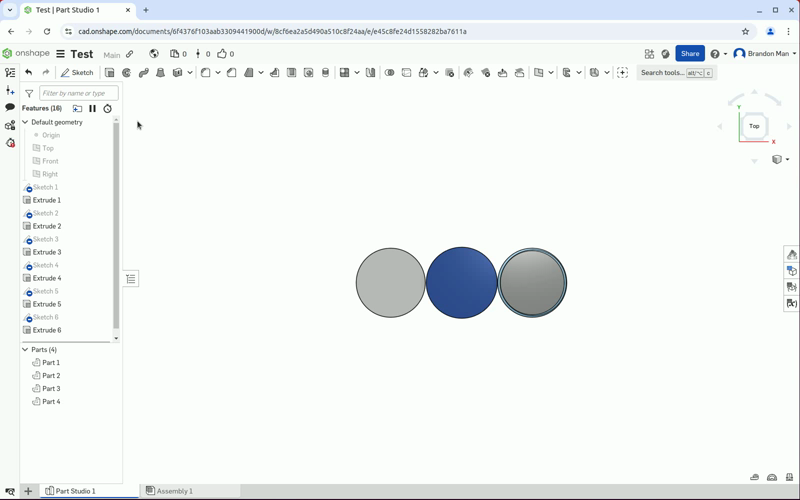
key(shift+h)
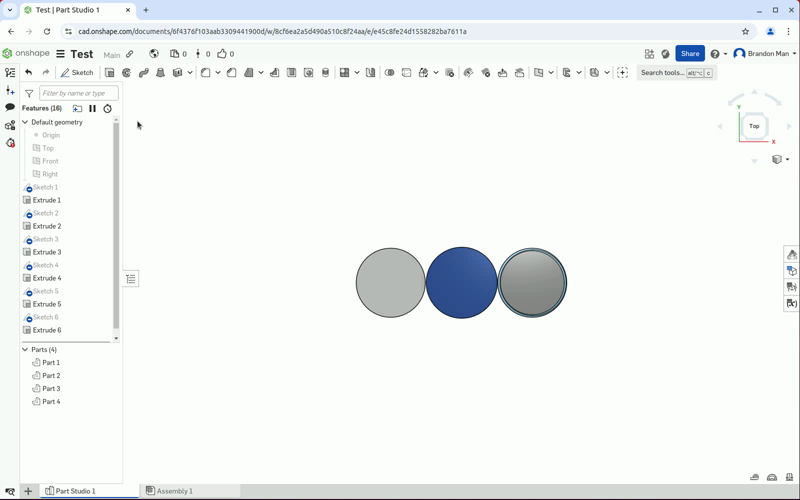
key(shift+h)
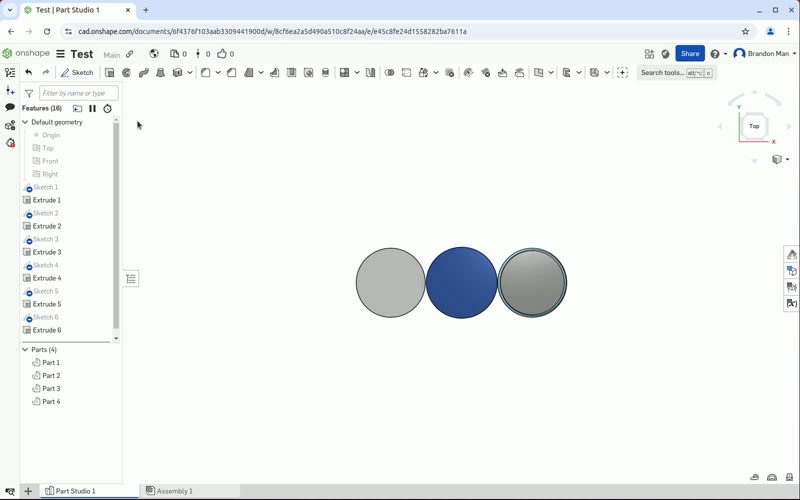
mouse_move(69, 189)
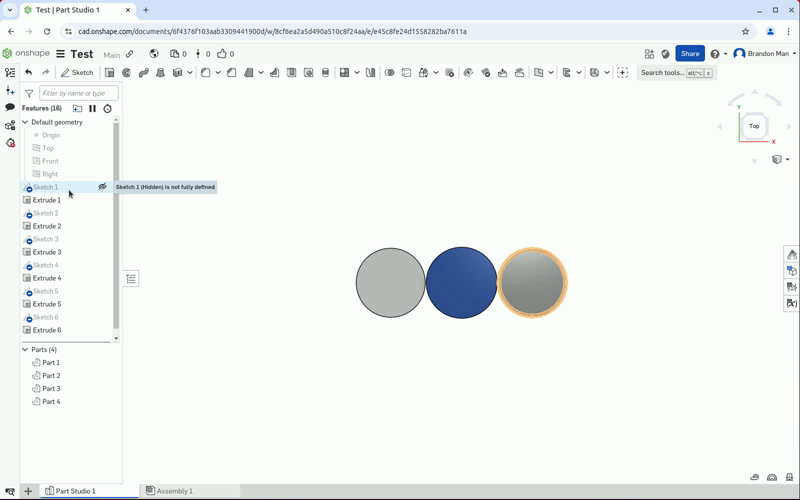
click(69, 189)
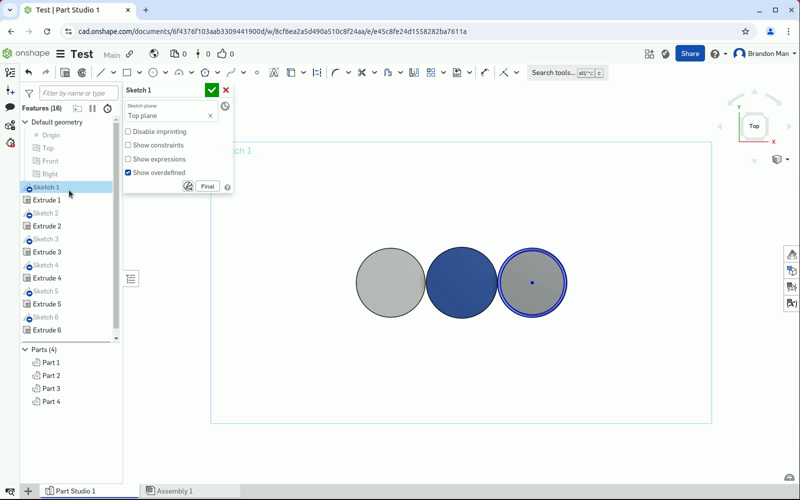
mouse_move(229, 92)
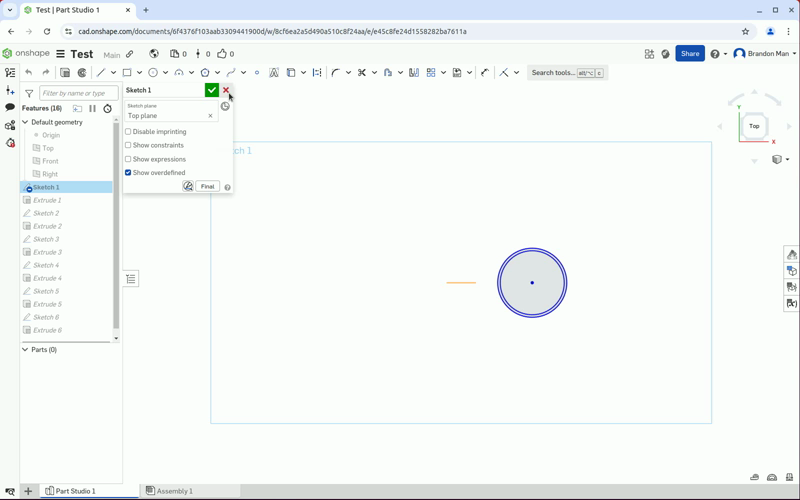
click(229, 92)
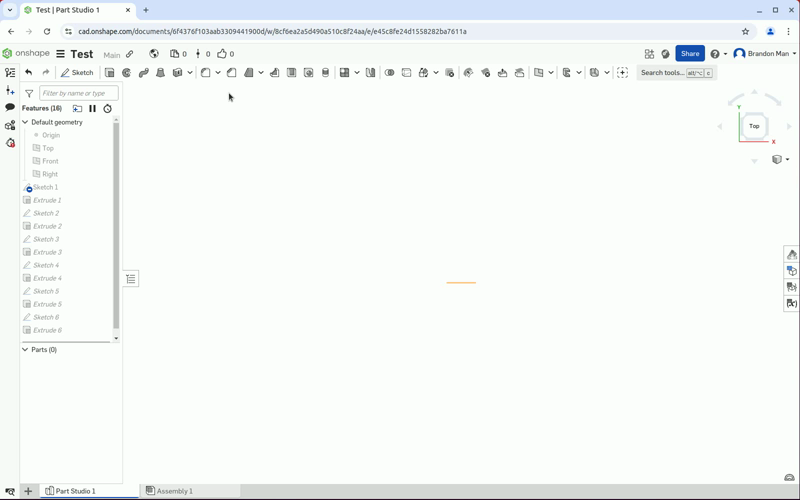
mouse_move(73, 352)
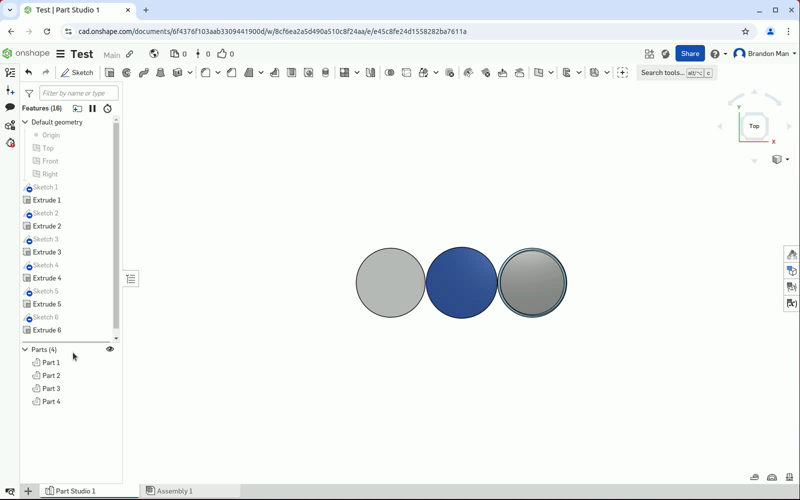
key(y)
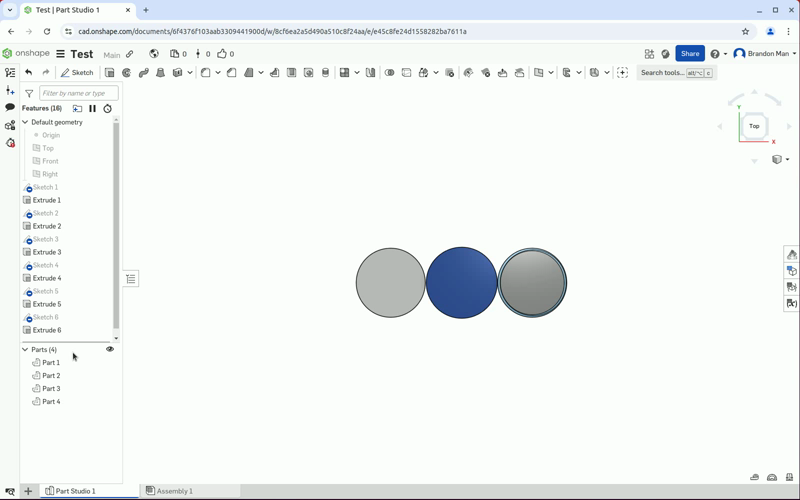
key(shift+p)
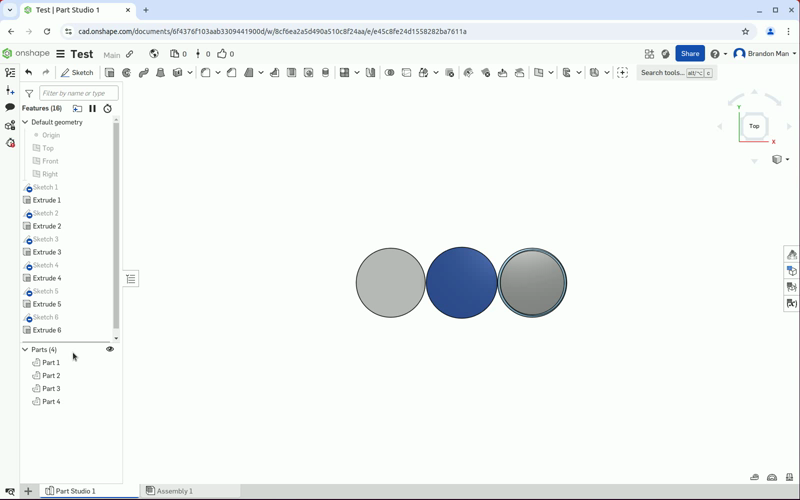
key(space)
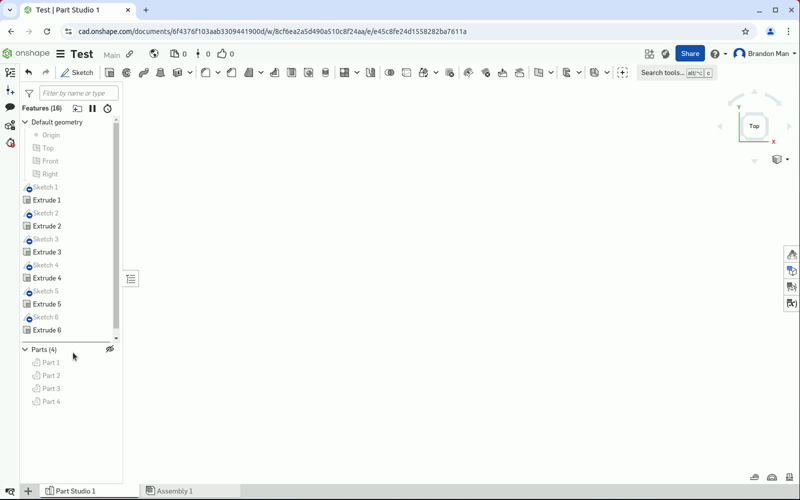
key_down(shift)
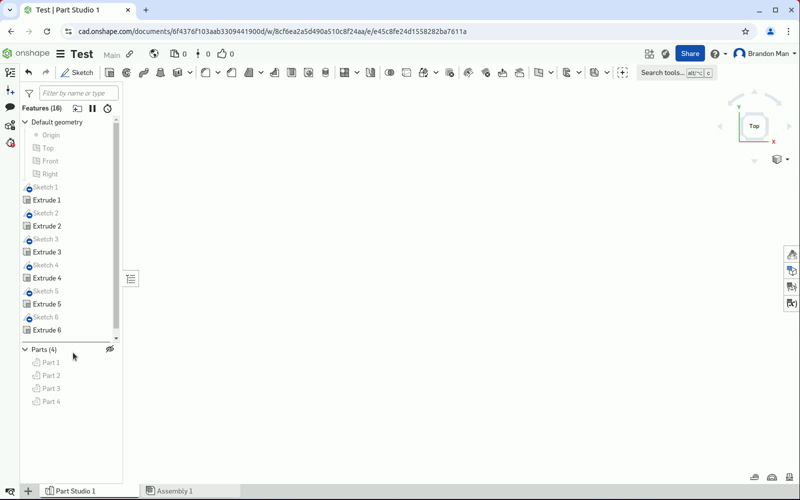
key(up)
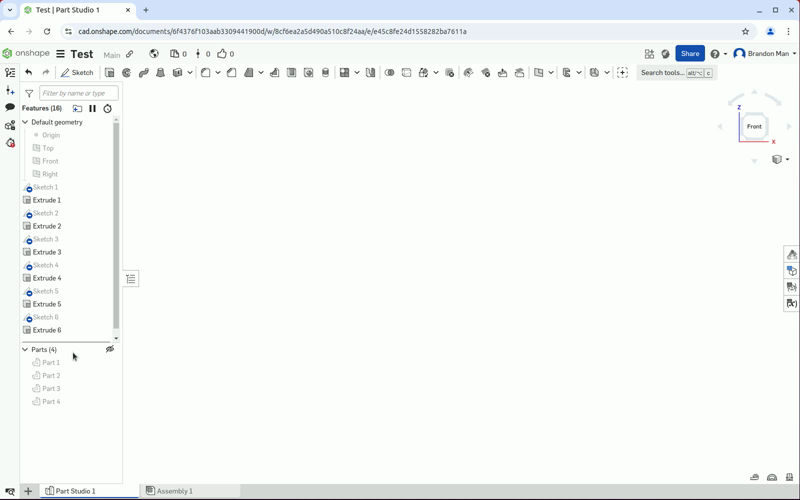
key_up(shift)
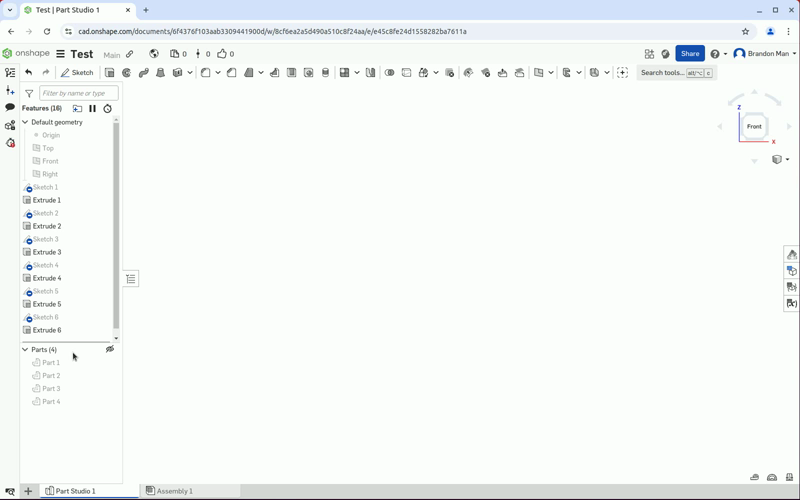
mouse_move(73, 352)
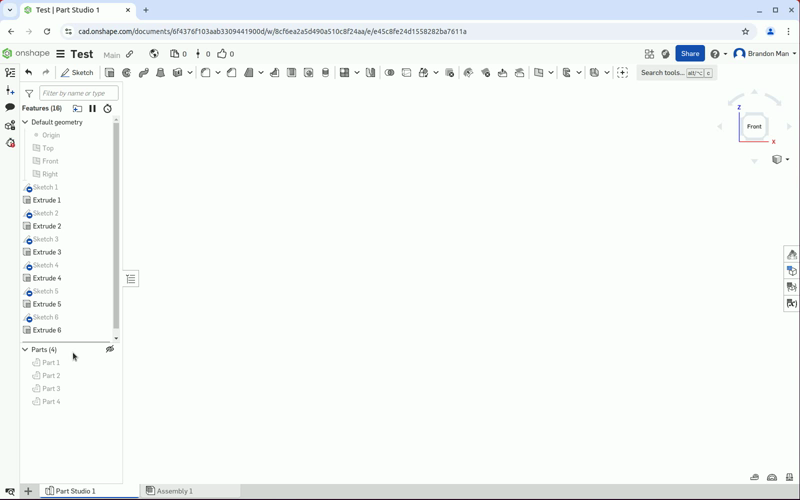
key(shift+y)
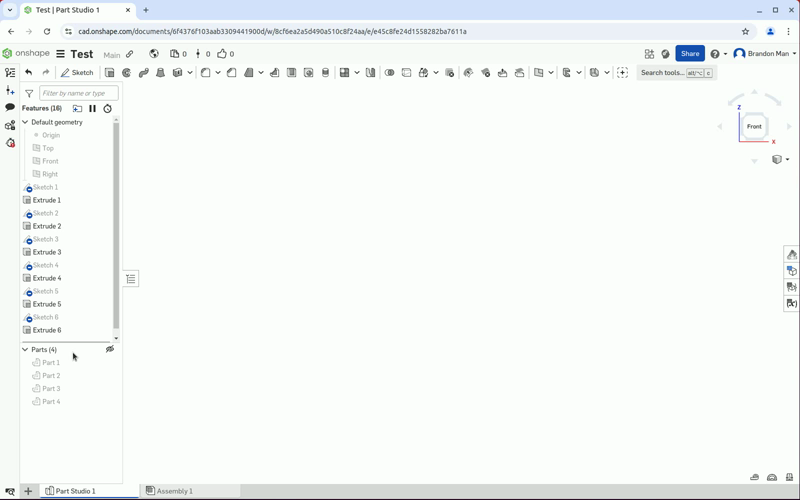
key(shift+s)
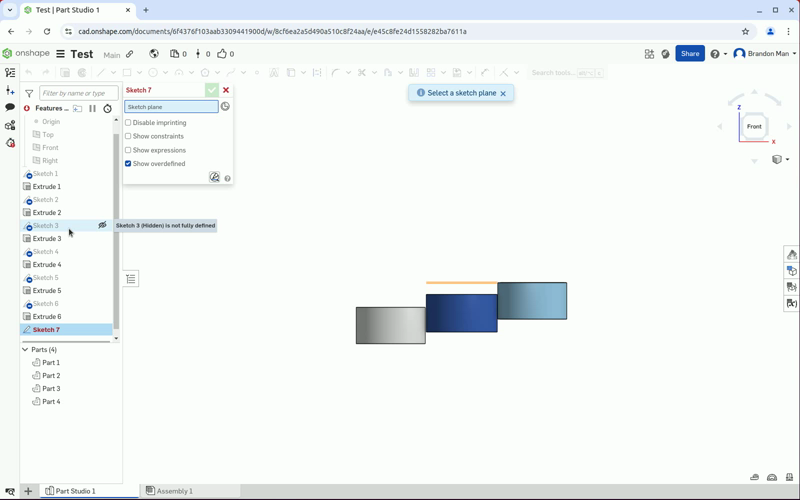
scroll(3)
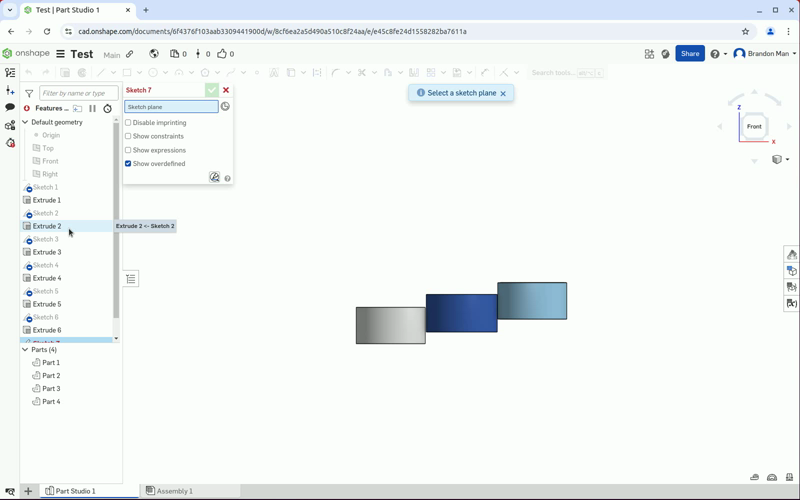
mouse_move(69, 163)
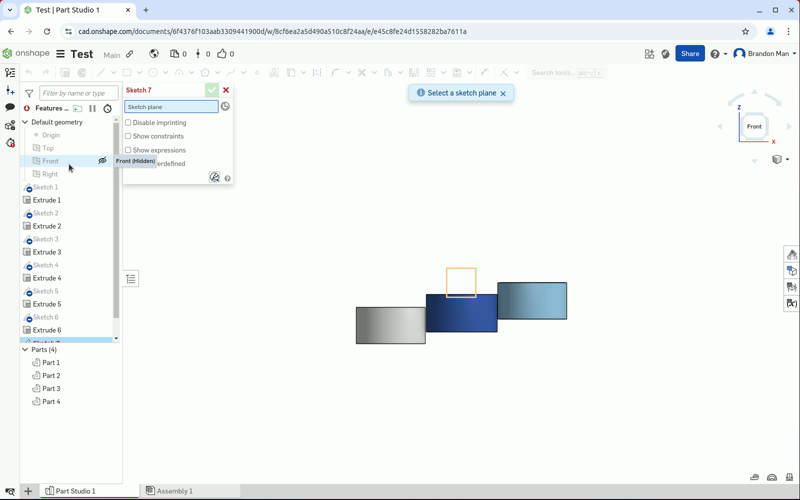
click(69, 163)
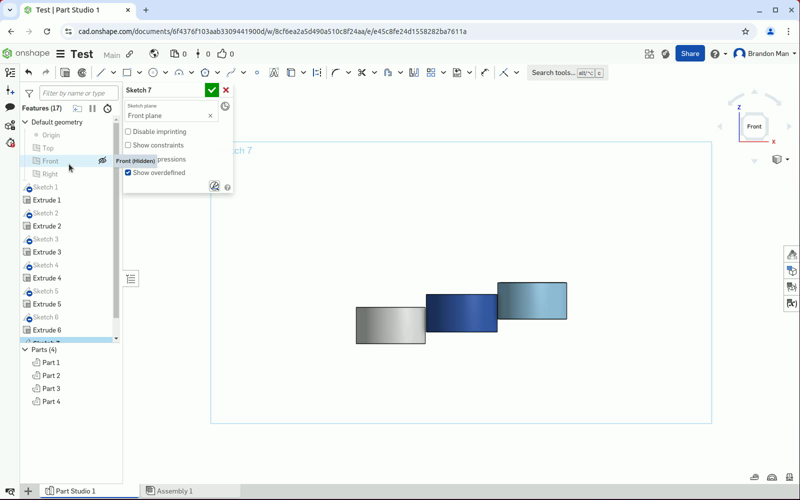
mouse_move(73, 352)
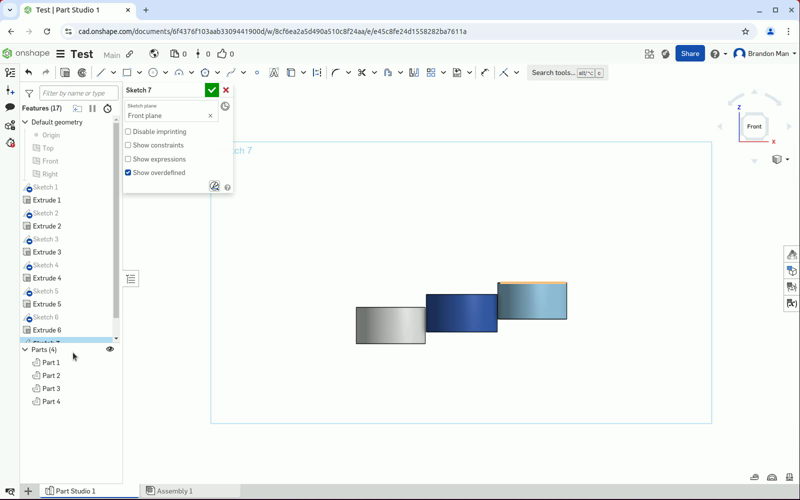
key(y)
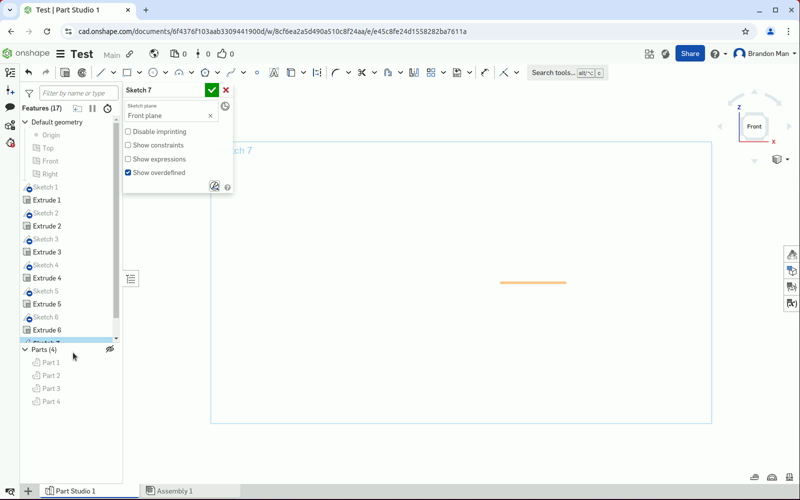
key(l)
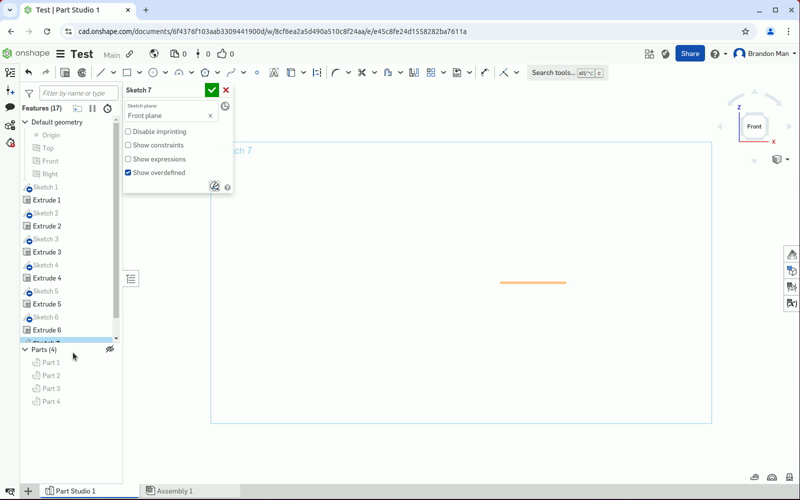
key_down(shift)
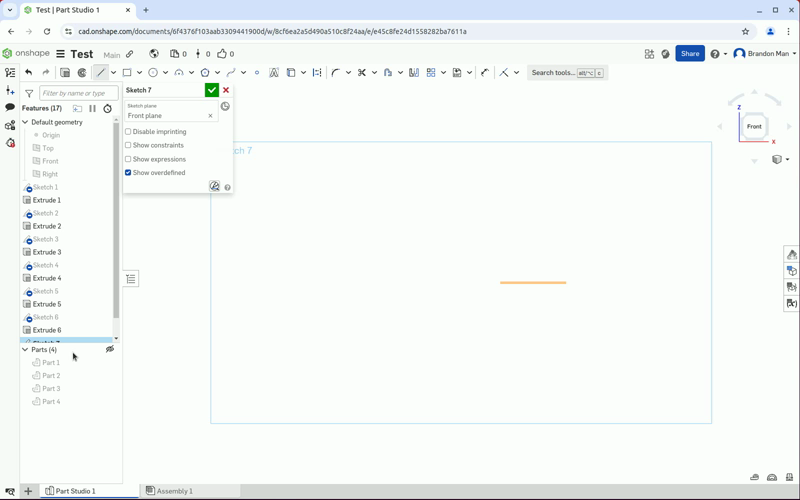
mouse_move(349, 332)
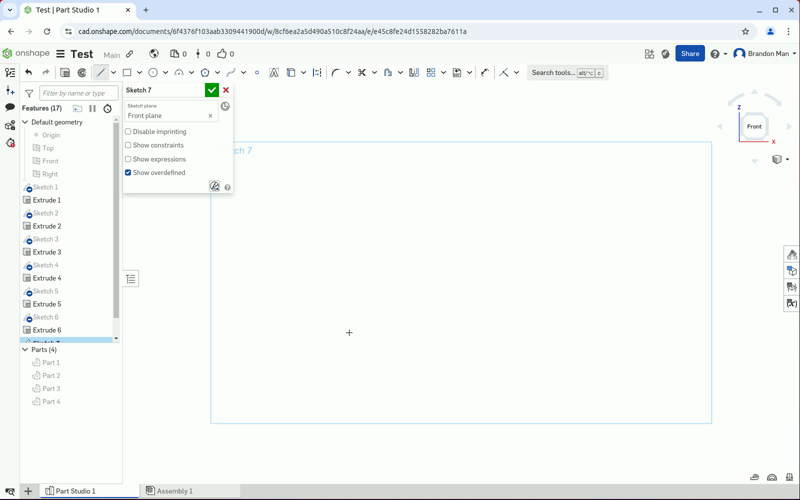
click(349, 332)
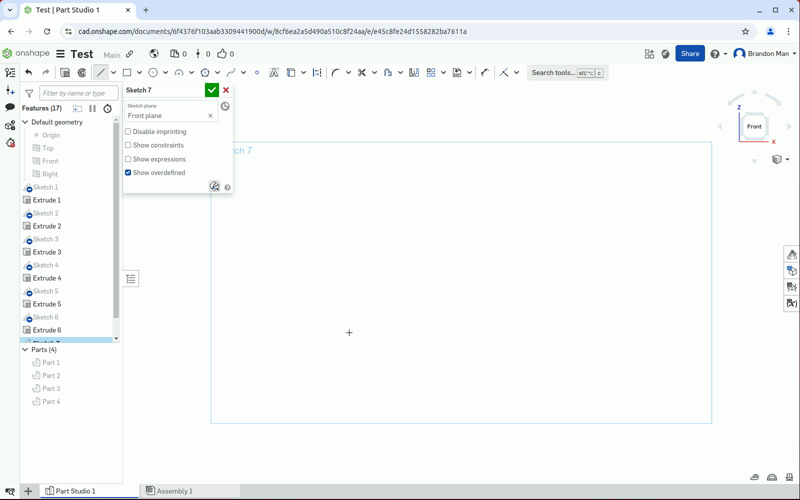
key_up(shift)
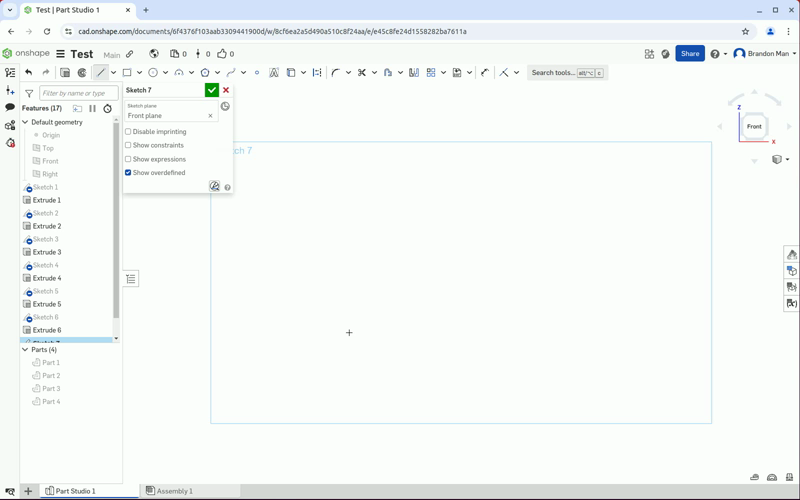
key_down(shift)
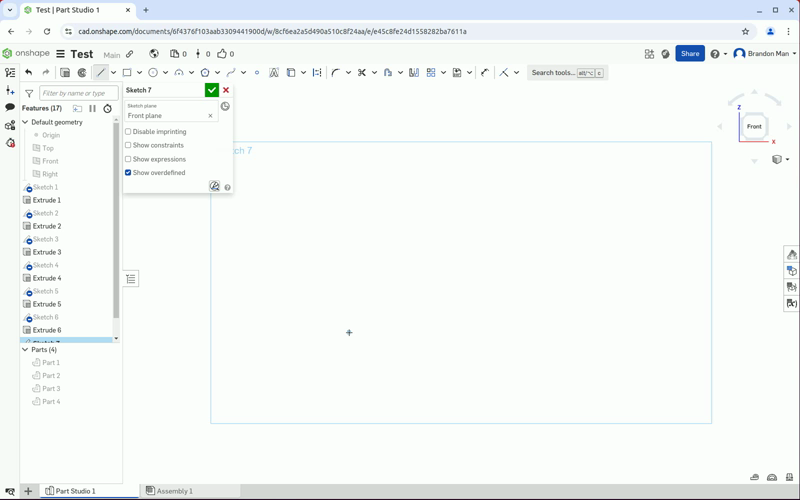
mouse_move(572, 294)
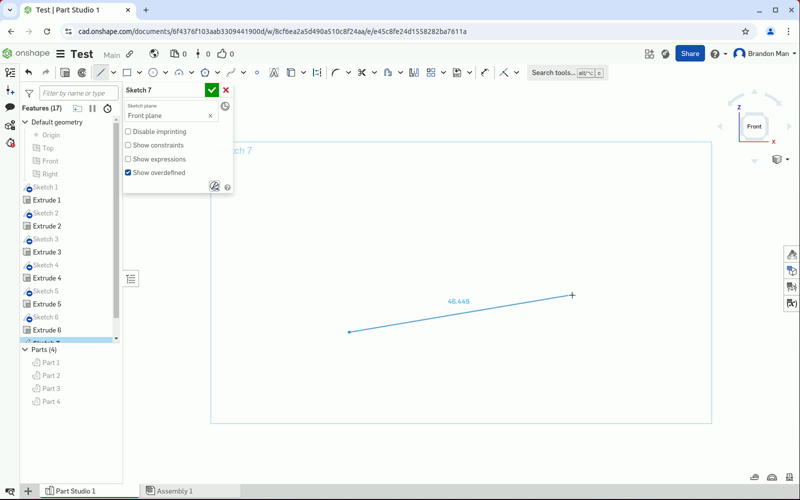
click(572, 294)
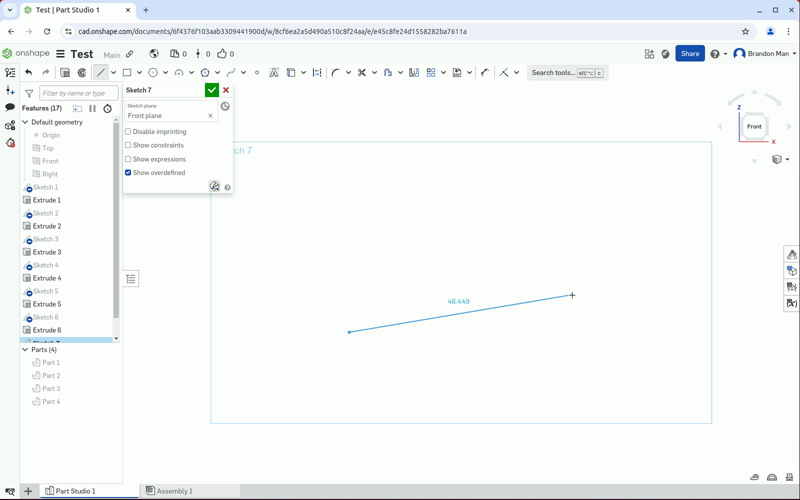
key_up(shift)
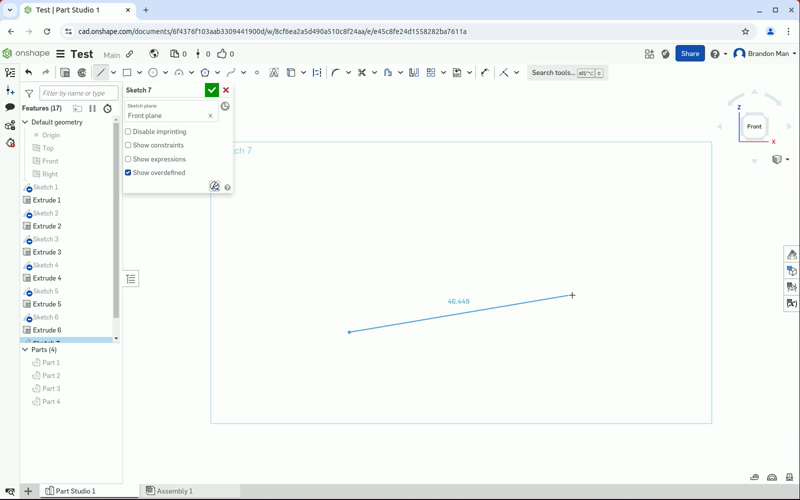
key_down(shift)
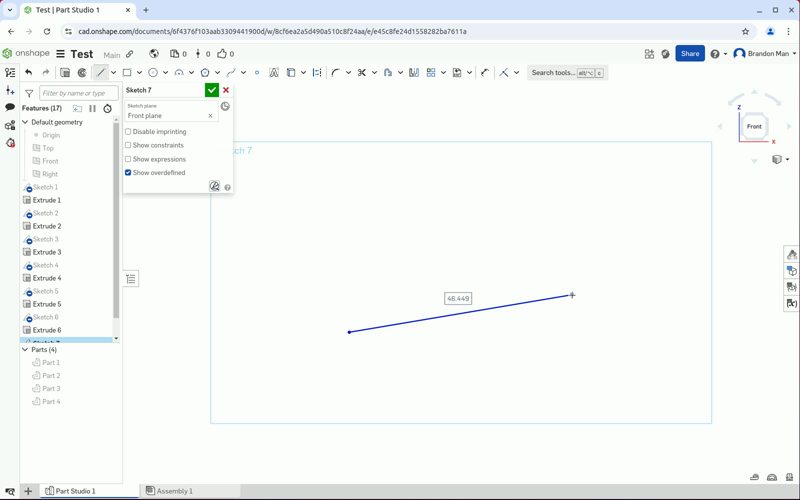
mouse_move(589, 294)
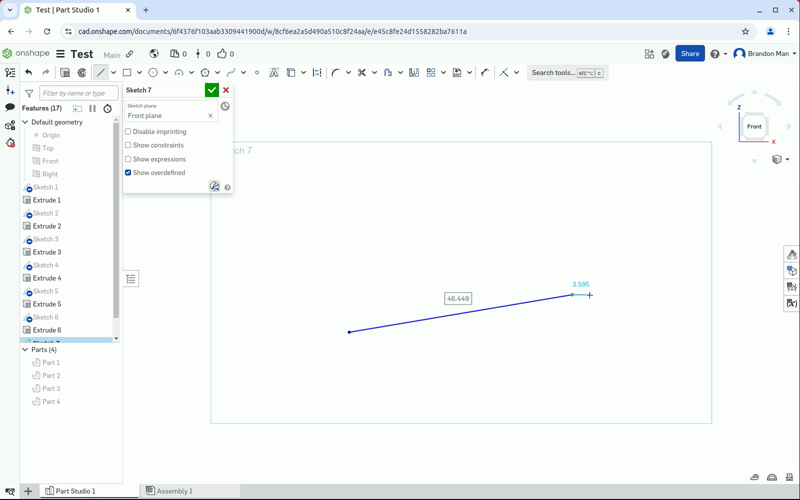
mouse_move(572, 287)
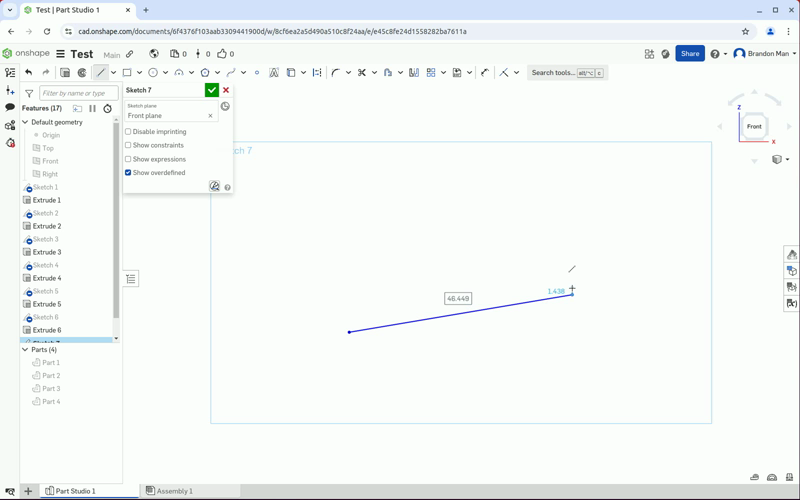
scroll(6)
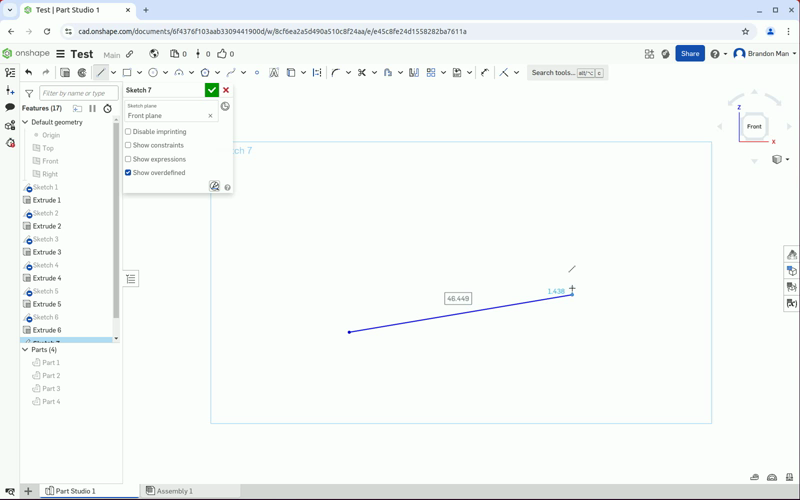
scroll(6)
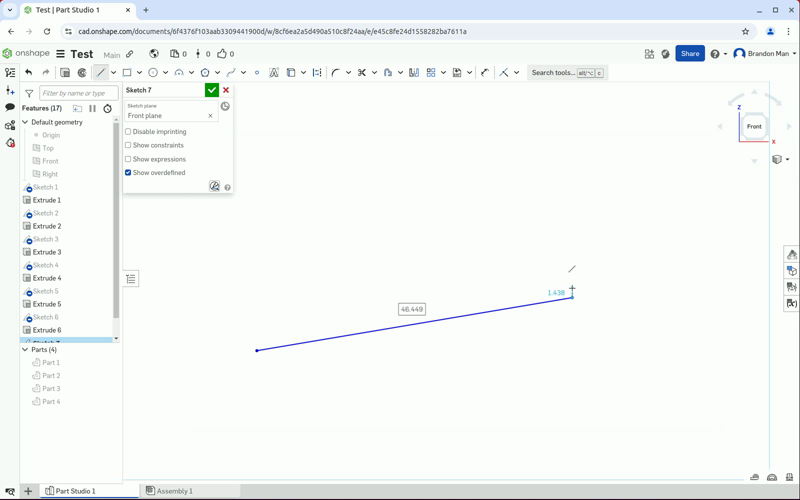
scroll(6)
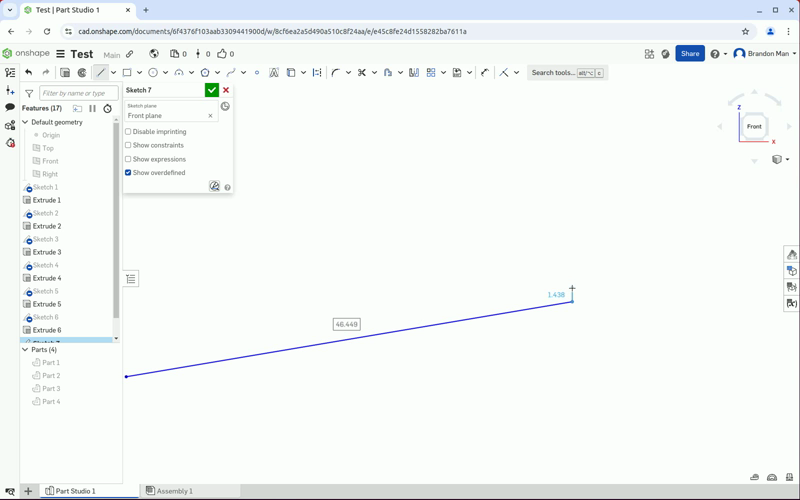
scroll(6)
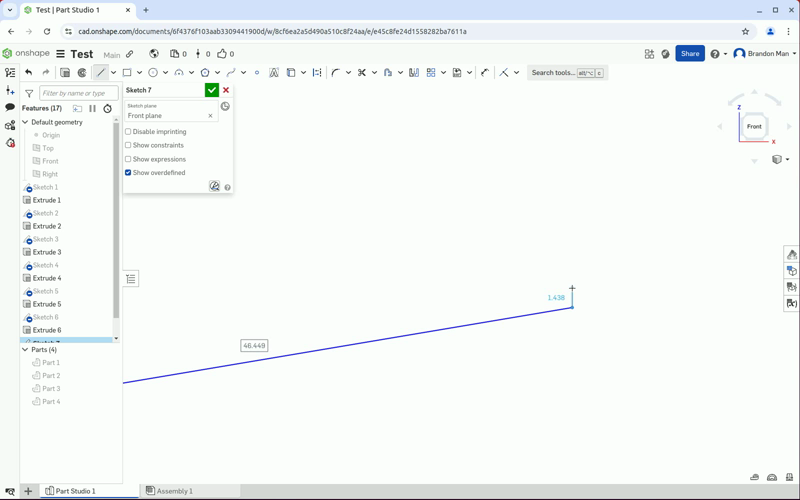
scroll(6)
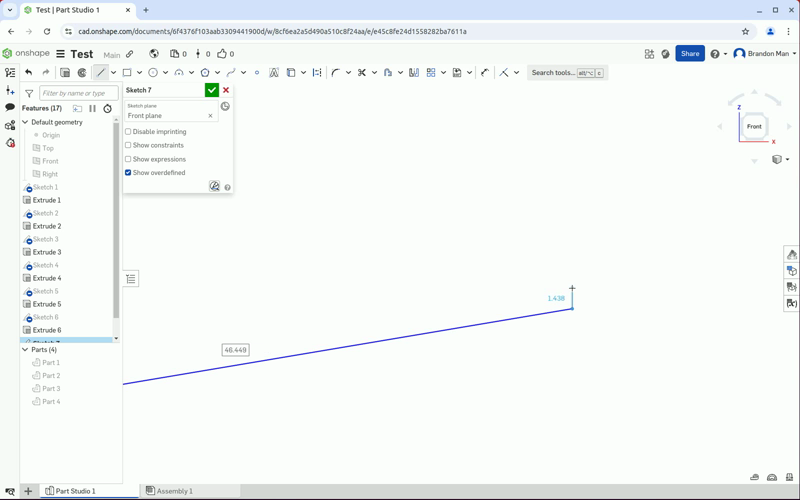
scroll(6)
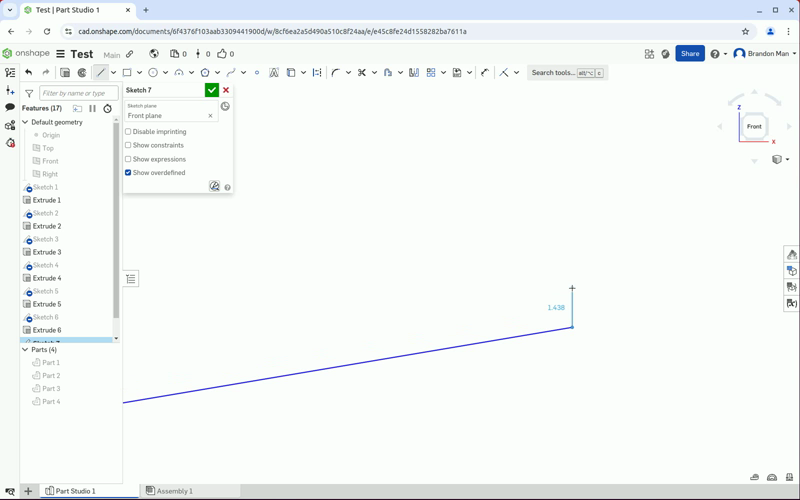
scroll(6)
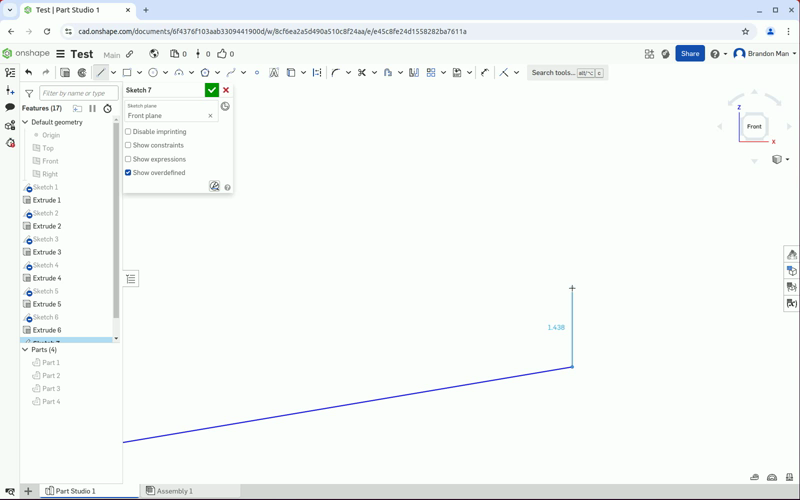
click(572, 287)
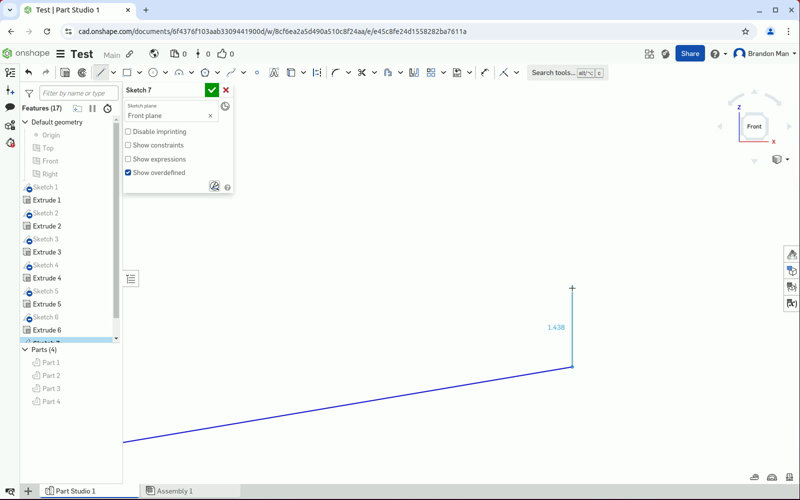
scroll(-6)
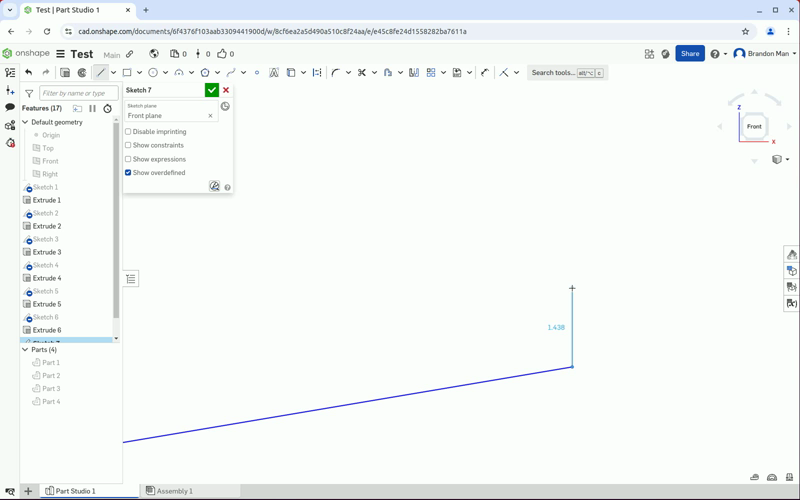
scroll(-6)
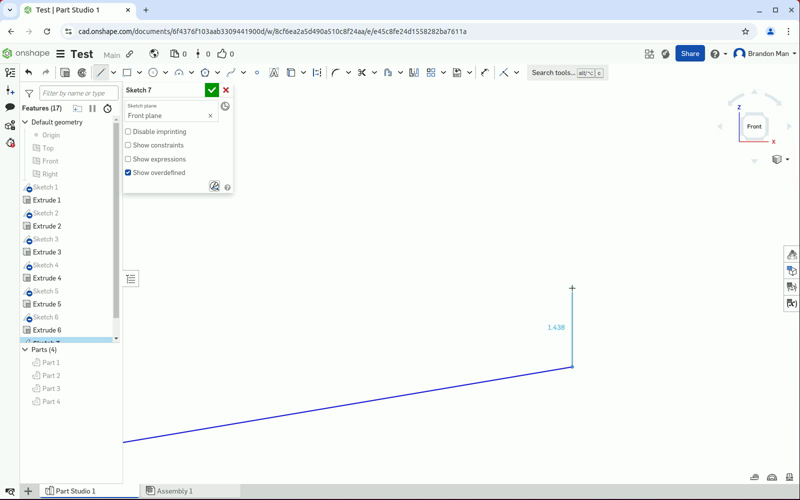
scroll(-6)
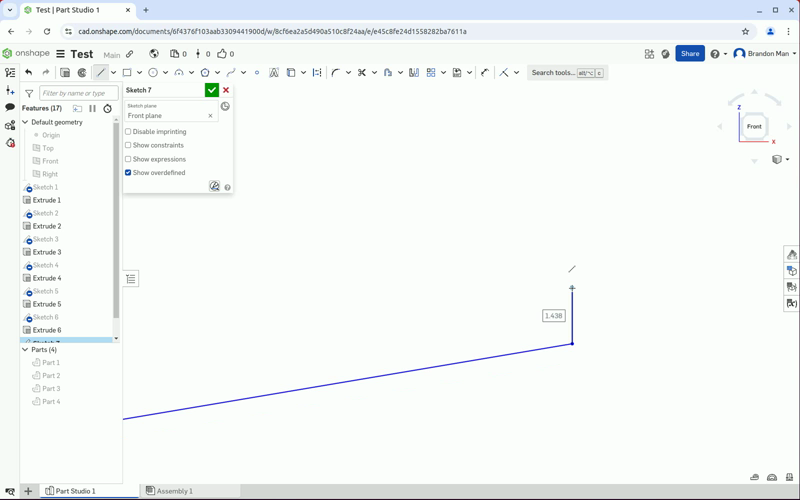
scroll(-6)
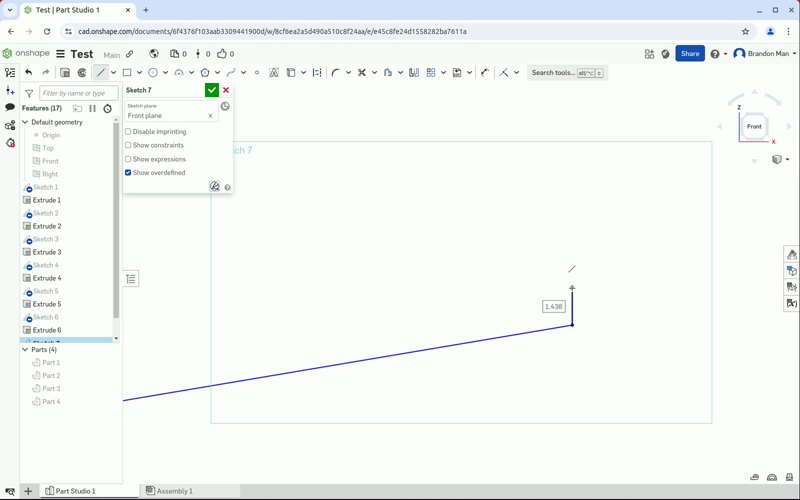
scroll(-6)
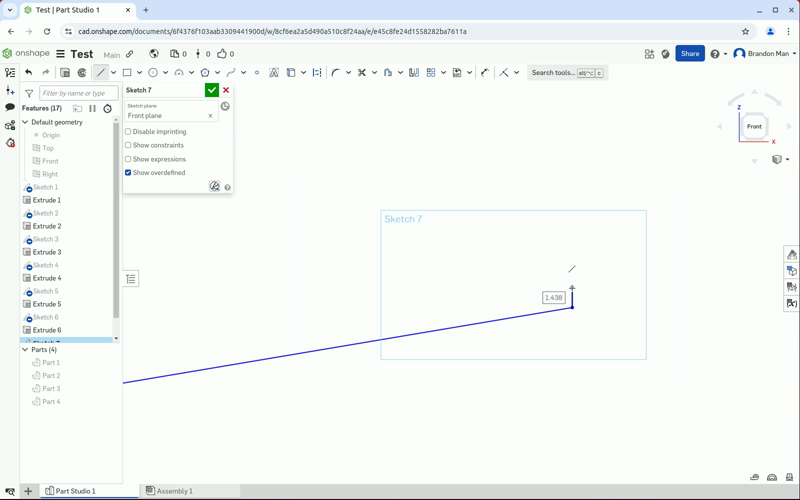
scroll(-6)
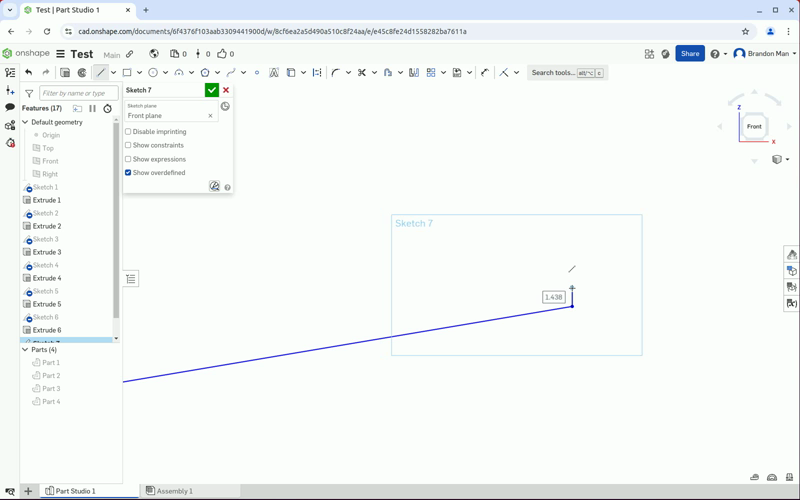
scroll(-6)
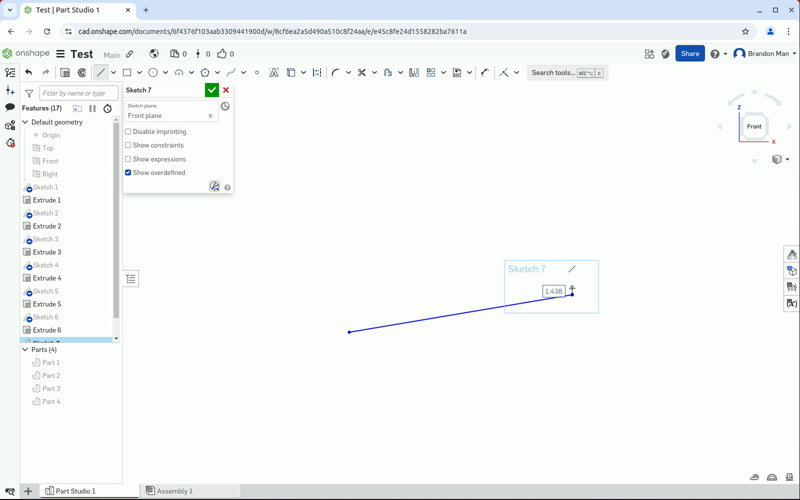
key_up(shift)
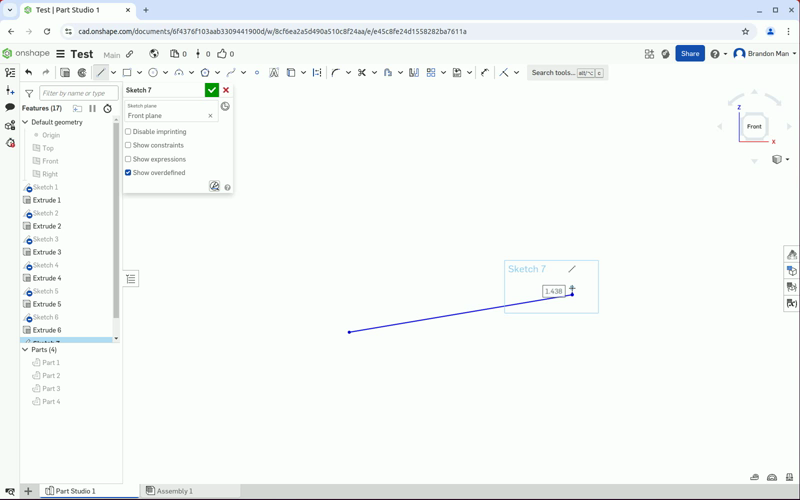
key_down(shift)
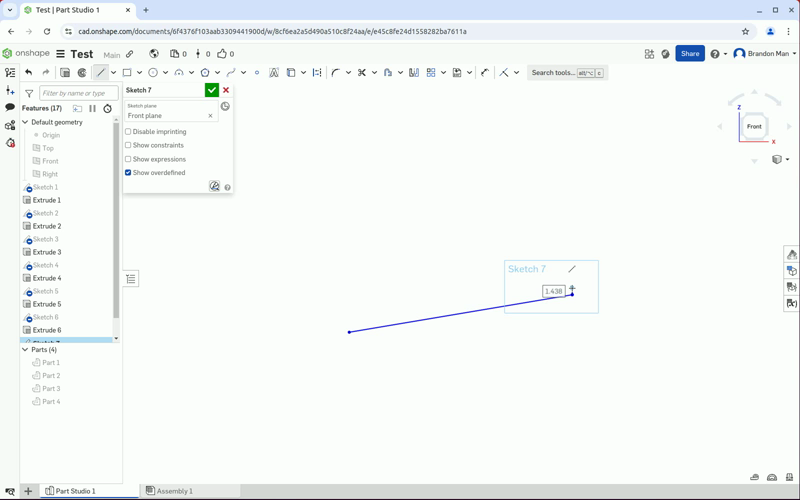
mouse_move(349, 325)
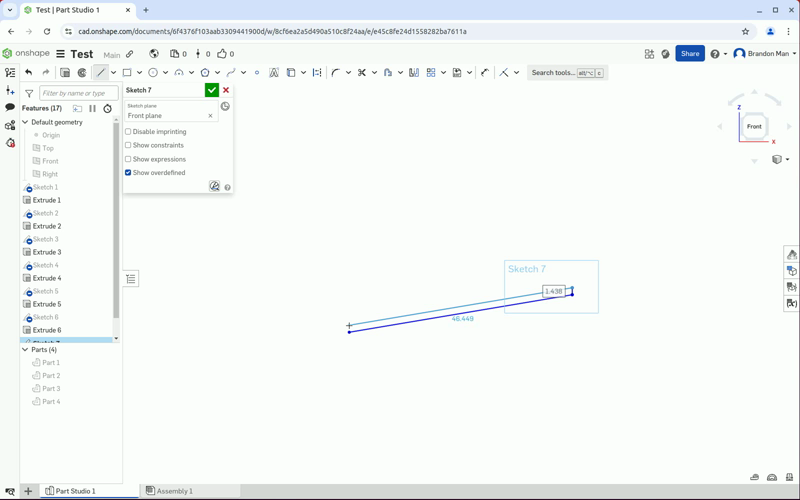
click(349, 325)
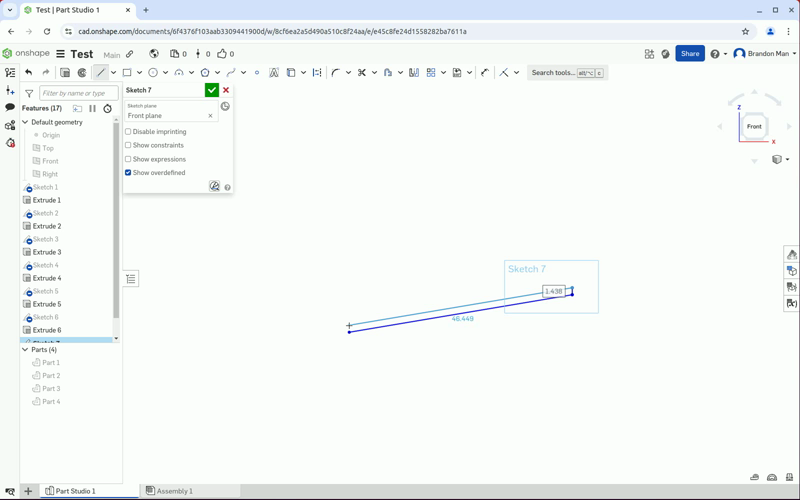
key_up(shift)
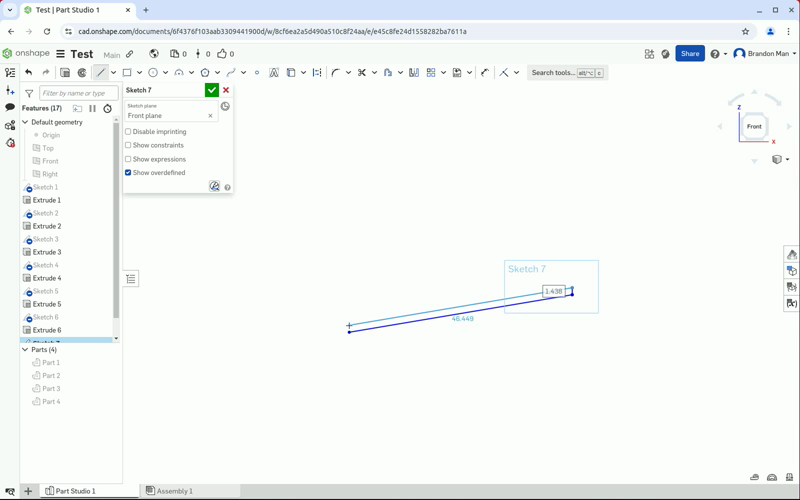
mouse_move(379, 325)
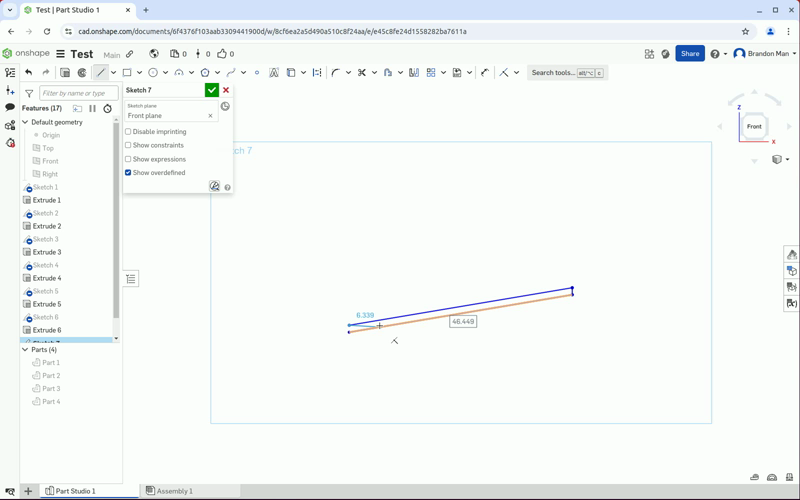
key_down(shift)
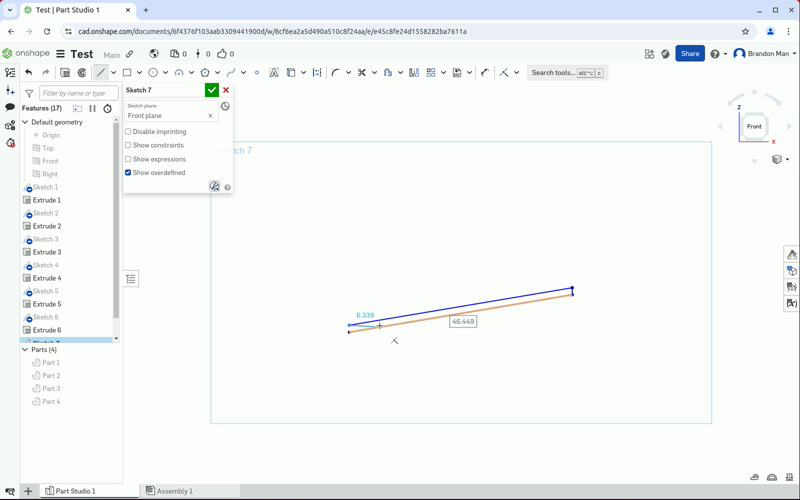
mouse_move(349, 332)
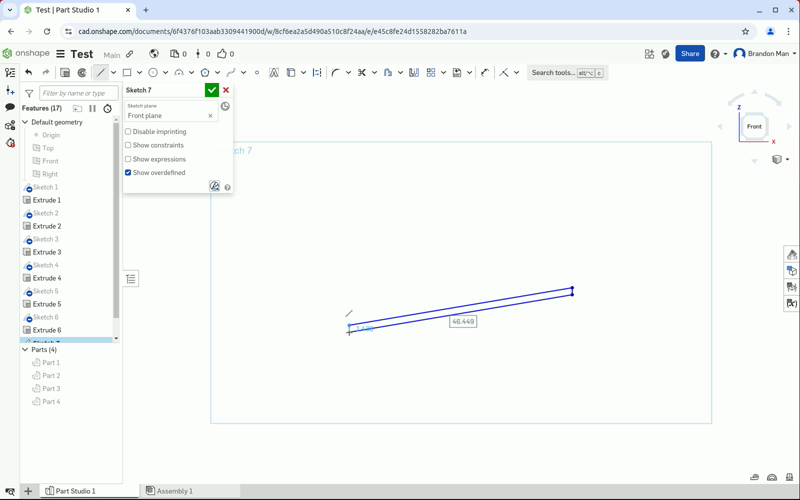
scroll(6)
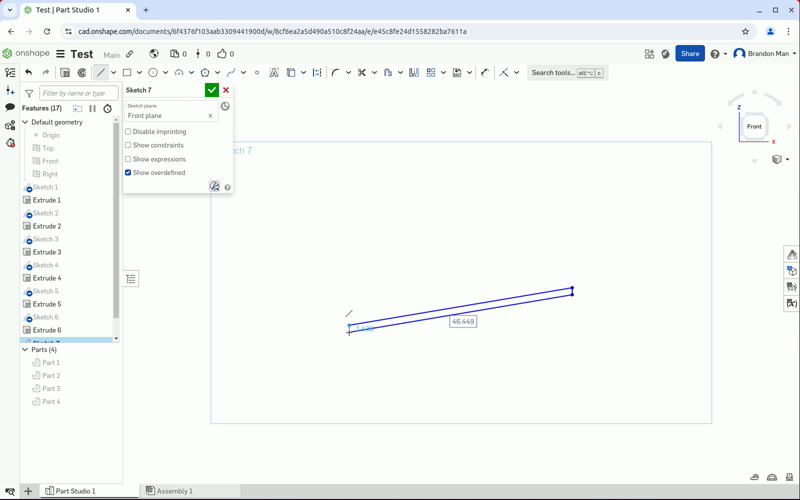
scroll(6)
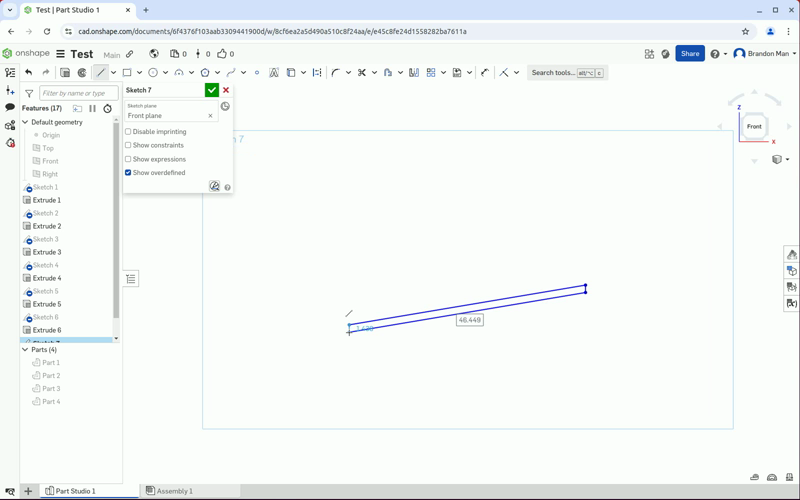
scroll(6)
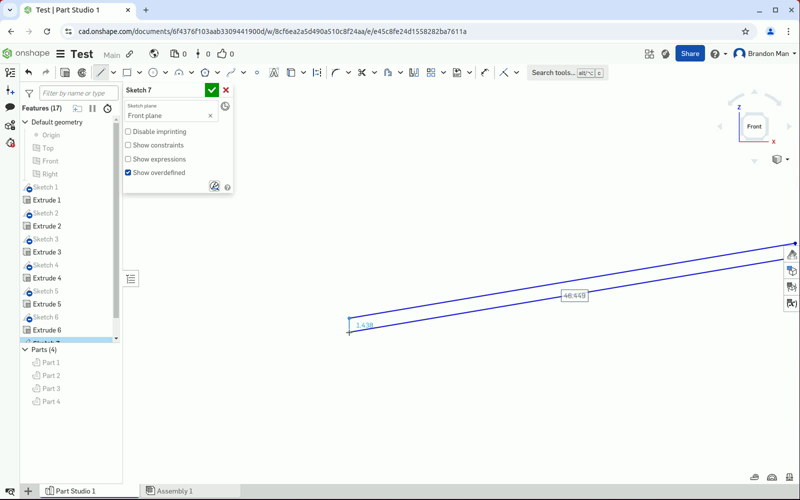
scroll(6)
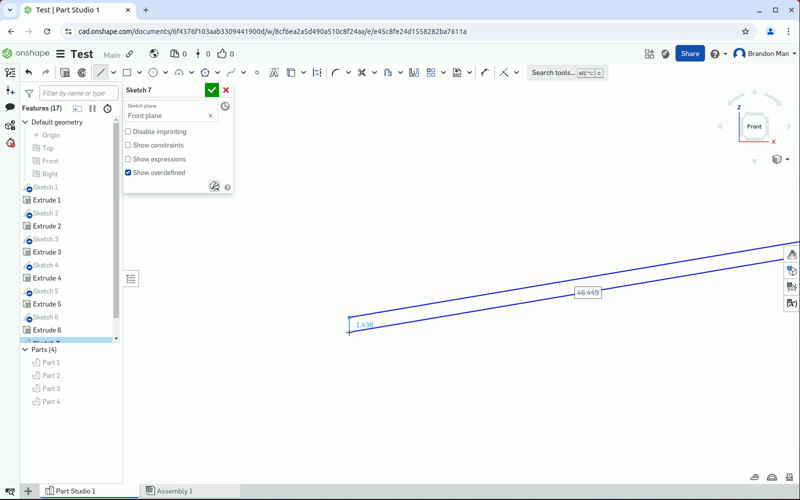
scroll(6)
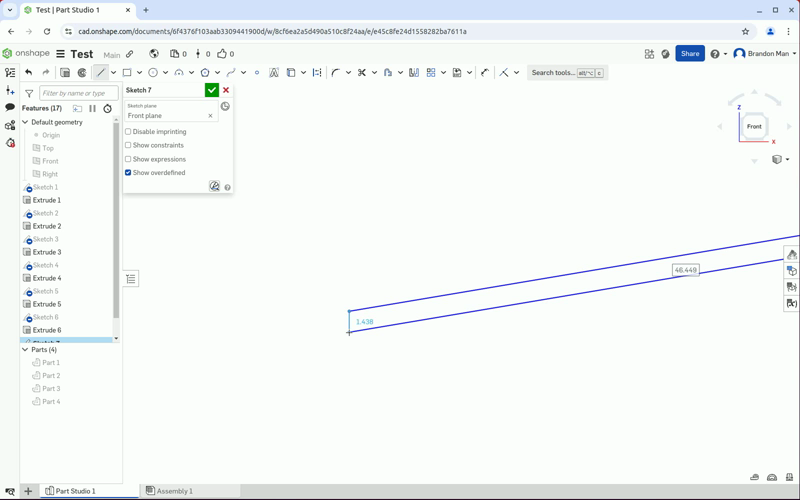
scroll(6)
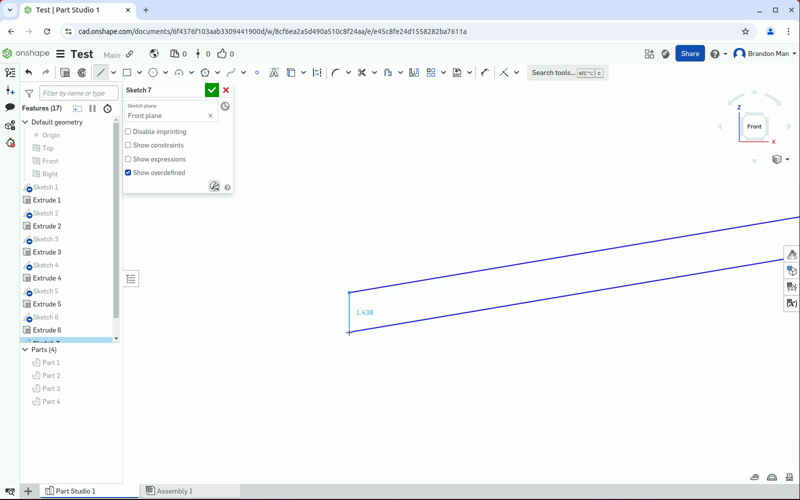
scroll(6)
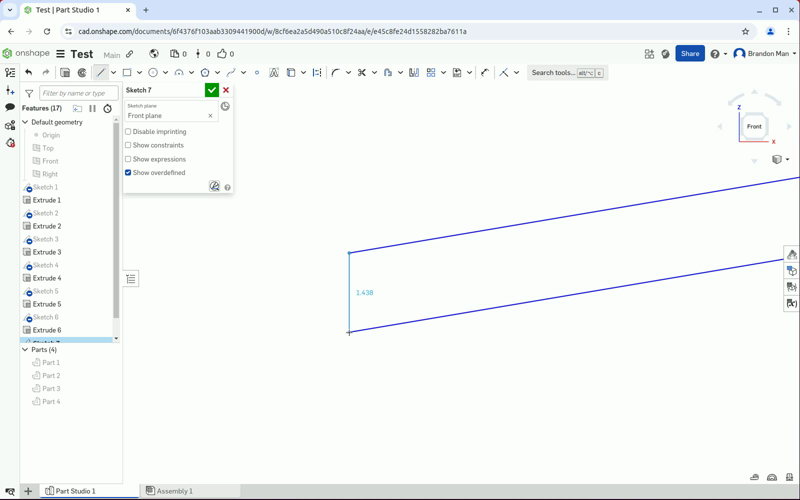
key_up(shift)
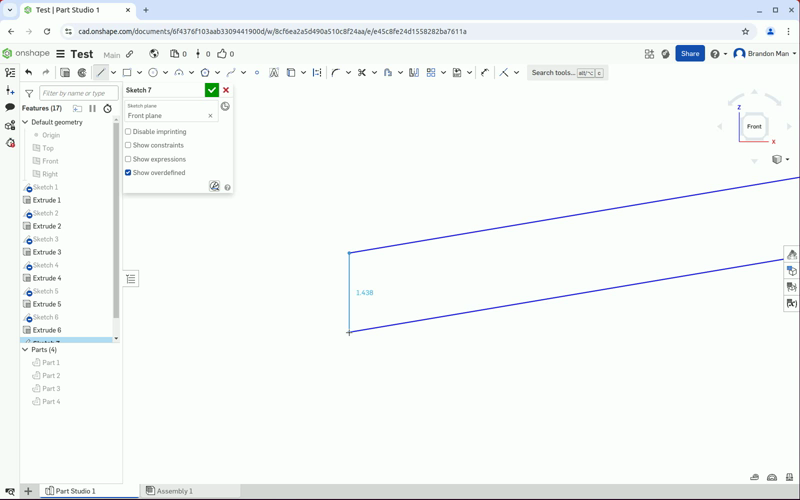
click(349, 332)
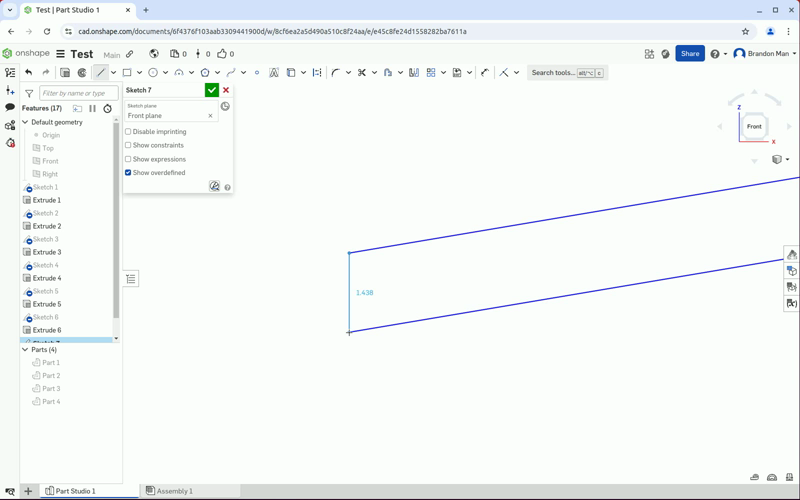
scroll(-6)
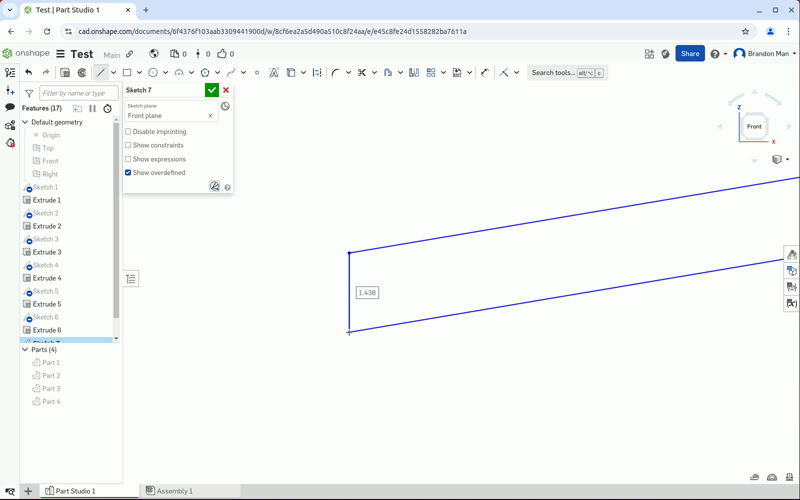
scroll(-6)
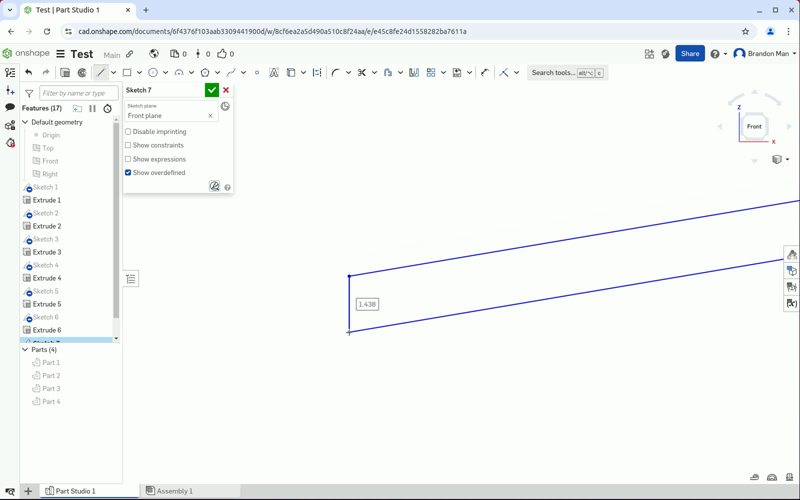
scroll(-6)
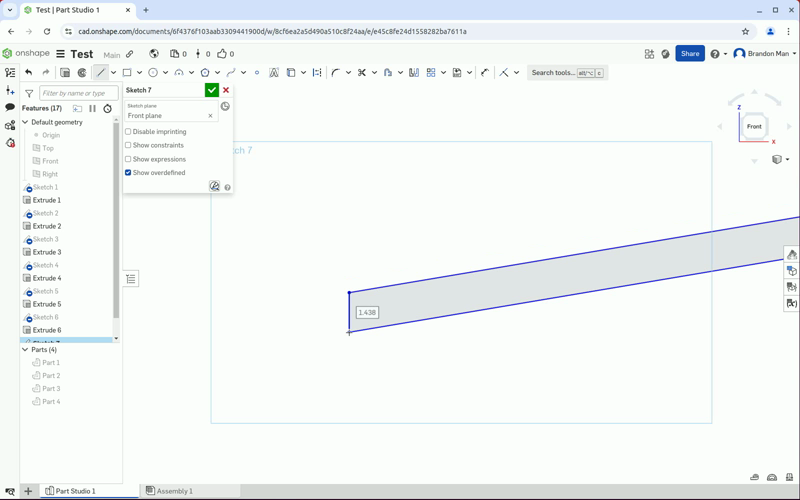
scroll(-6)
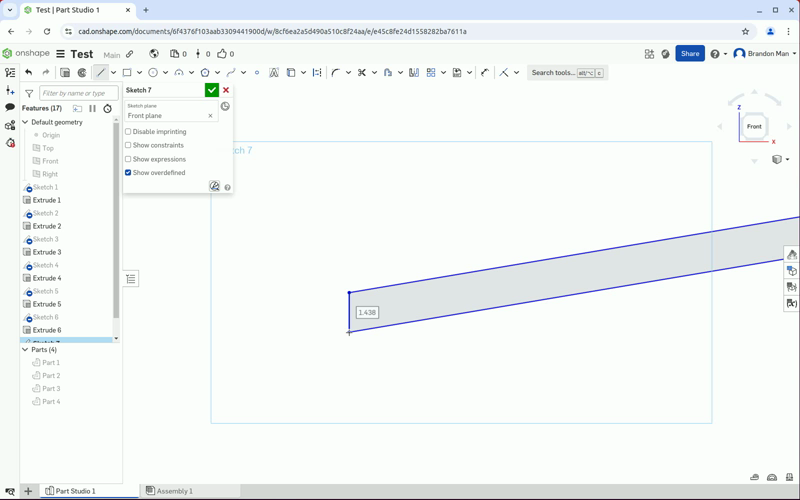
scroll(-6)
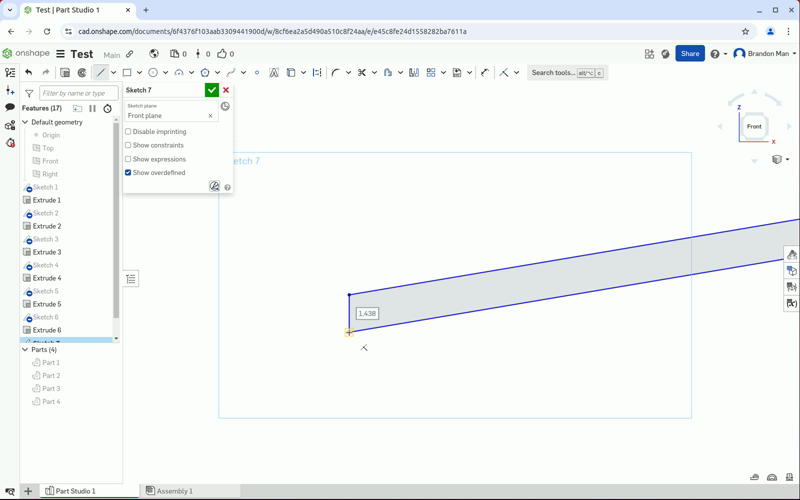
scroll(-6)
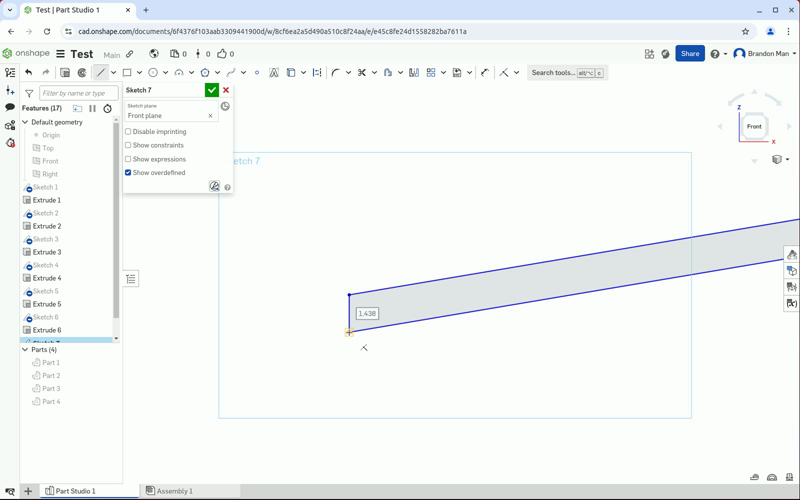
scroll(-6)
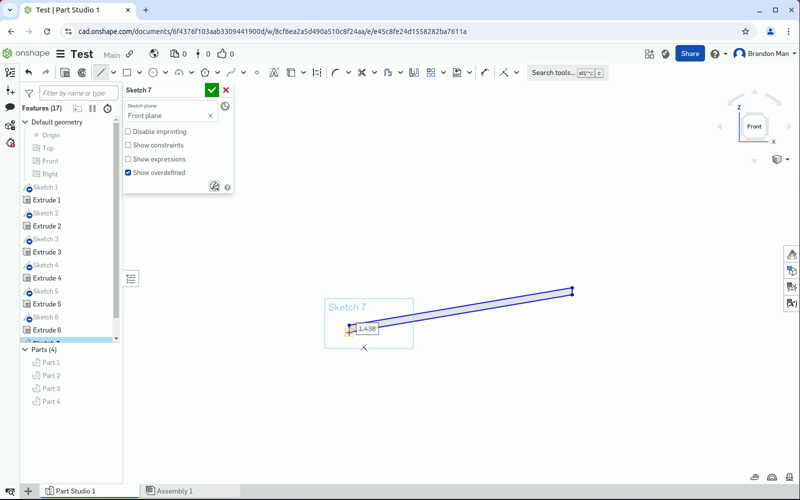
key(esc)
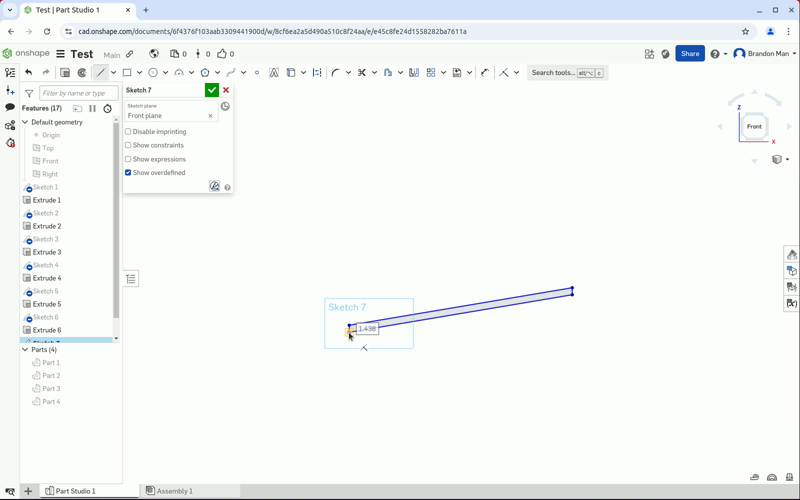
mouse_move(553, 294)
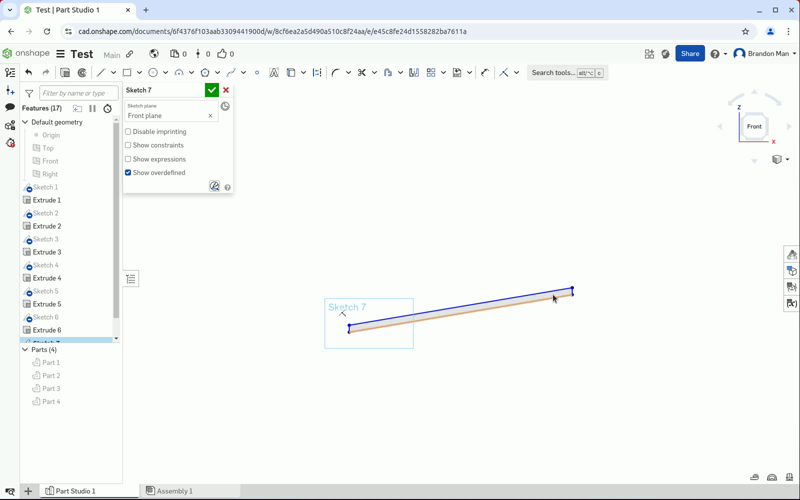
scroll(6)
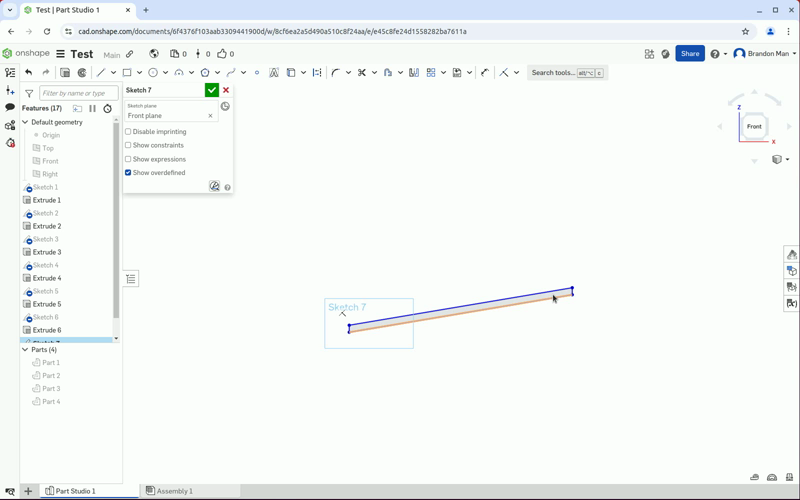
scroll(6)
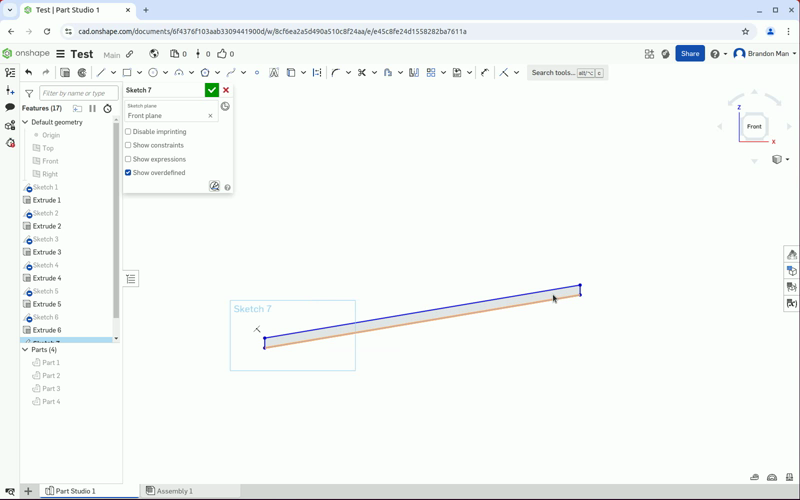
scroll(6)
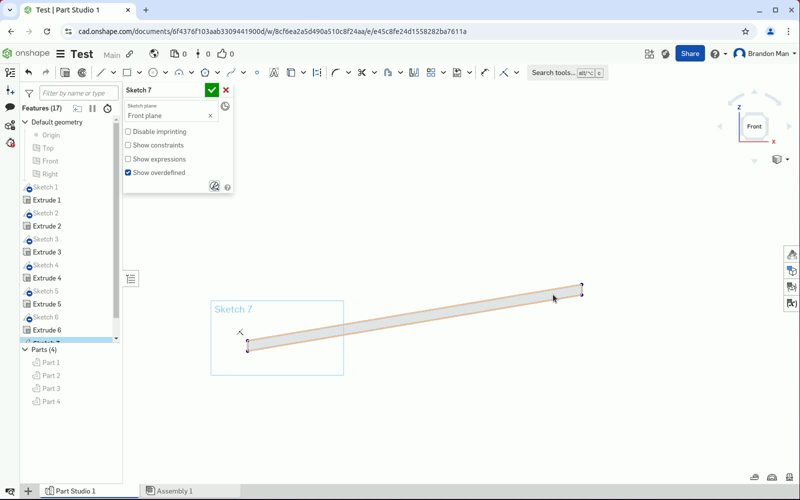
scroll(6)
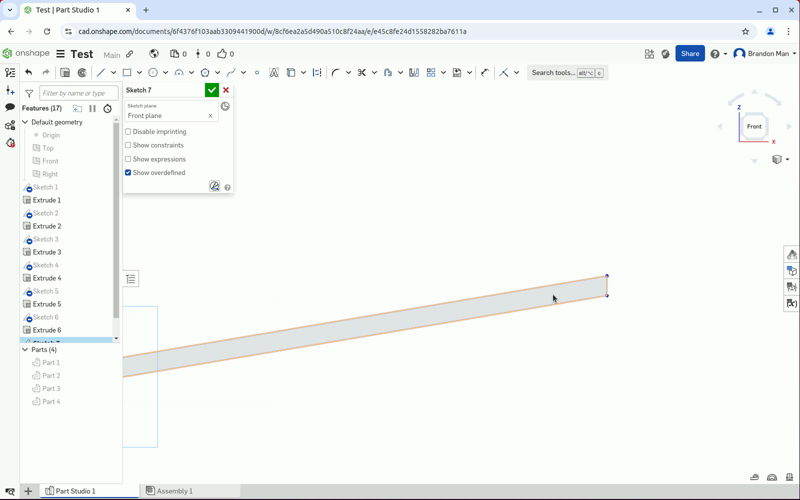
scroll(6)
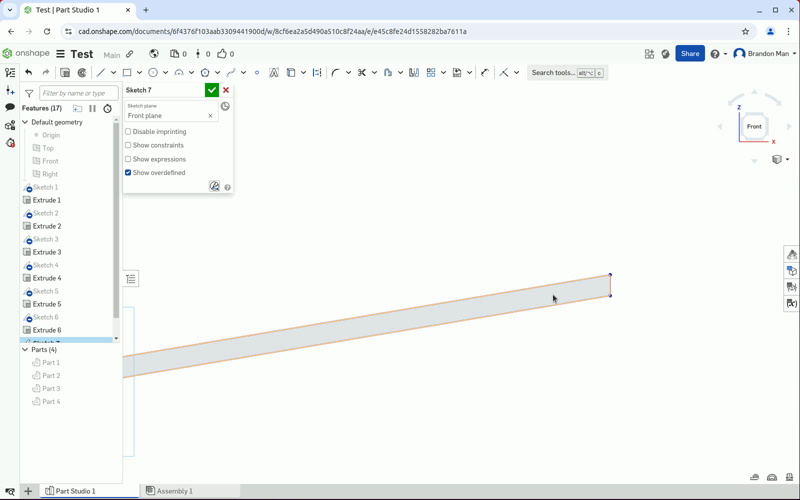
scroll(6)
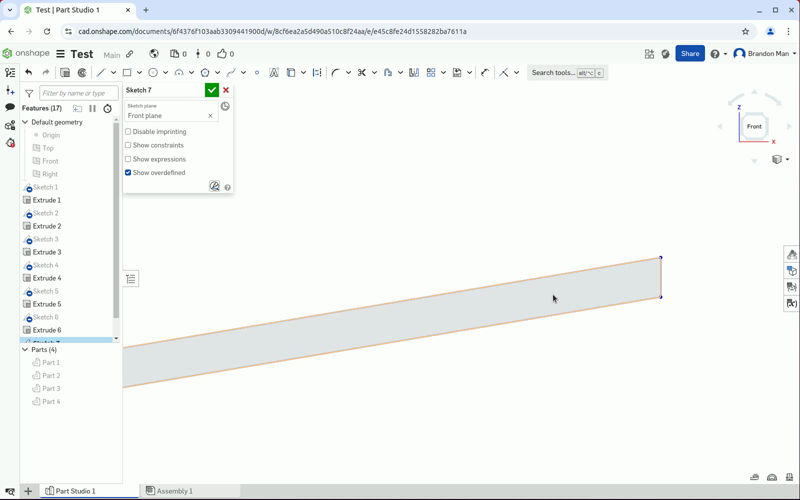
scroll(6)
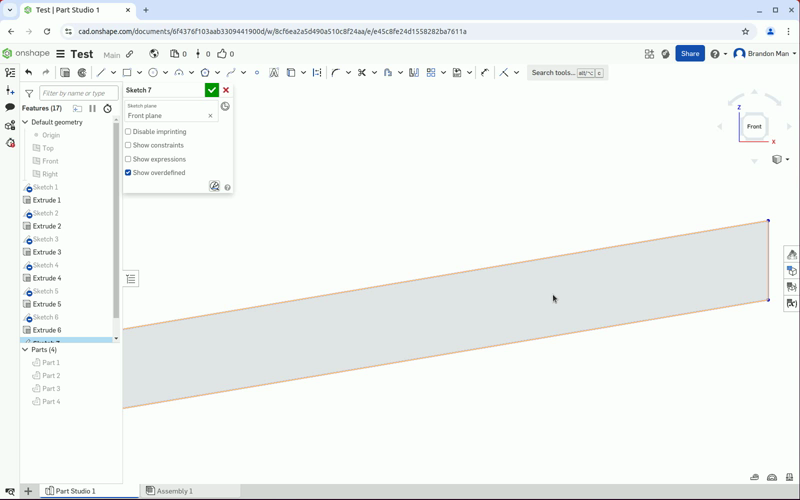
click(553, 294)
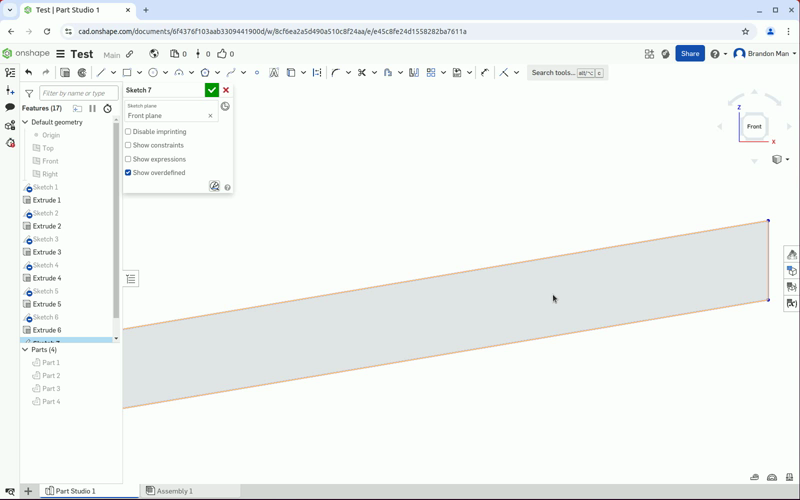
scroll(-6)
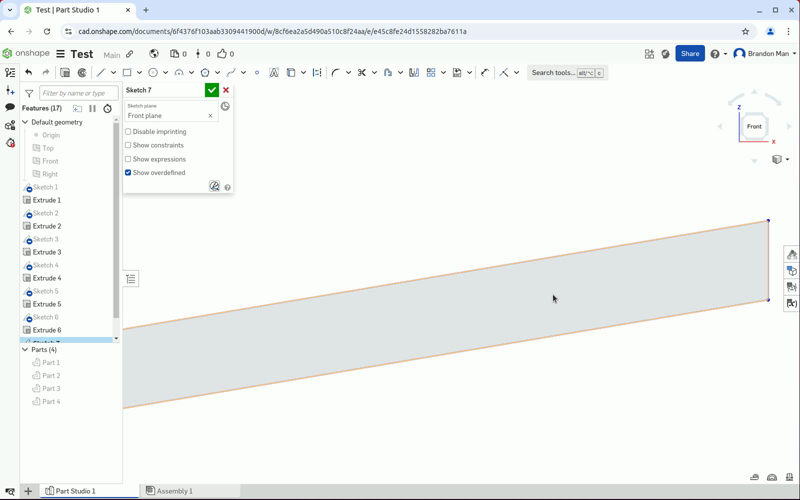
scroll(-6)
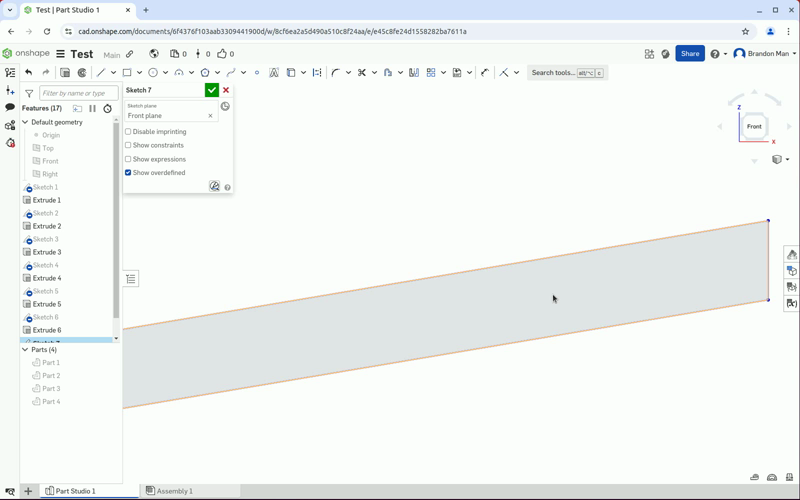
scroll(-6)
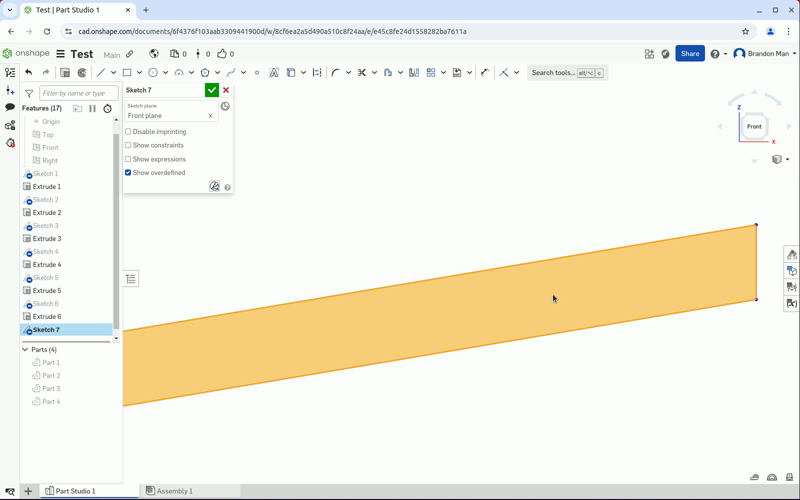
scroll(-6)
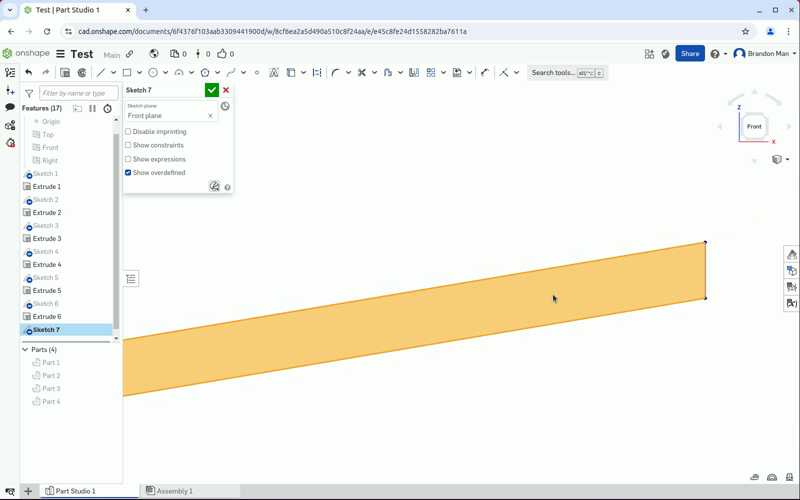
scroll(-6)
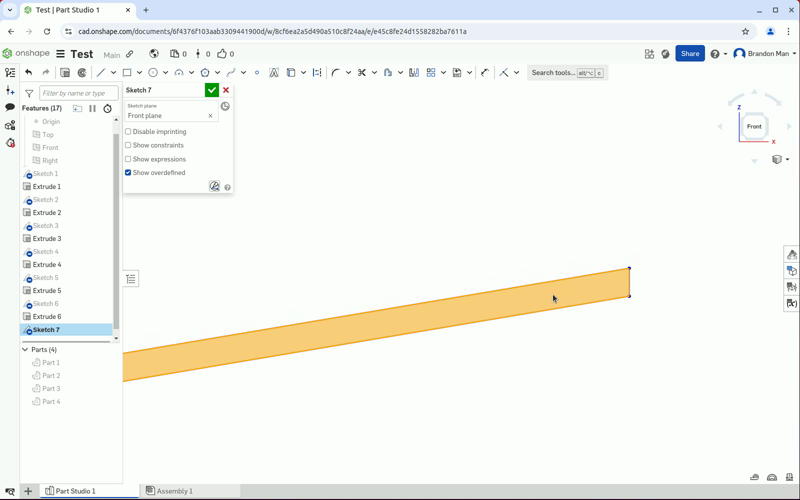
scroll(-6)
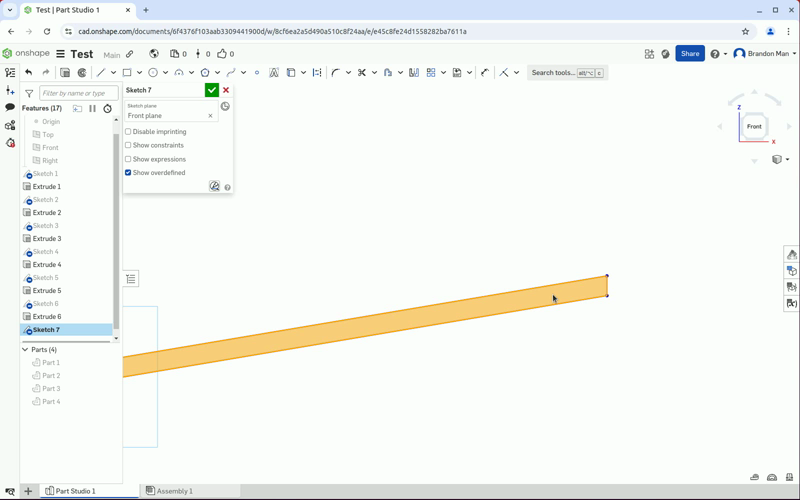
scroll(-6)
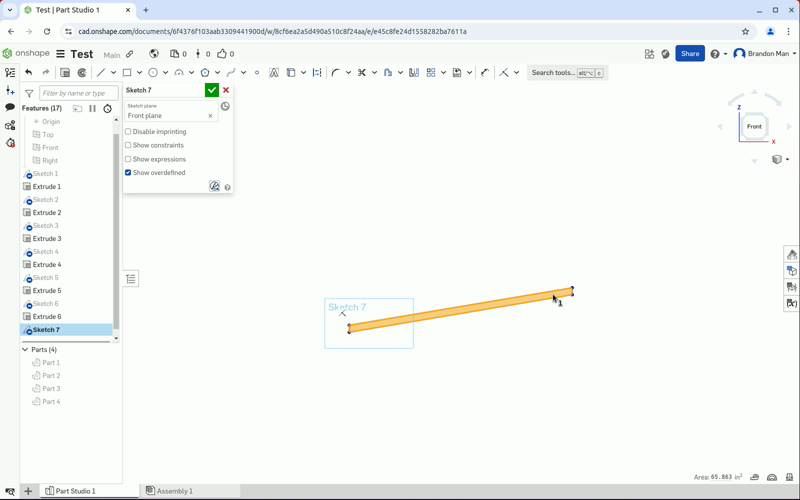
mouse_move(73, 352)
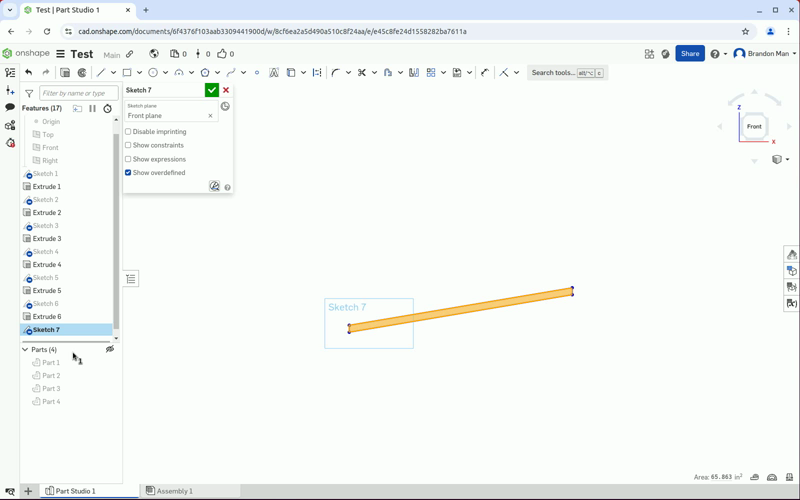
key(shift+y)
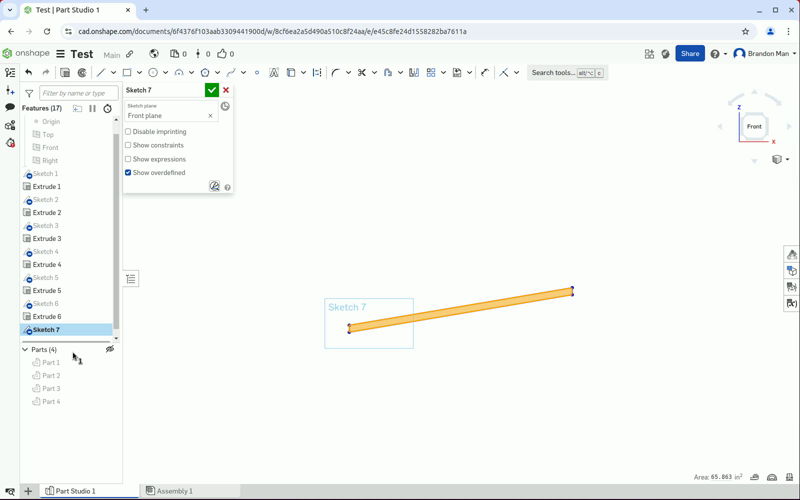
key(shift+e)
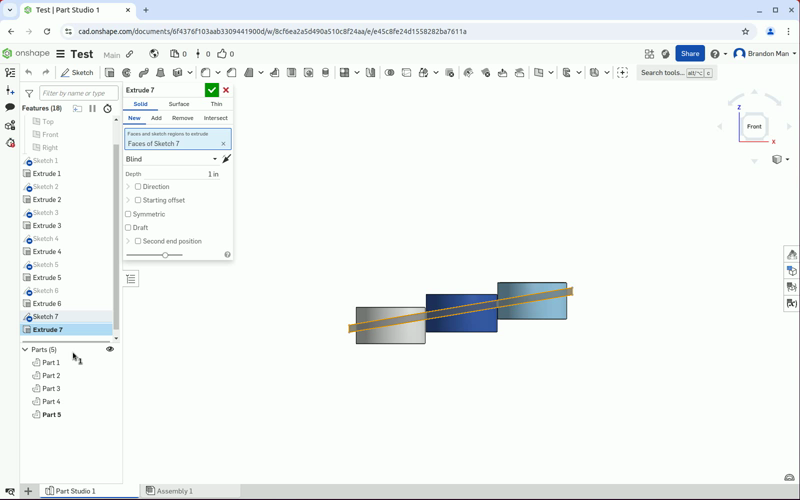
mouse_move(143, 106)
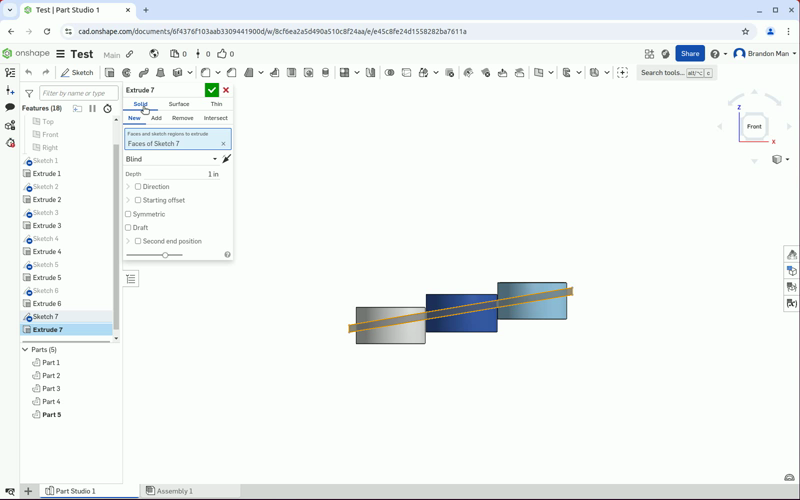
click(143, 106)
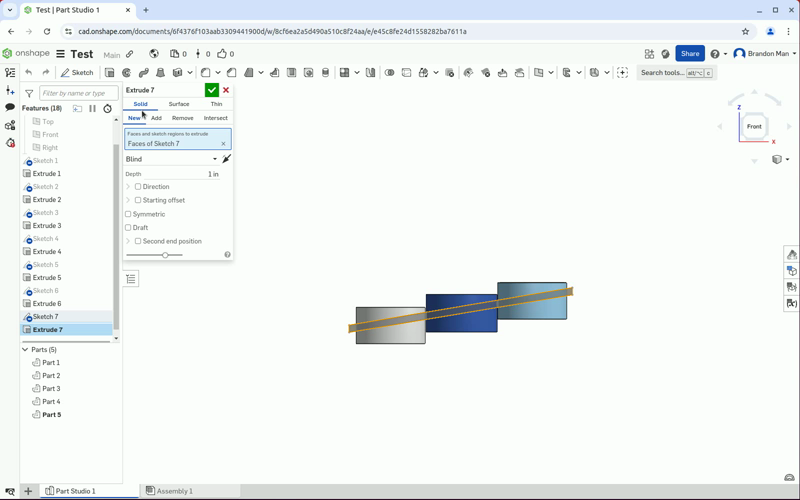
mouse_move(137, 120)
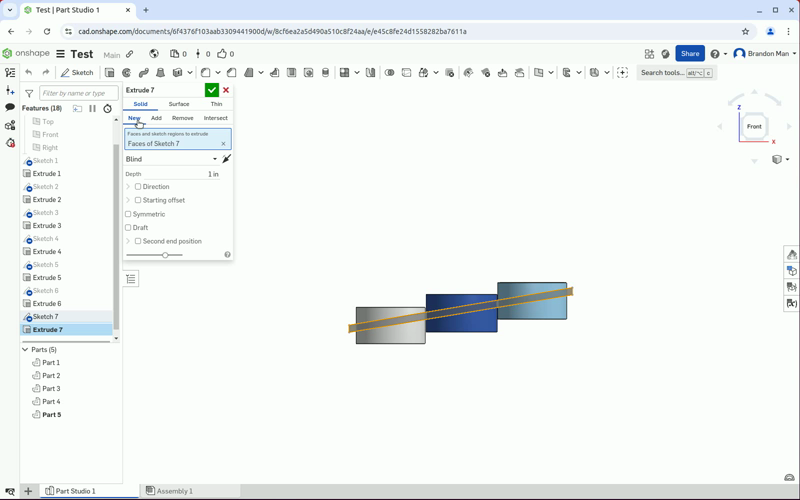
click(137, 120)
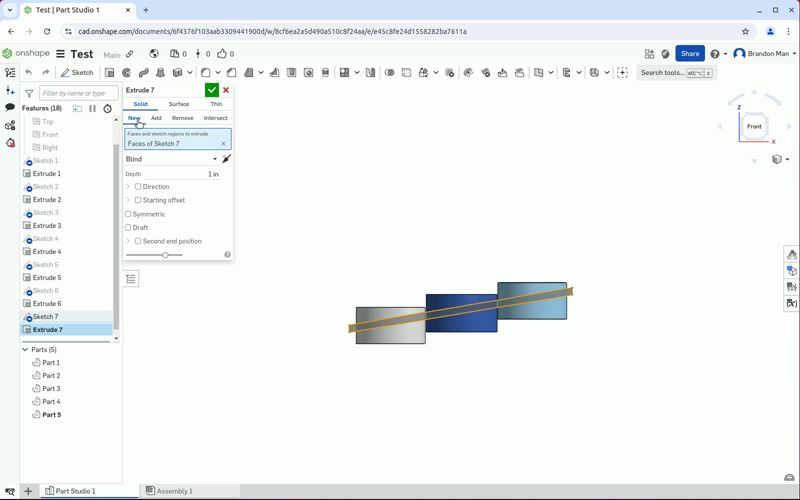
key(tab, 4)
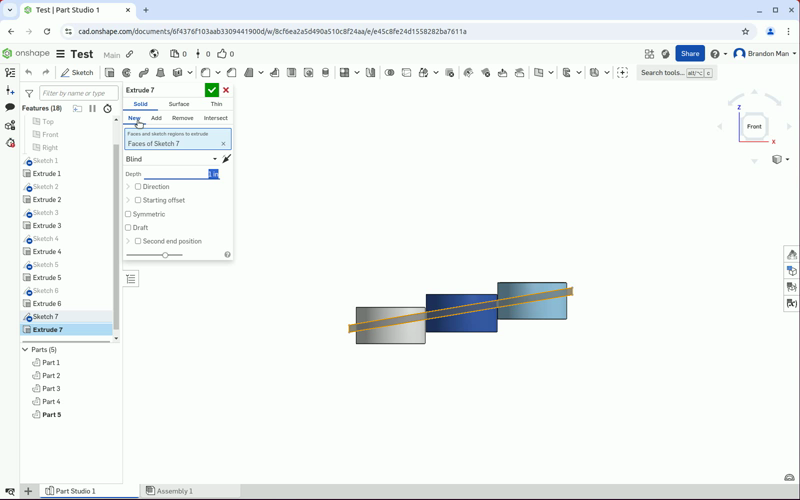
text(0.241)
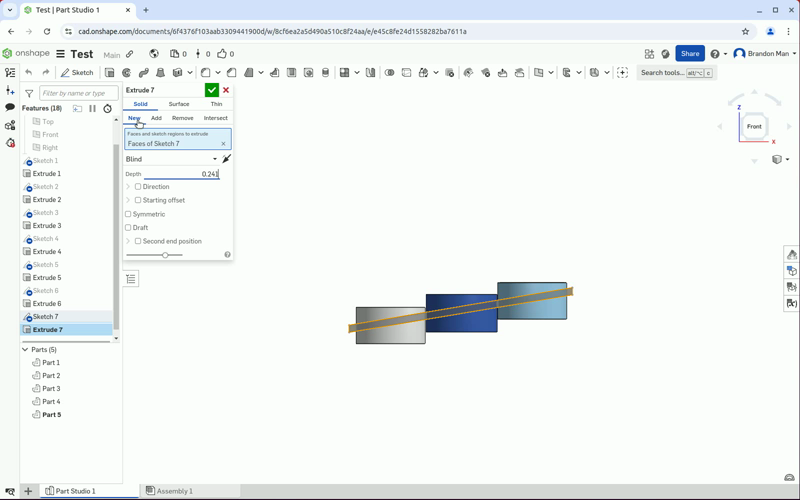
key(tab, 3)
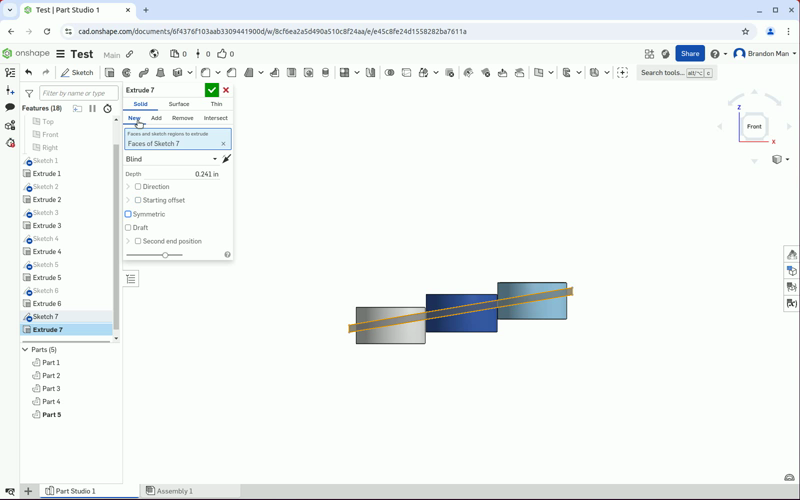
key(tab, 2)
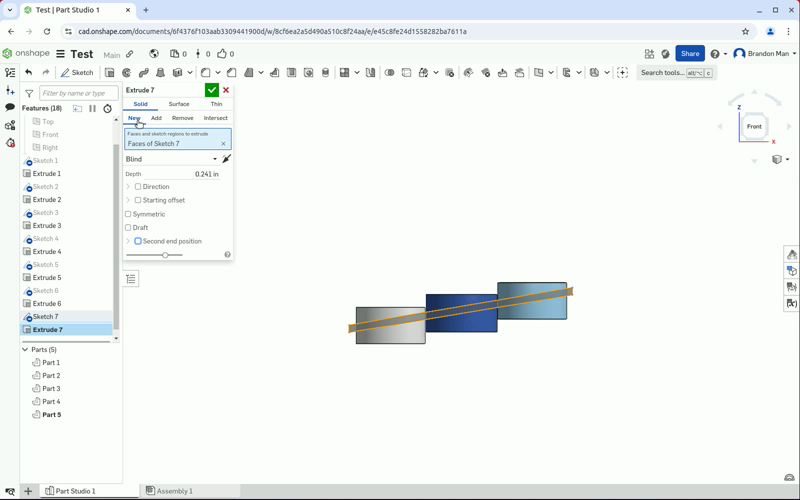
key(space)
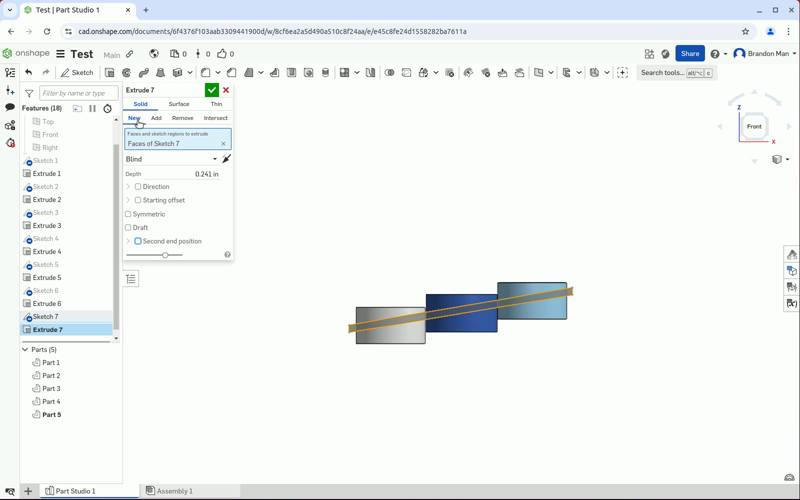
key(tab, 3)
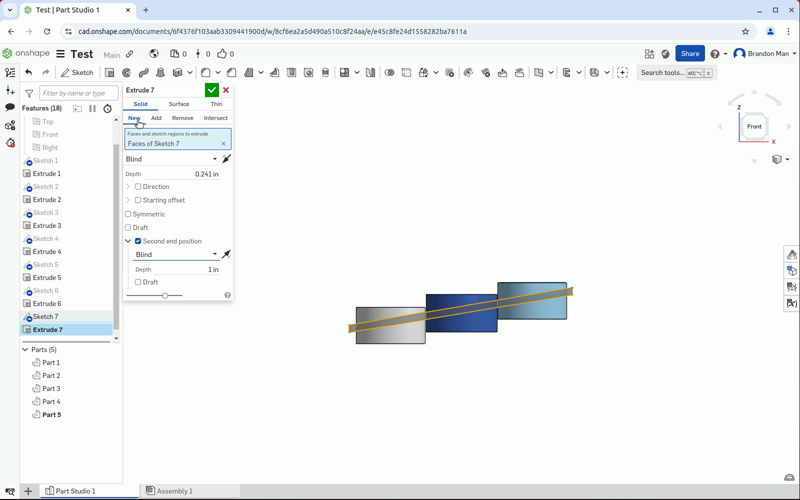
text(0.241)
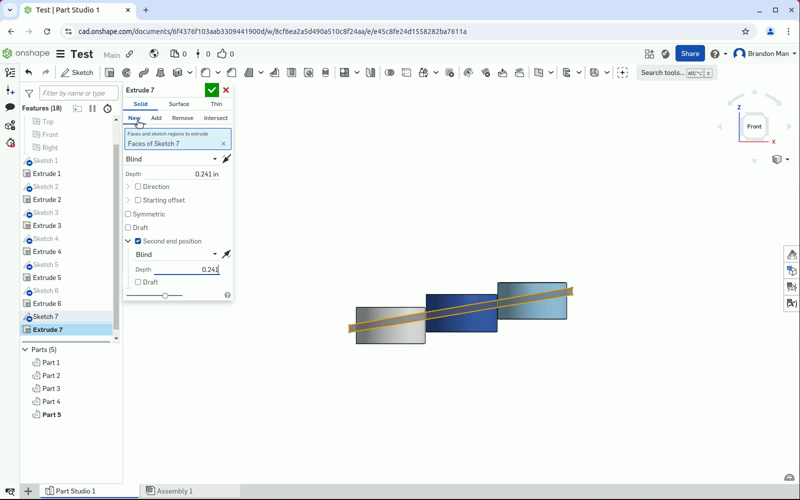
key(enter)
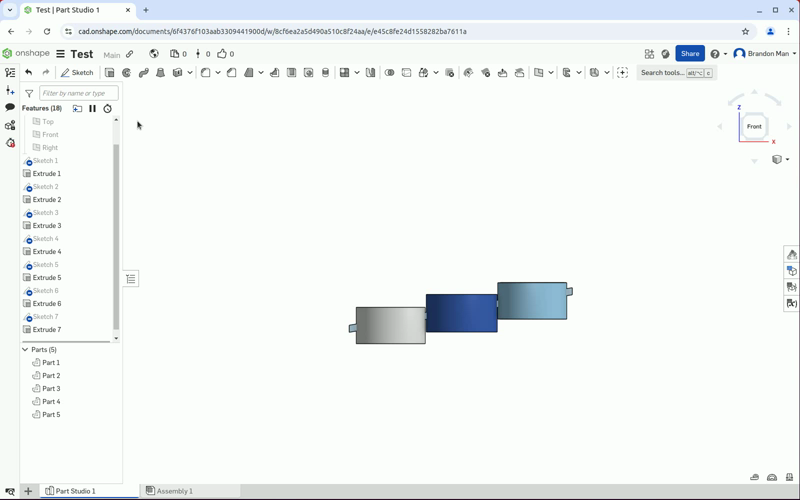
key(shift+h)
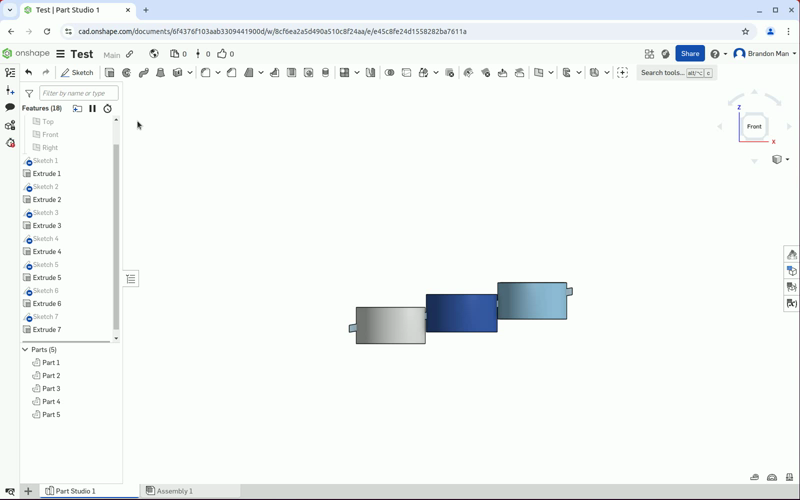
key(shift+h)
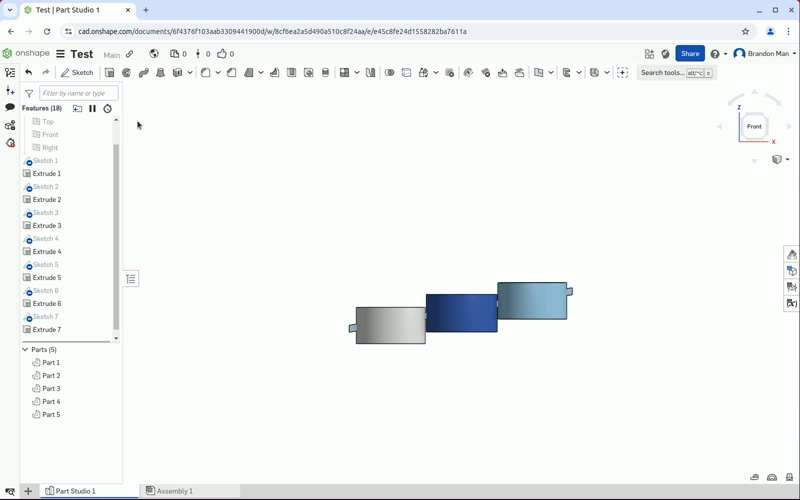
mouse_move(69, 163)
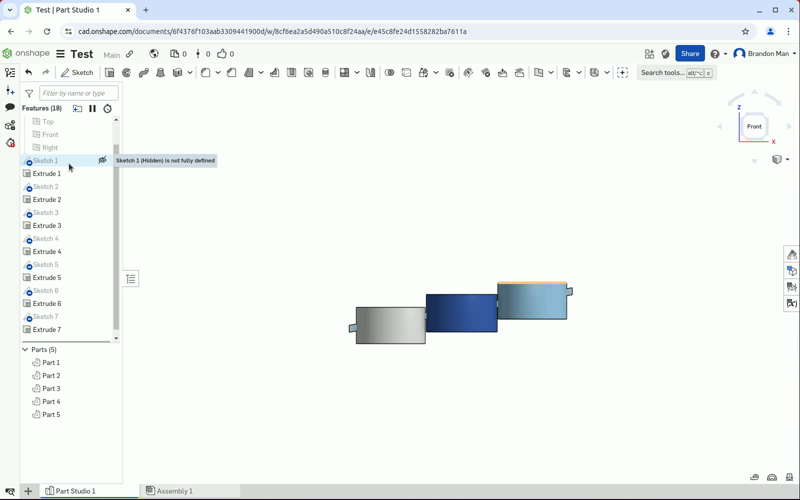
click(69, 163)
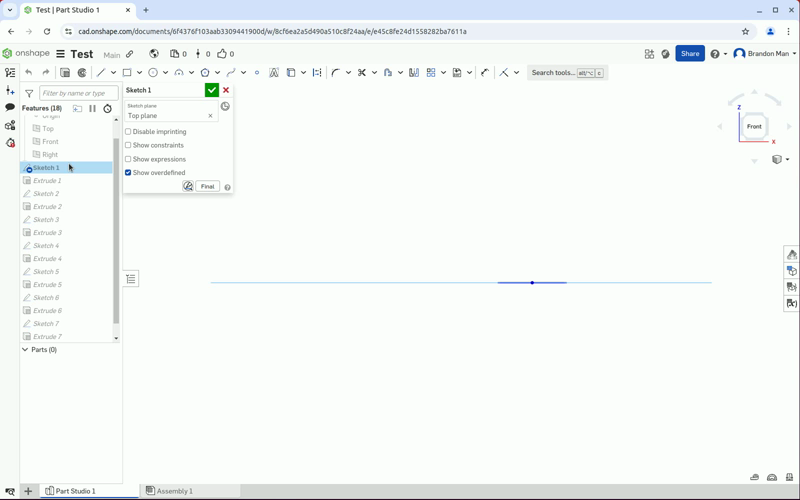
mouse_move(229, 92)
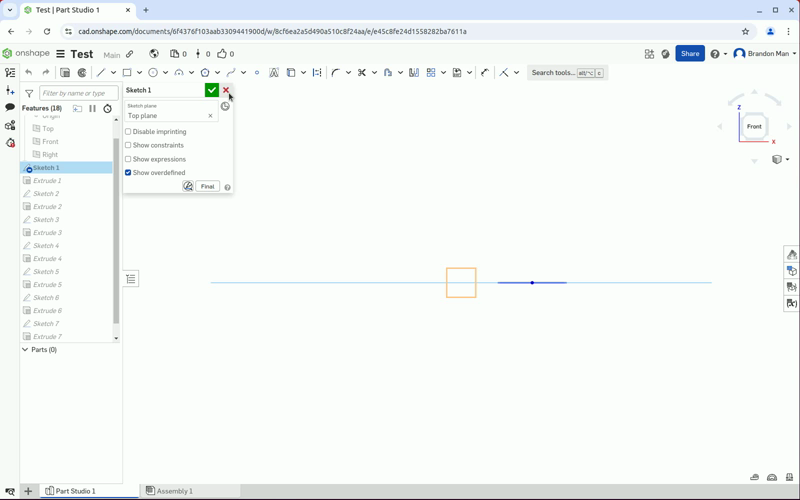
click(229, 92)
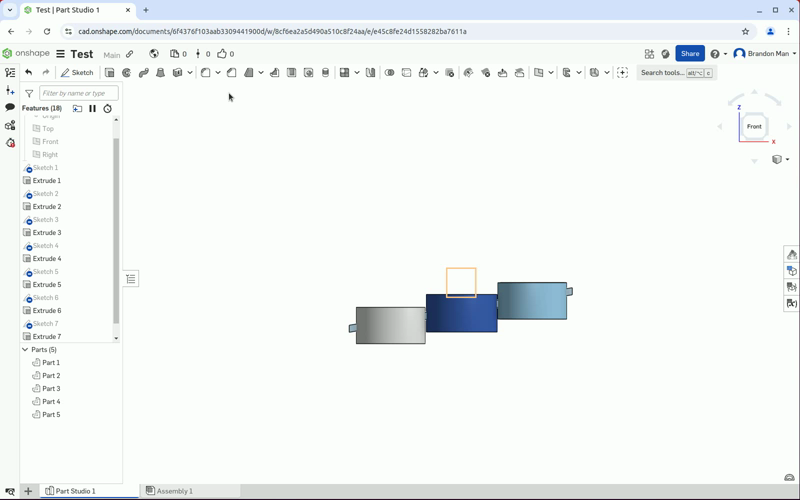
mouse_move(73, 352)
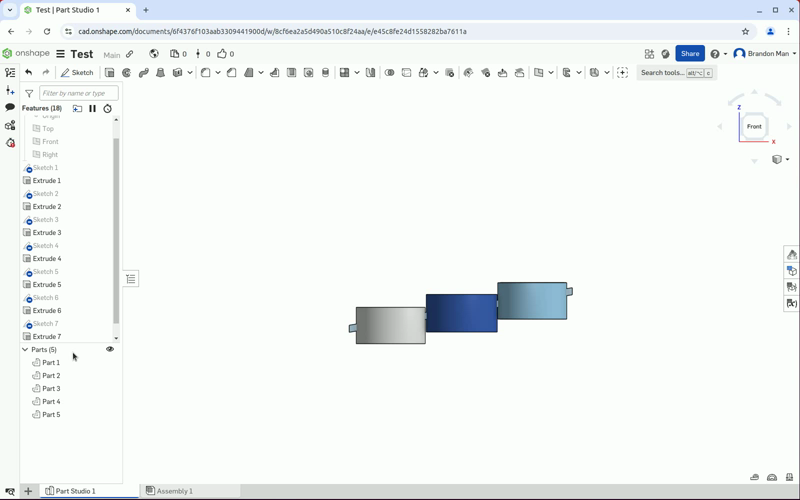
key(y)
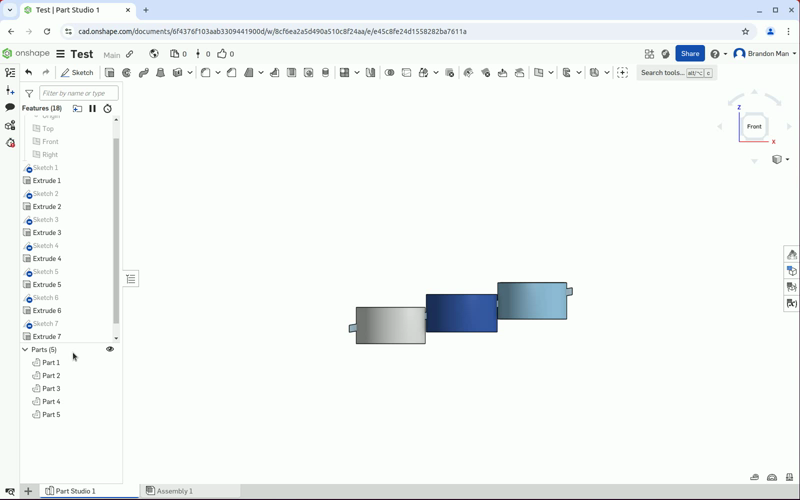
key(shift+p)
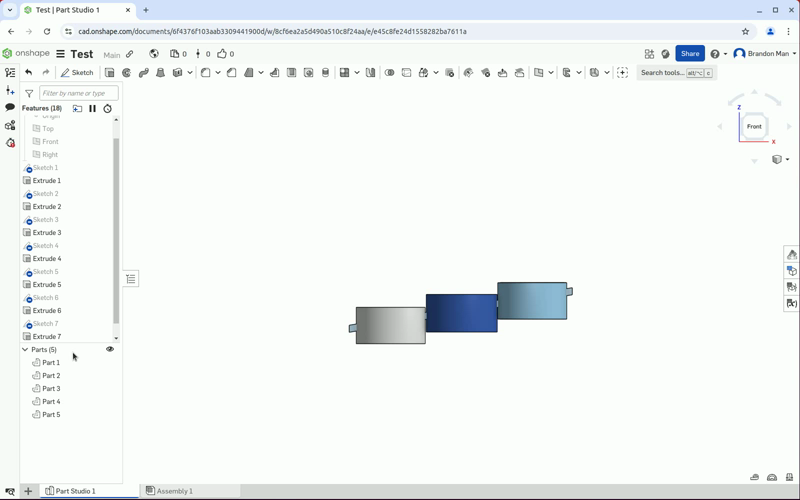
key(space)
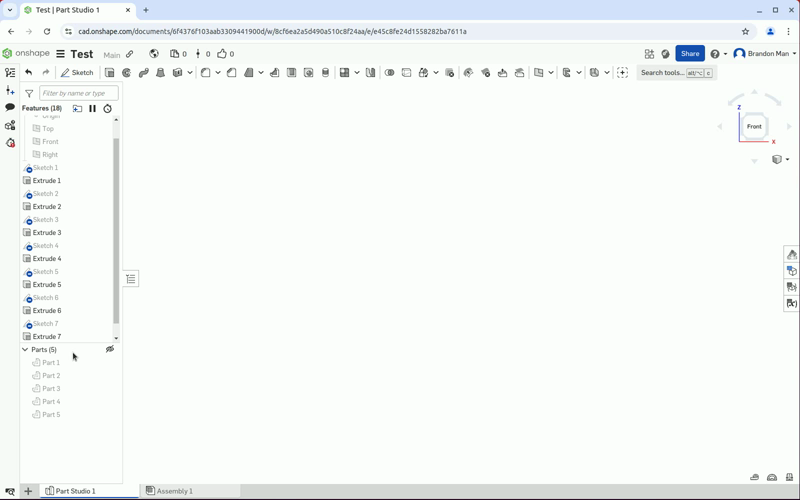
key_down(shift)
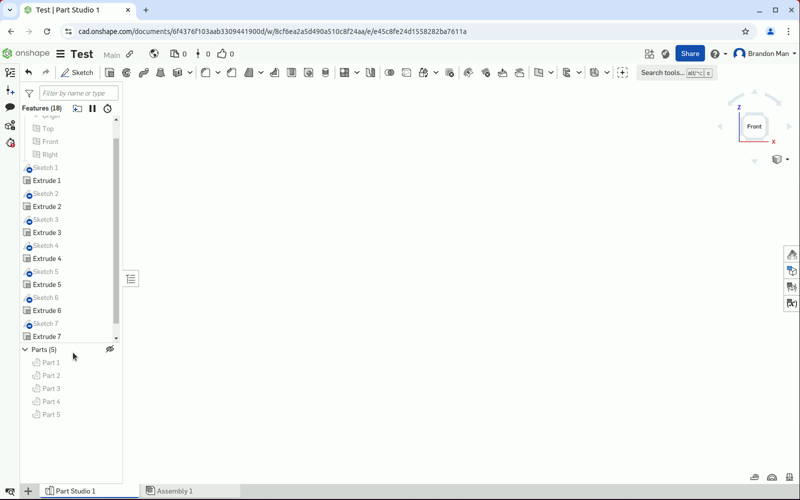
key(down)
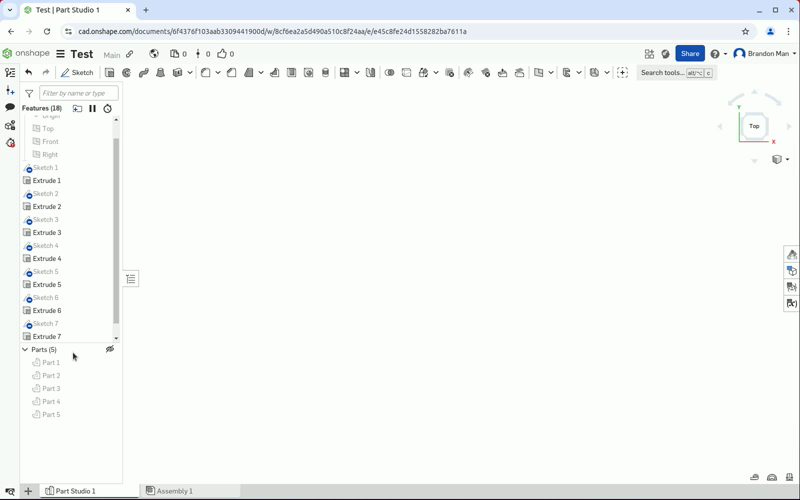
key_up(shift)
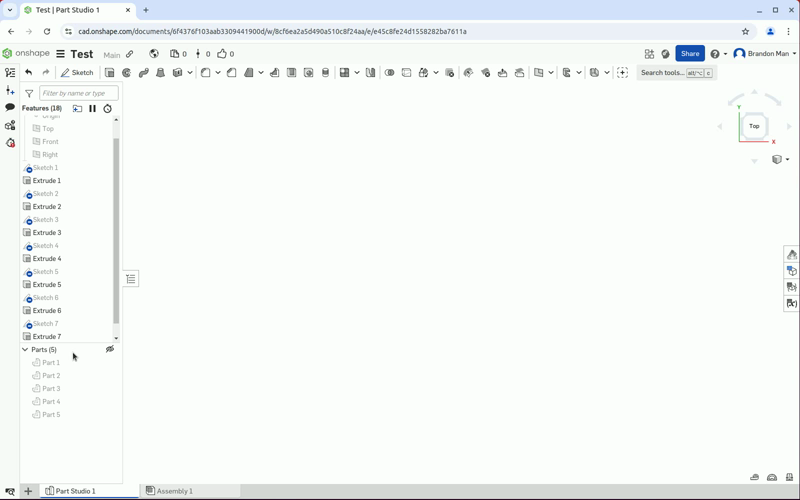
mouse_move(73, 352)
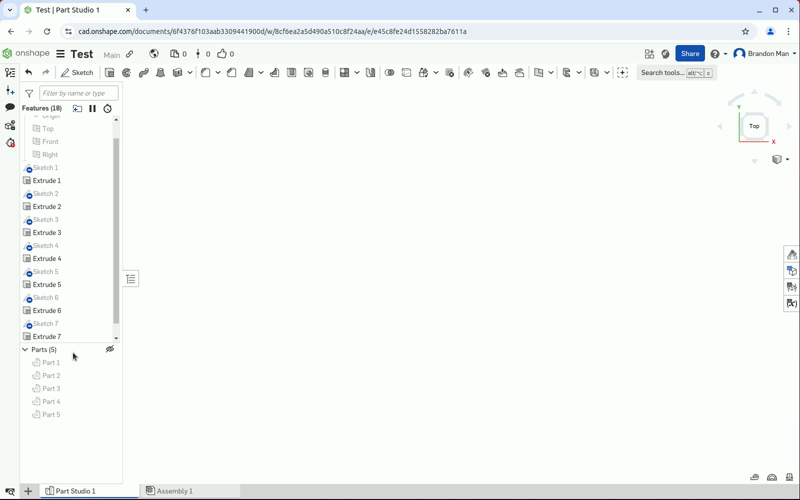
key(shift+y)
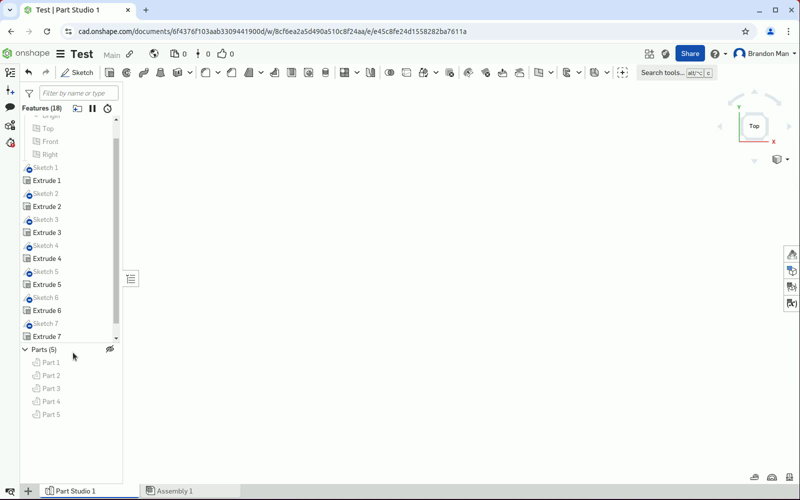
key(shift+s)
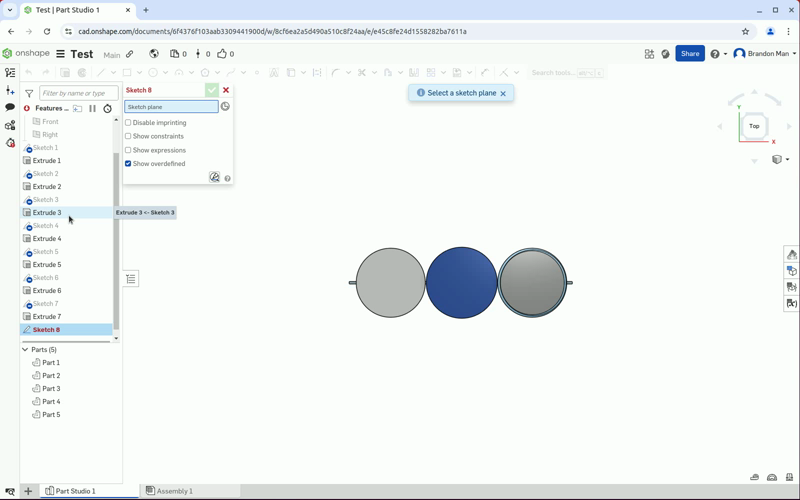
scroll(3)
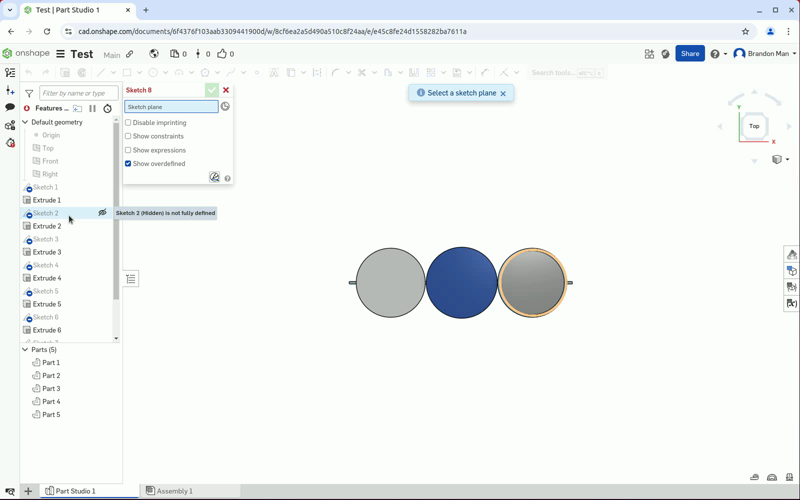
mouse_move(69, 150)
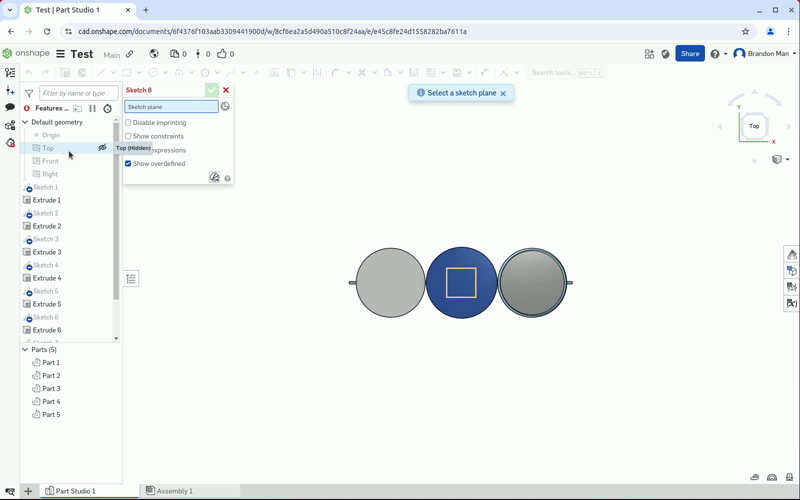
click(69, 150)
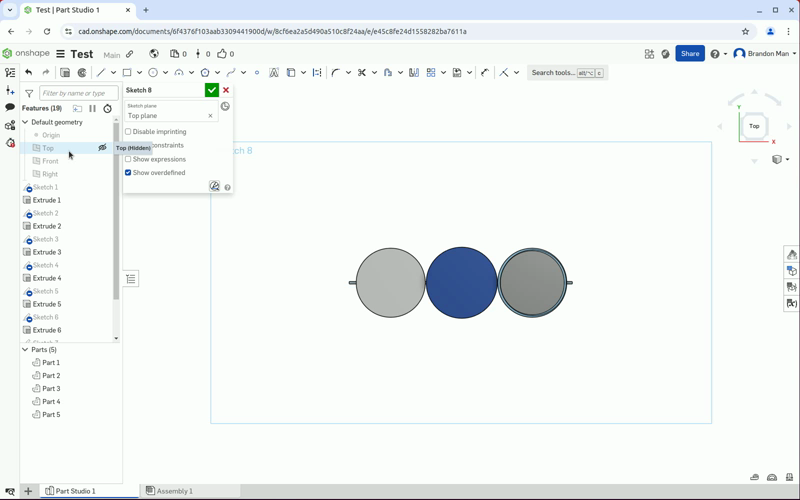
mouse_move(73, 352)
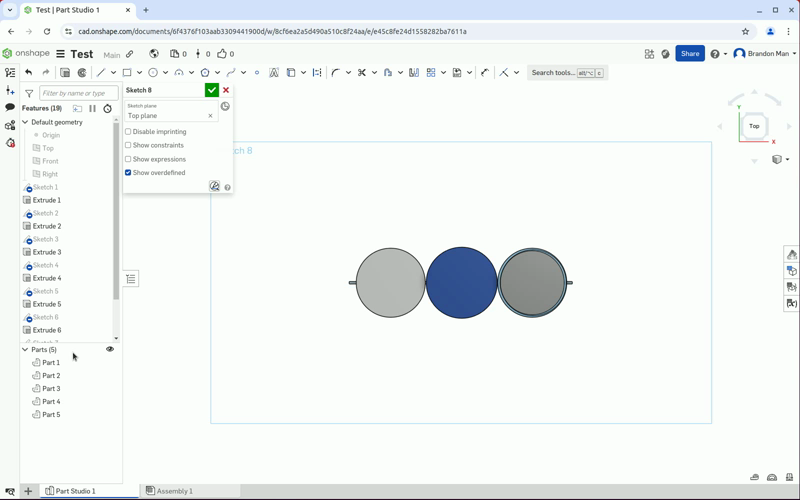
key(y)
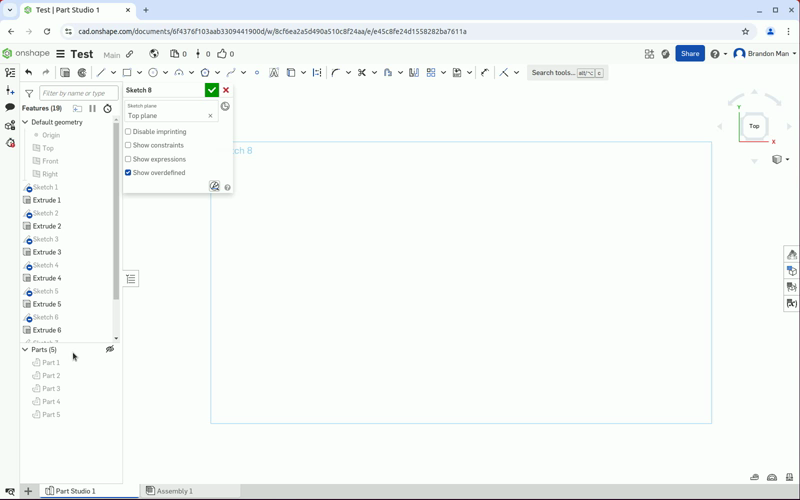
key(c)
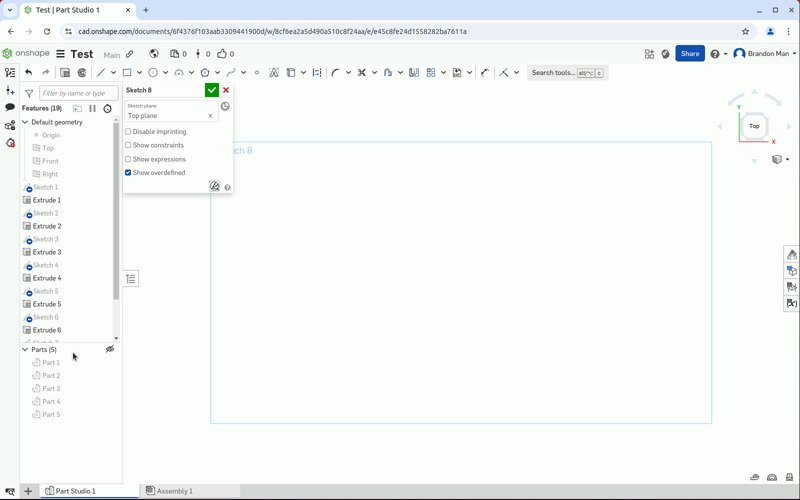
key_down(shift)
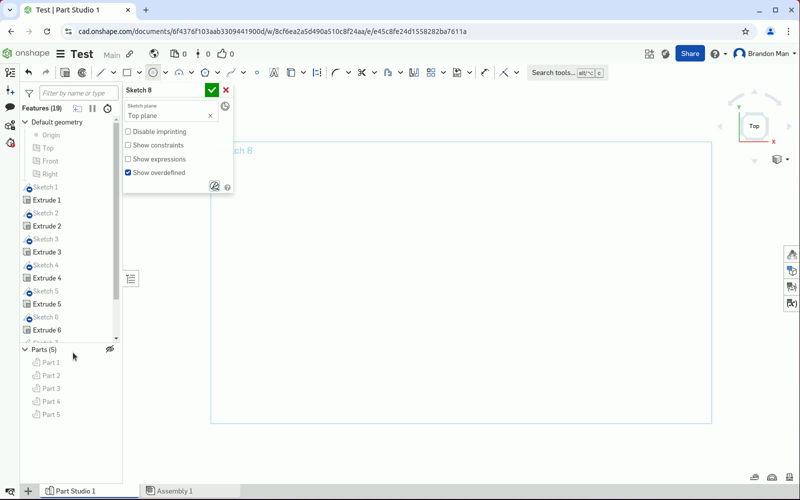
mouse_move(390, 282)
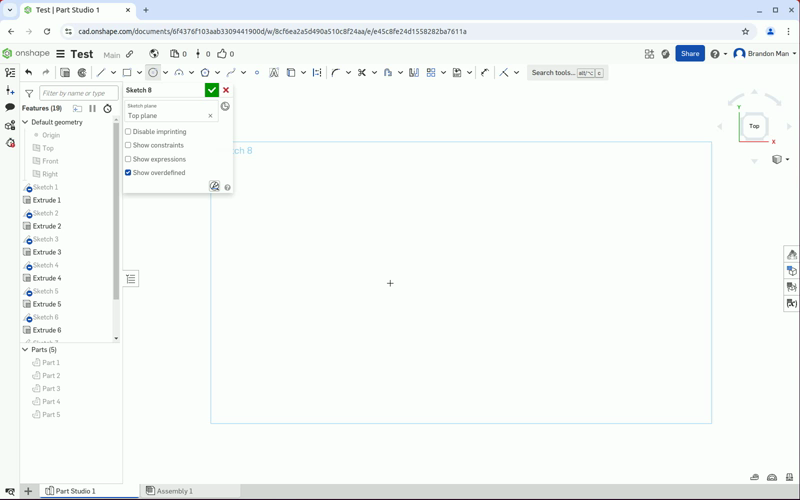
click(390, 282)
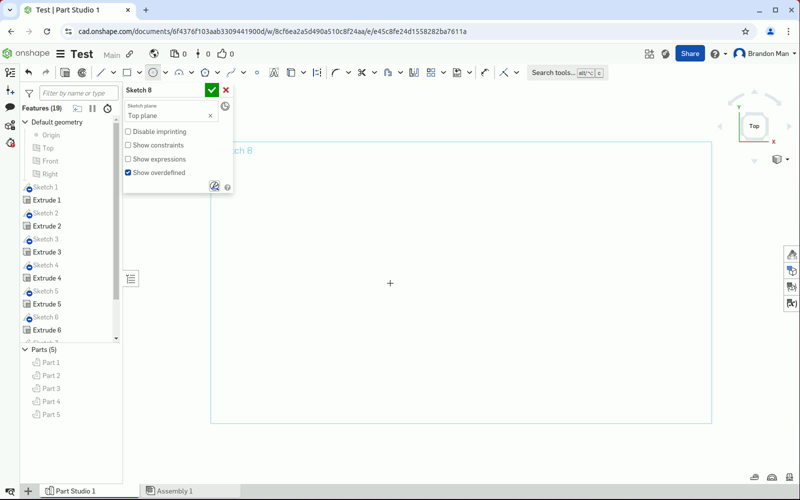
key_up(shift)
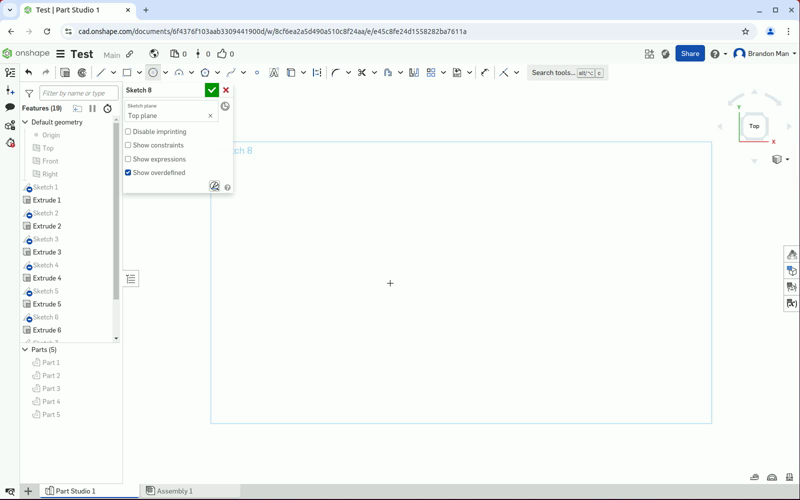
mouse_move(422, 282)
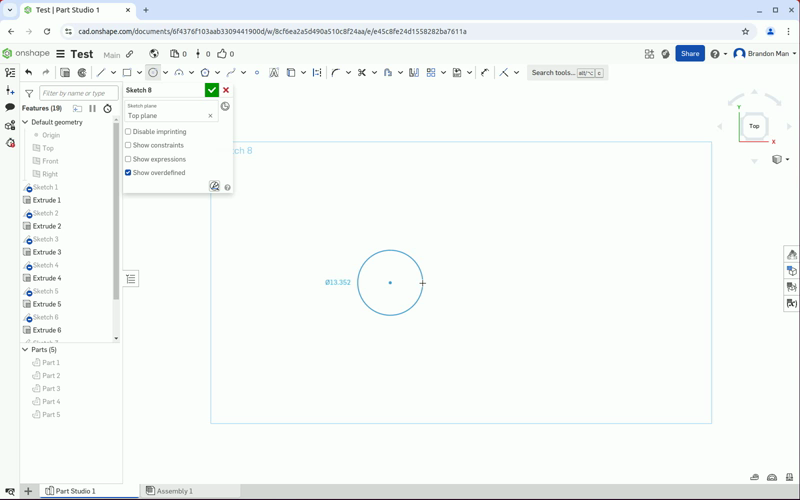
click(422, 282)
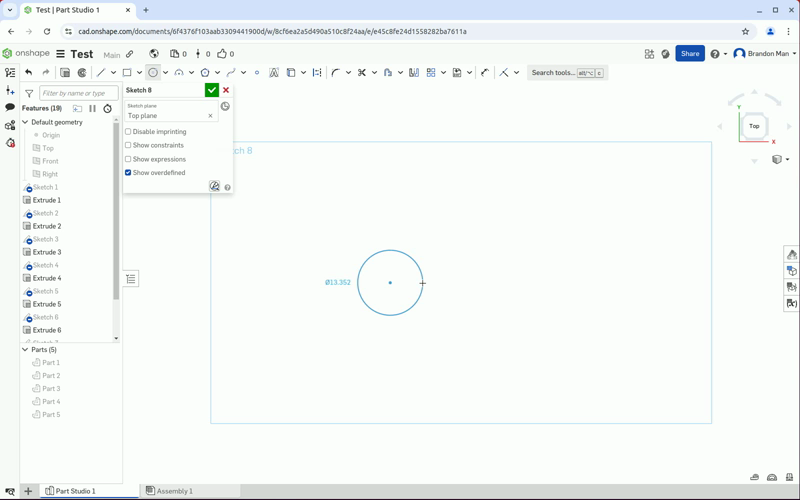
key(esc)
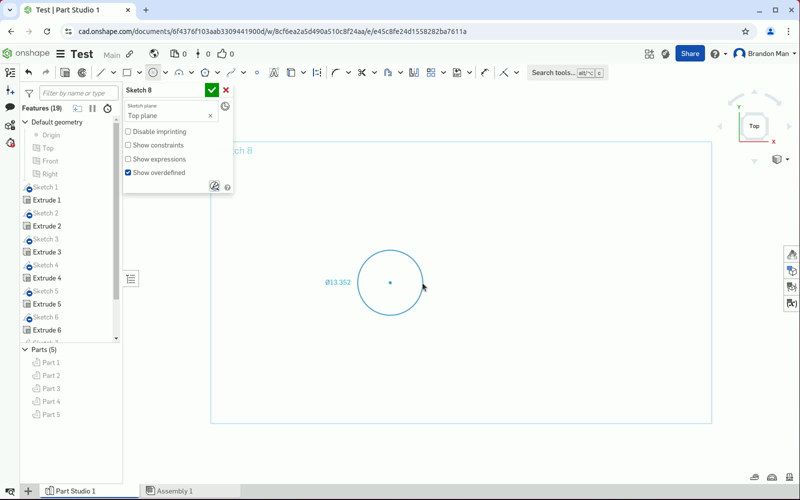
mouse_move(395, 271)
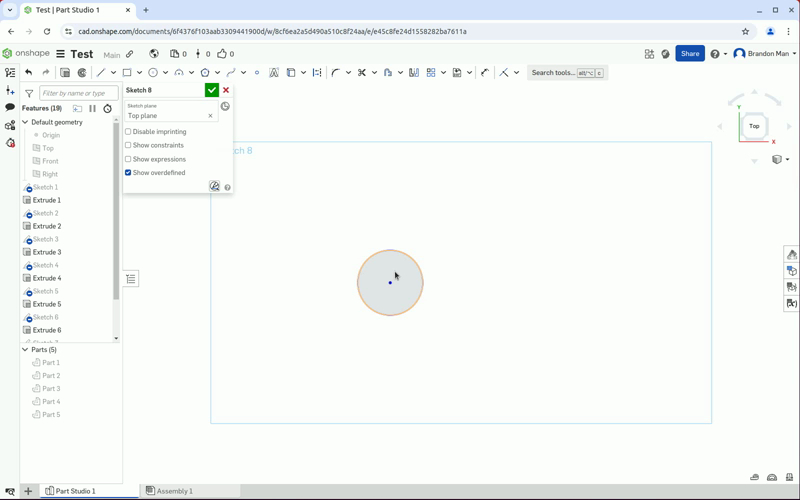
click(395, 271)
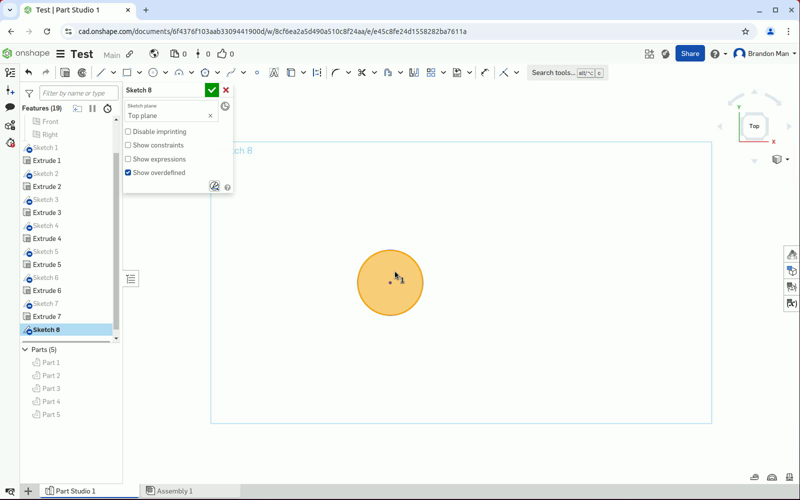
mouse_move(73, 352)
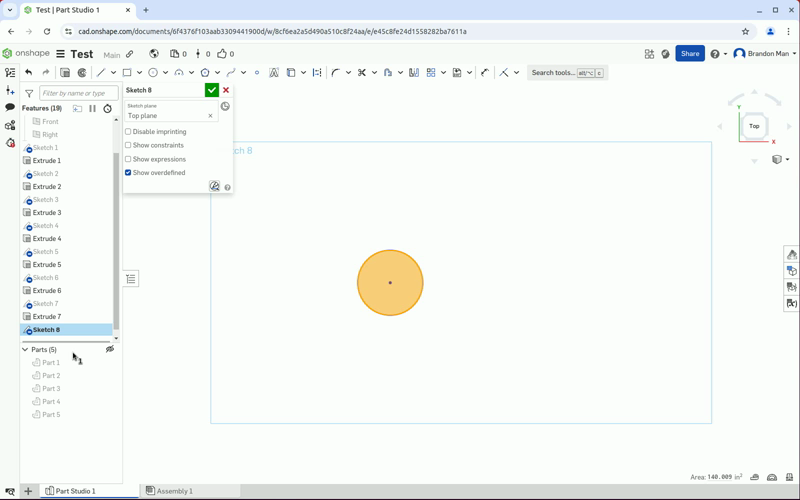
key(shift+y)
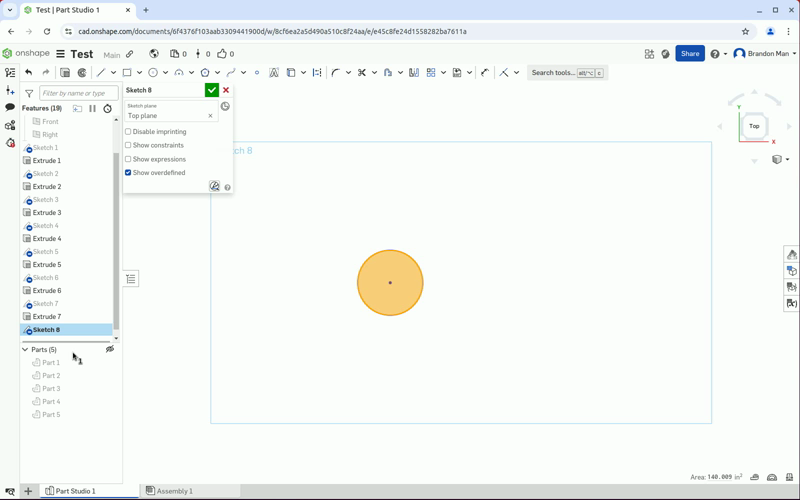
key(shift+e)
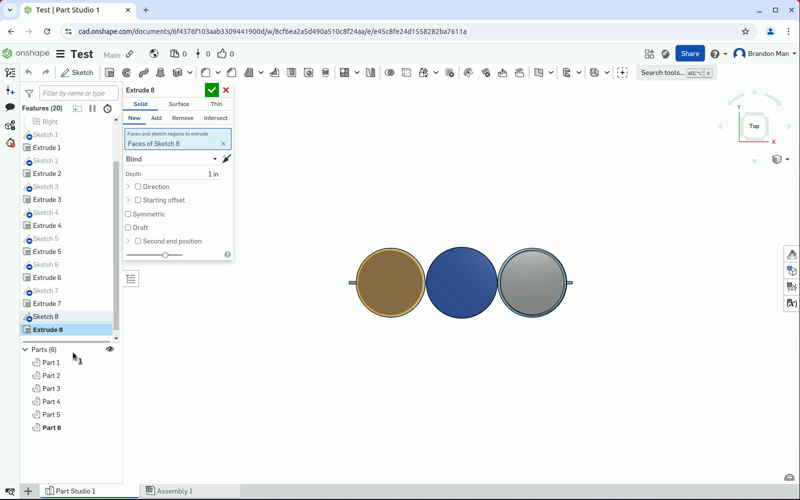
mouse_move(143, 106)
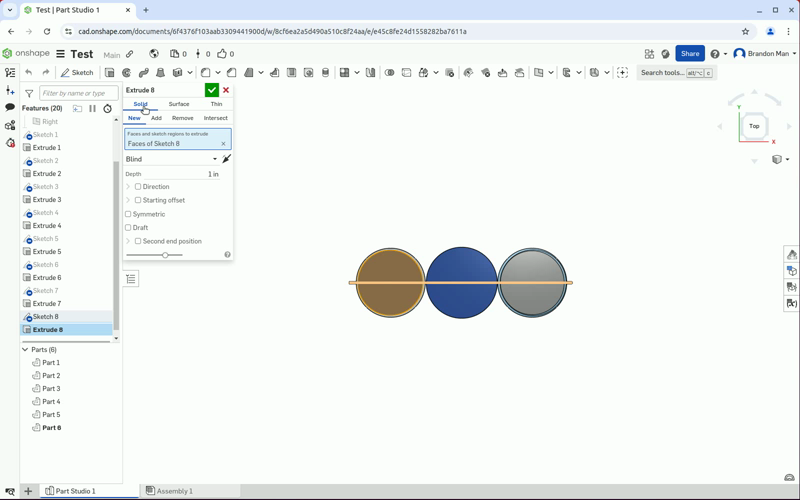
click(143, 106)
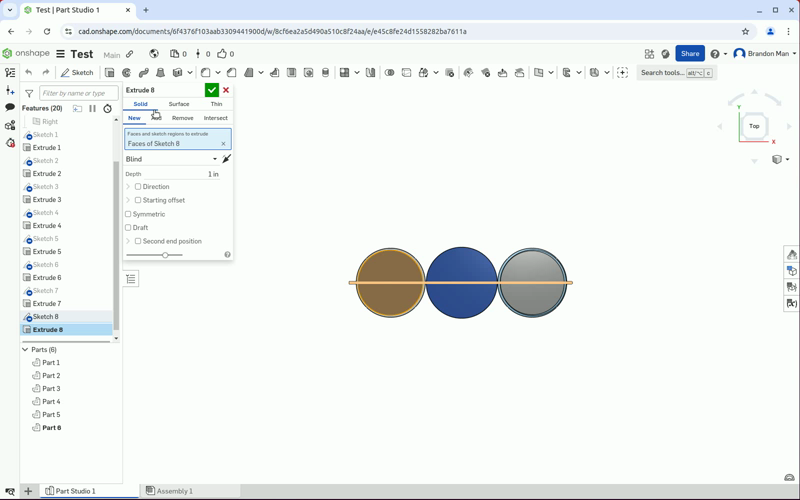
mouse_move(186, 120)
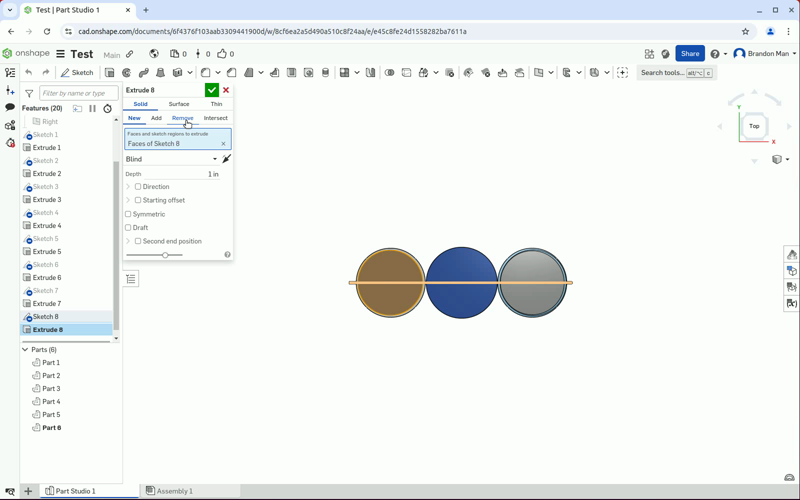
click(186, 120)
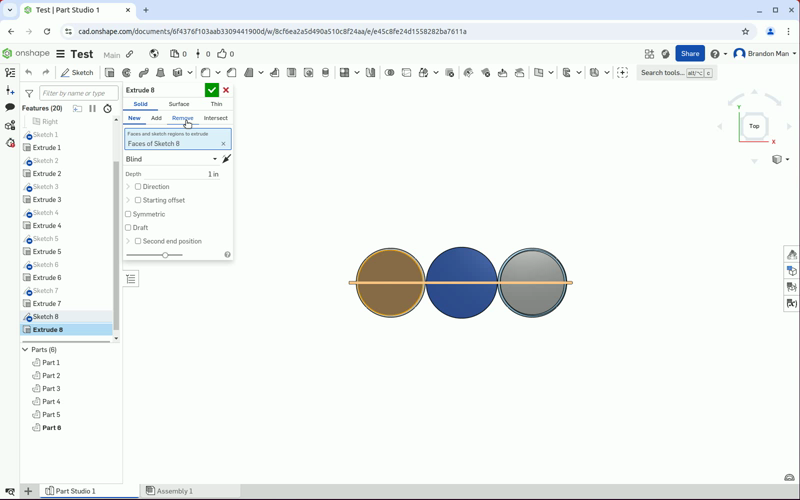
key(tab, 4)
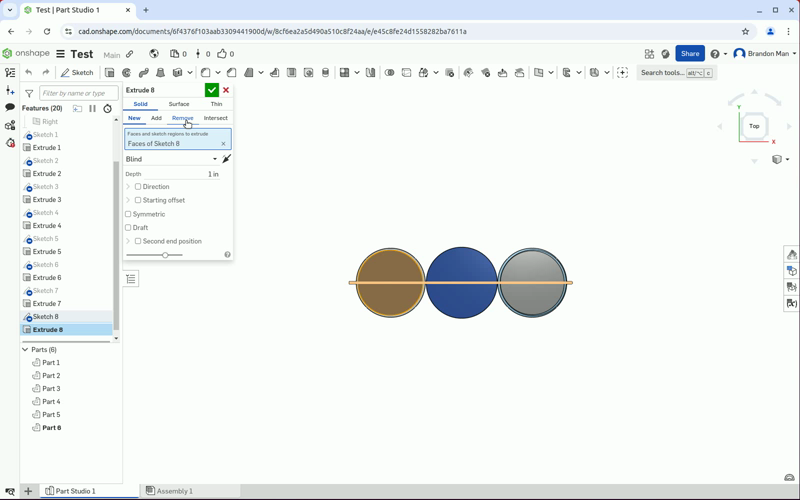
text(12.517)
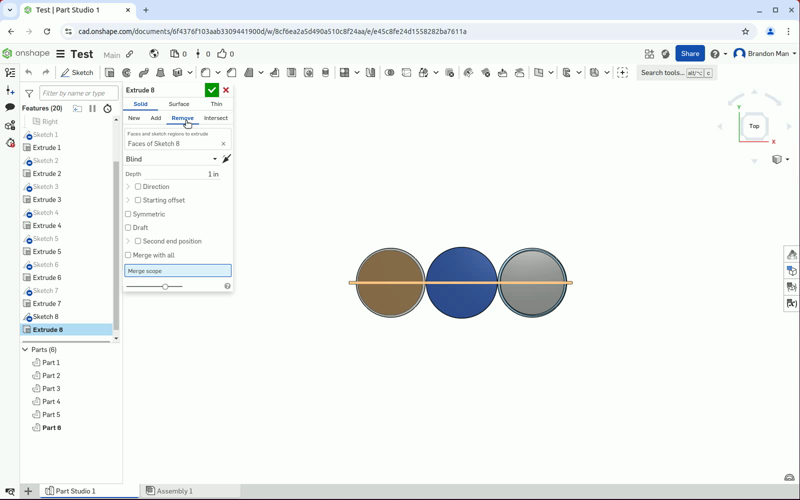
key(tab, 6)
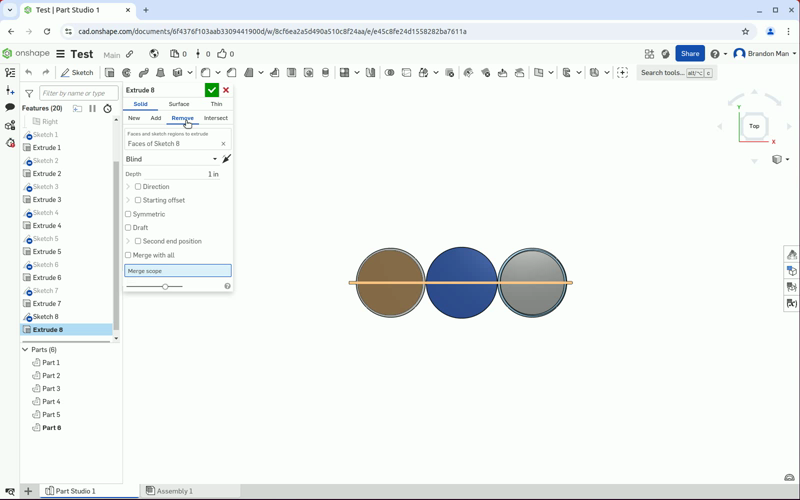
key(space)
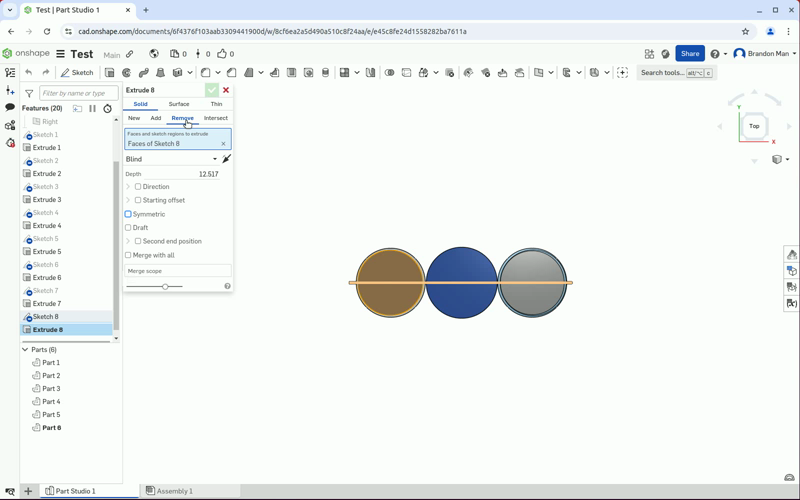
key(enter)
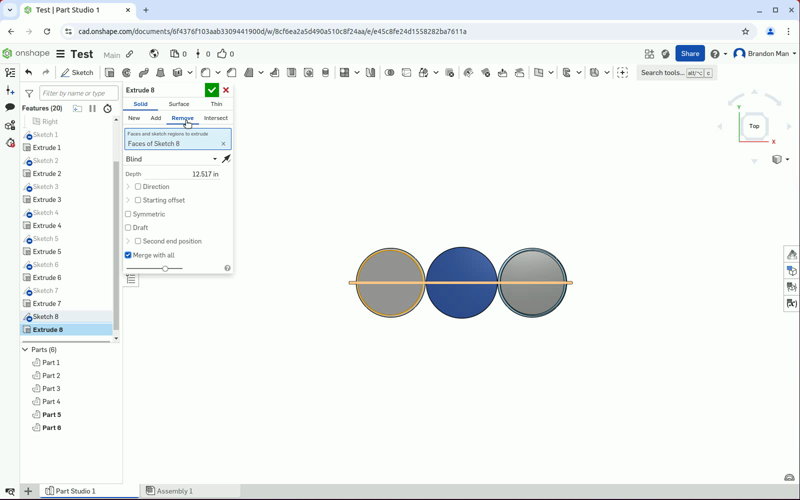
key(shift+h)
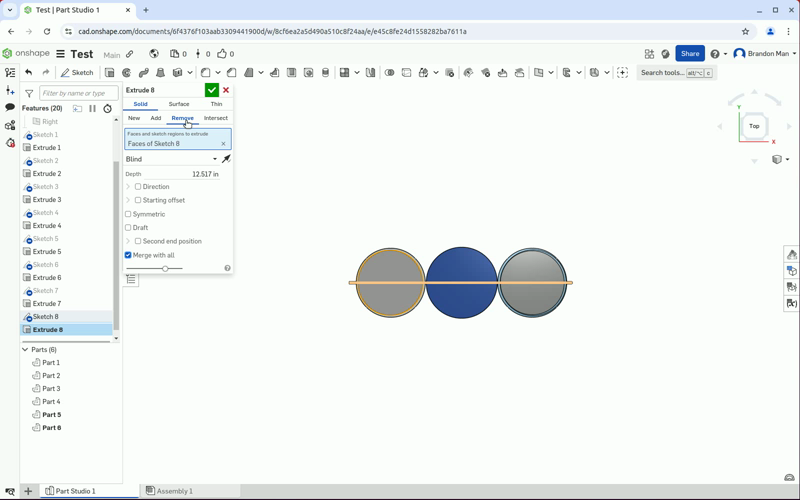
key(shift+h)
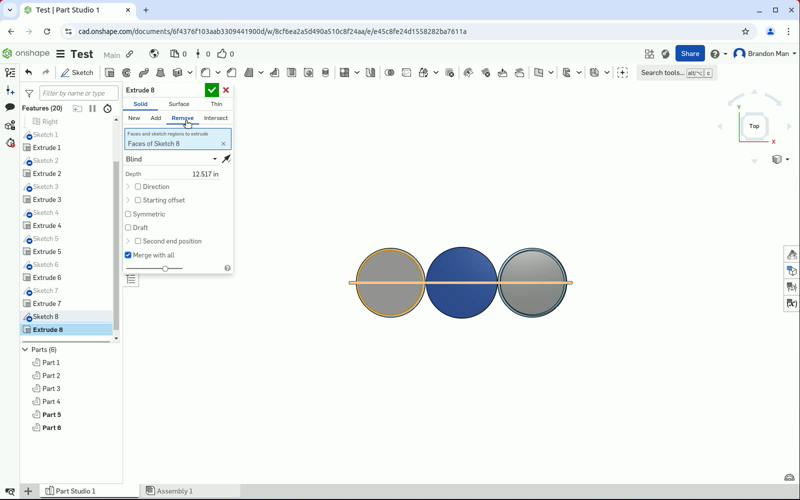
mouse_move(69, 137)
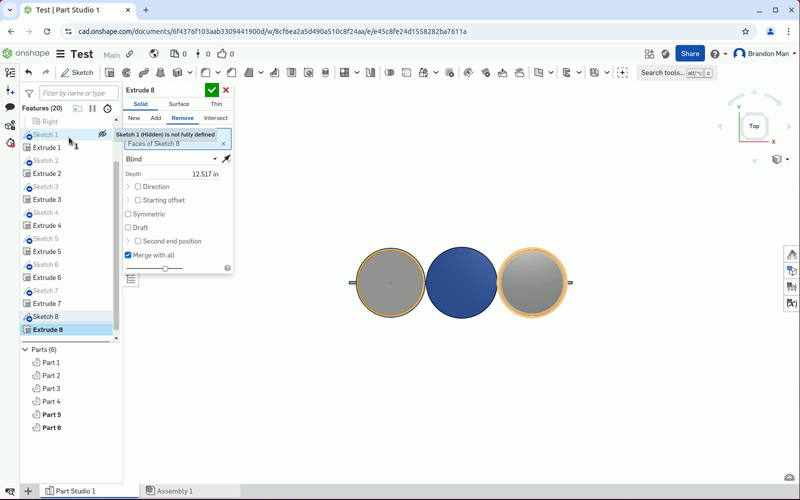
click(69, 137)
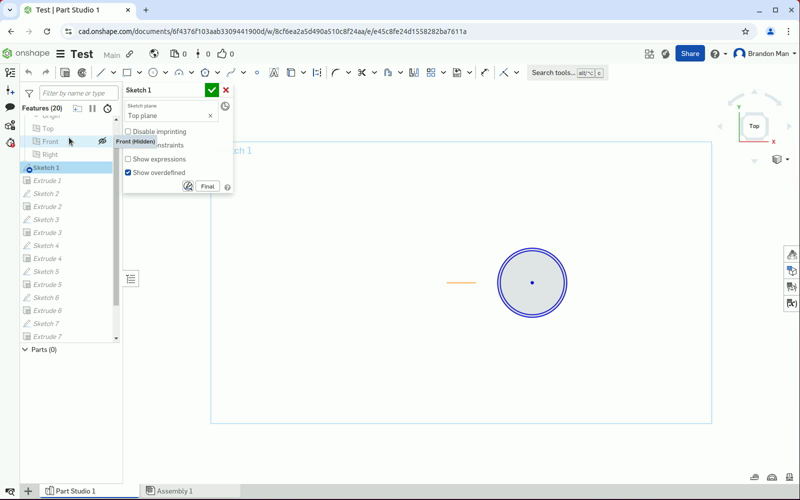
mouse_move(229, 92)
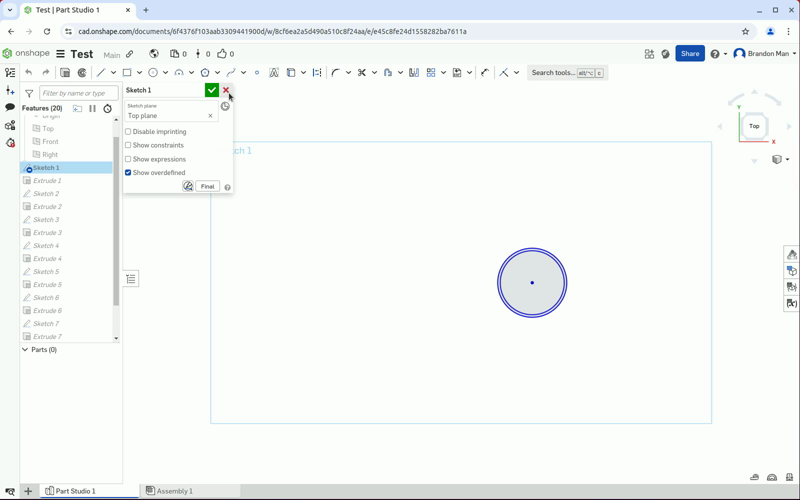
click(229, 92)
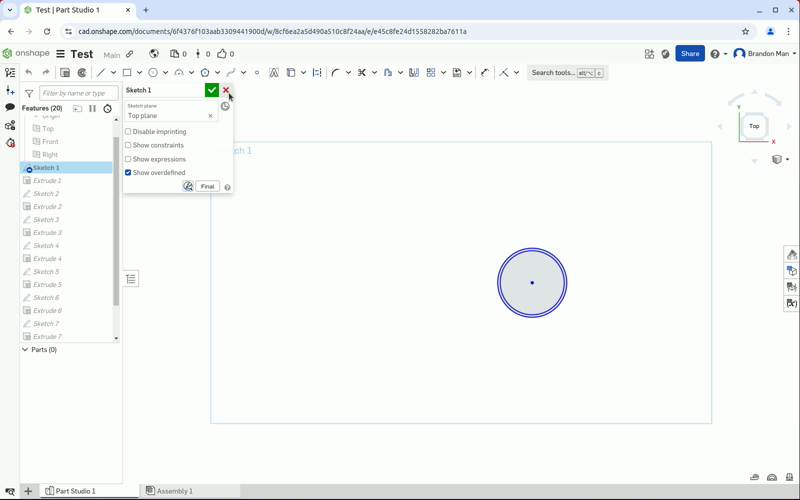
key(shift+s)
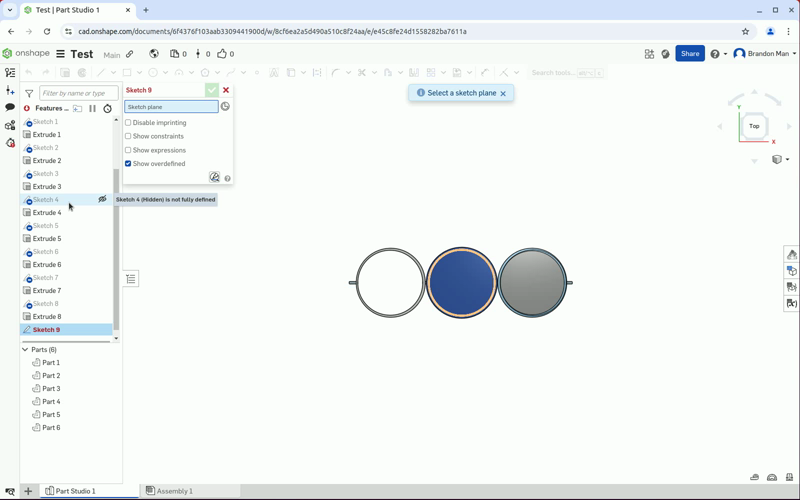
scroll(3)
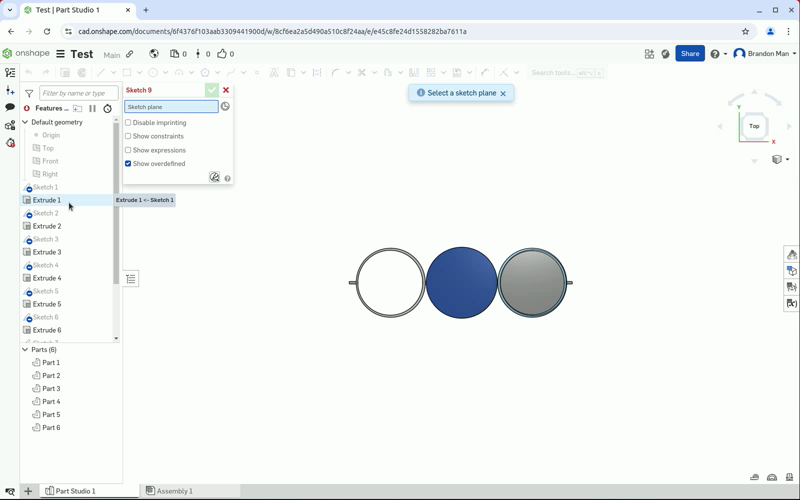
mouse_move(69, 150)
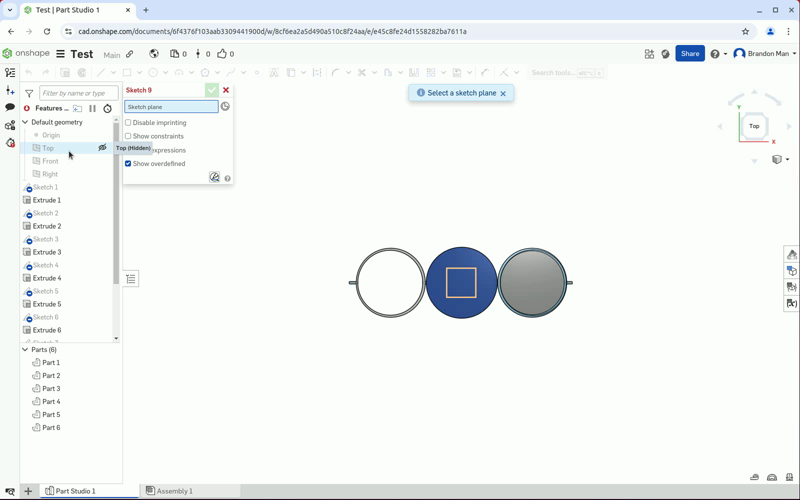
click(69, 150)
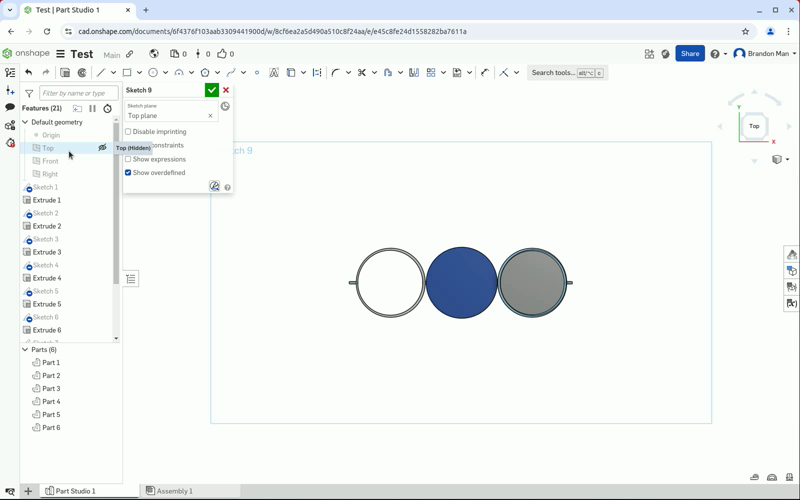
mouse_move(73, 352)
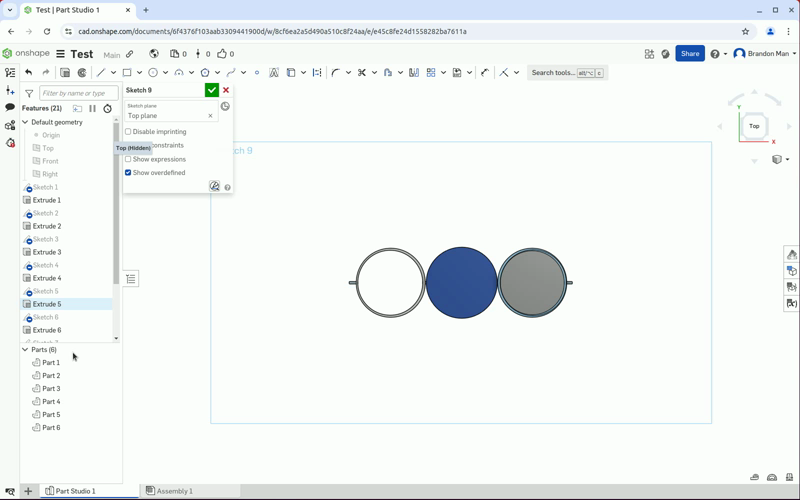
key(y)
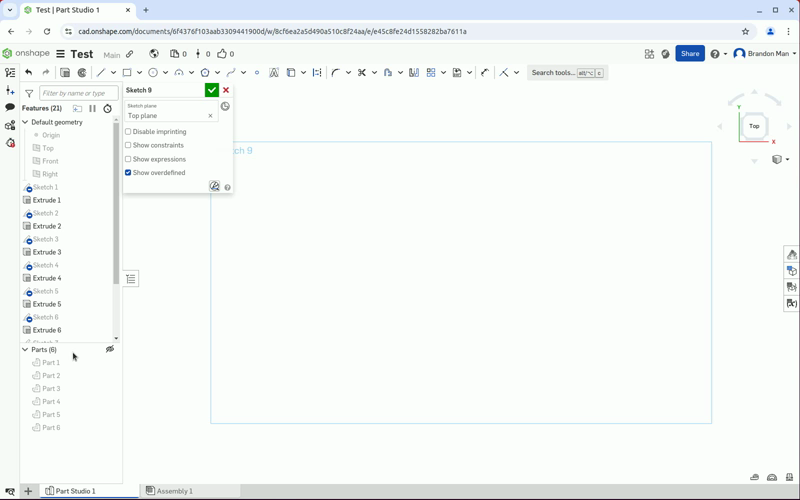
key(c)
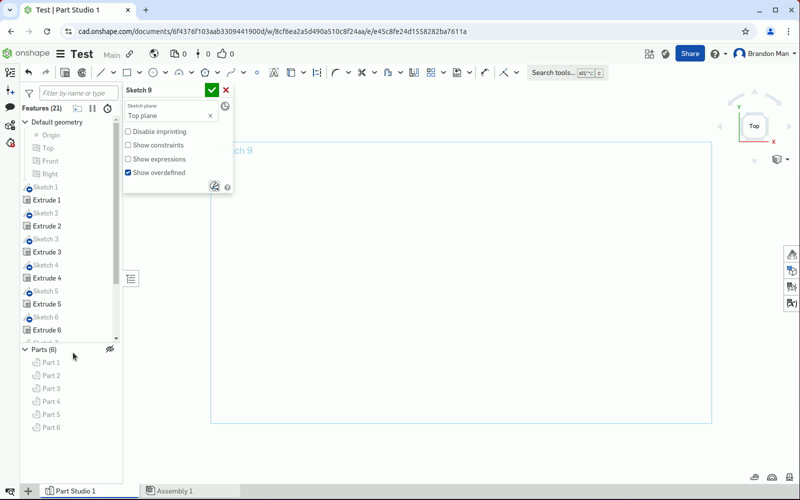
key_down(shift)
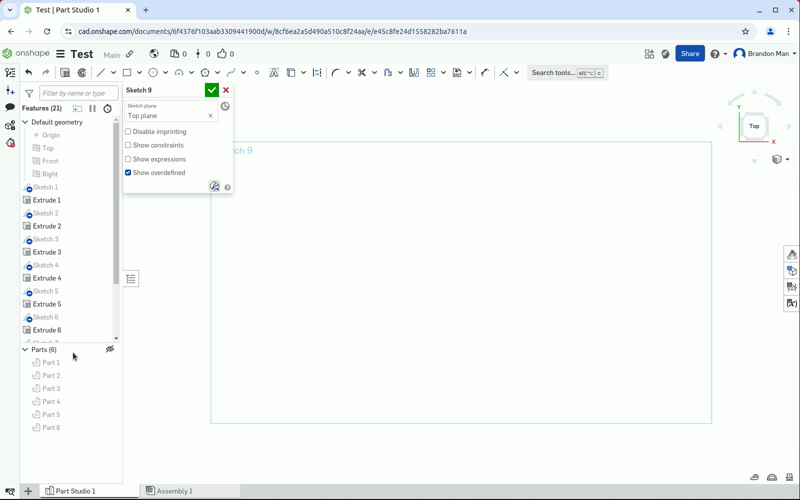
mouse_move(461, 282)
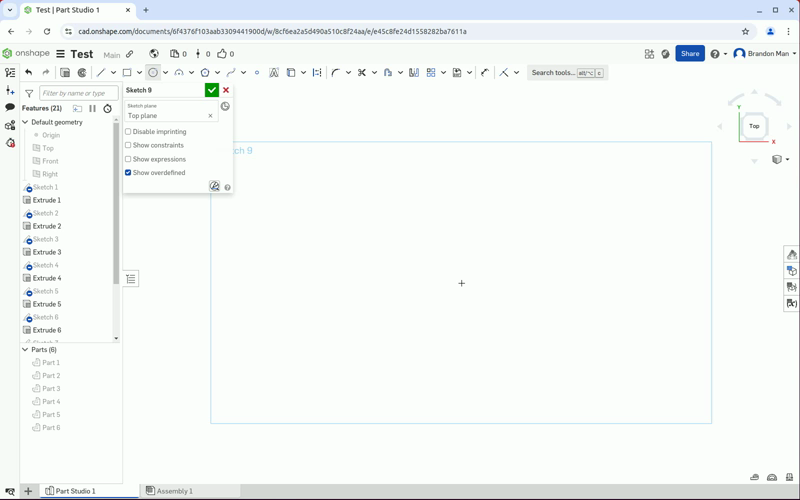
click(461, 282)
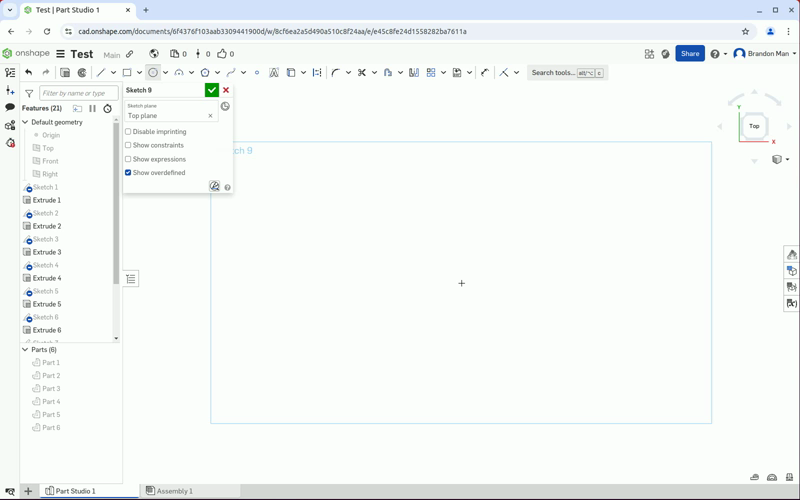
key_up(shift)
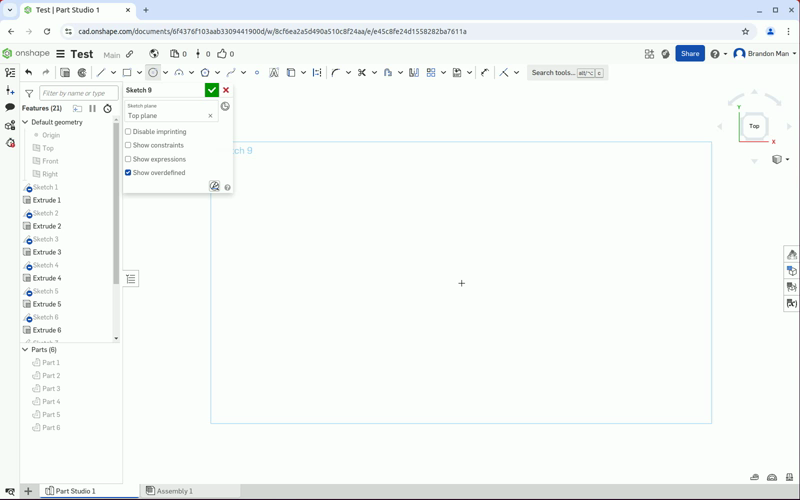
mouse_move(494, 282)
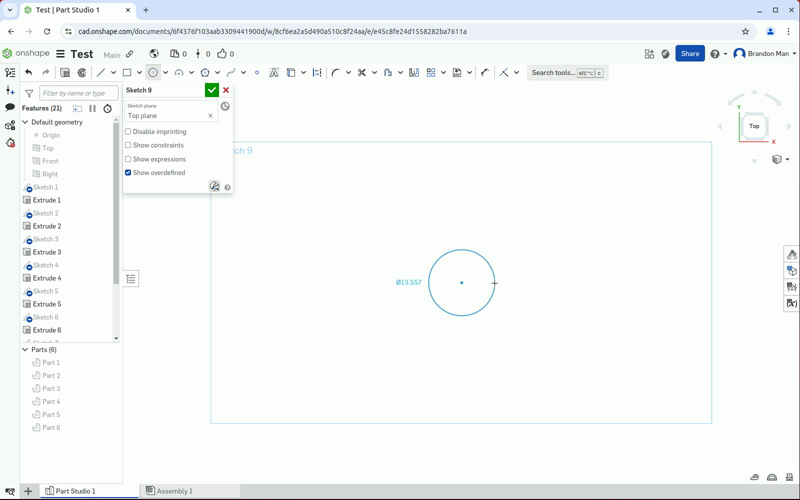
click(494, 282)
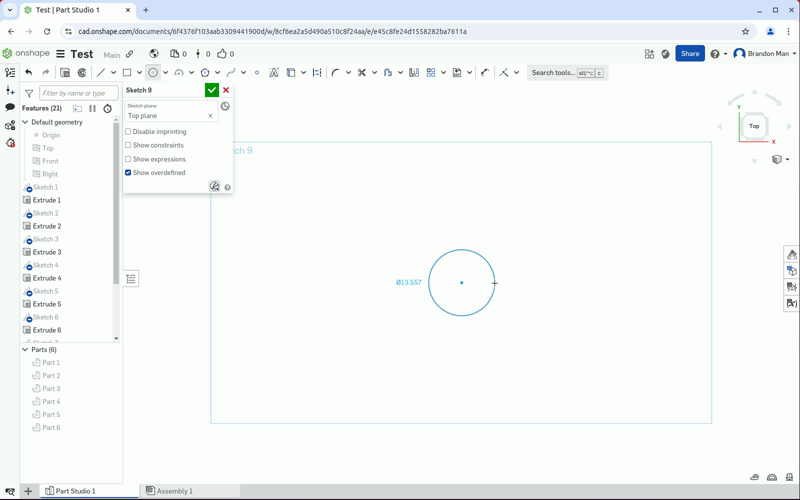
key(esc)
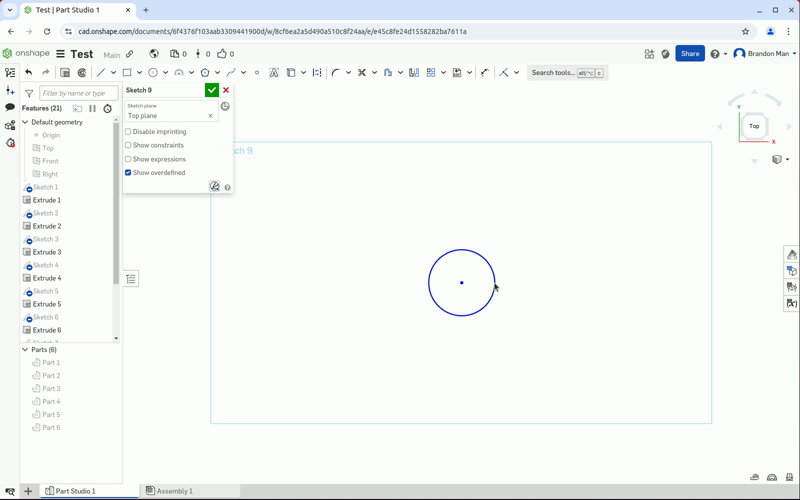
mouse_move(486, 292)
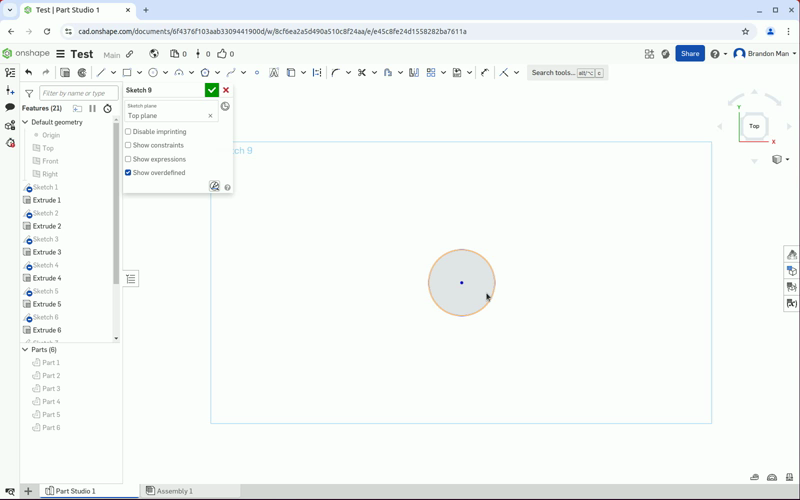
click(486, 292)
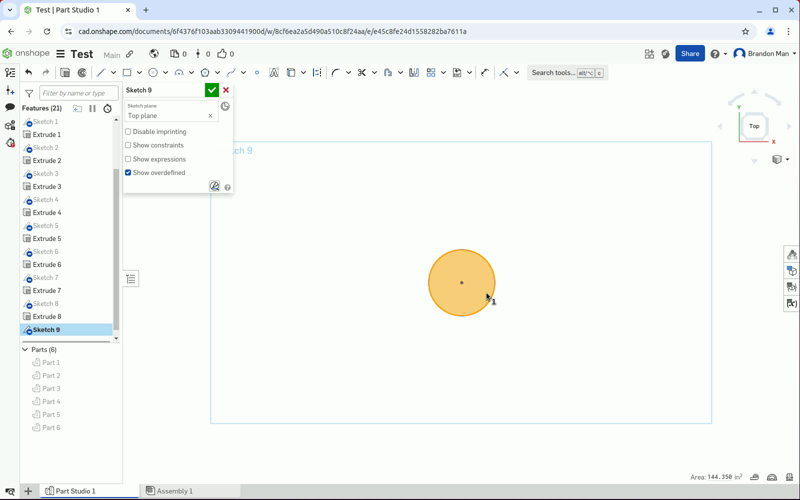
mouse_move(73, 352)
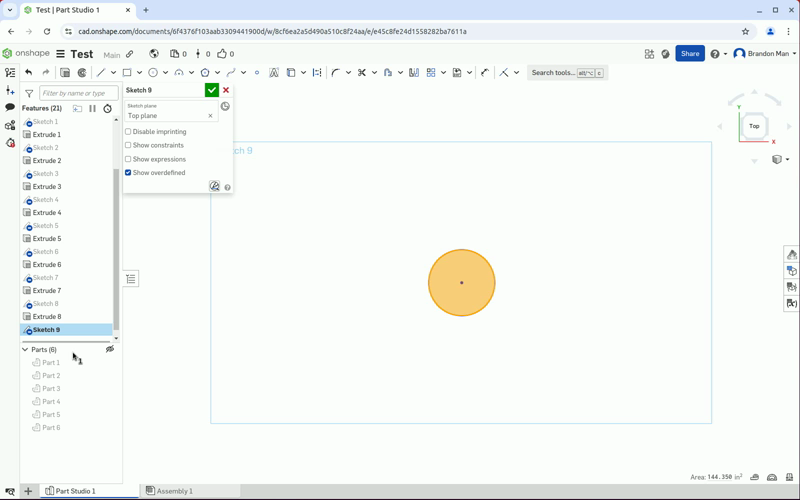
key(shift+y)
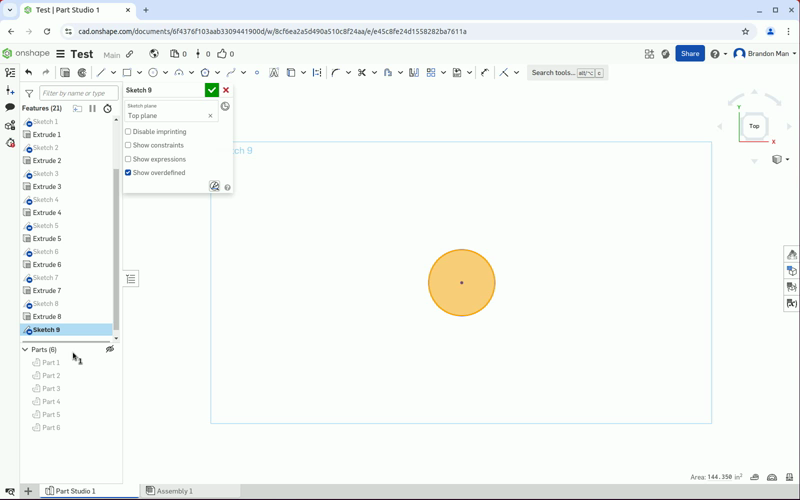
key(shift+e)
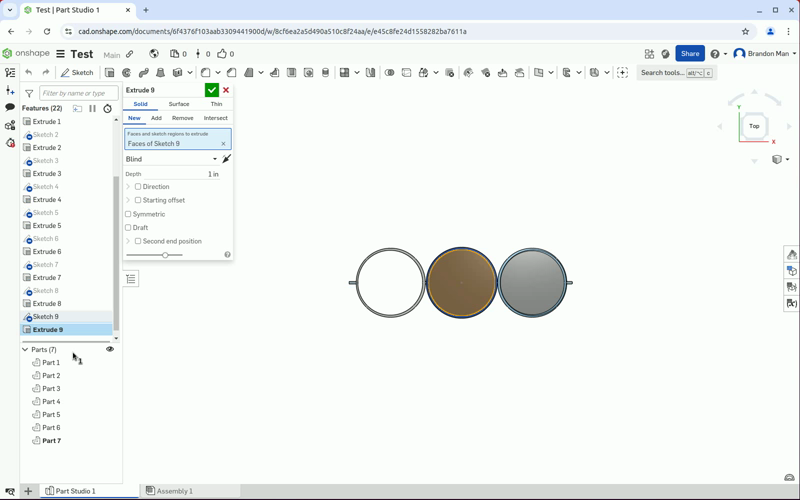
mouse_move(143, 106)
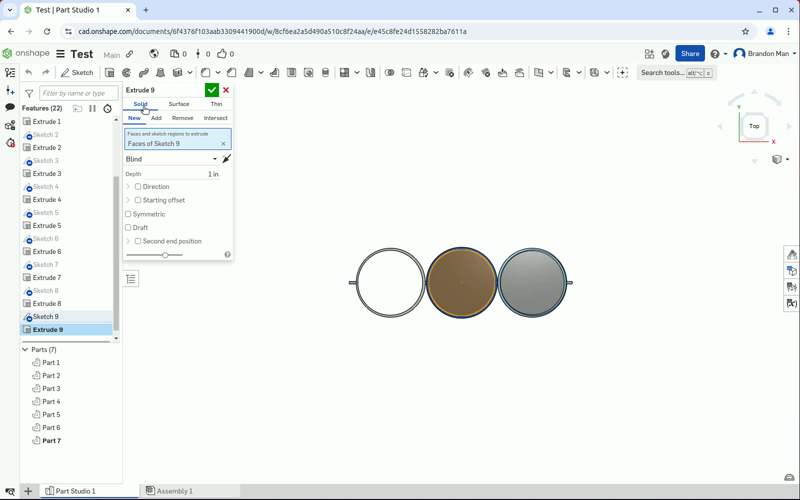
click(143, 106)
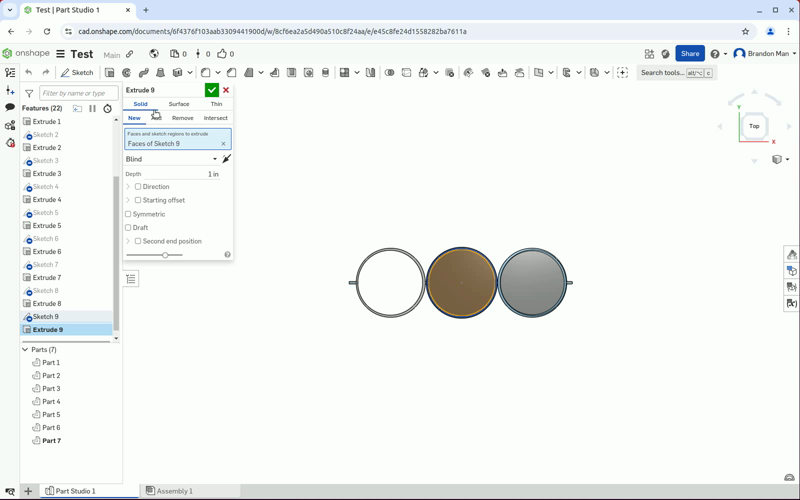
mouse_move(186, 120)
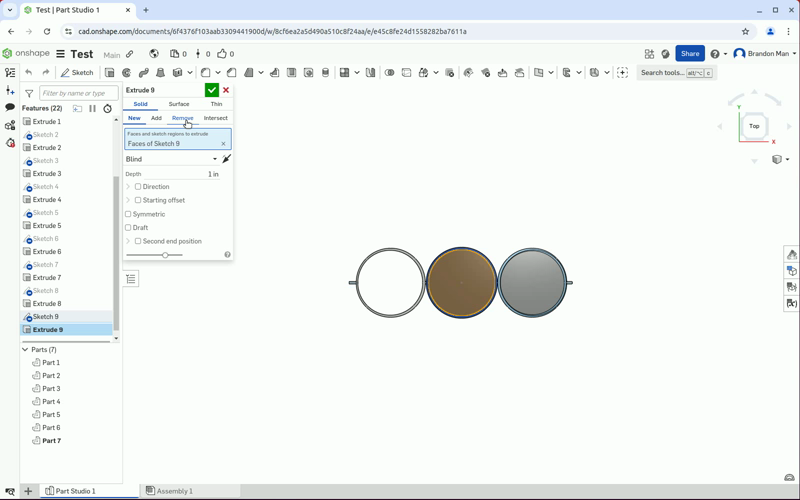
click(186, 120)
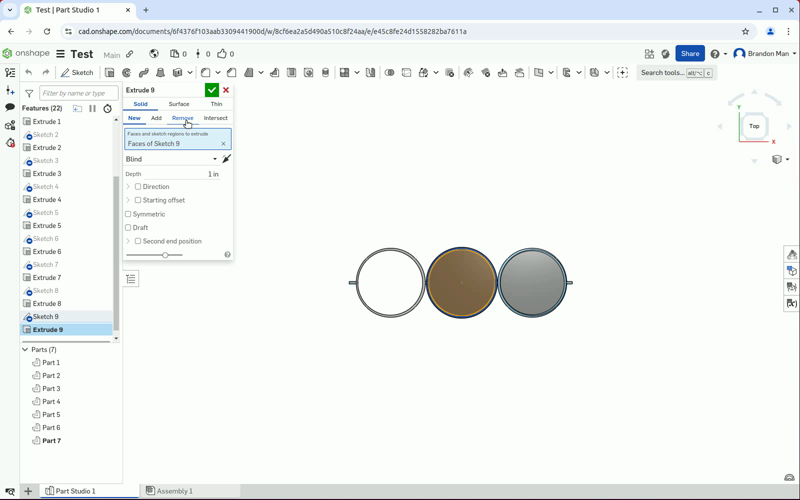
key(tab, 4)
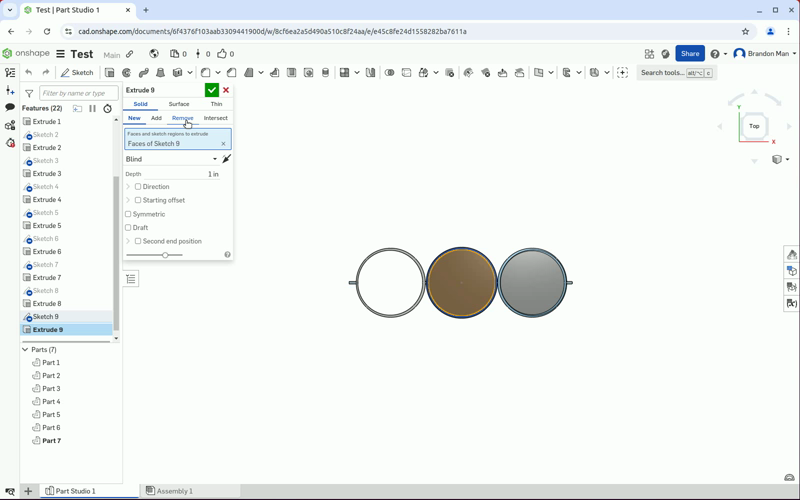
text(30.811)
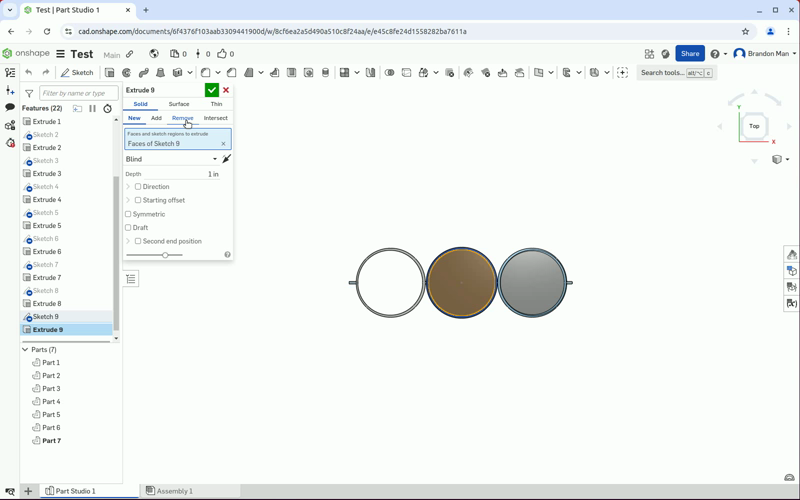
key(tab, 6)
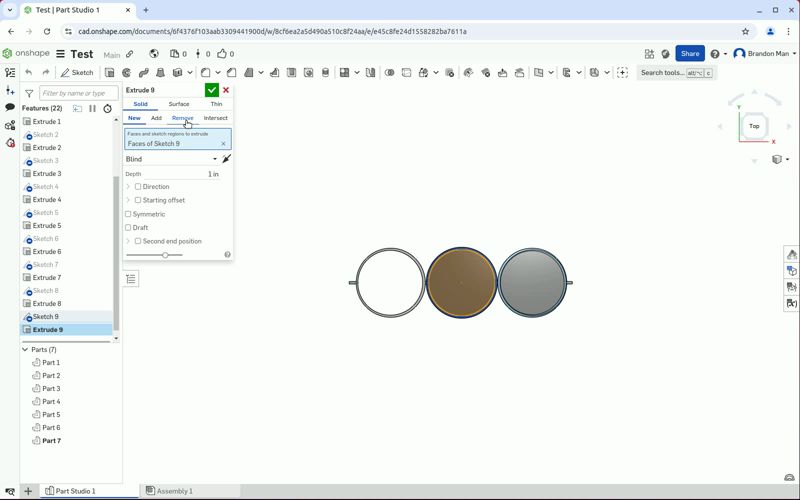
key(space)
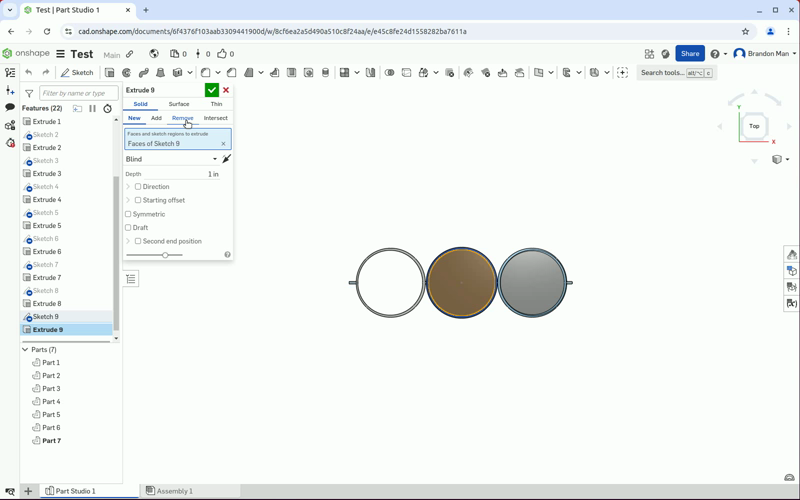
key(enter)
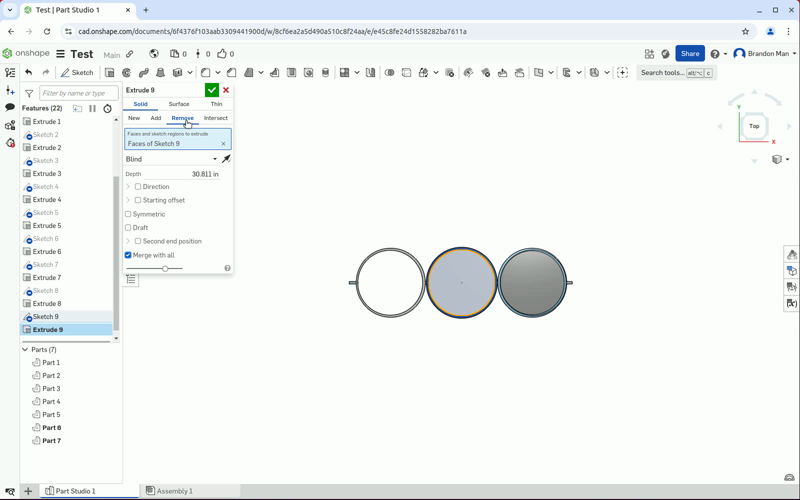
key(shift+h)
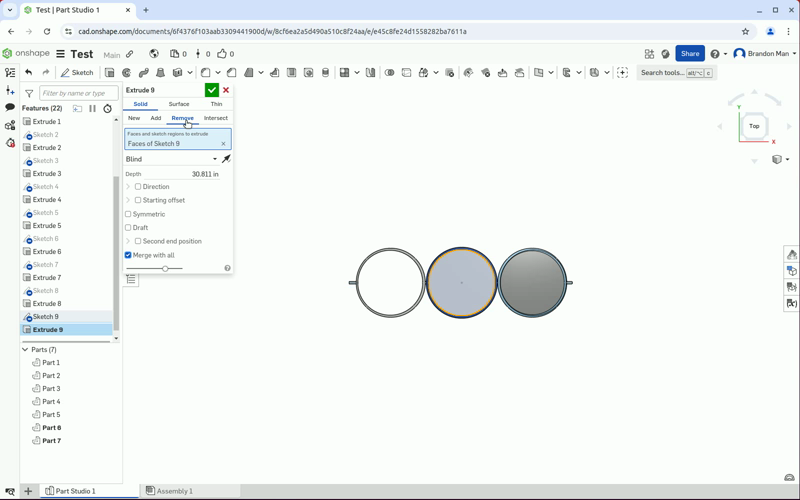
key(shift+h)
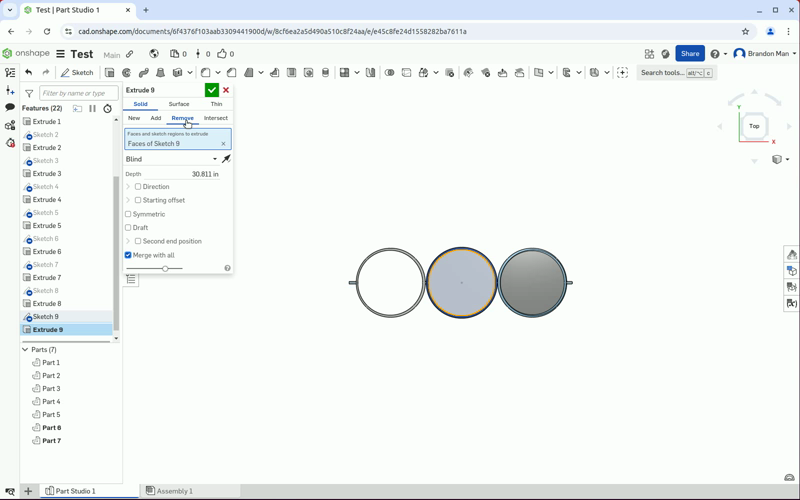
mouse_move(69, 111)
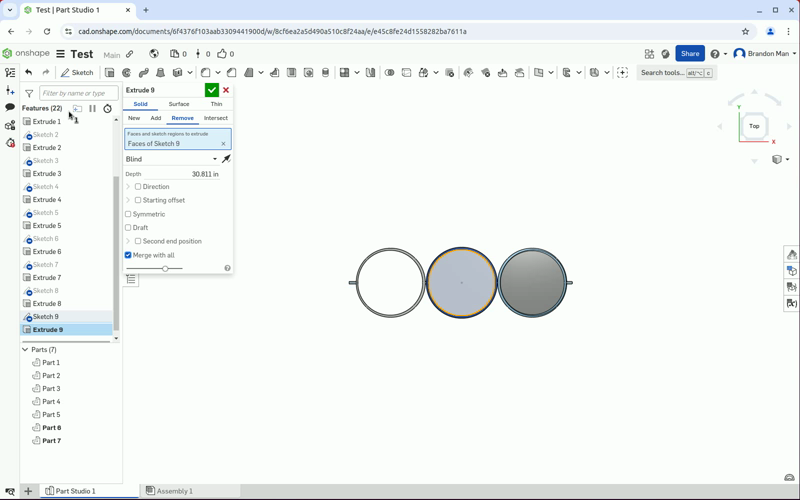
click(69, 111)
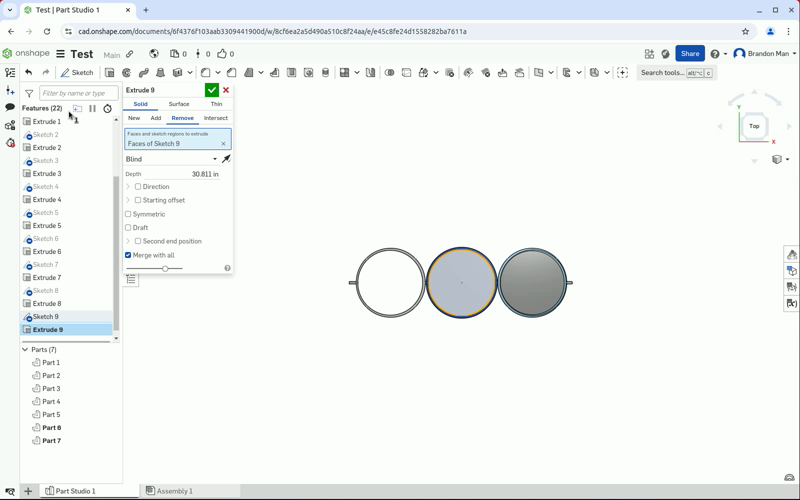
mouse_move(229, 92)
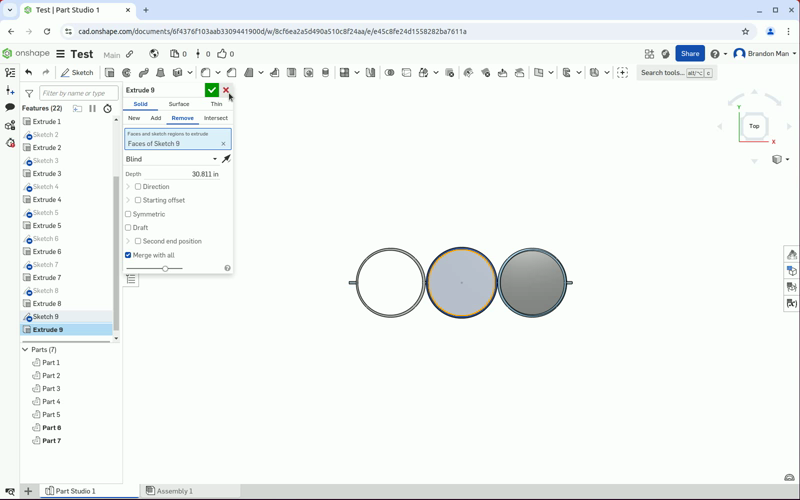
click(229, 92)
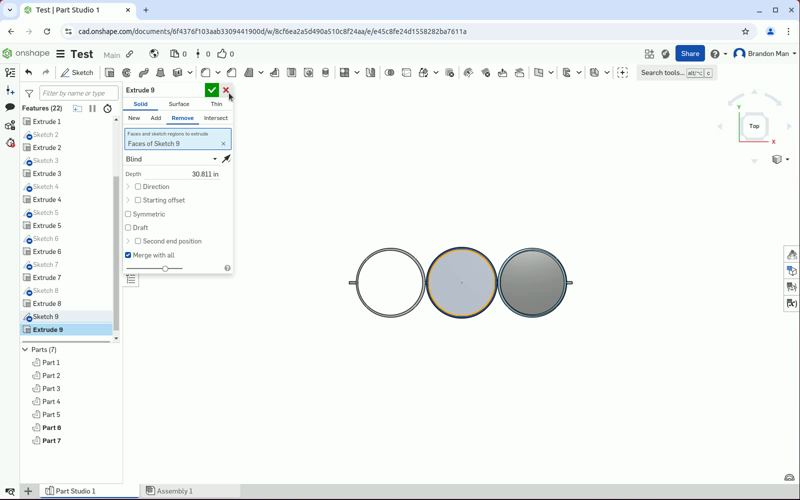
key(shift+s)
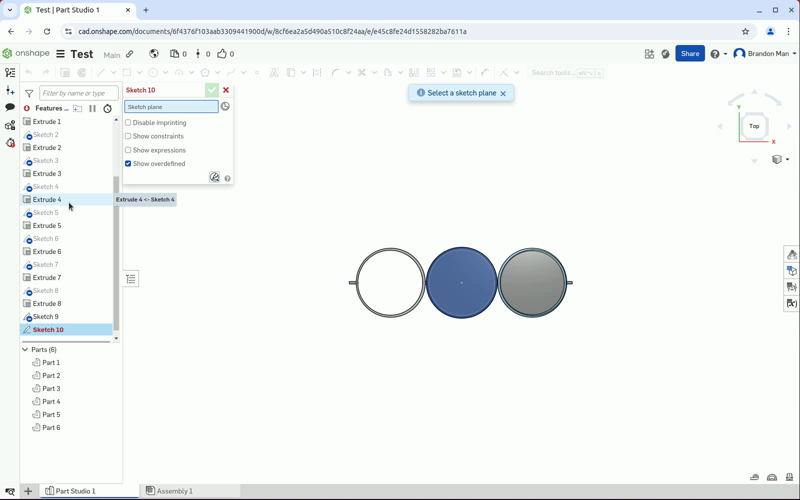
scroll(3)
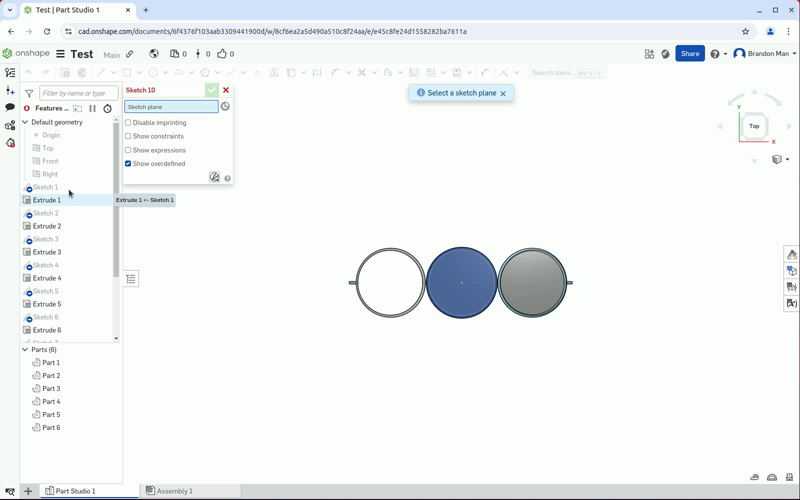
mouse_move(69, 150)
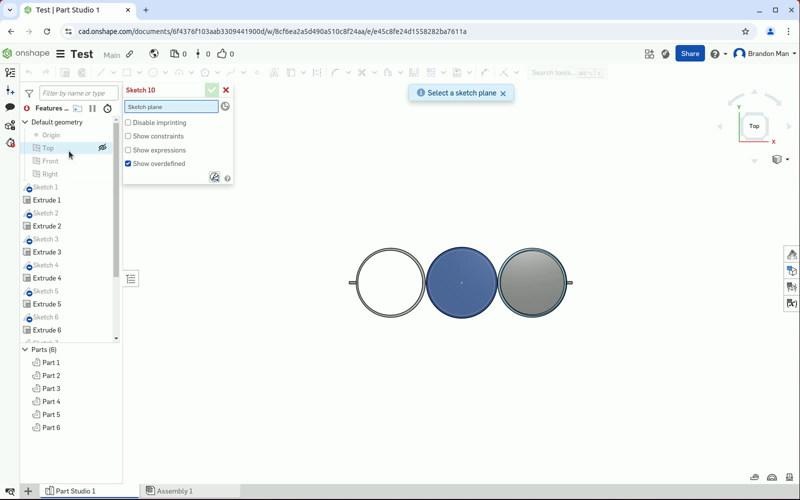
click(69, 150)
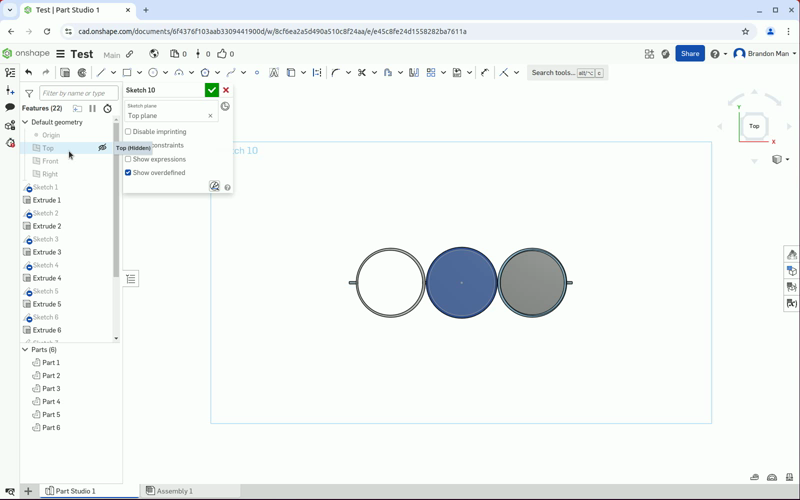
mouse_move(73, 352)
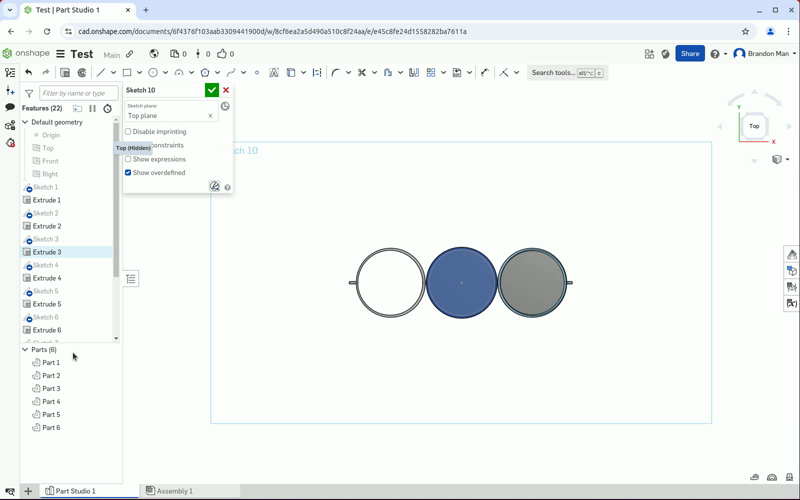
key(y)
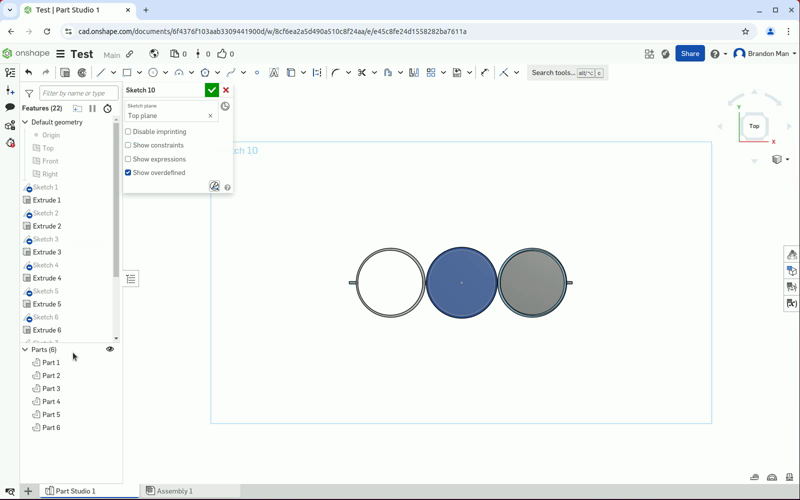
key(c)
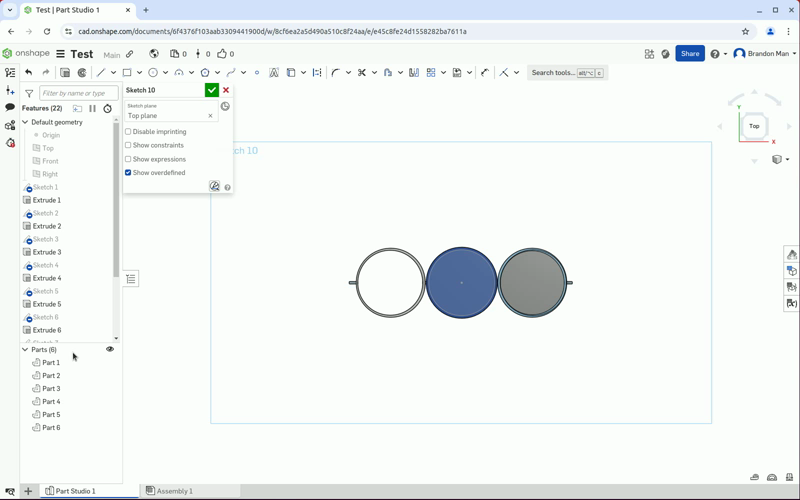
key_down(shift)
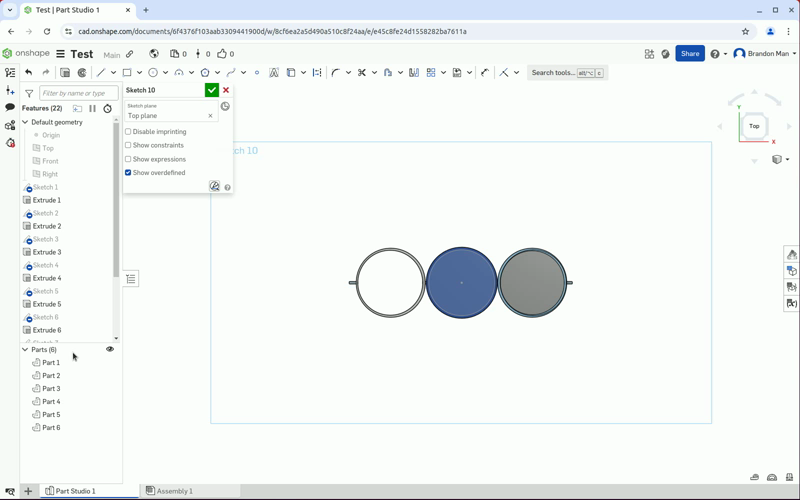
mouse_move(533, 282)
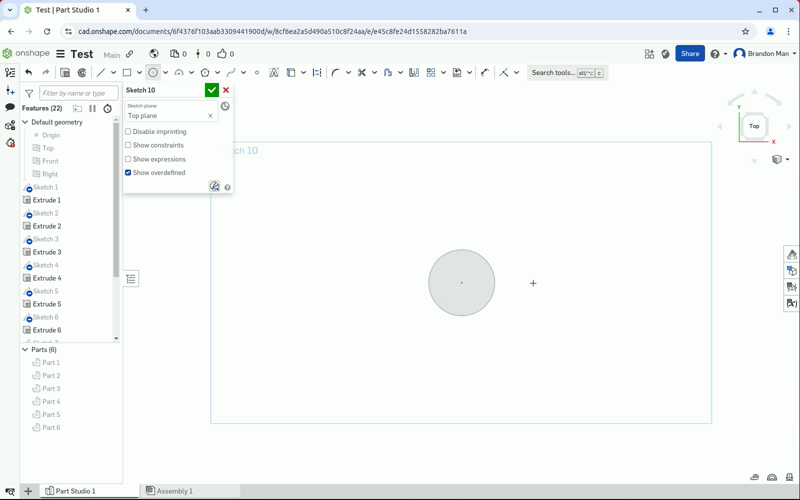
click(533, 282)
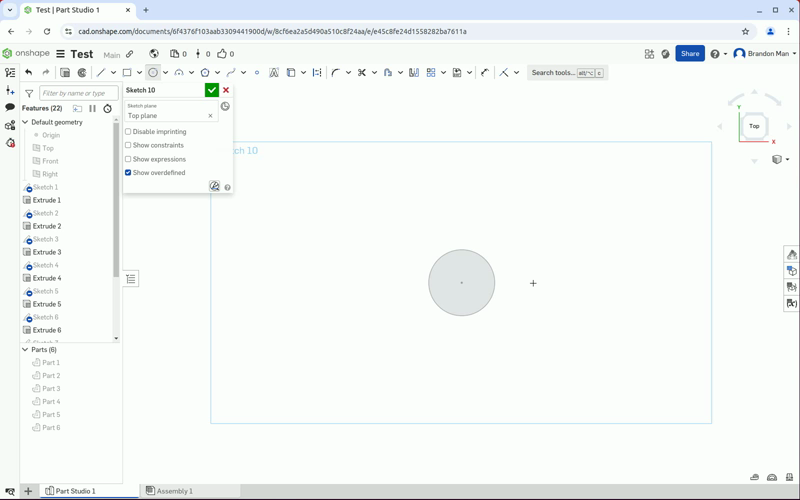
key_up(shift)
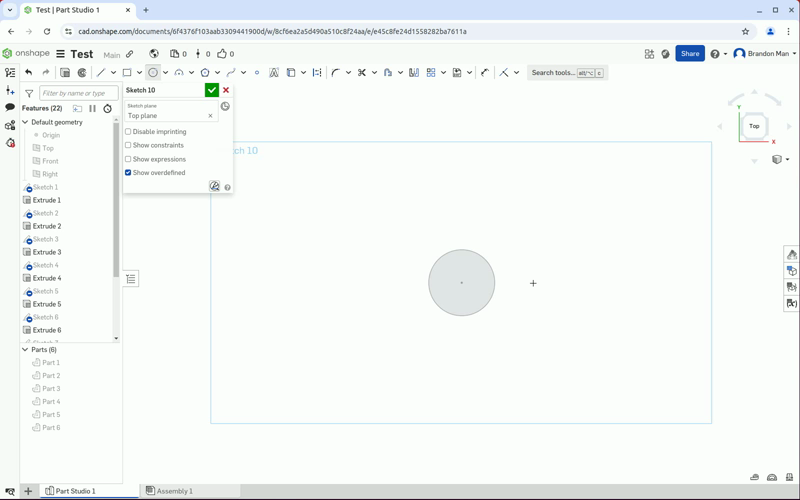
mouse_move(566, 282)
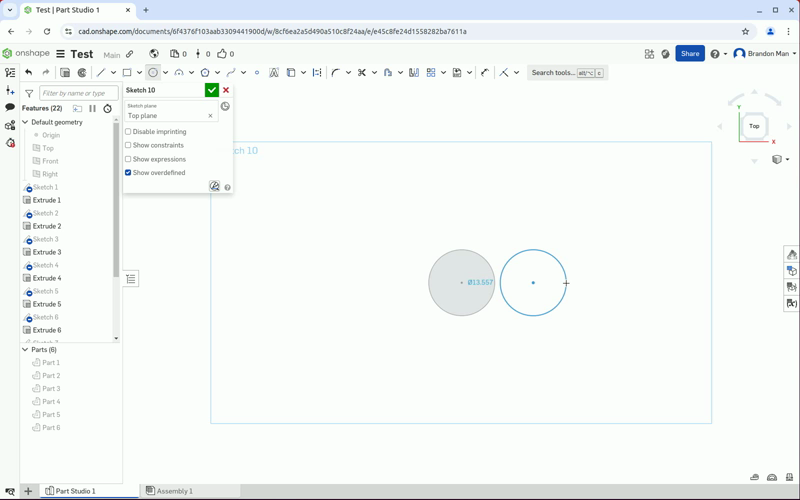
click(566, 282)
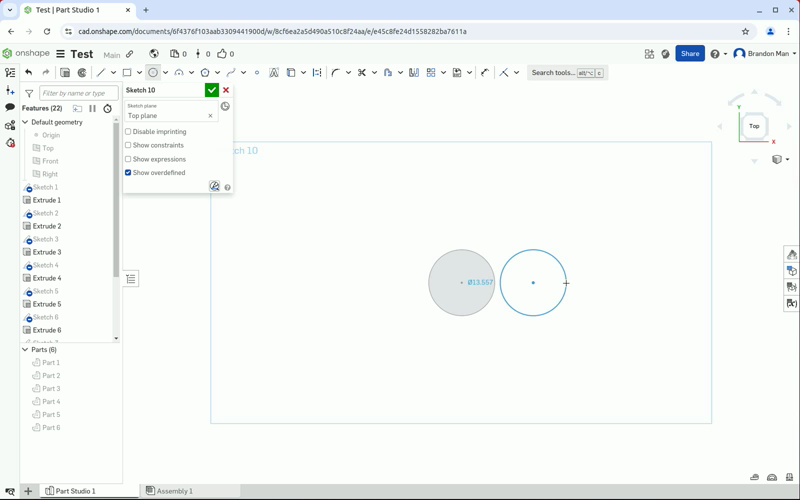
key(esc)
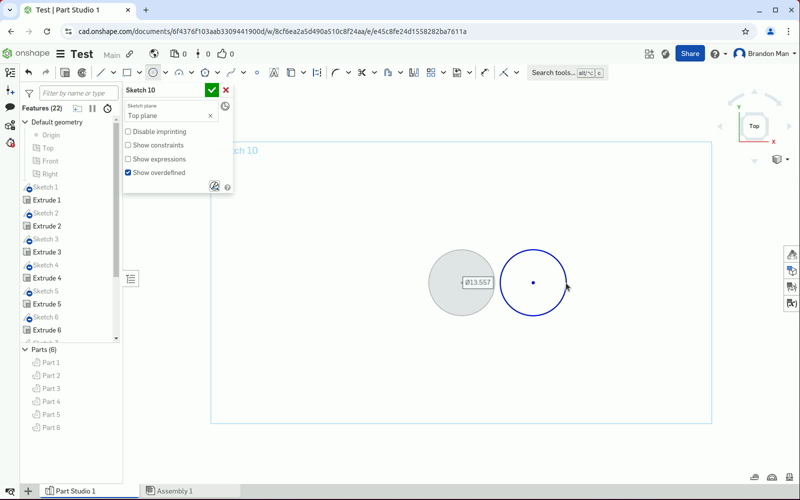
mouse_move(539, 297)
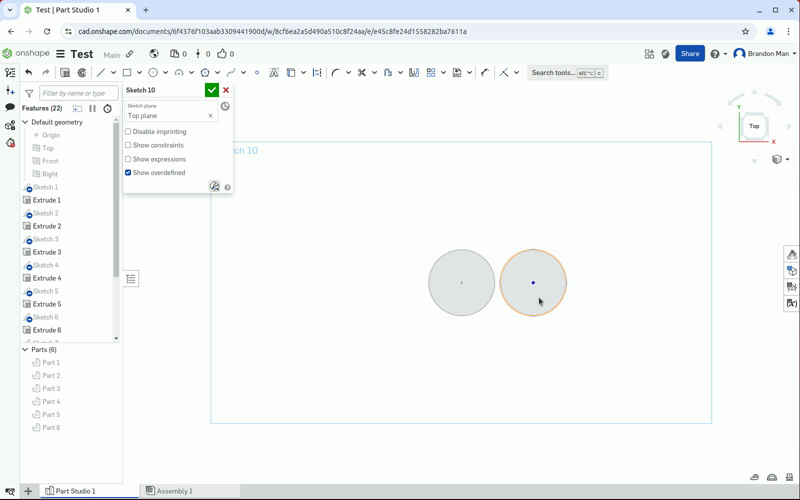
click(539, 297)
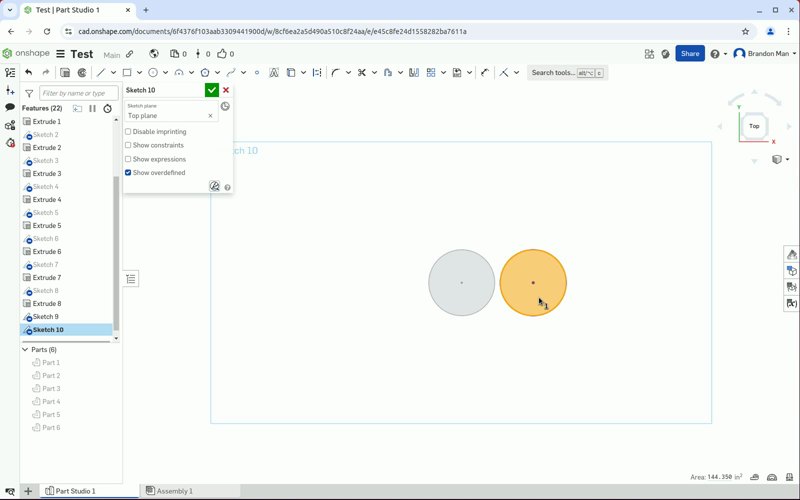
mouse_move(73, 352)
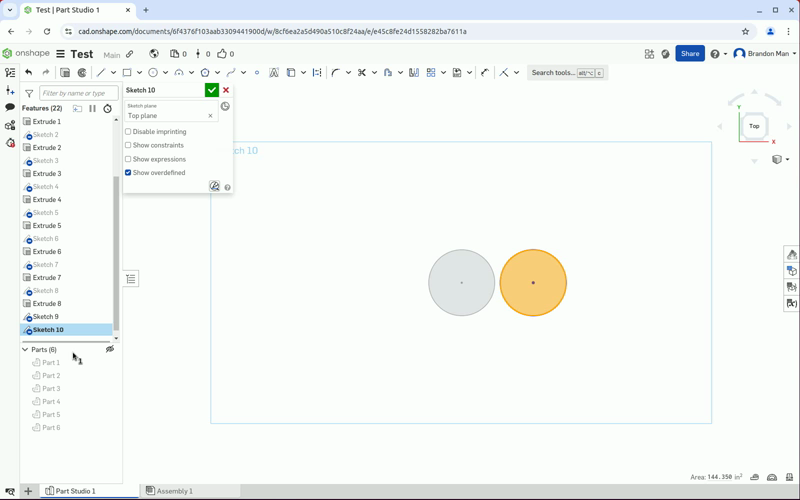
key(shift+y)
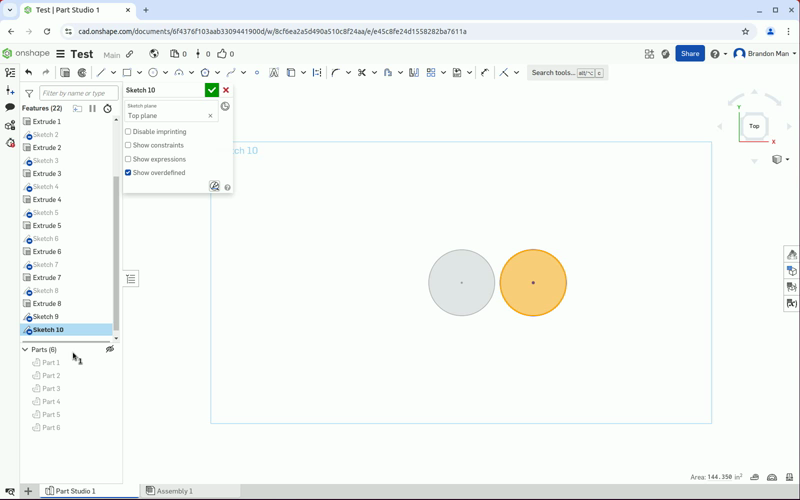
key(shift+e)
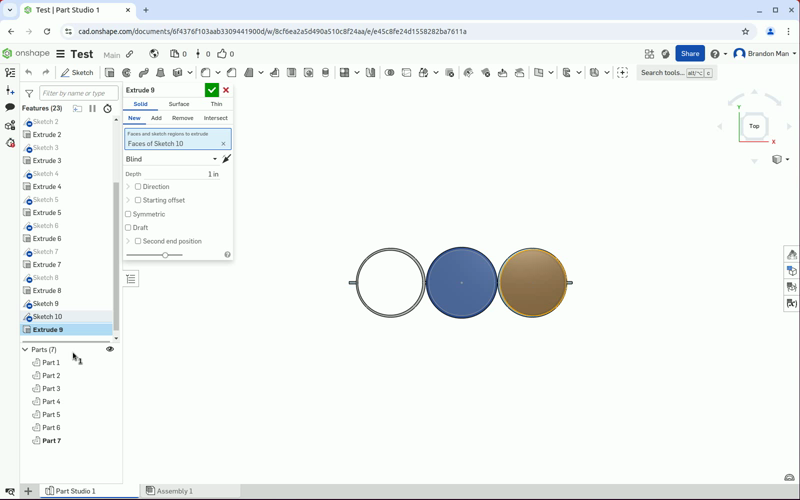
mouse_move(143, 106)
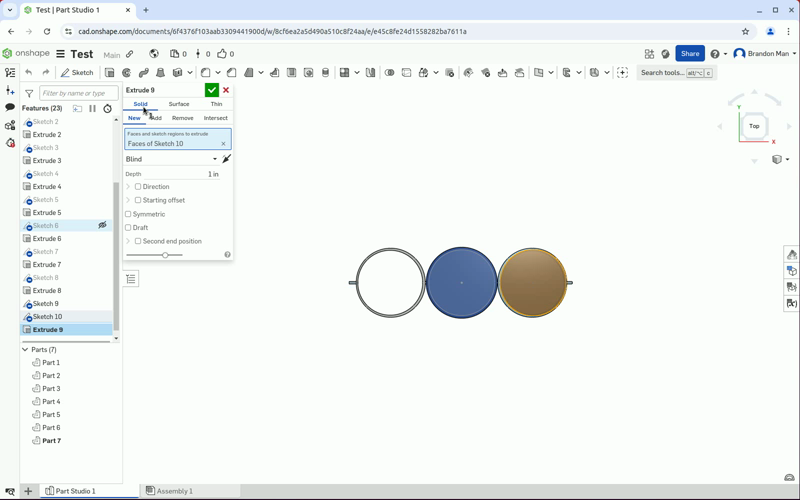
click(143, 106)
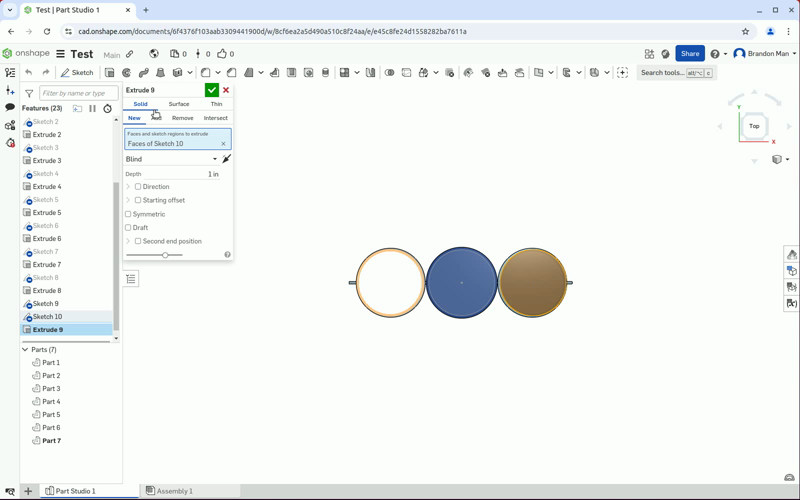
mouse_move(186, 120)
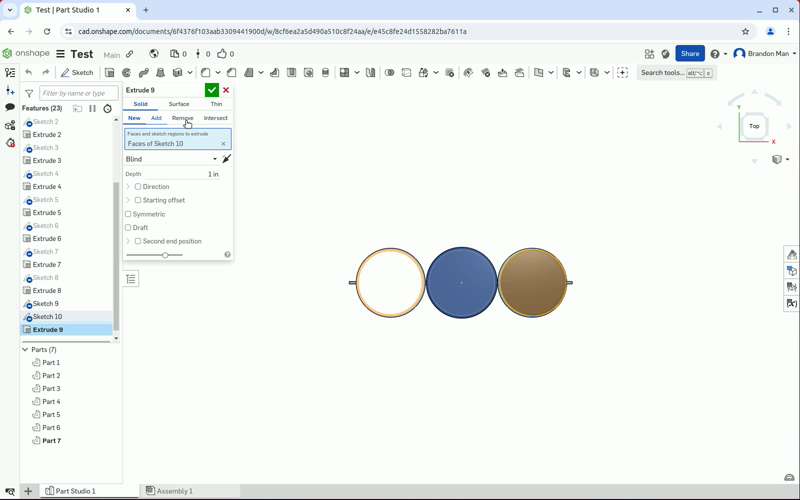
click(186, 120)
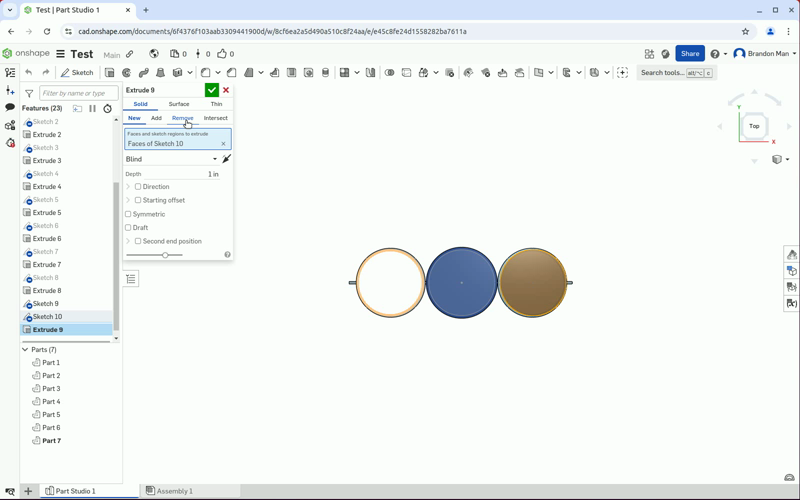
key(tab, 4)
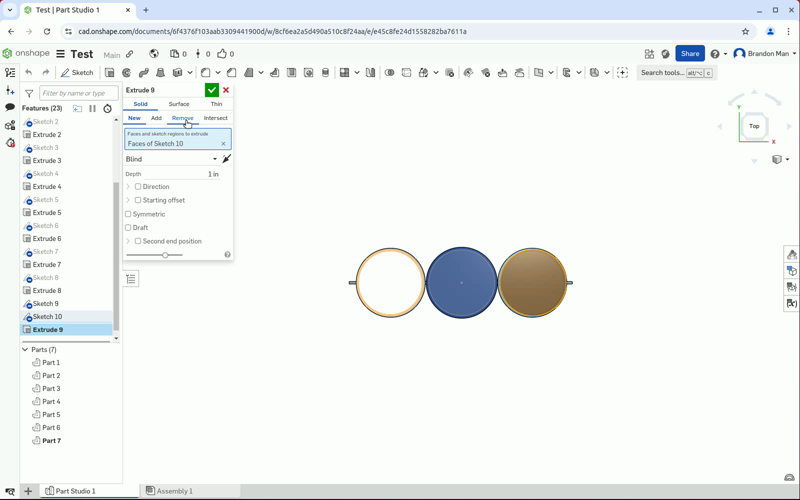
text(12.517)
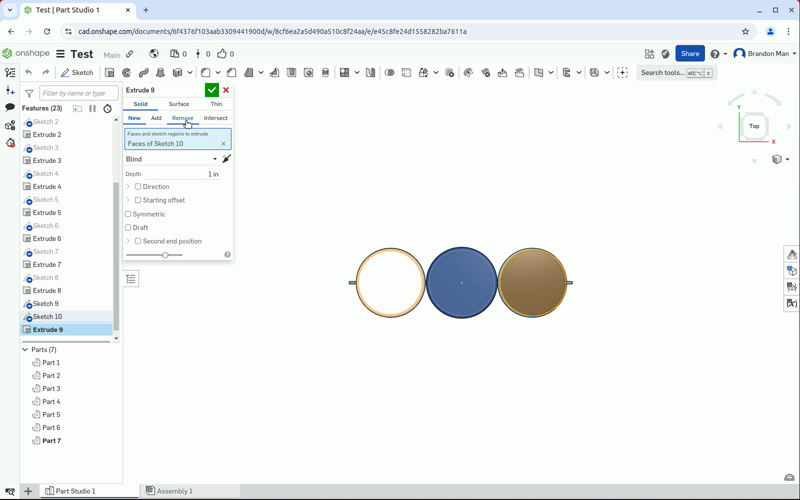
key(tab, 6)
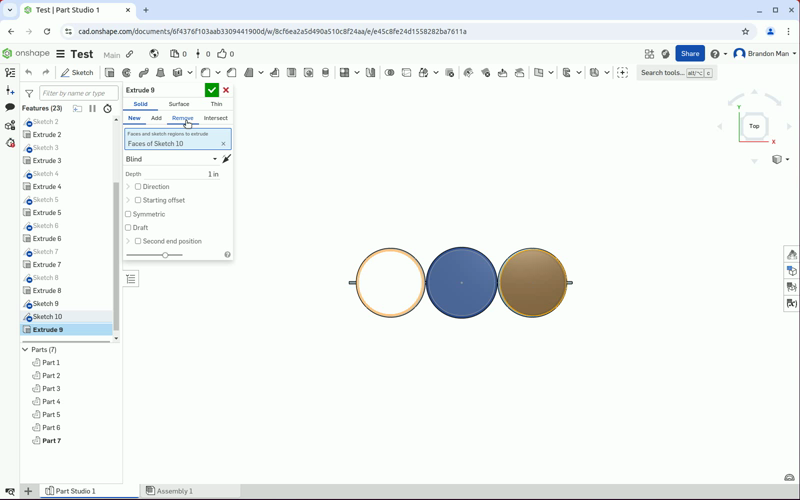
key(space)
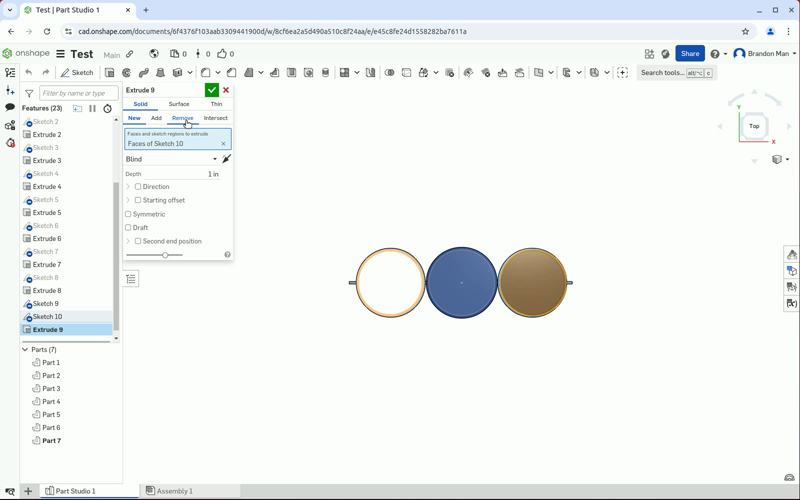
key(enter)
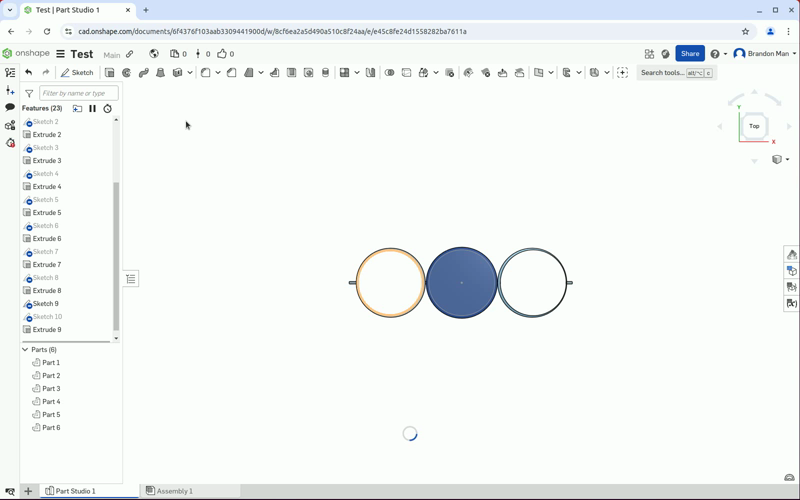
key(shift+h)
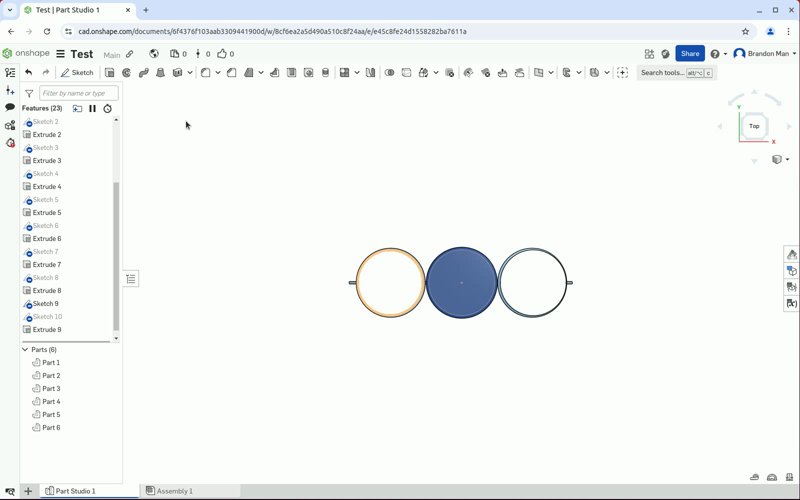
key(shift+h)
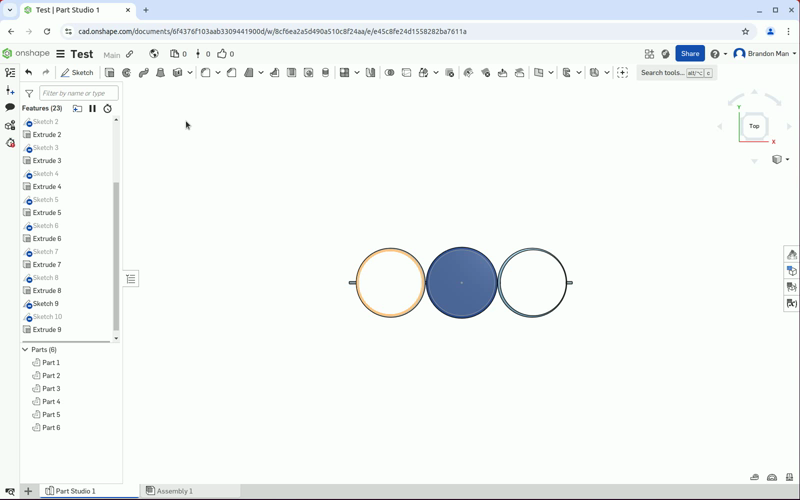
key(shift+7)
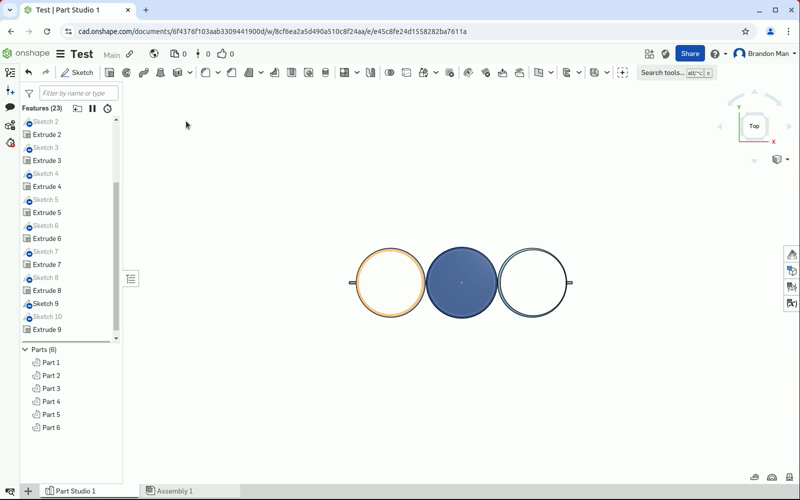
key(up, 3)
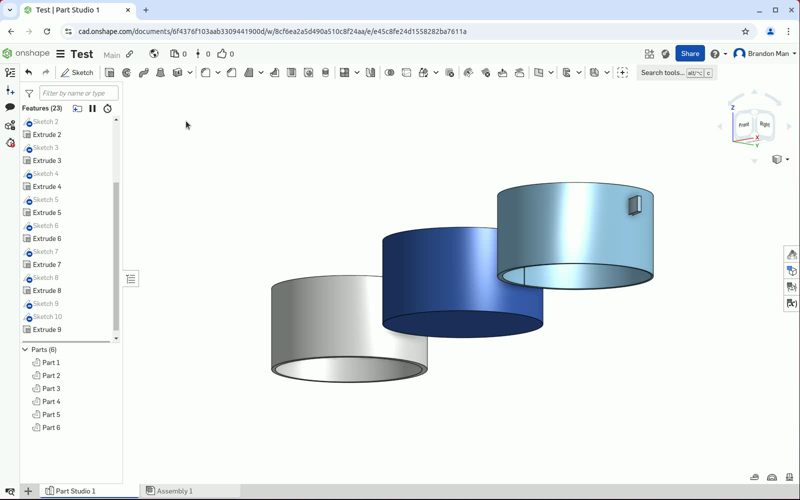
key(left, 3)
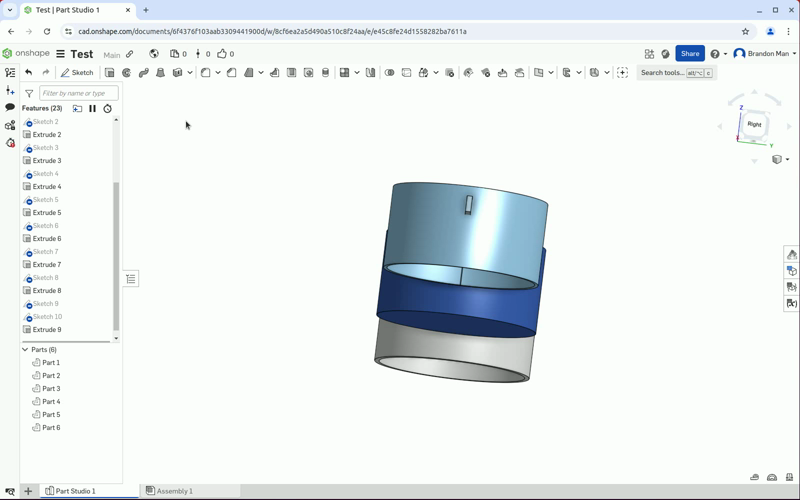
key(right, 3)
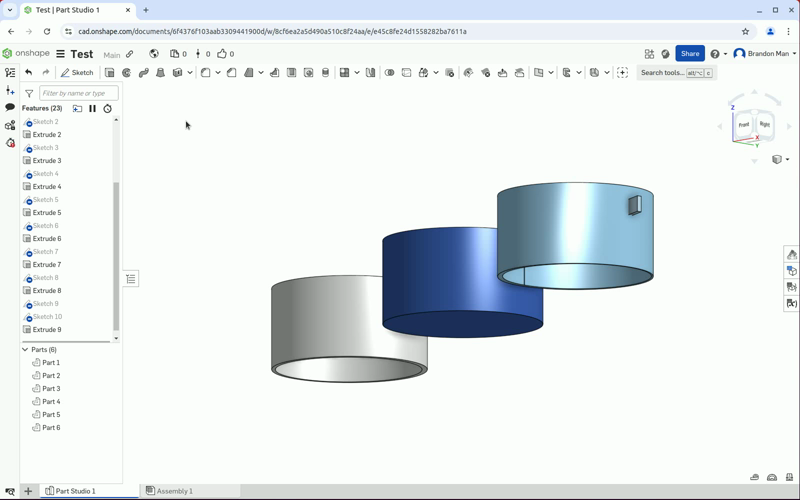
key(down, 3)
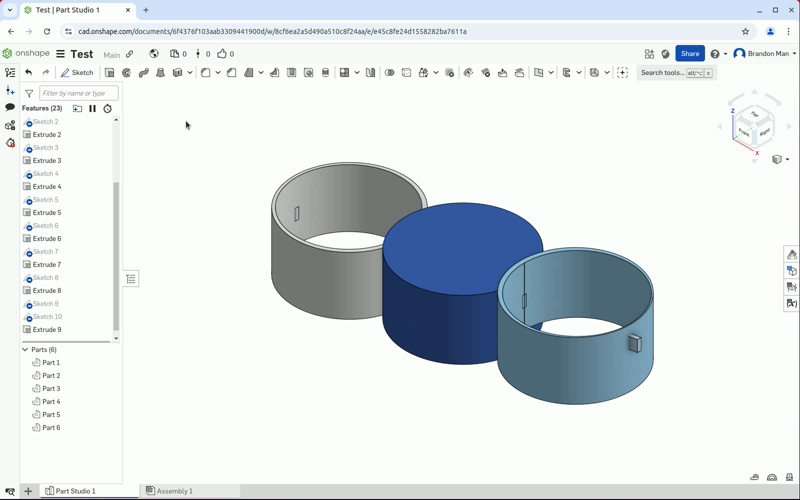
mouse_move(69, 98)
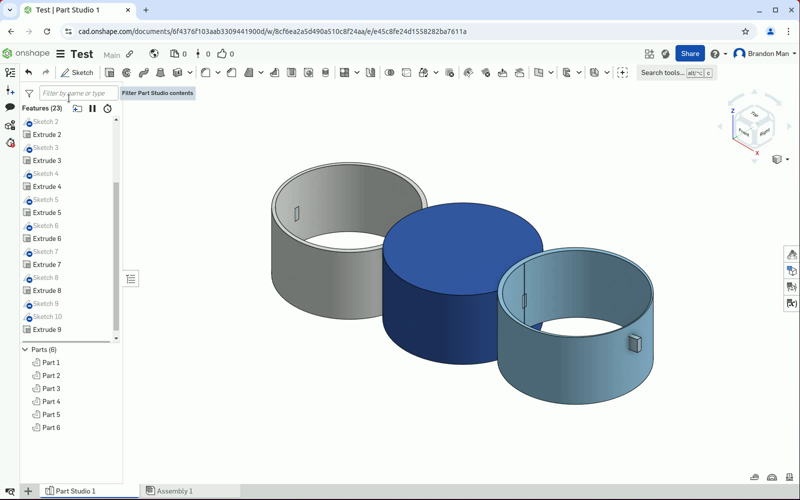
click(69, 98)